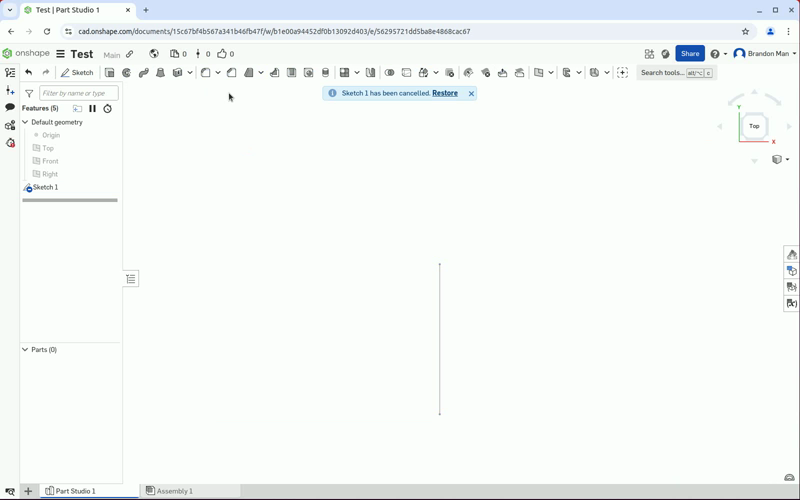
key(shift+h)
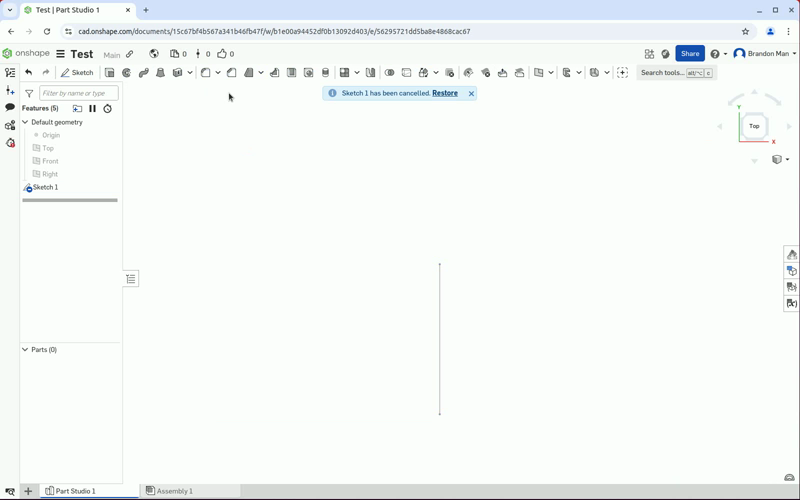
key(shift+s)
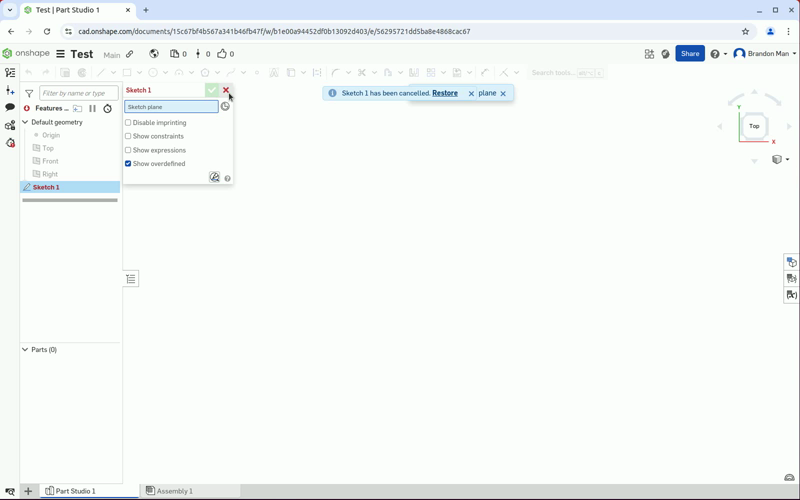
mouse_move(73, 150)
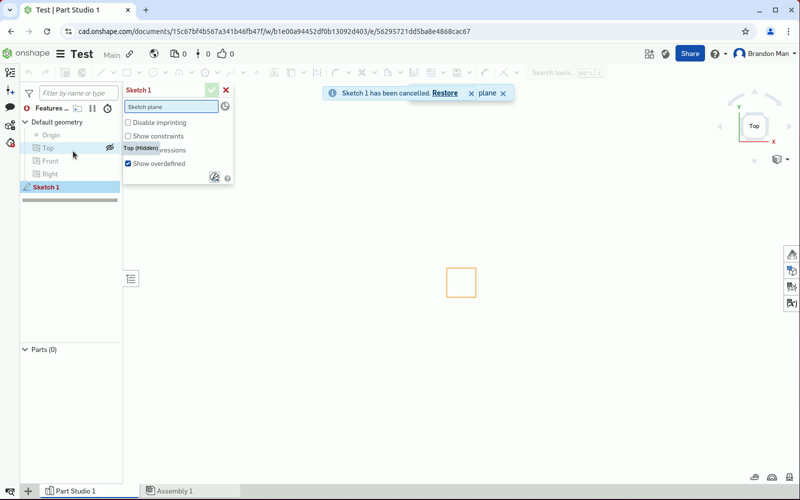
click(73, 150)
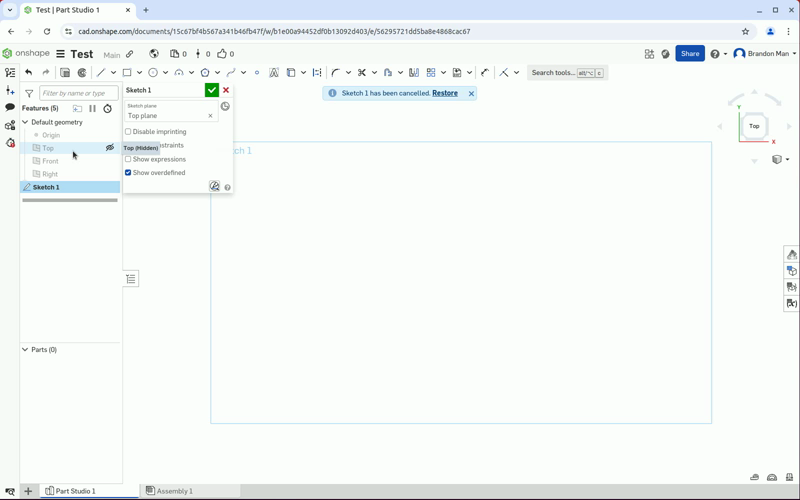
mouse_move(73, 352)
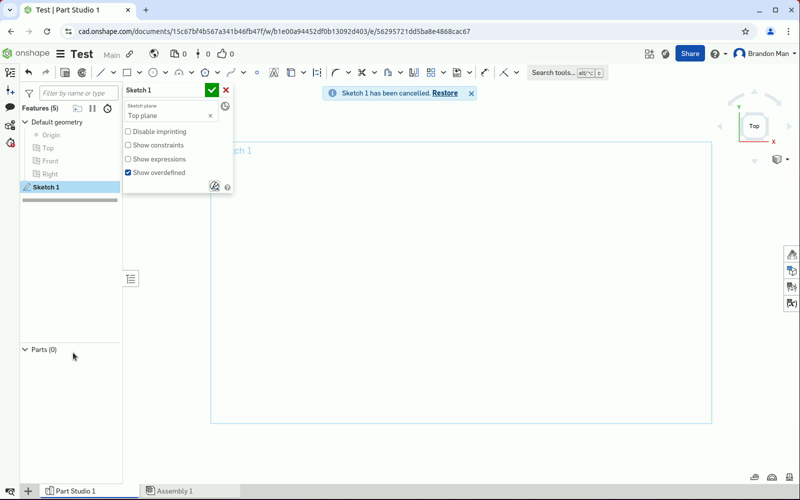
key(y)
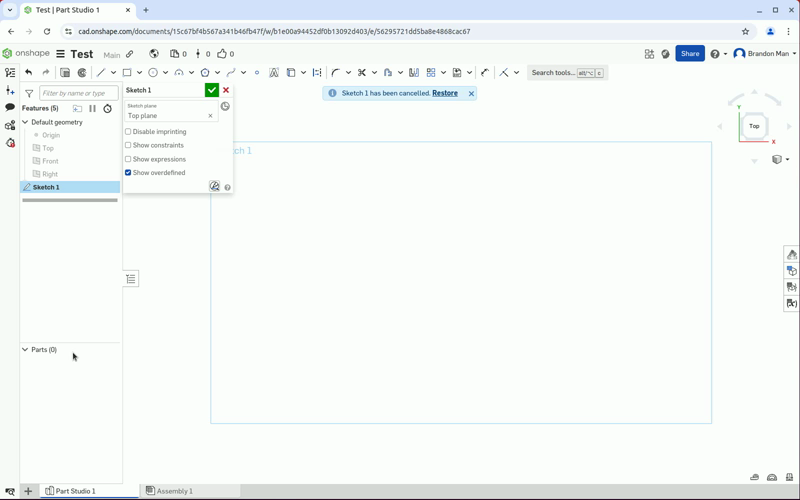
key(l)
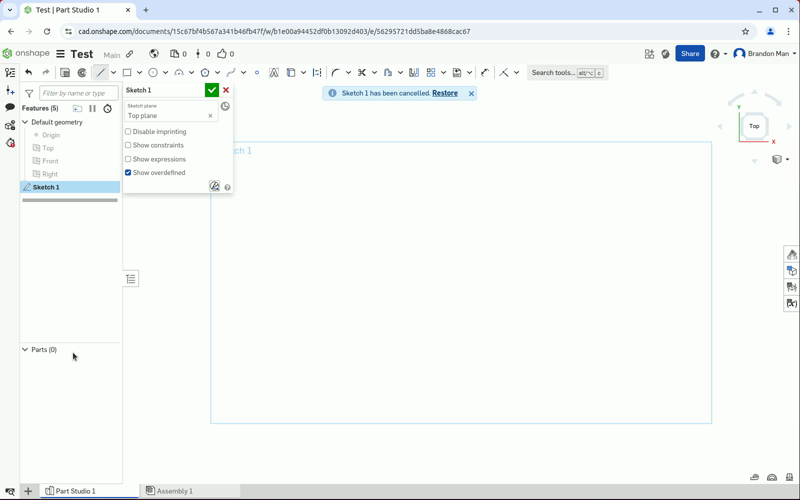
key_down(shift)
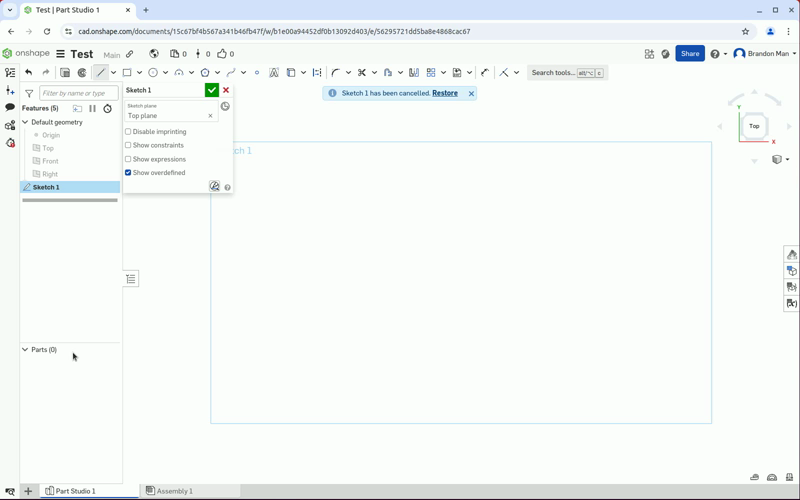
mouse_move(348, 324)
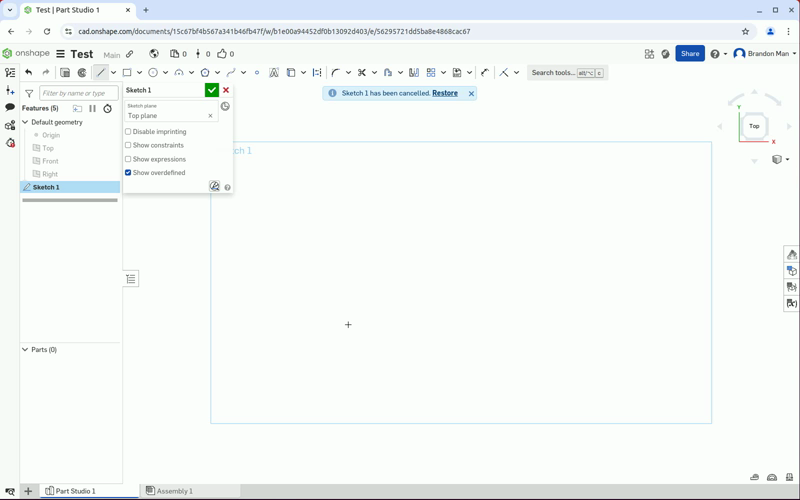
click(348, 324)
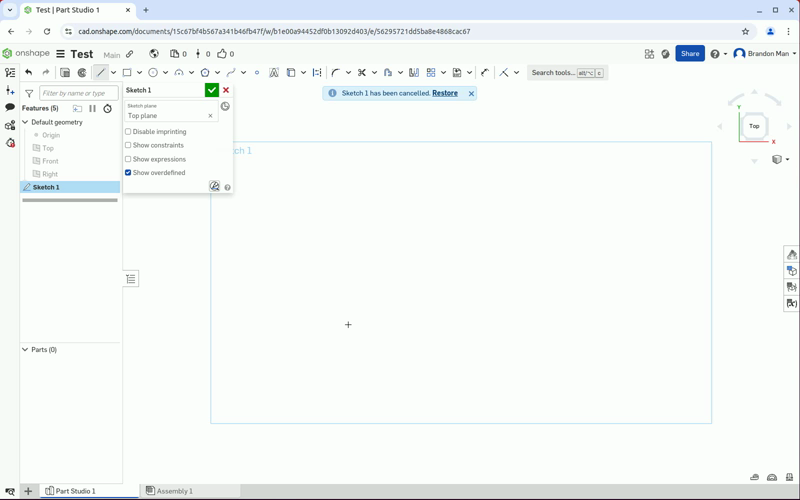
key_up(shift)
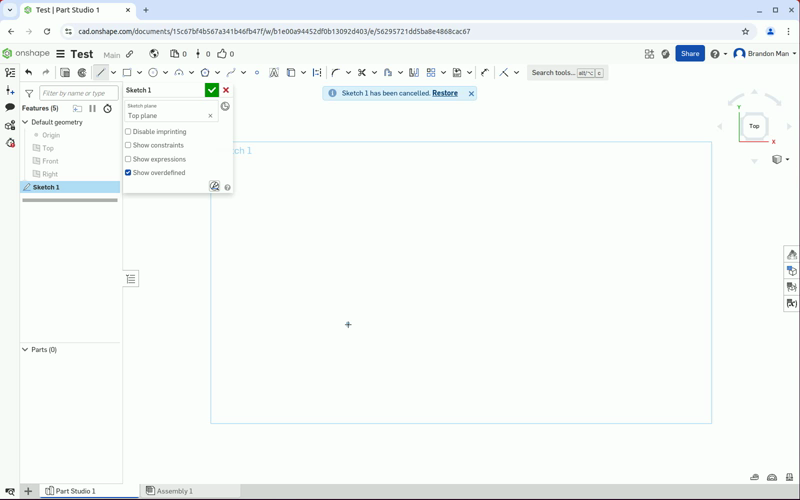
key_down(shift)
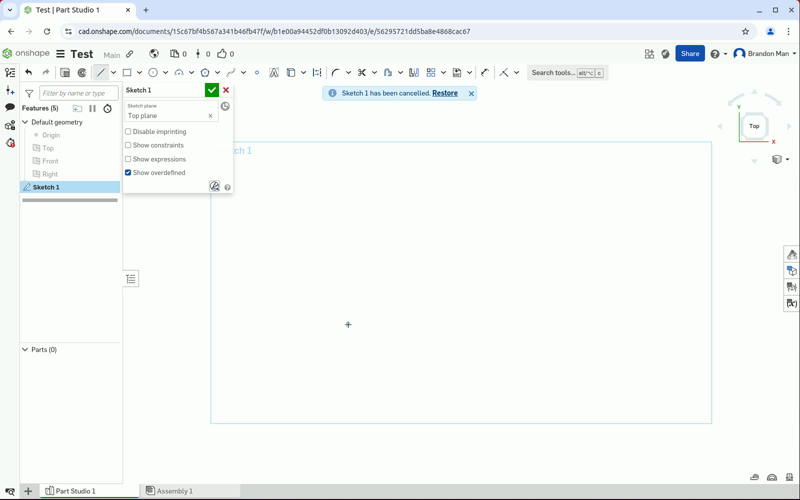
mouse_move(489, 324)
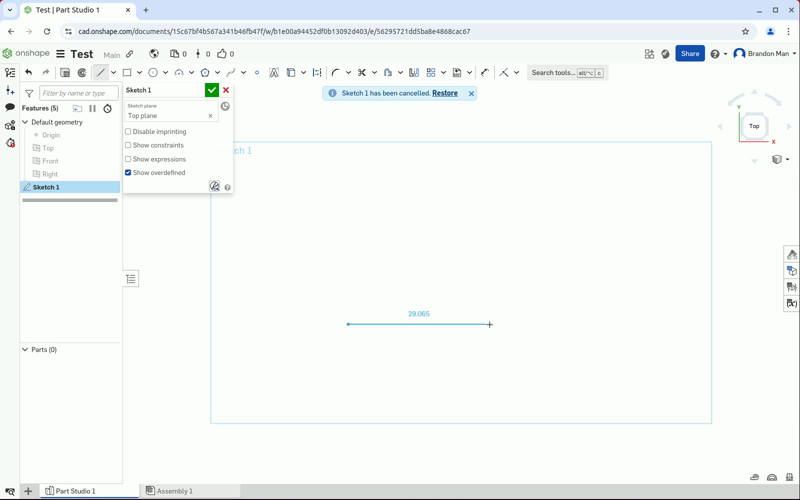
click(489, 324)
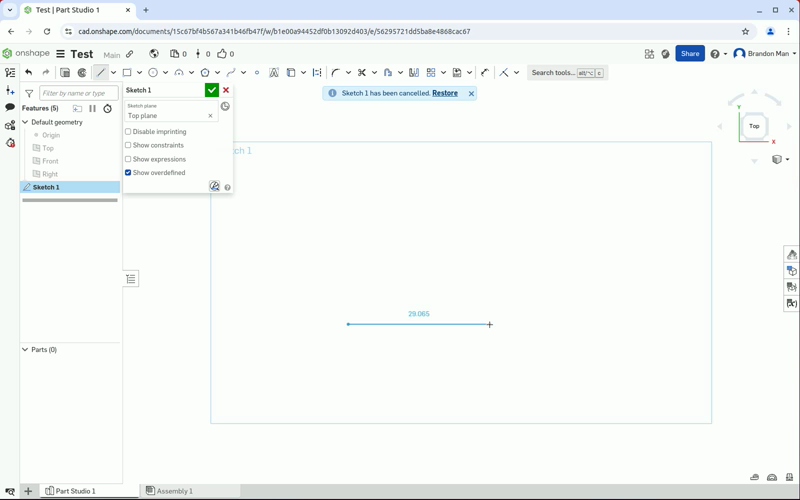
key_up(shift)
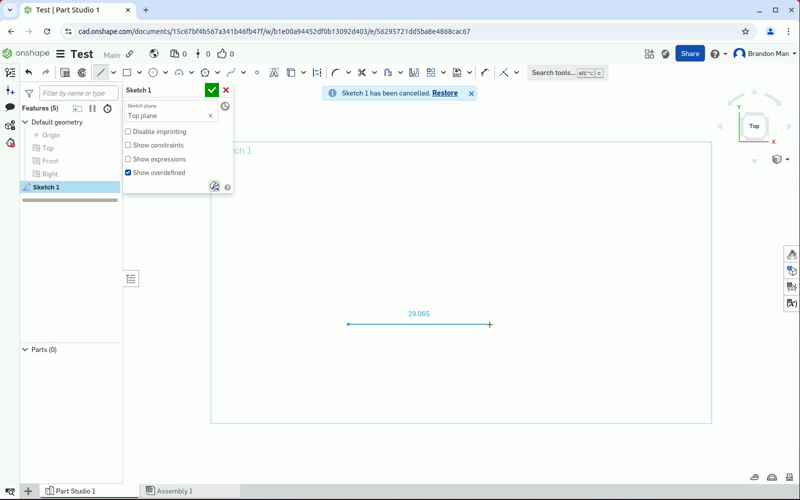
key_down(shift)
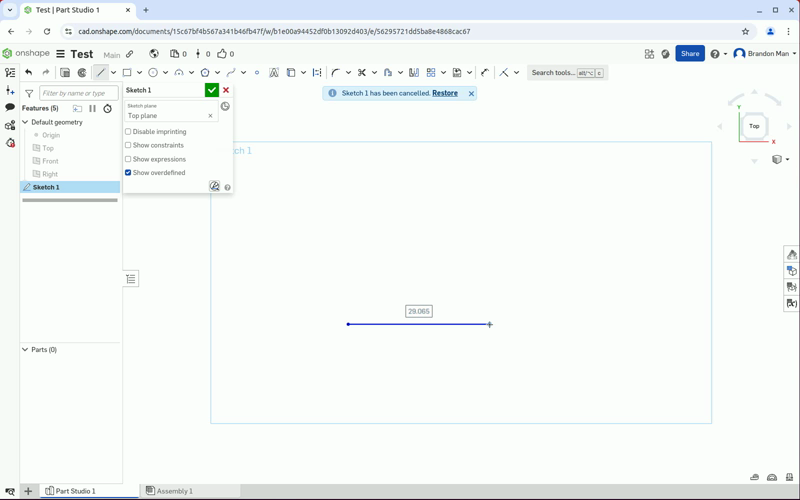
mouse_move(489, 252)
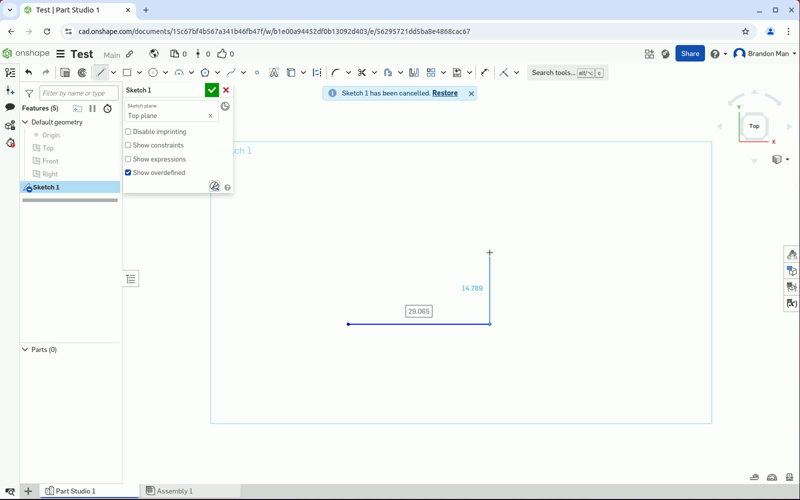
click(489, 252)
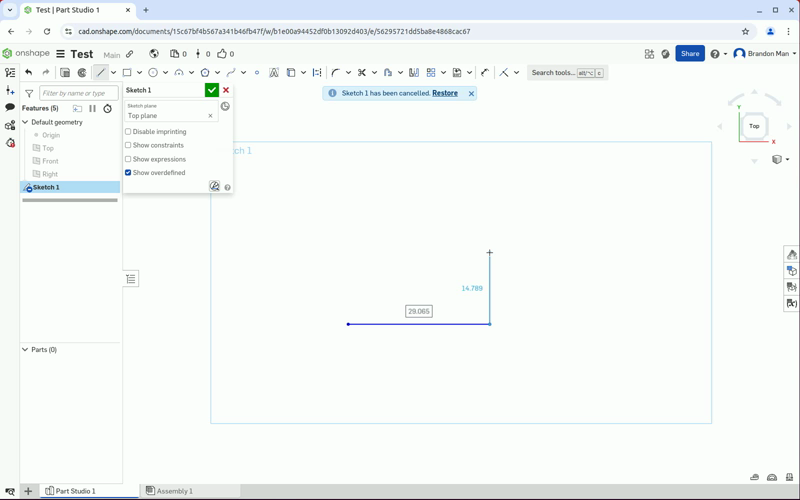
key_up(shift)
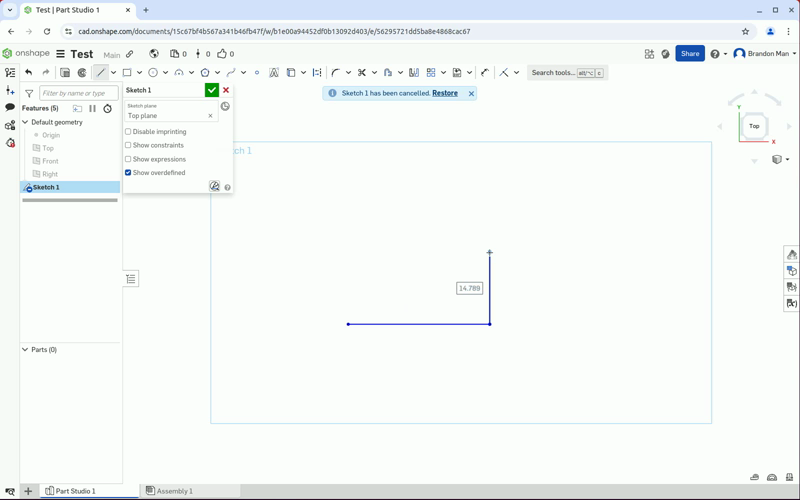
key_down(shift)
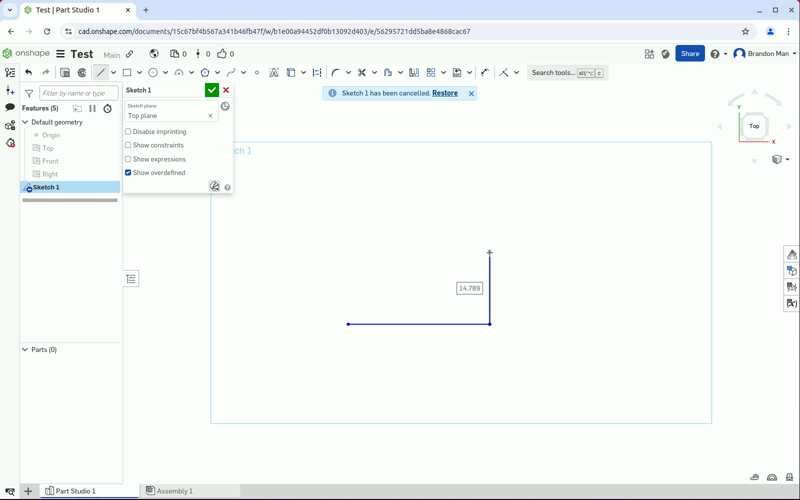
mouse_move(348, 252)
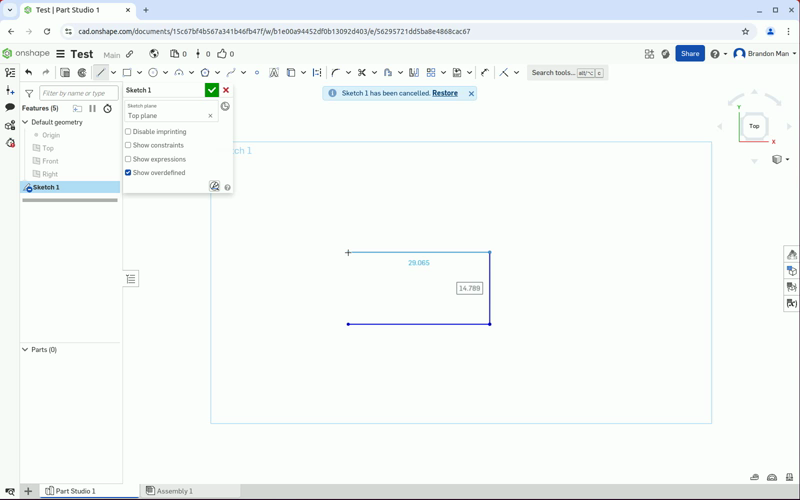
click(348, 252)
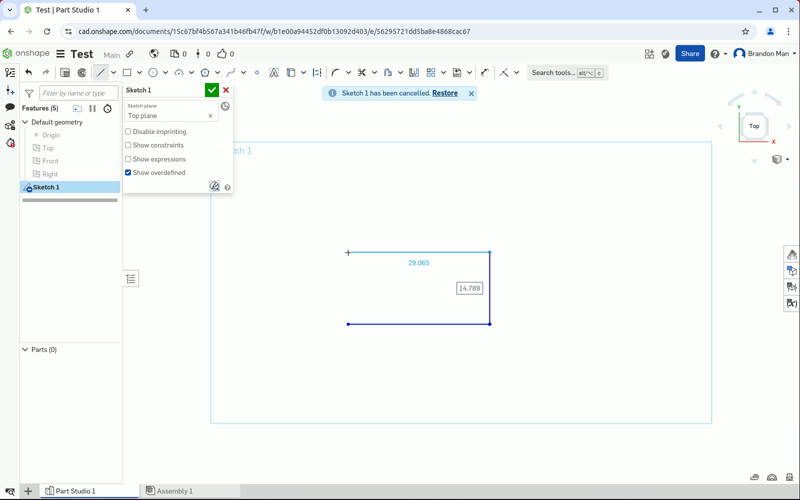
key_up(shift)
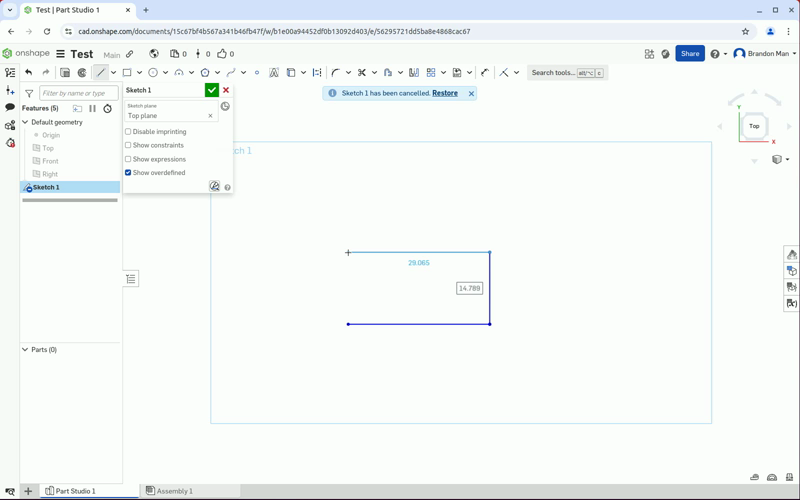
key_down(shift)
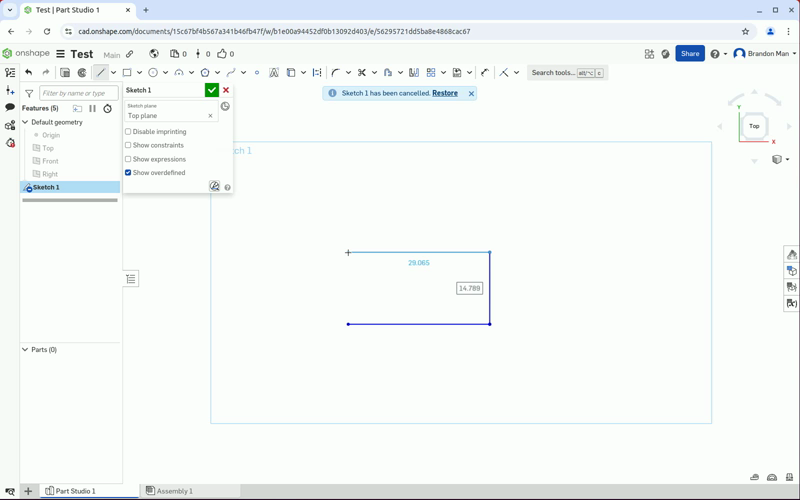
mouse_move(348, 324)
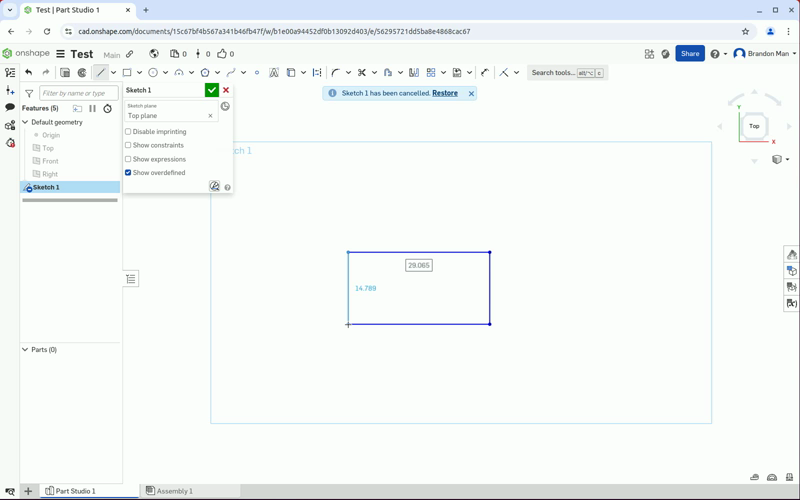
key_up(shift)
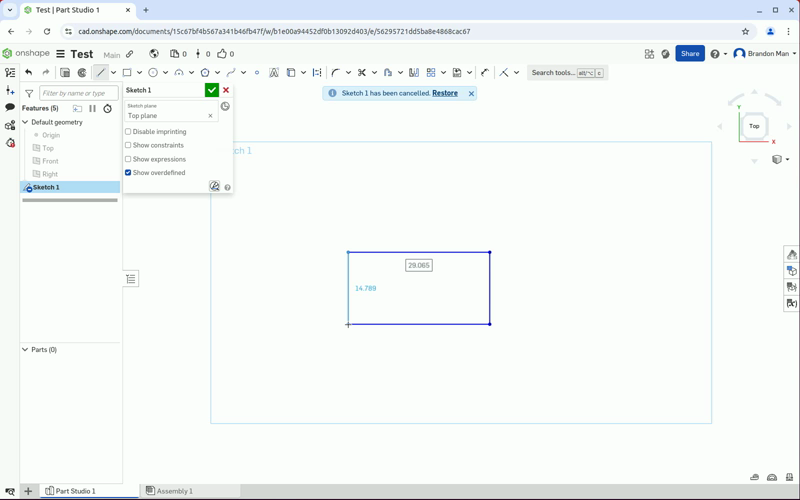
click(348, 324)
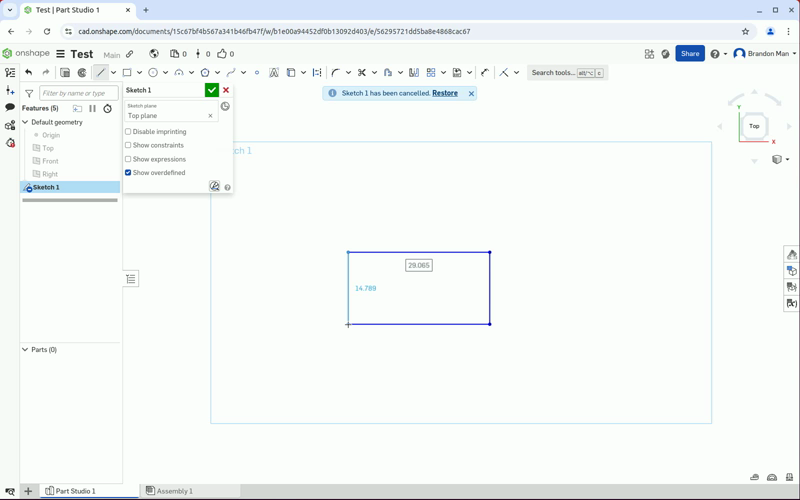
key(esc)
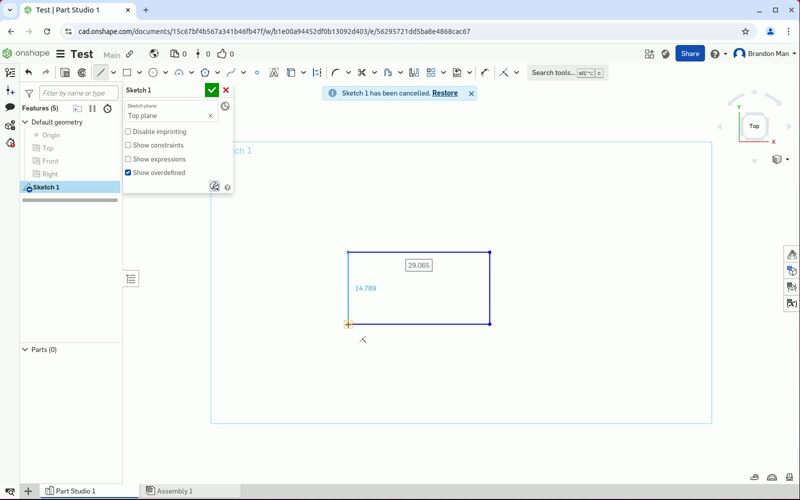
mouse_move(475, 291)
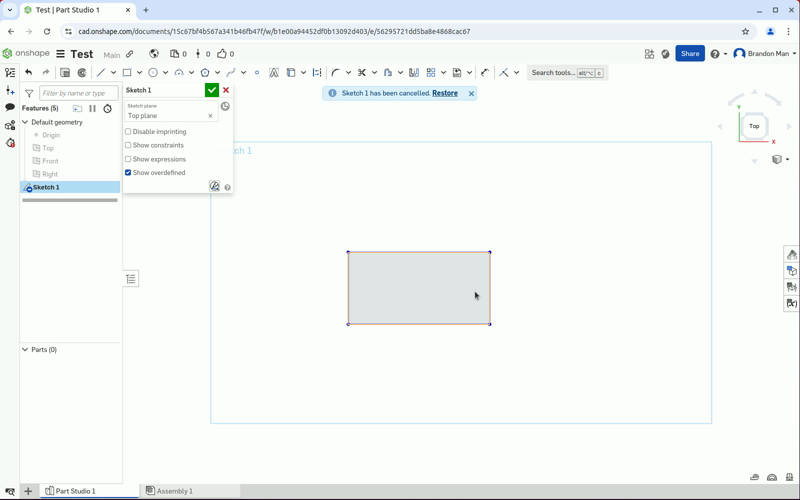
click(475, 291)
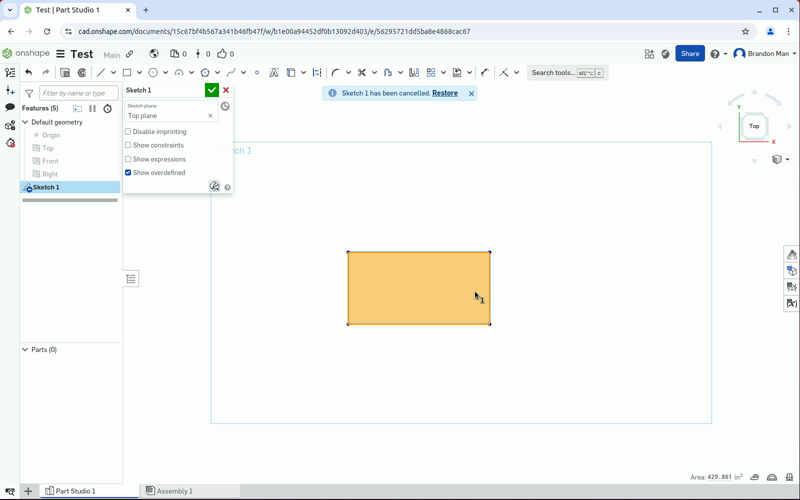
mouse_move(73, 352)
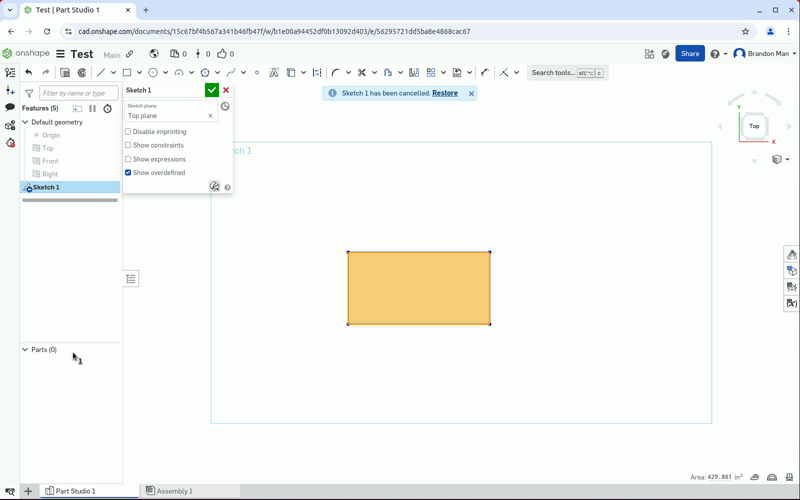
key(shift+y)
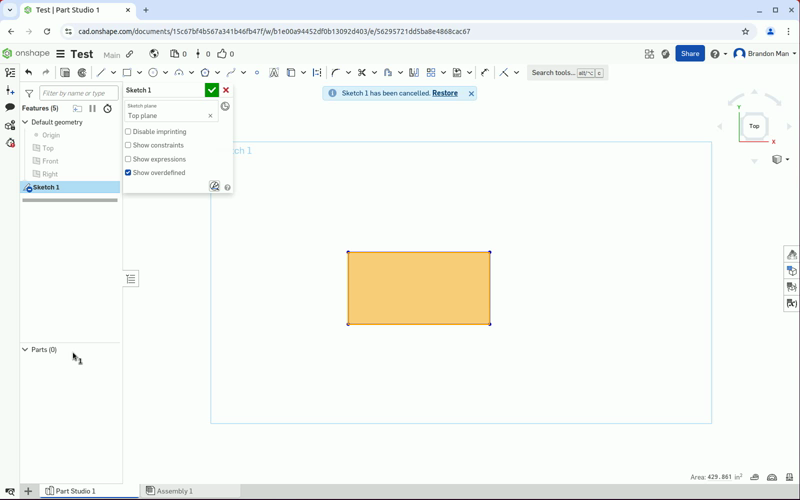
key(shift+e)
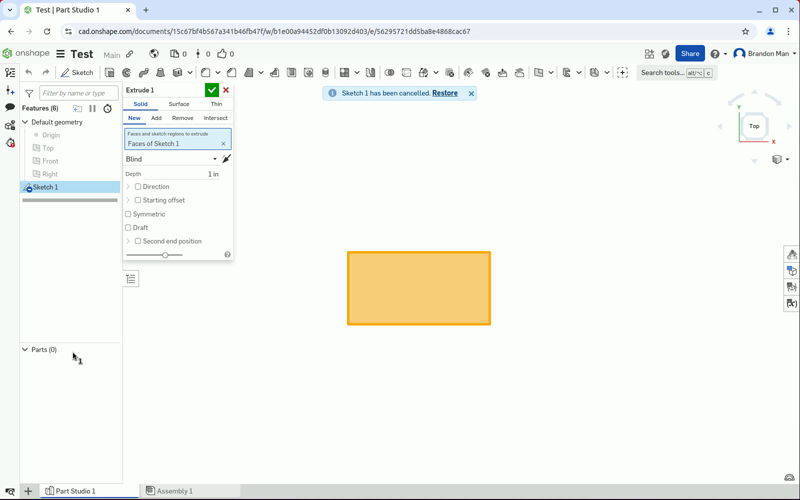
mouse_move(143, 106)
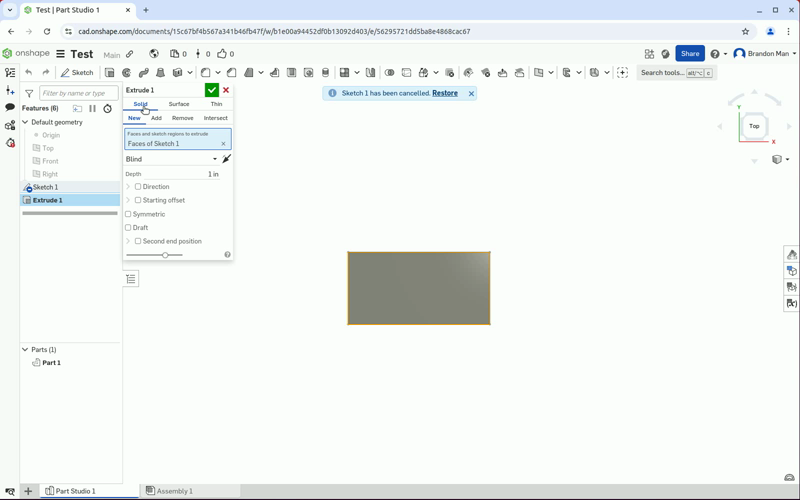
click(143, 106)
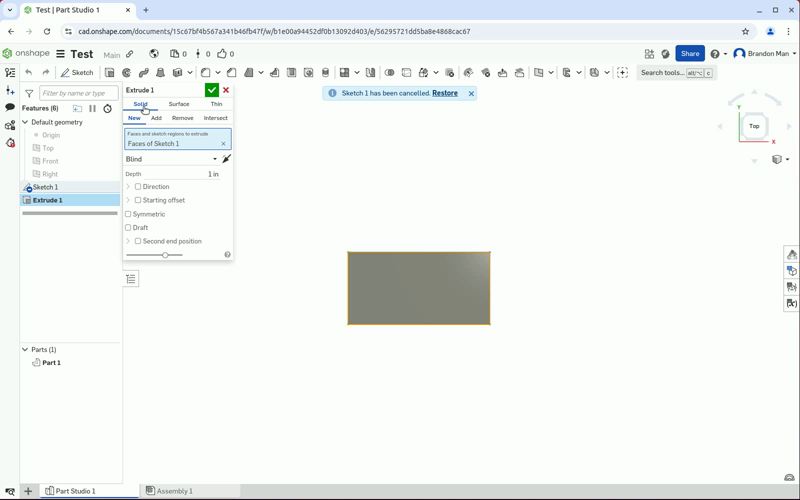
mouse_move(137, 120)
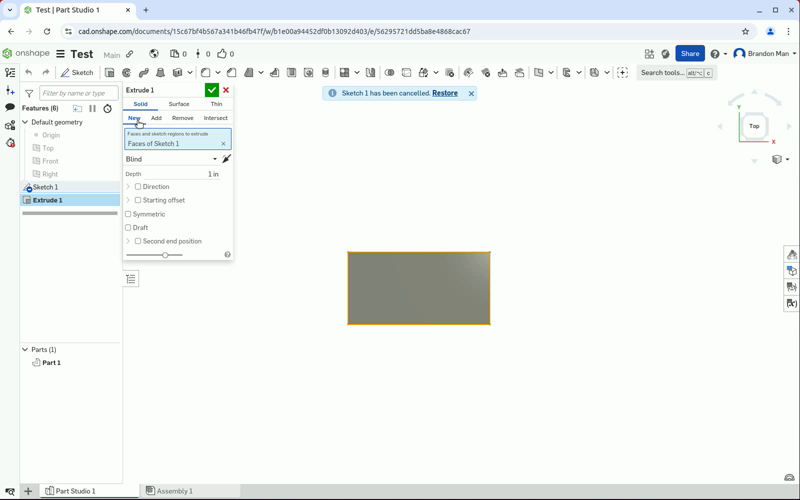
click(137, 120)
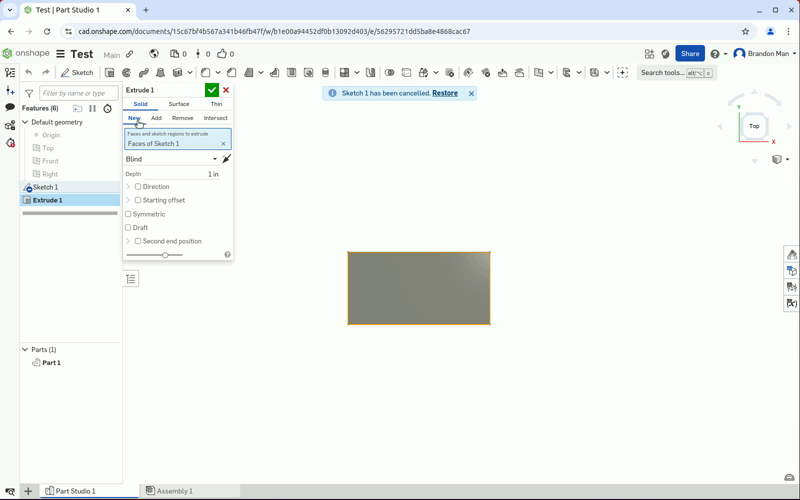
key(tab, 4)
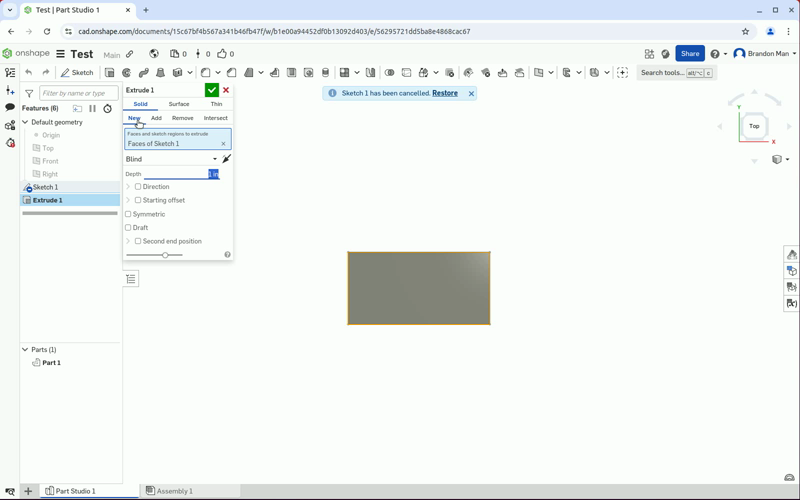
text(0.963)
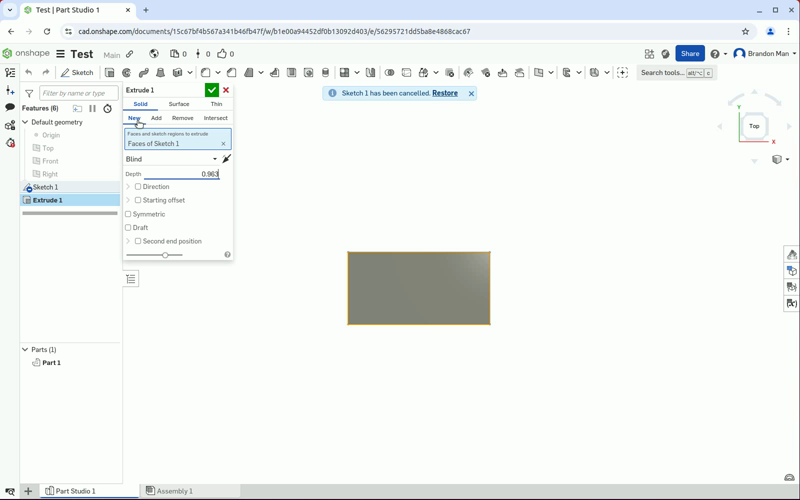
key(enter)
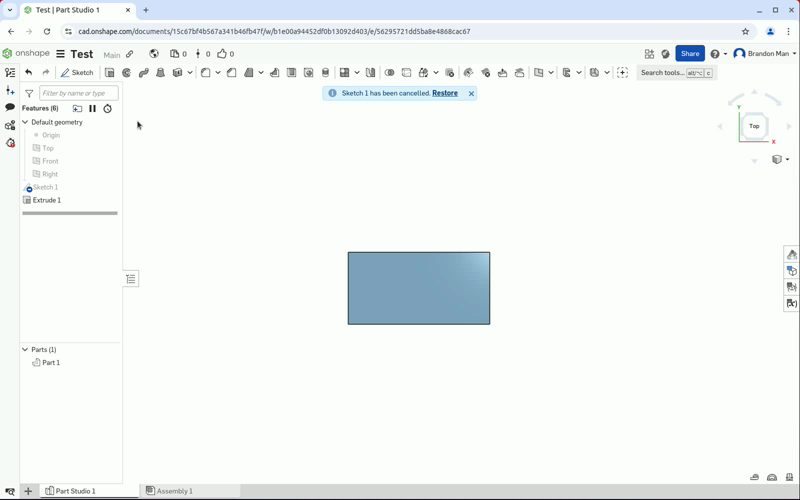
key(shift+h)
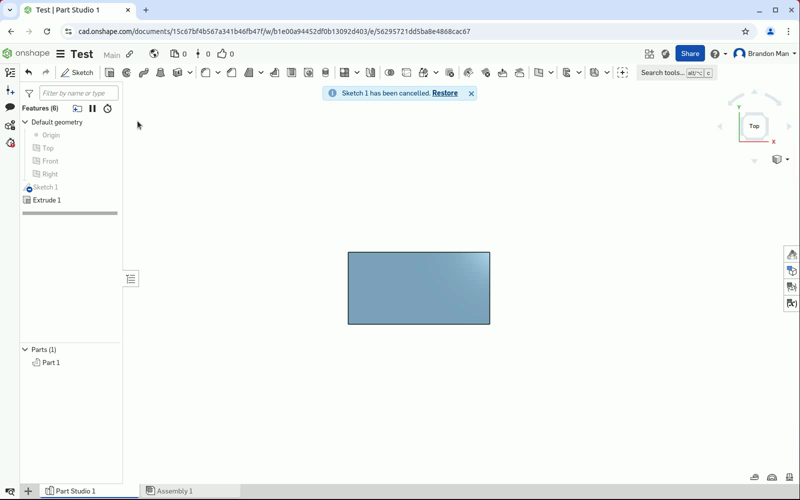
key(shift+h)
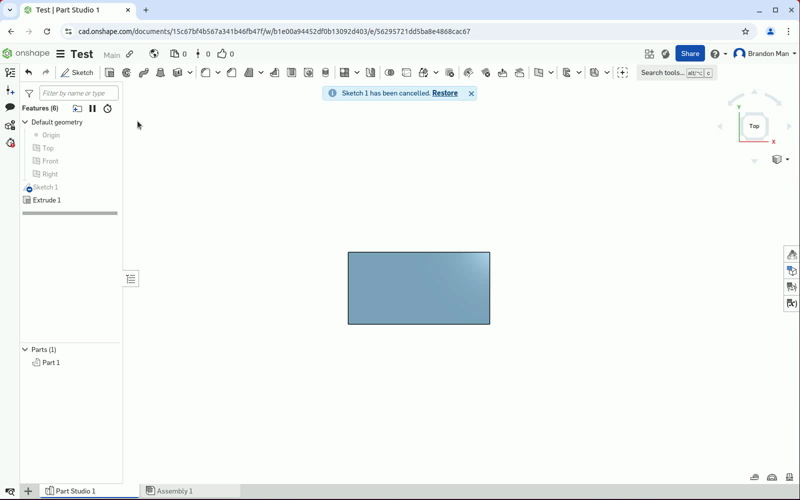
mouse_move(73, 189)
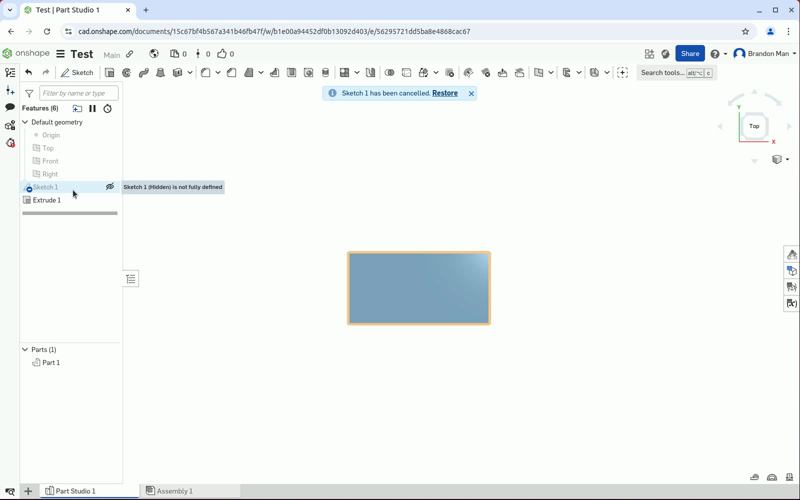
click(73, 189)
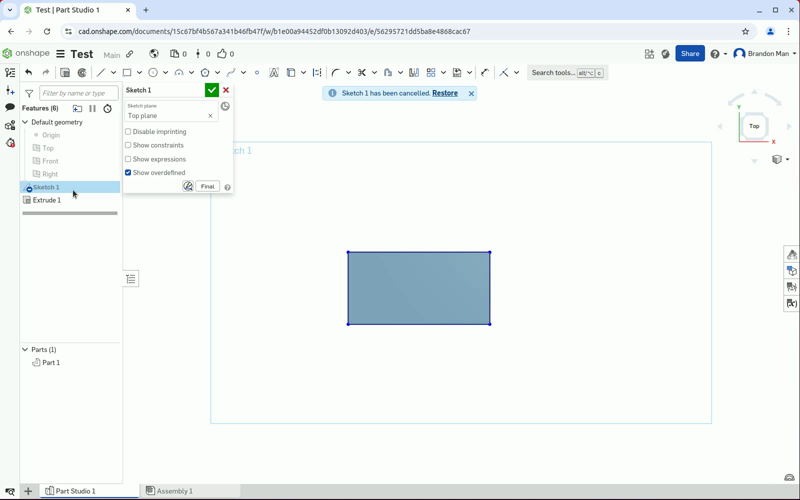
mouse_move(229, 92)
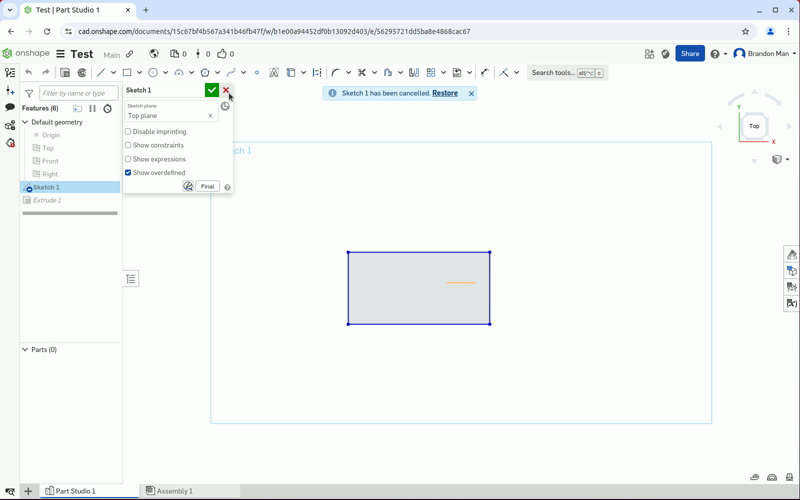
click(229, 92)
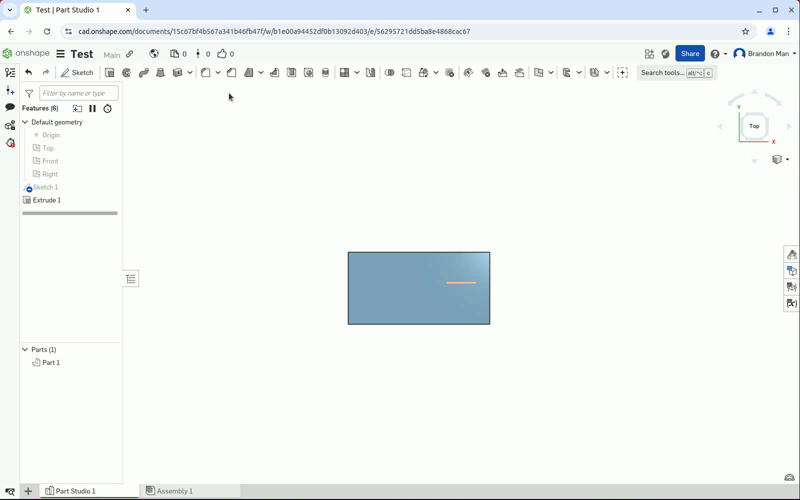
mouse_move(541, 75)
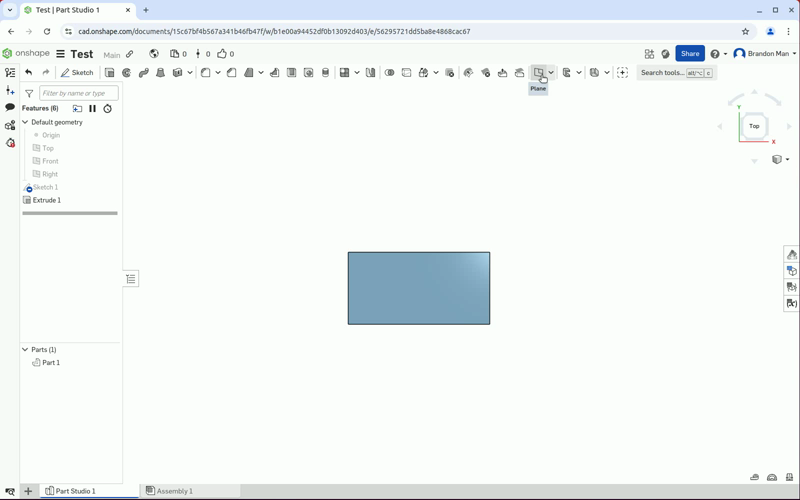
click(541, 75)
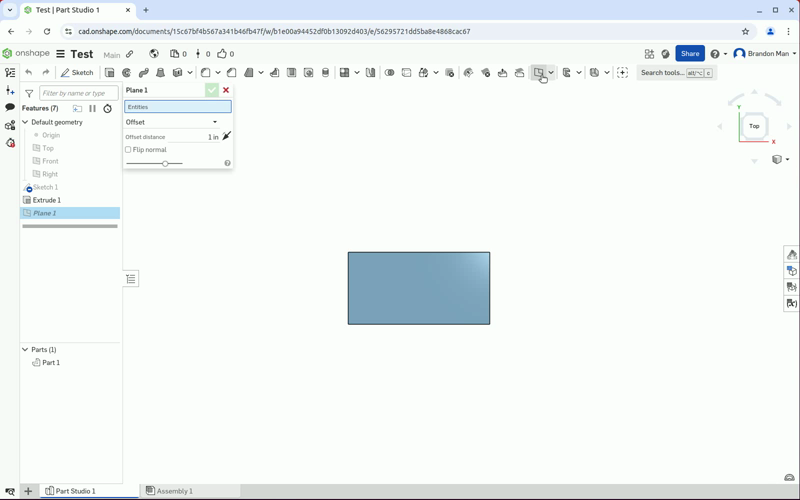
mouse_move(73, 150)
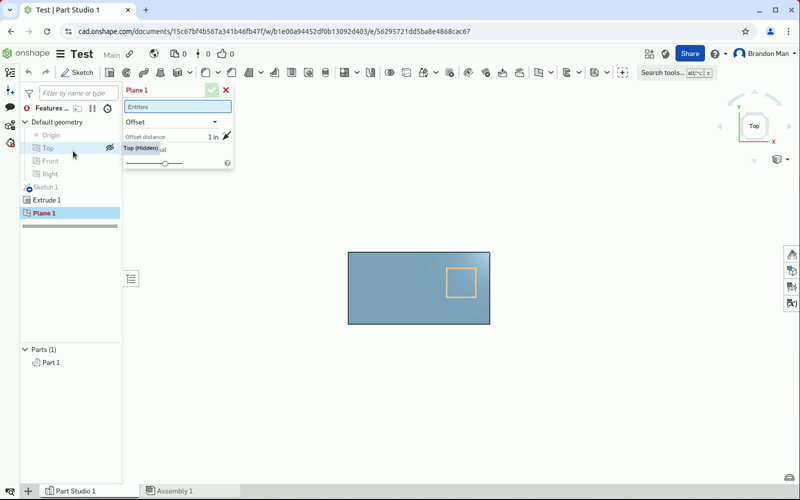
click(73, 150)
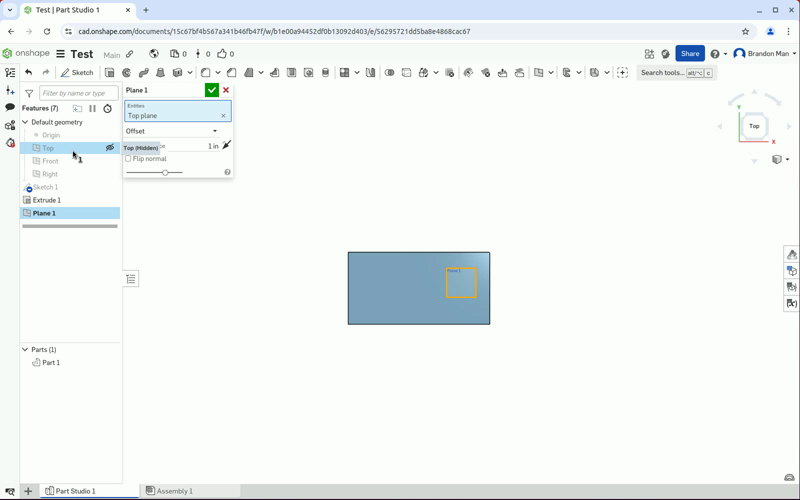
key(tab, 2)
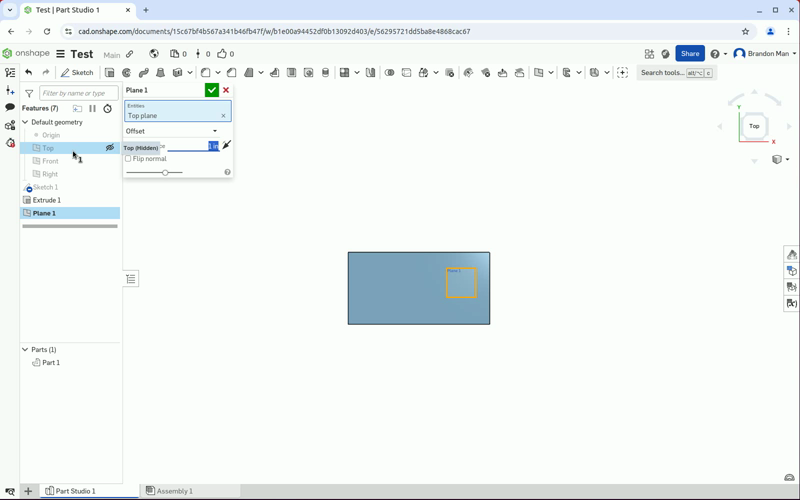
text(0.955)
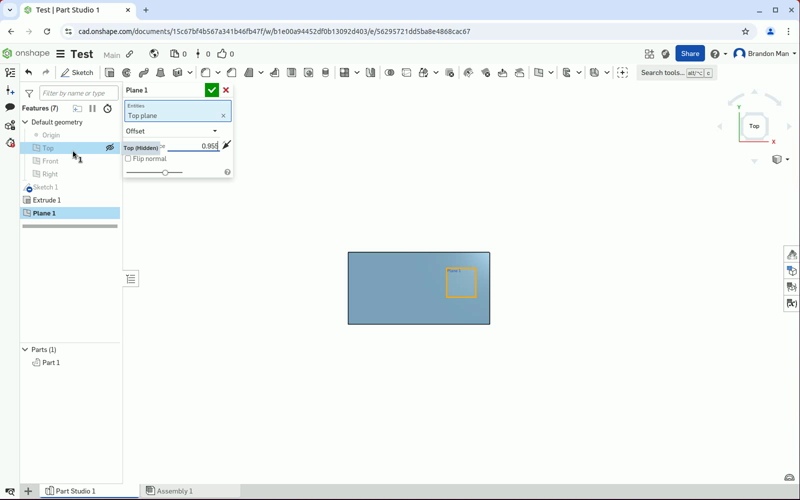
key(enter, 2)
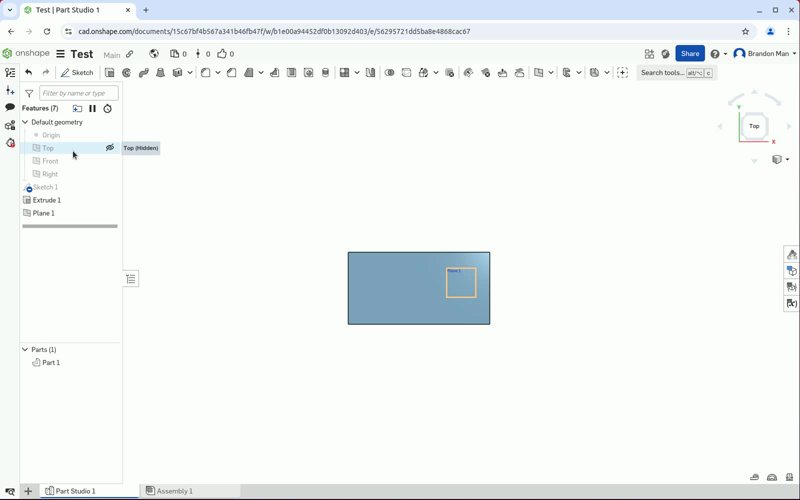
key(shift+s)
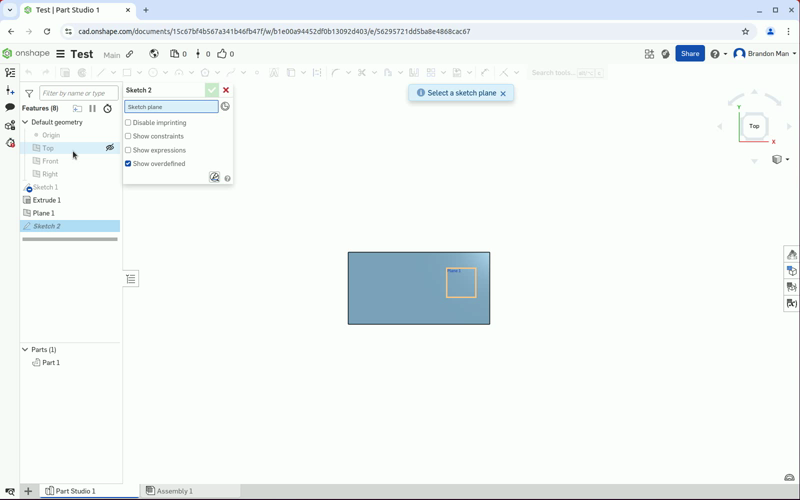
mouse_move(73, 215)
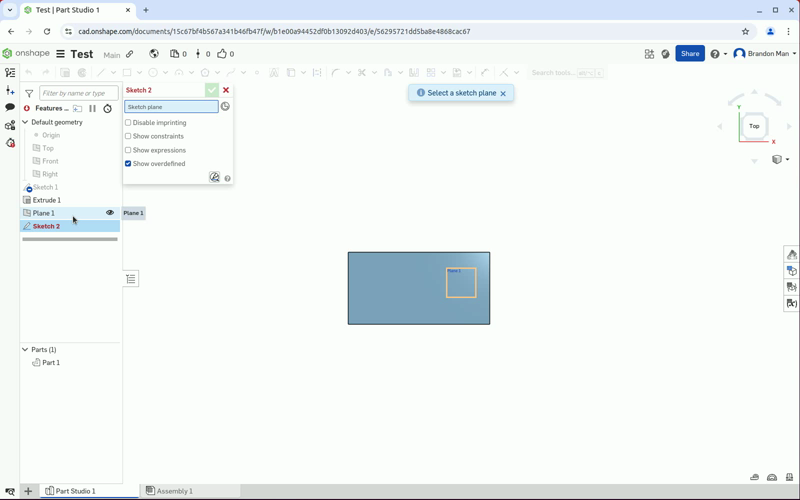
click(73, 215)
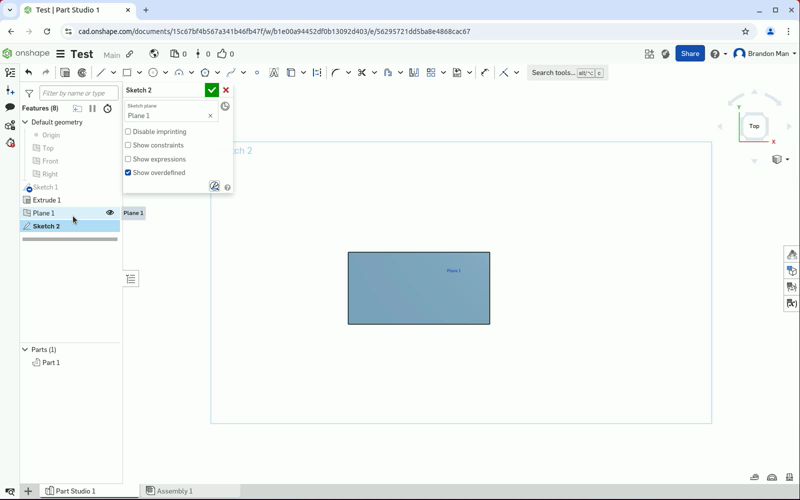
mouse_move(73, 352)
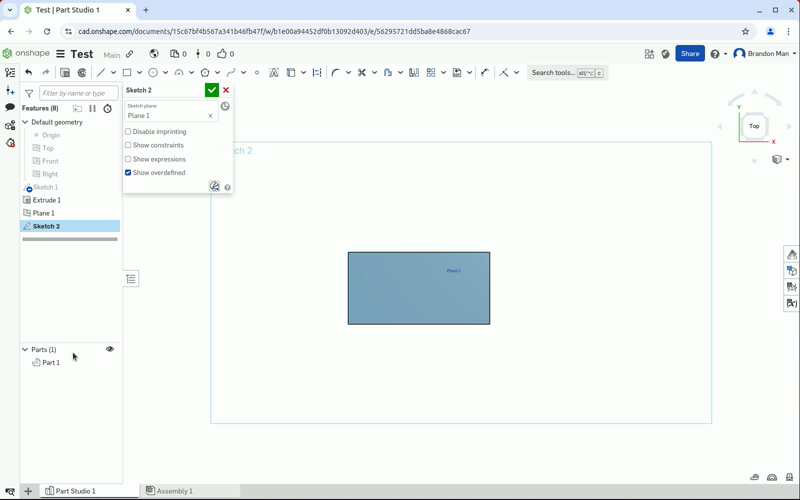
key(y)
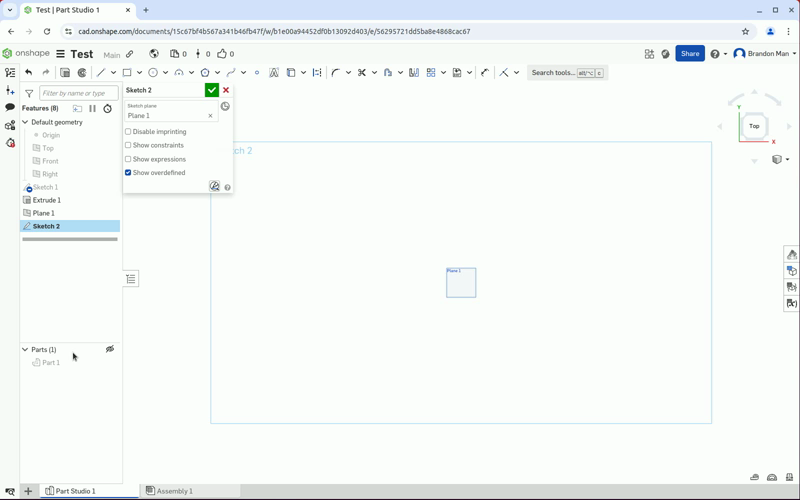
key(c)
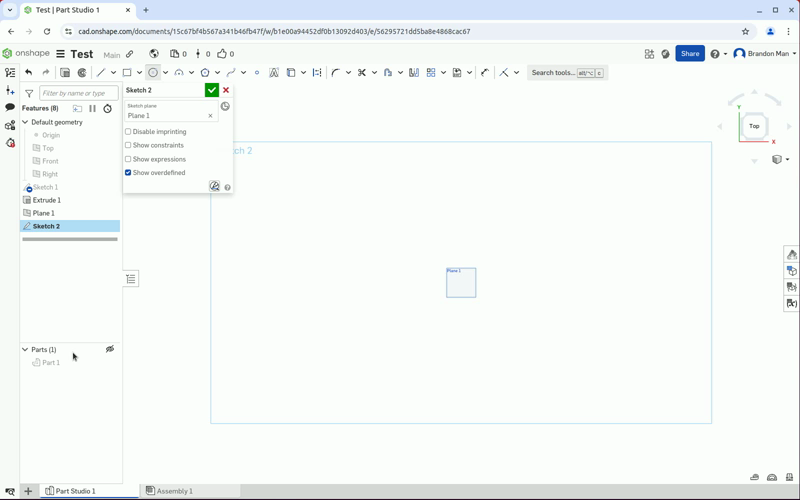
key_down(shift)
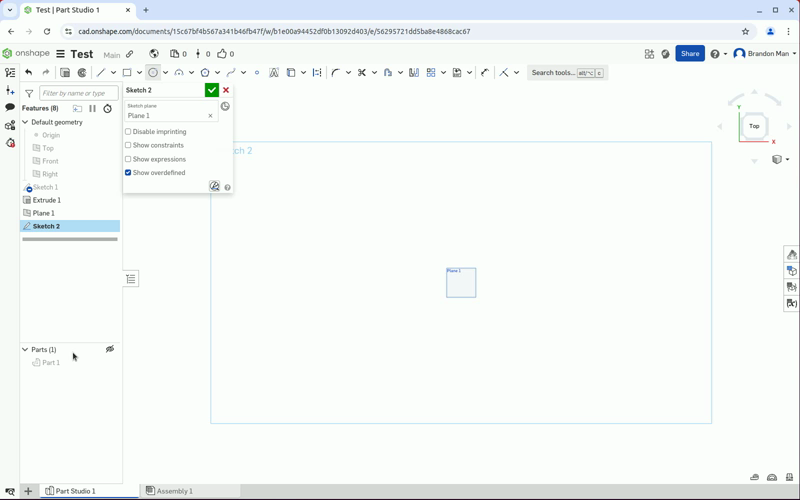
mouse_move(476, 282)
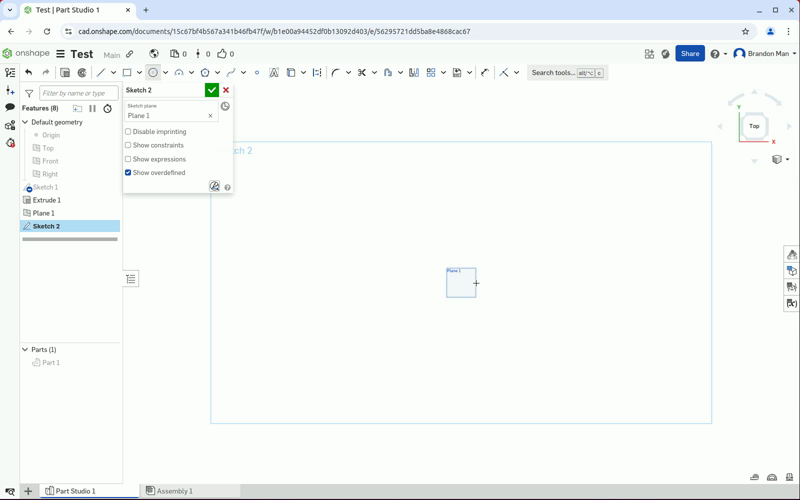
click(476, 282)
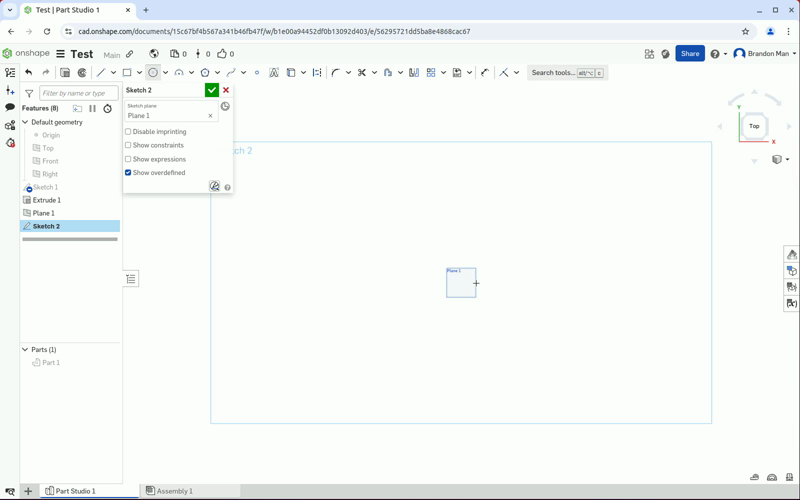
key_up(shift)
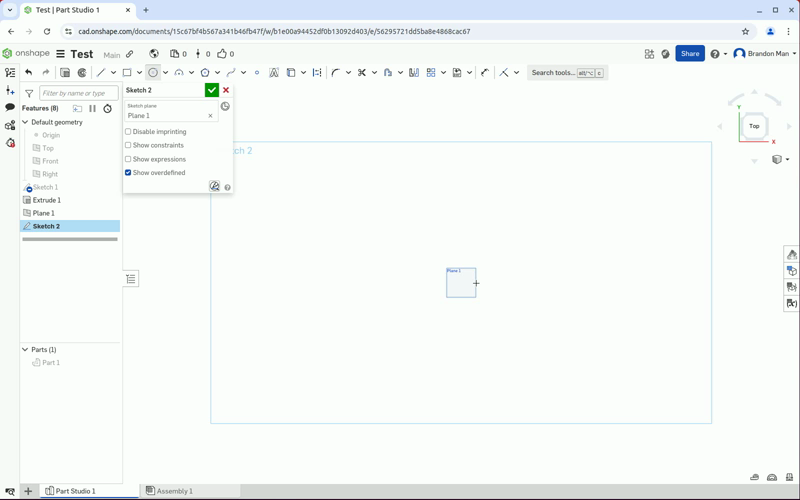
mouse_move(485, 282)
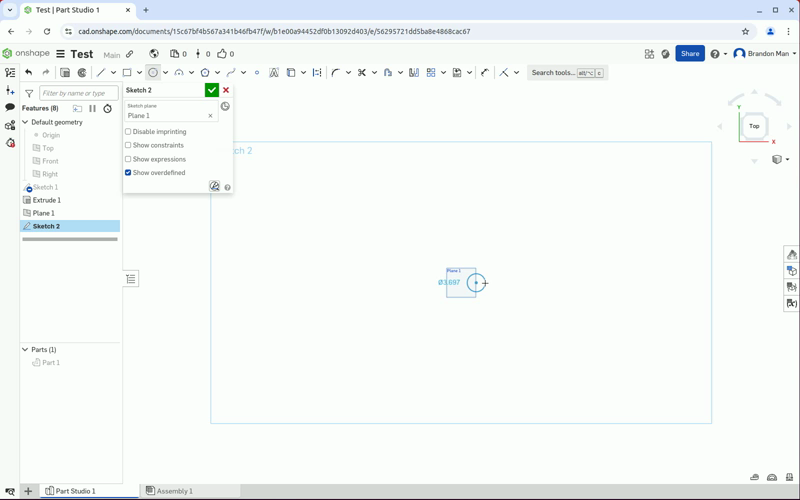
click(485, 282)
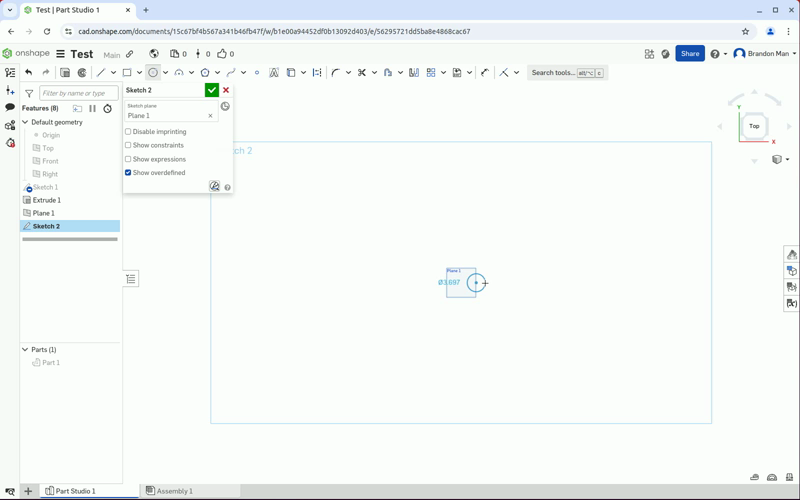
key(esc)
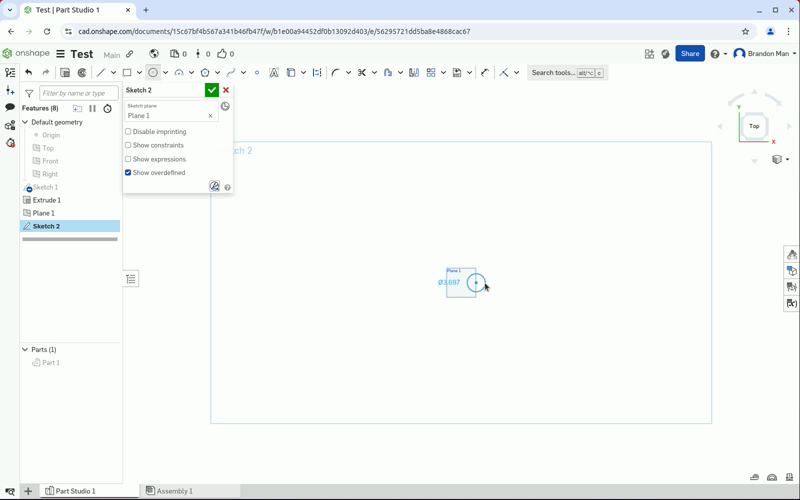
mouse_move(481, 279)
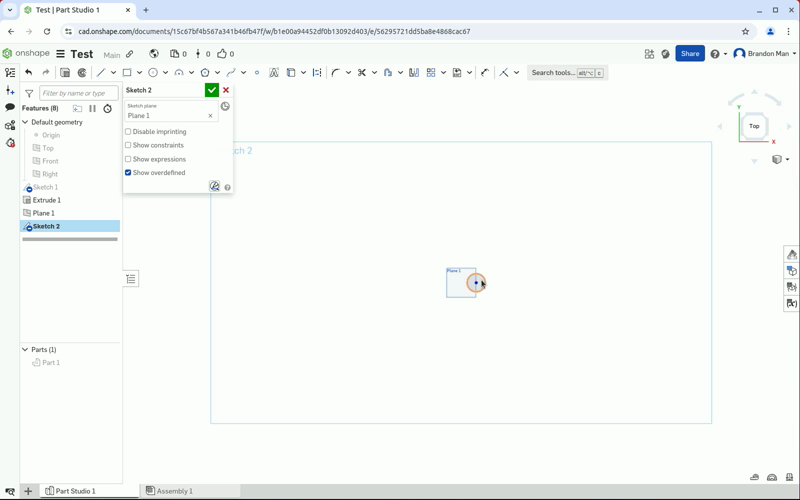
scroll(6)
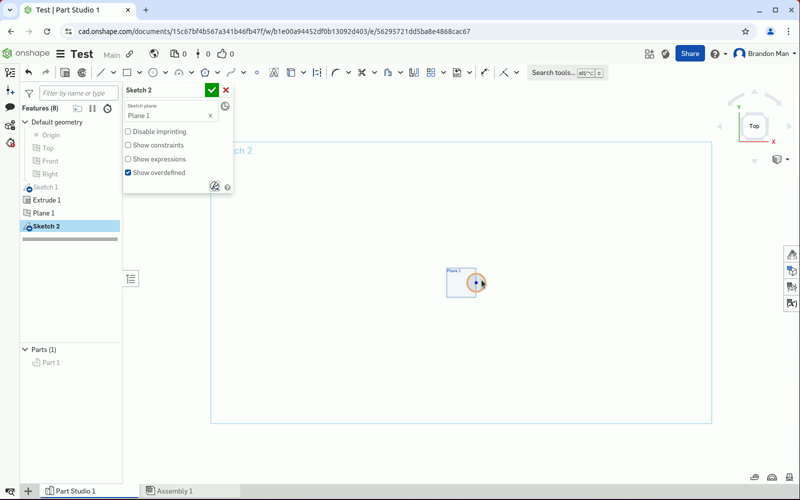
scroll(6)
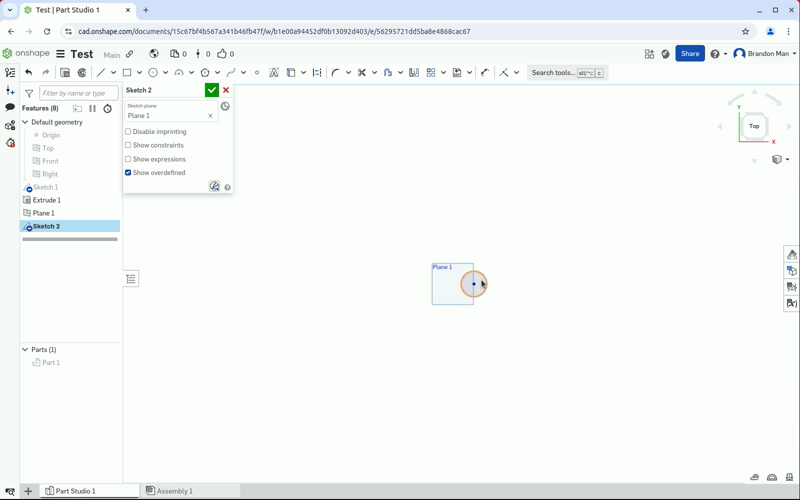
scroll(6)
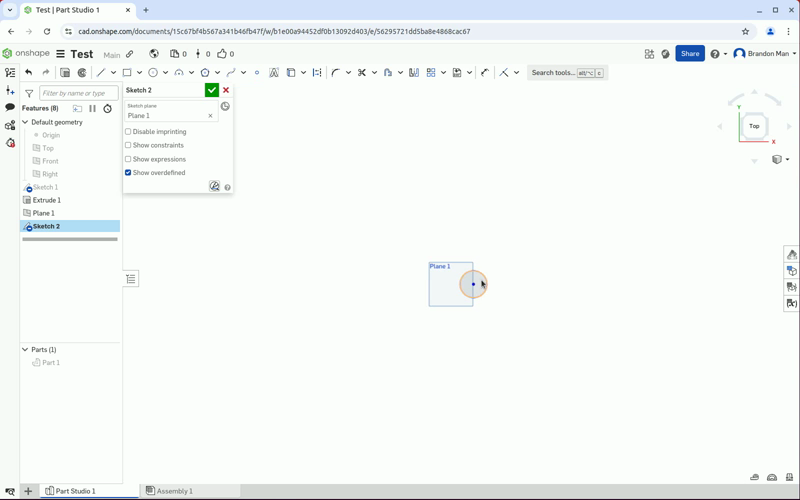
scroll(6)
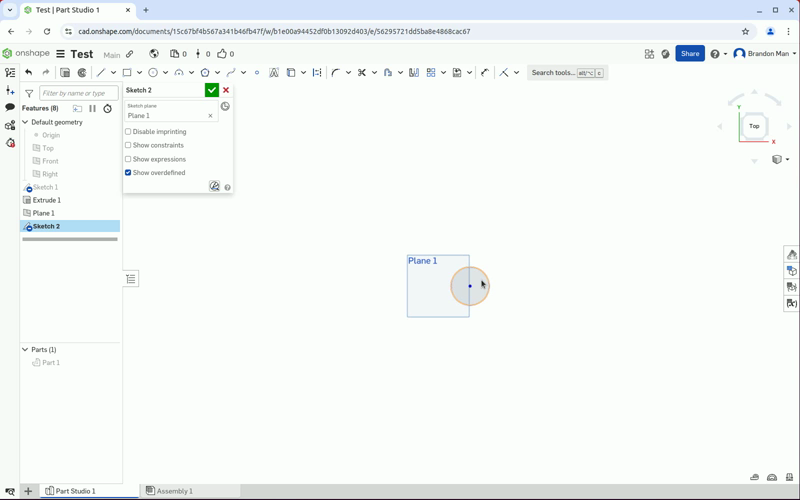
scroll(6)
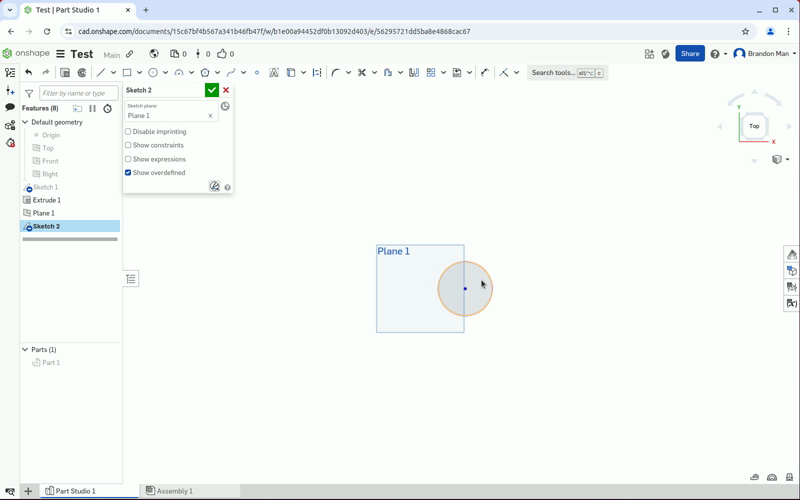
scroll(6)
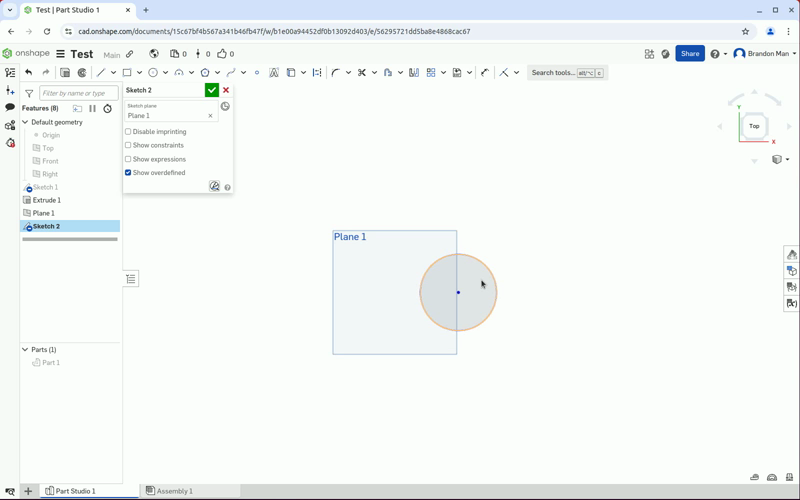
scroll(6)
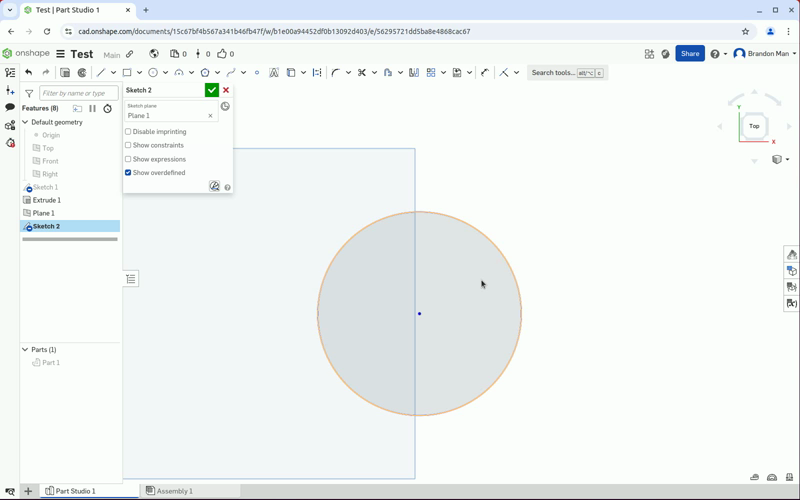
click(481, 279)
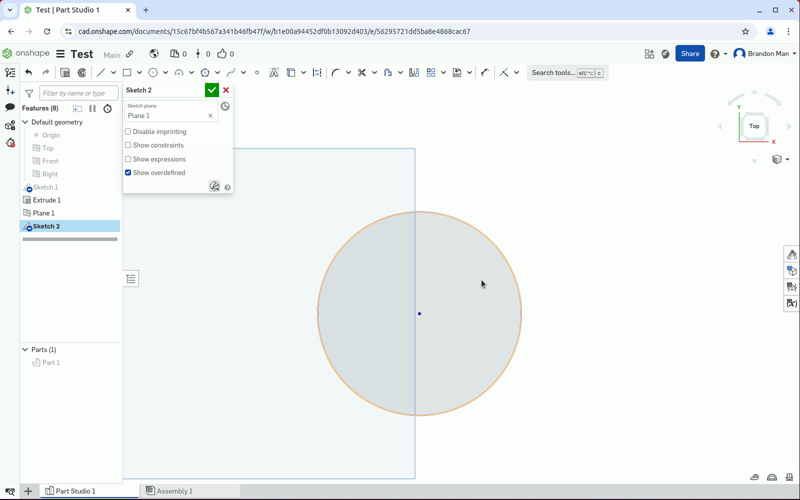
scroll(-6)
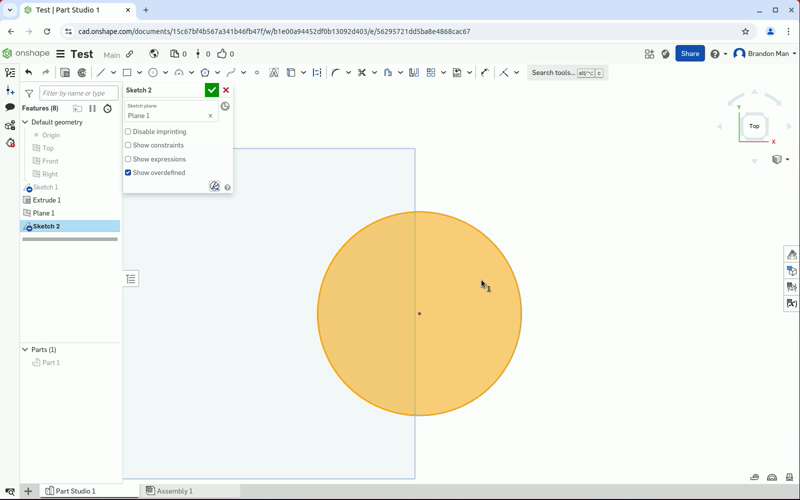
scroll(-6)
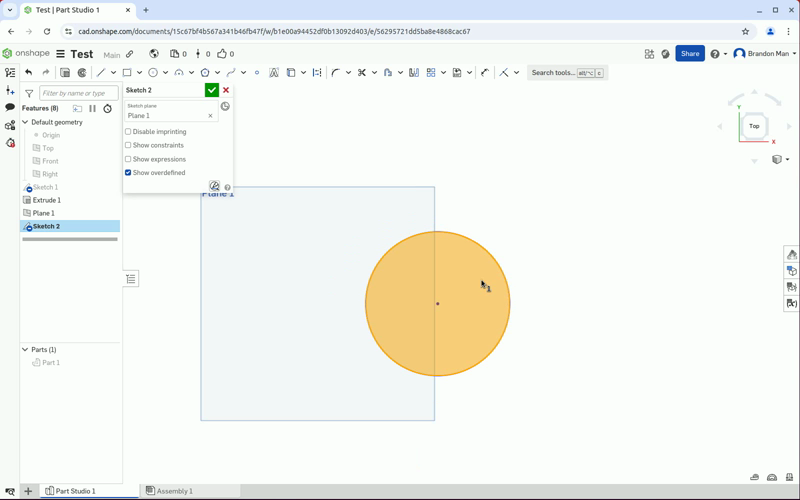
scroll(-6)
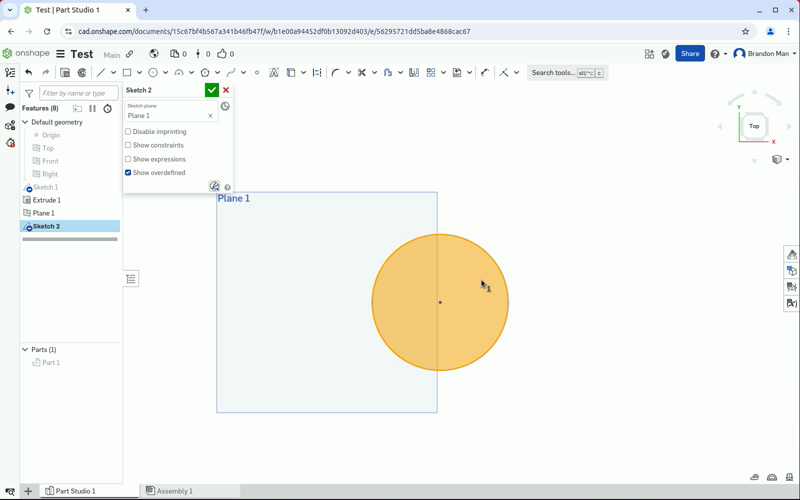
scroll(-6)
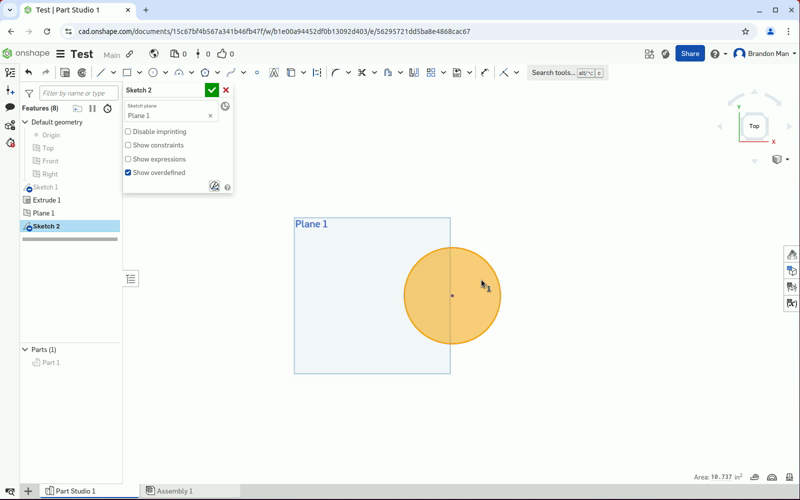
scroll(-6)
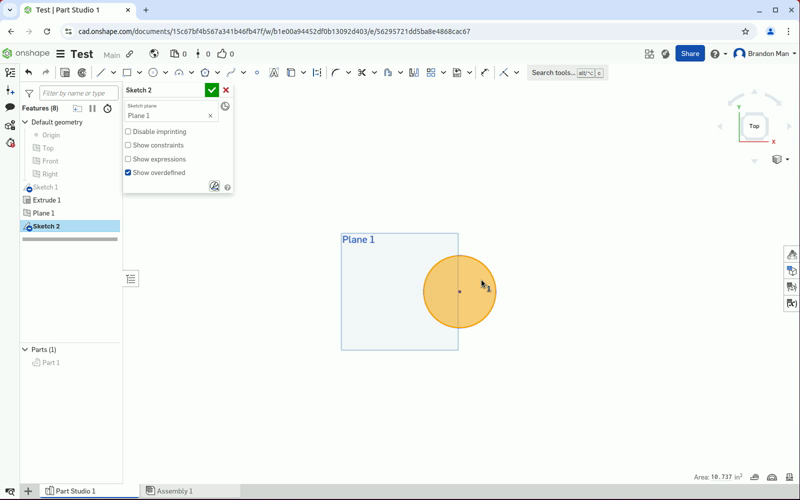
scroll(-6)
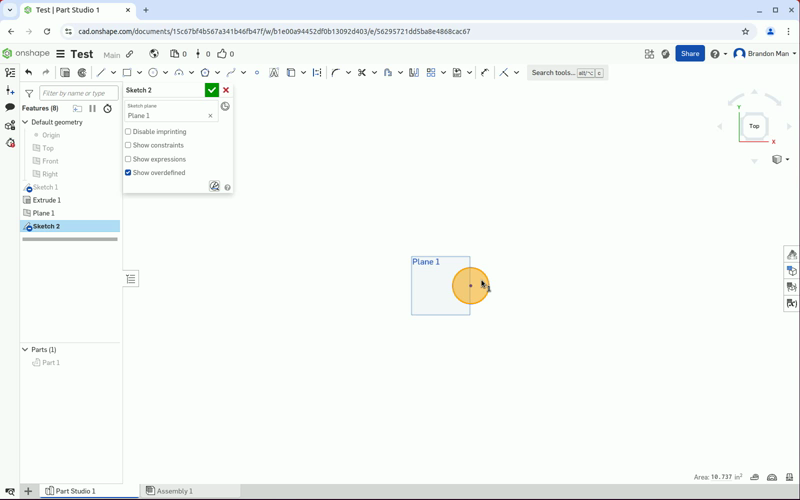
scroll(-6)
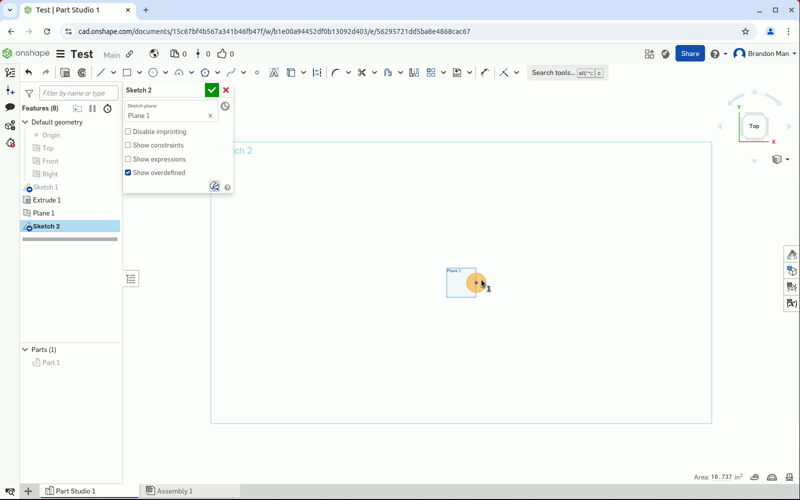
mouse_move(73, 352)
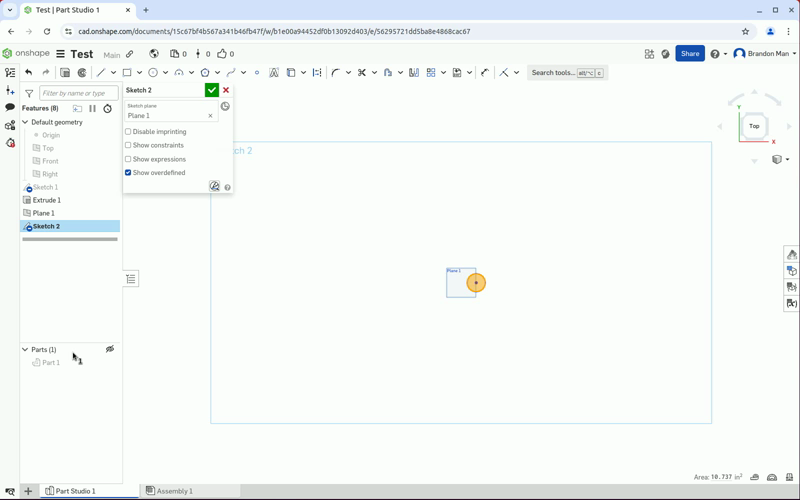
key(shift+y)
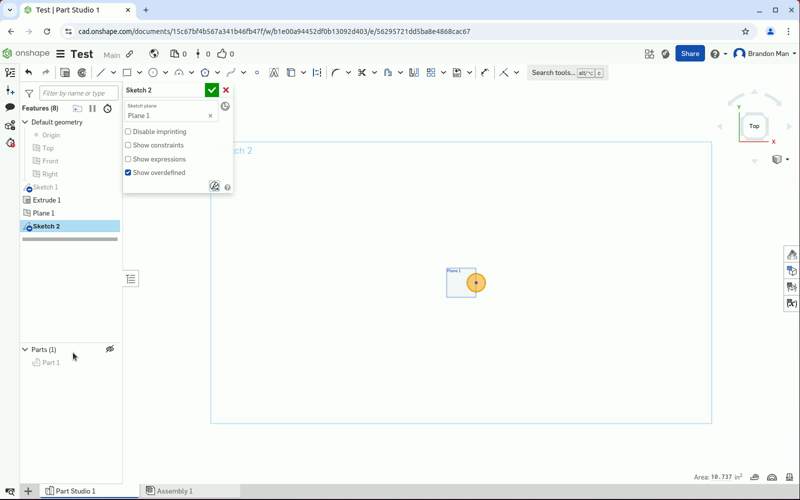
key(shift+e)
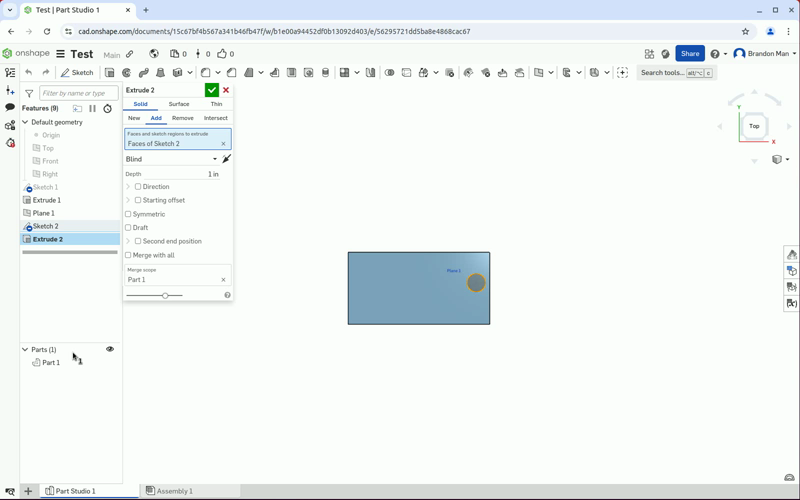
mouse_move(143, 106)
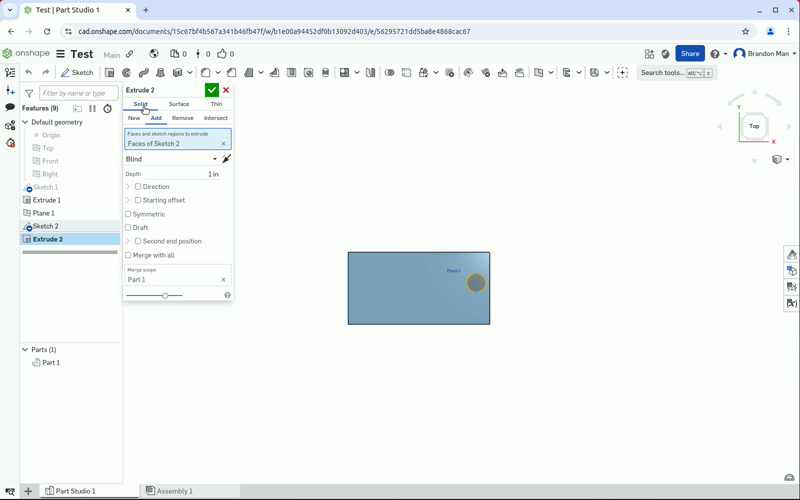
click(143, 106)
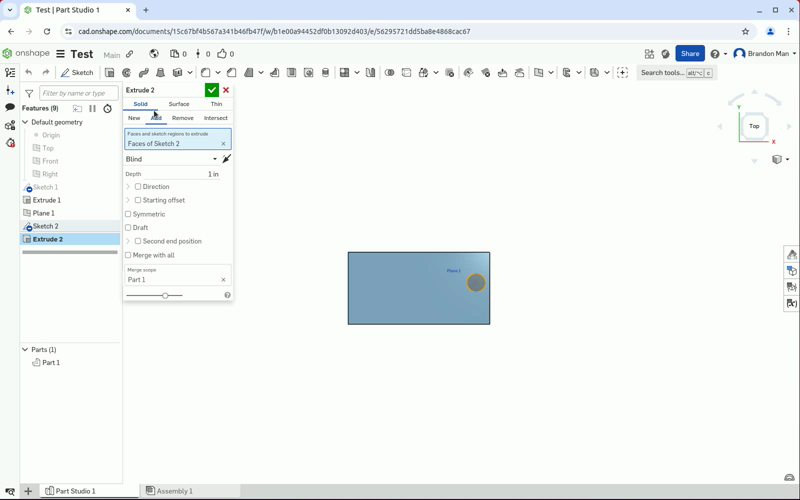
mouse_move(186, 120)
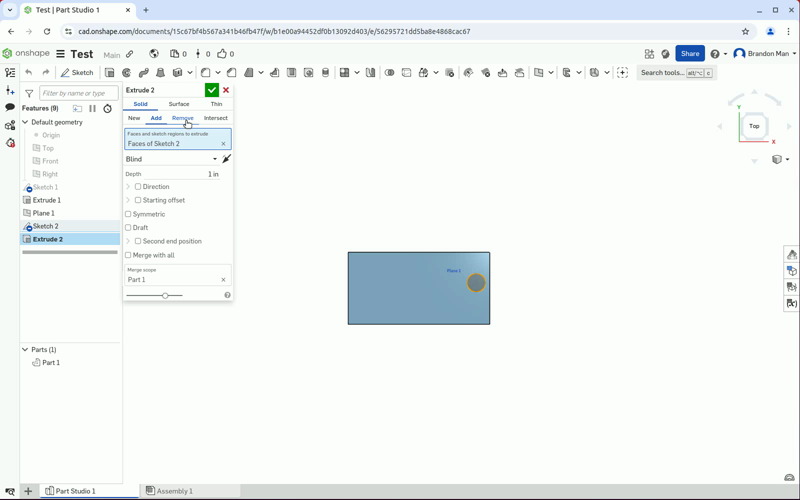
click(186, 120)
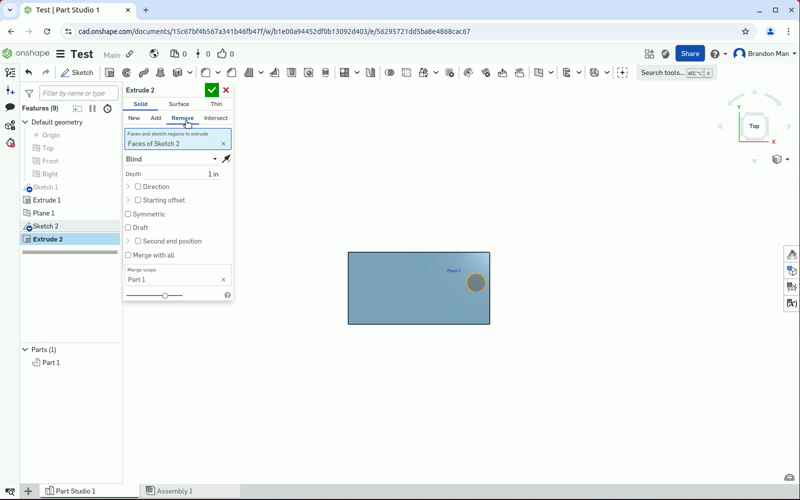
key(tab, 4)
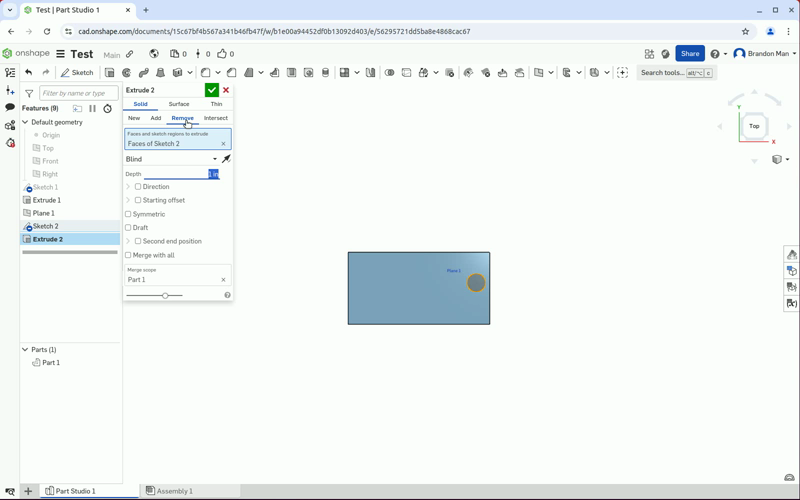
text(7.943)
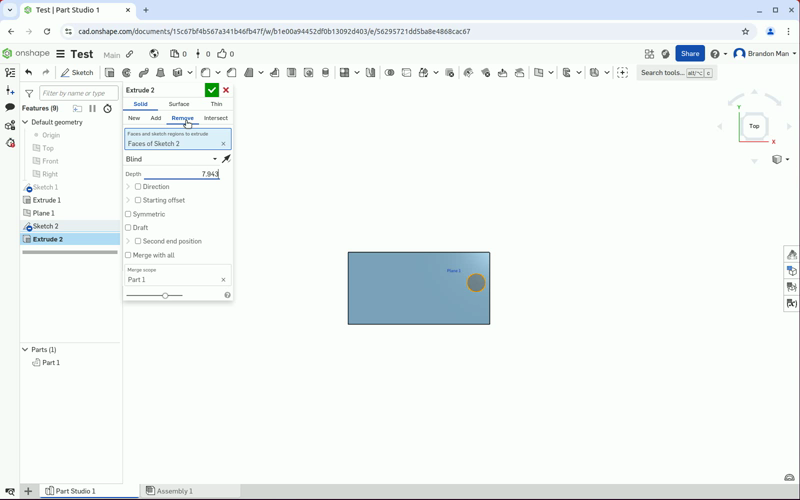
key(tab, 6)
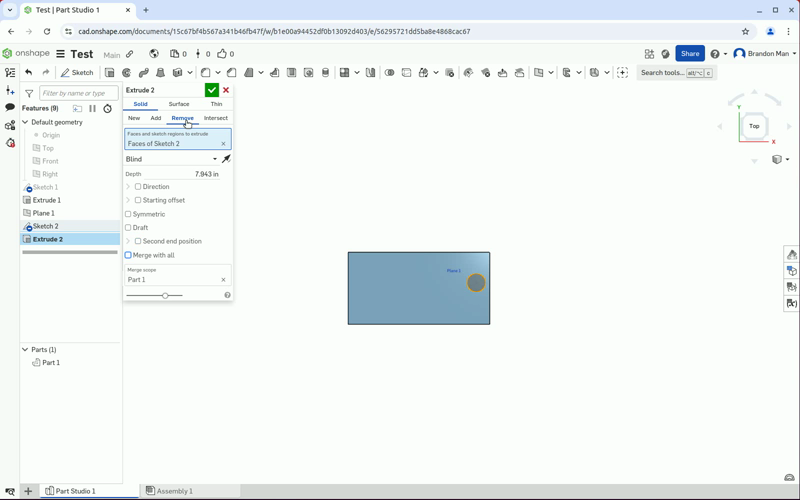
key(space)
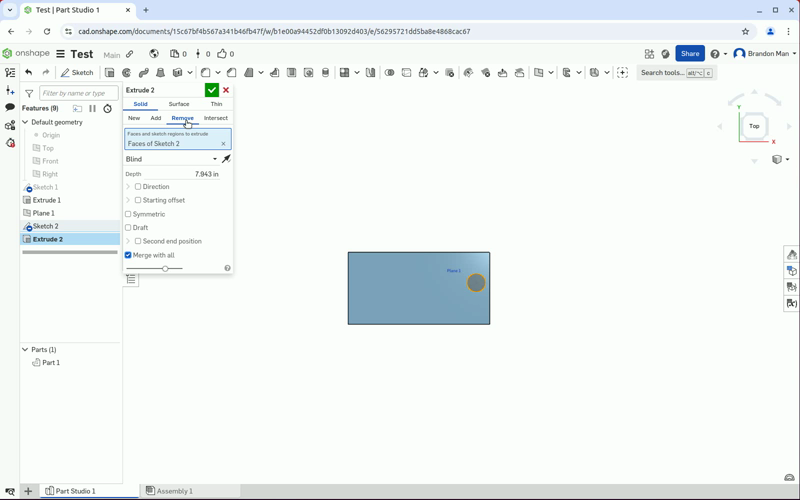
key(enter)
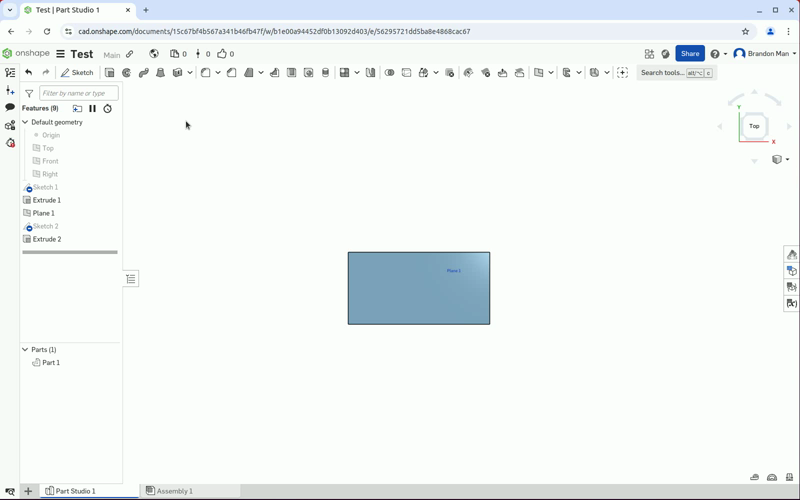
key(shift+h)
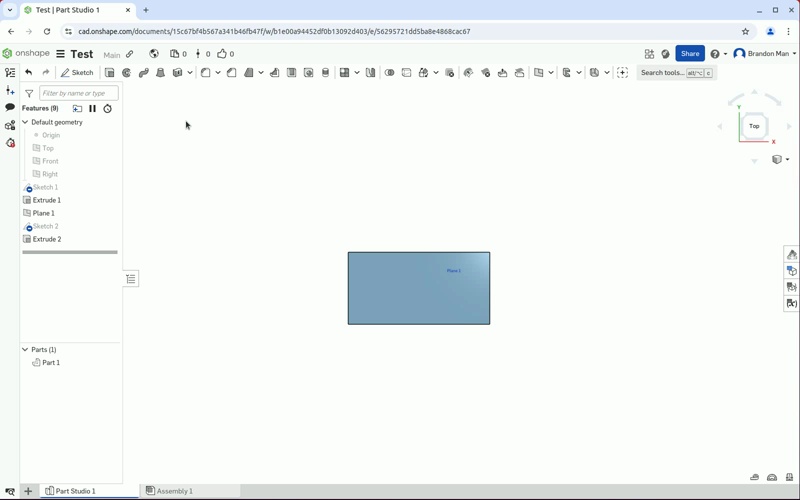
key(shift+h)
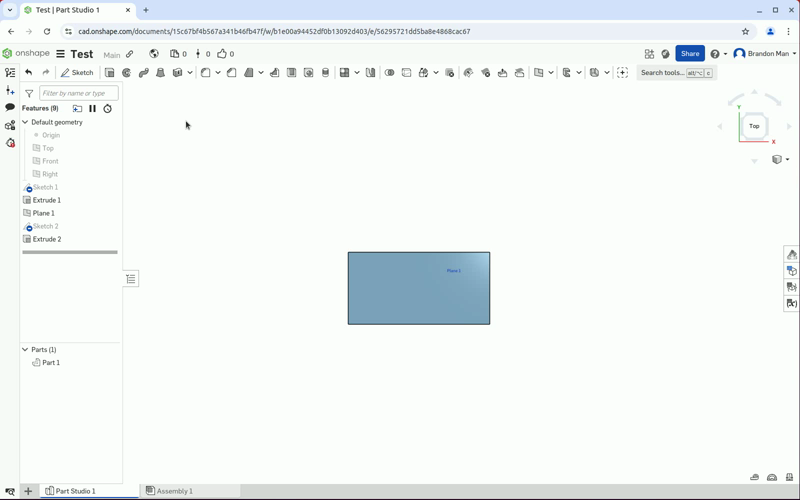
mouse_move(73, 189)
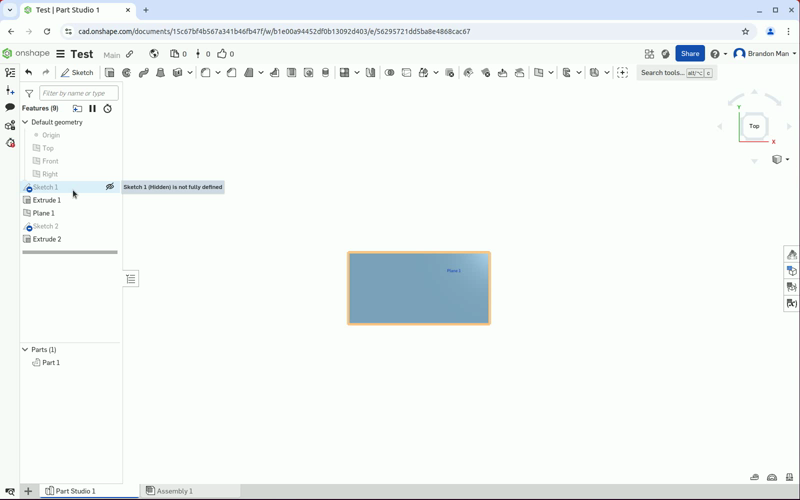
click(73, 189)
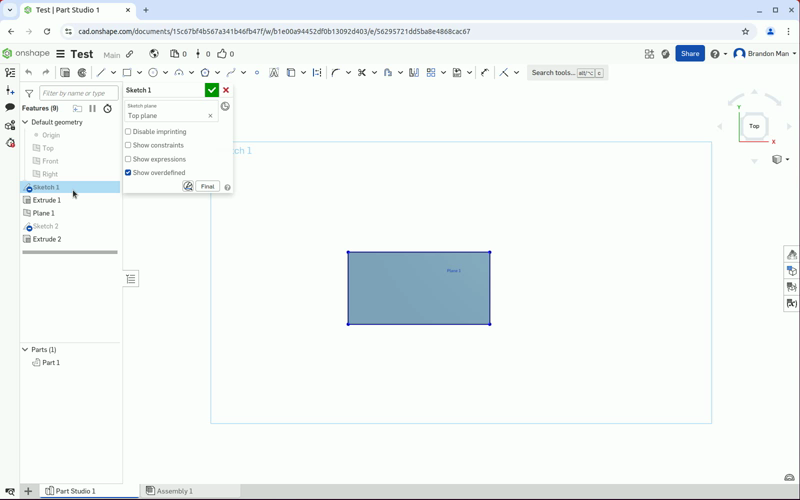
mouse_move(229, 92)
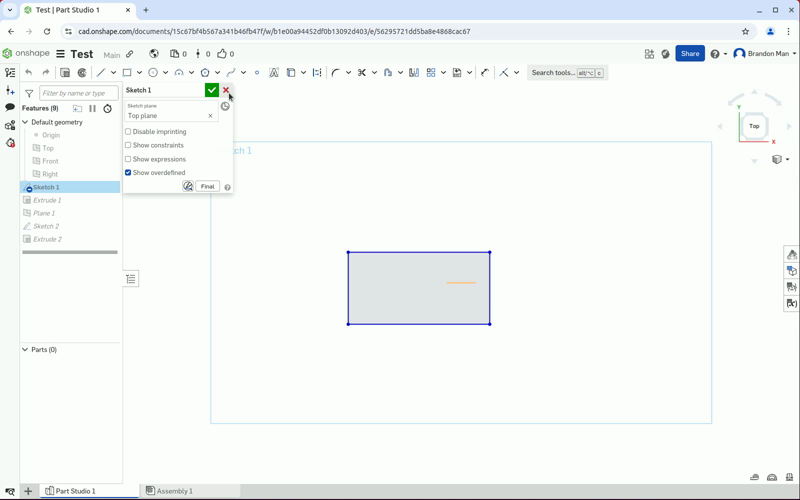
click(229, 92)
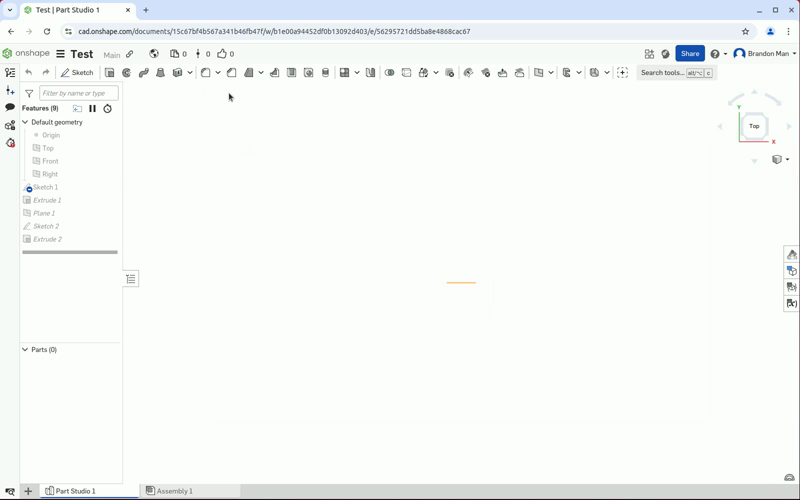
key(shift+s)
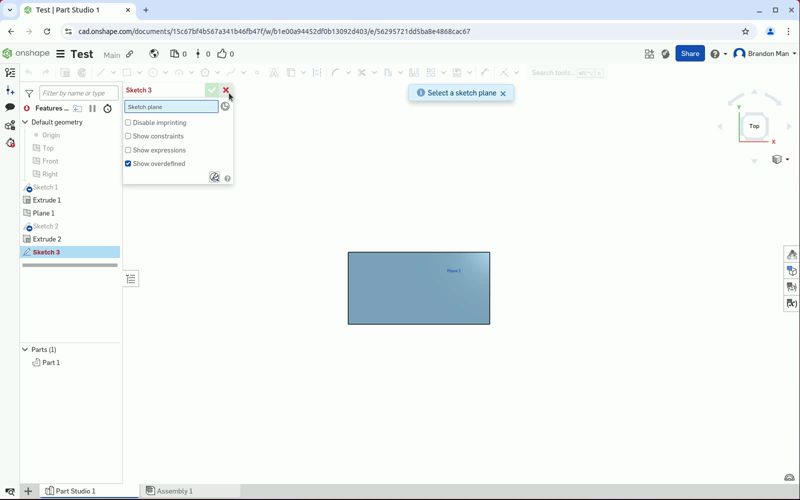
mouse_move(73, 215)
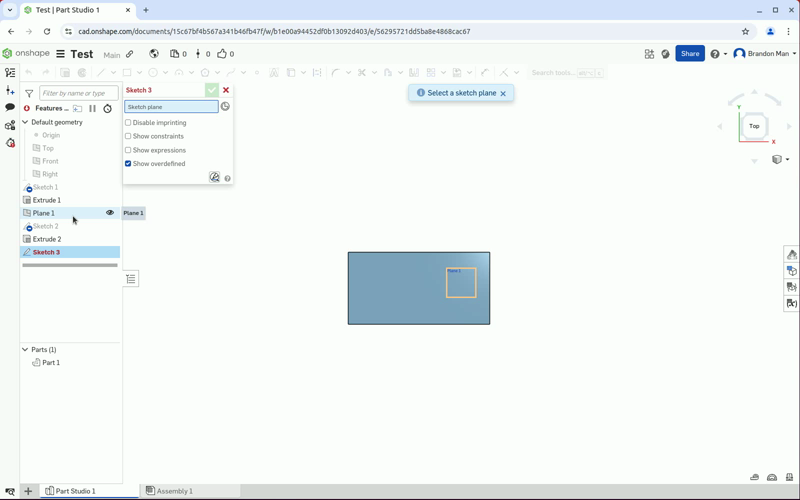
click(73, 215)
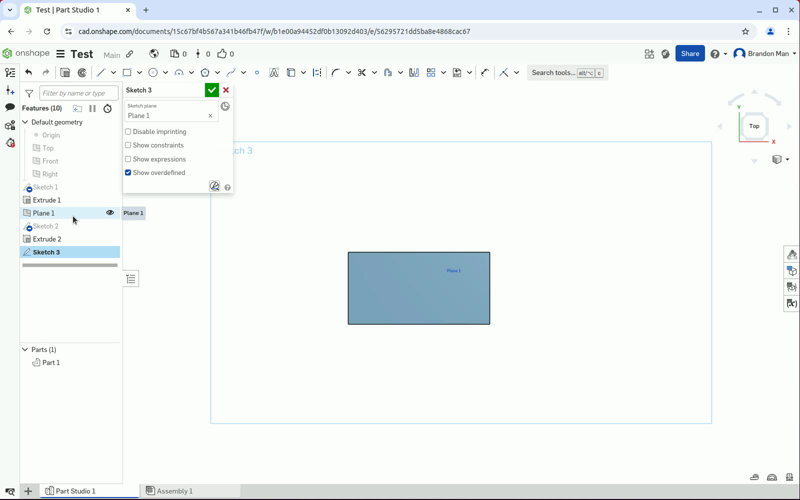
mouse_move(73, 352)
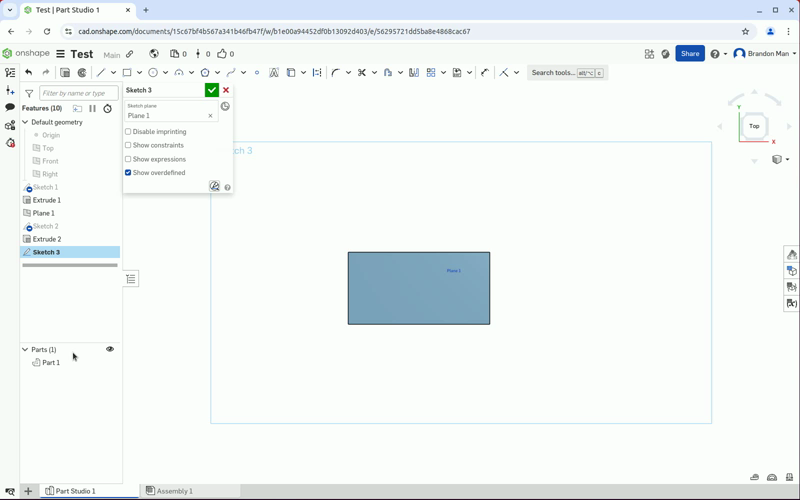
key(y)
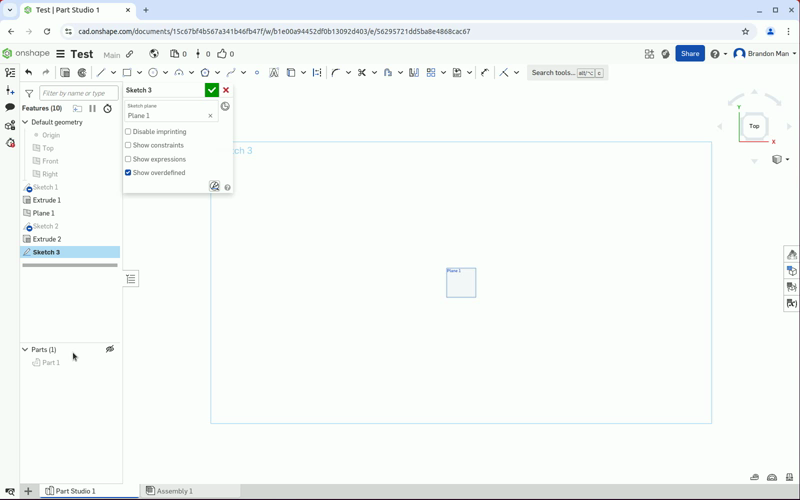
key(l)
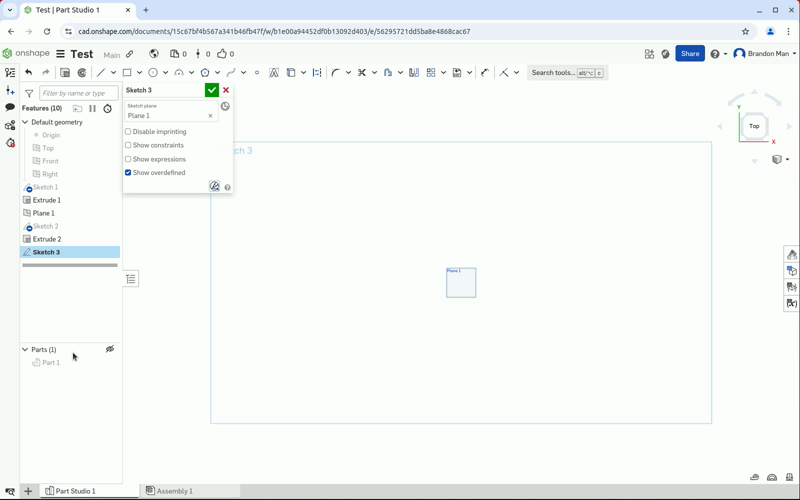
key_down(shift)
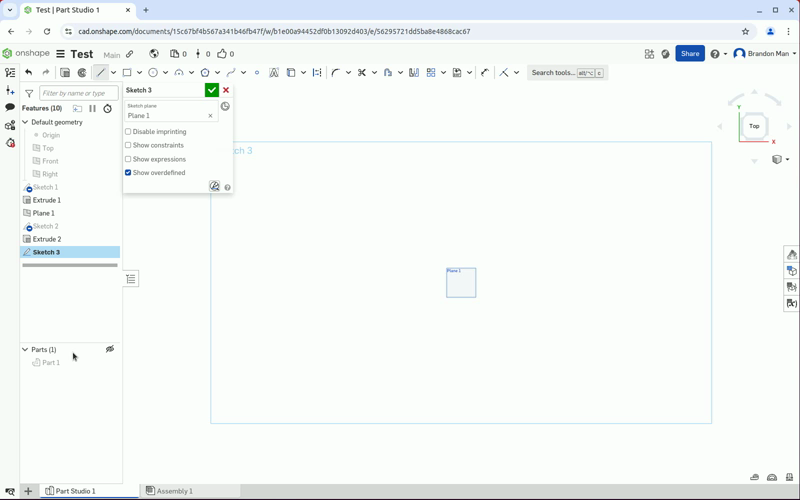
mouse_move(393, 280)
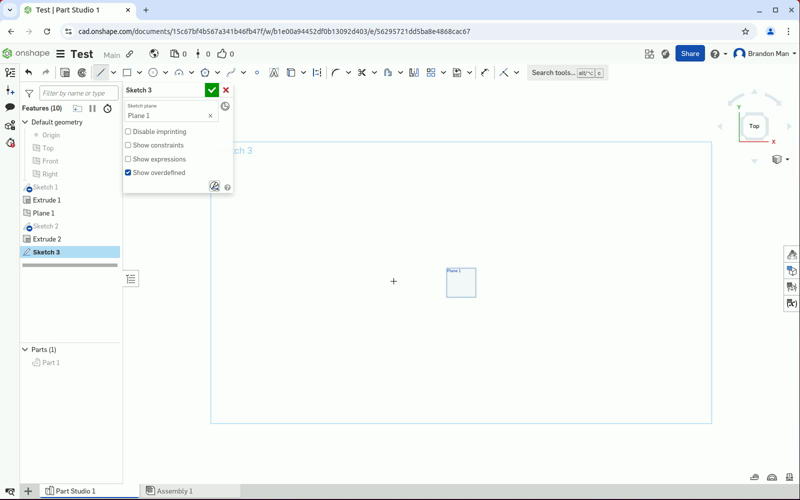
click(393, 280)
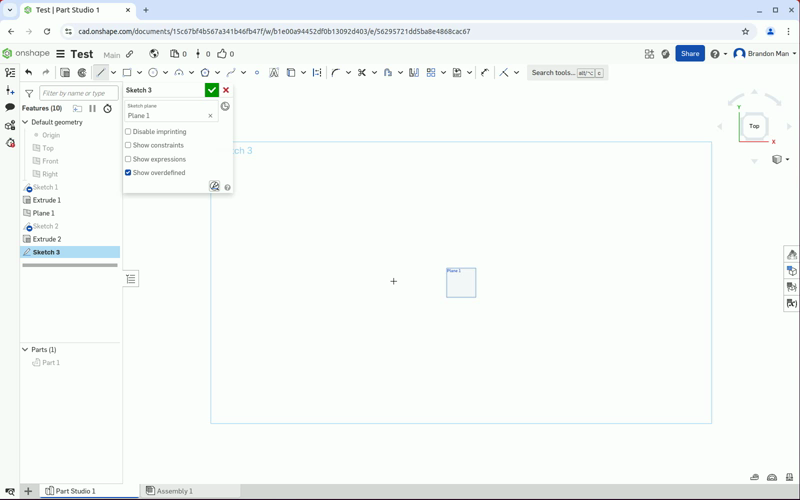
key_up(shift)
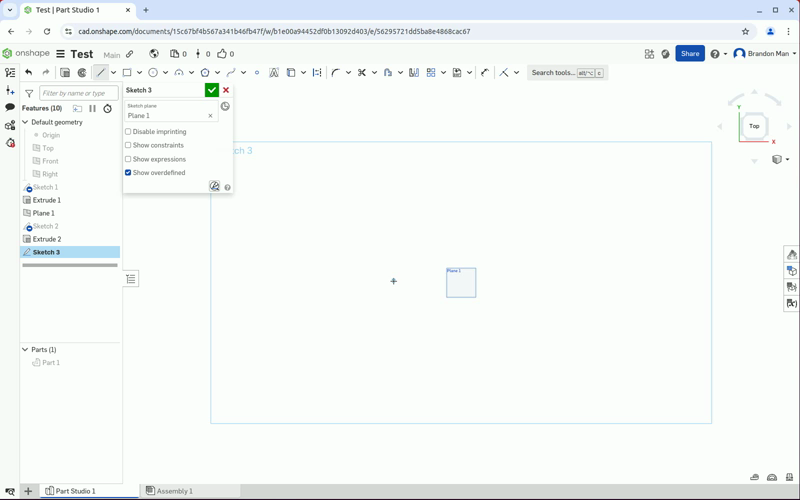
key_down(shift)
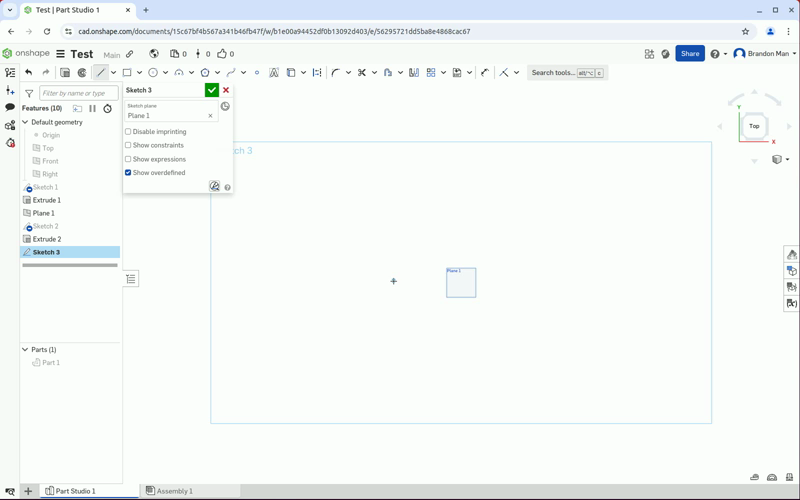
mouse_move(423, 280)
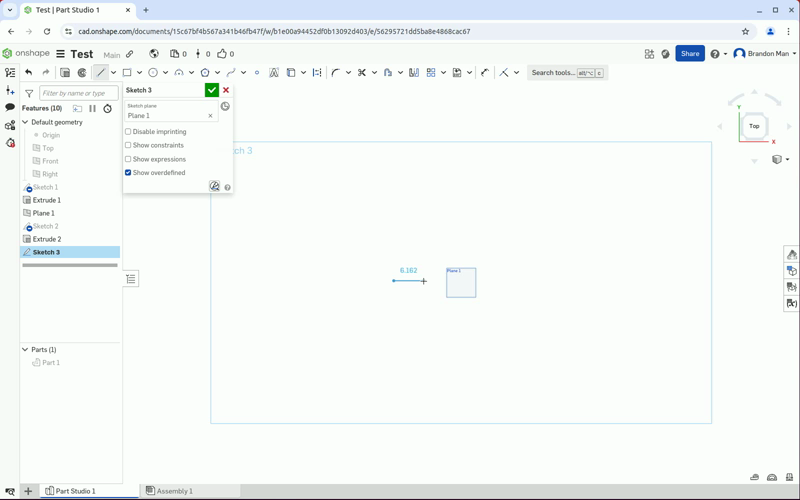
mouse_move(416, 270)
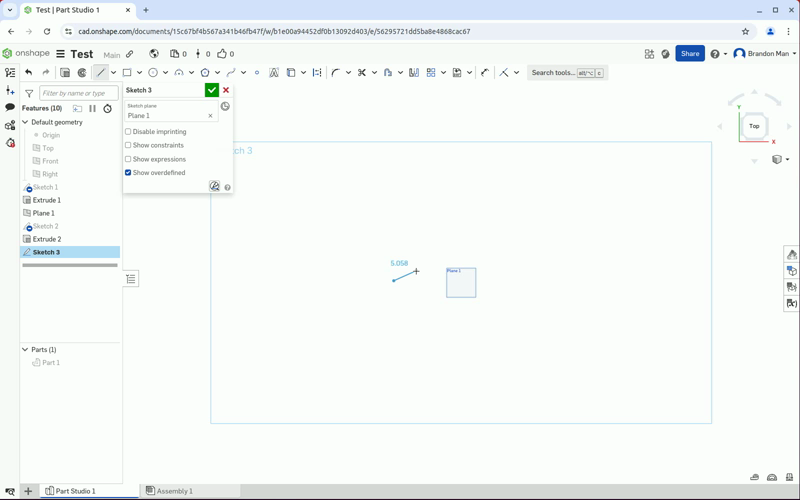
click(416, 270)
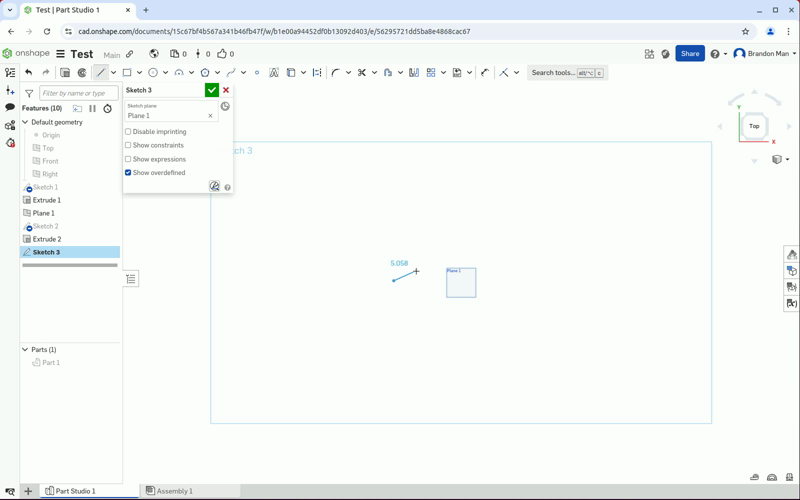
key_up(shift)
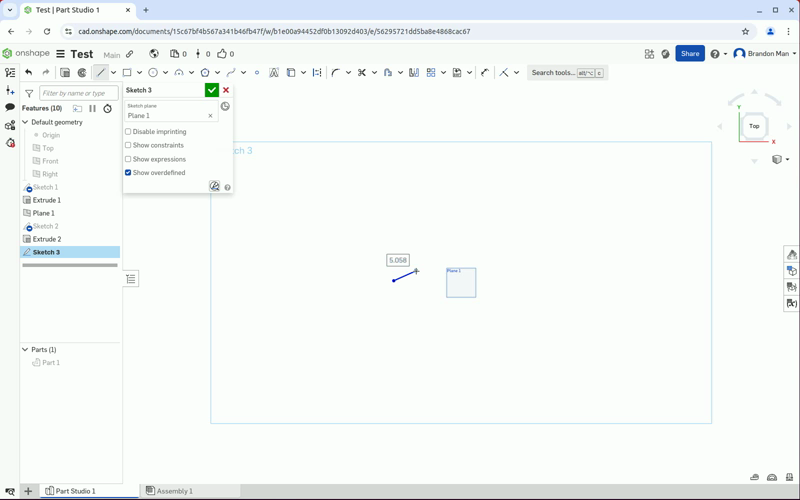
key(esc)
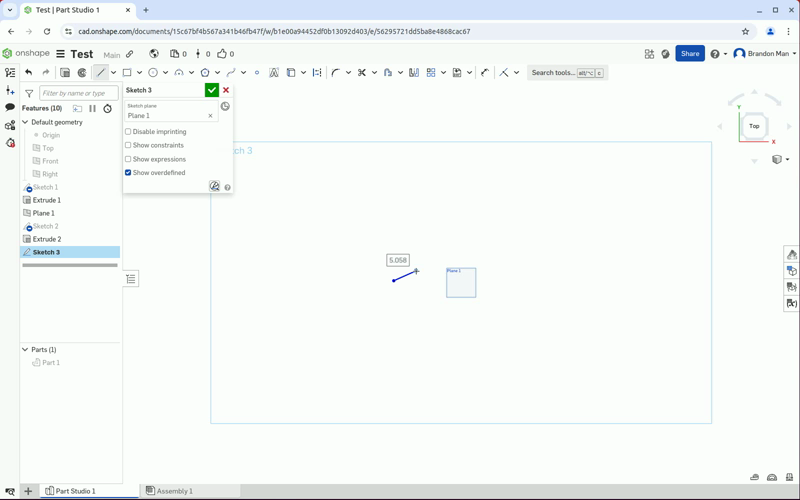
key(a)
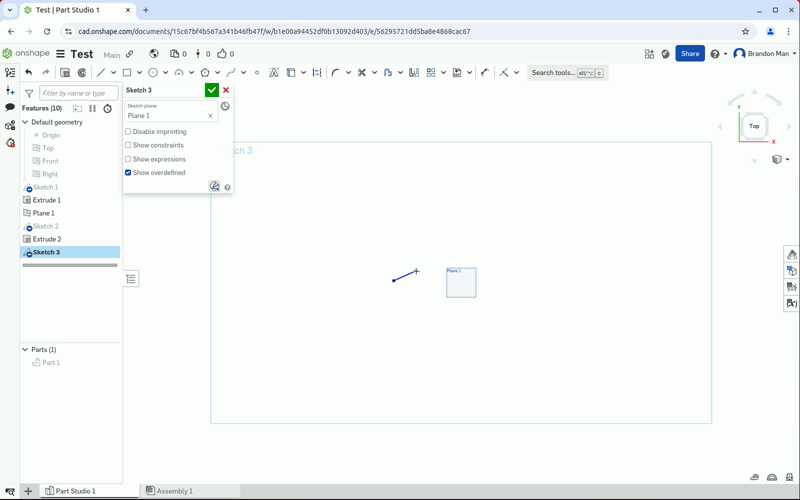
mouse_move(416, 270)
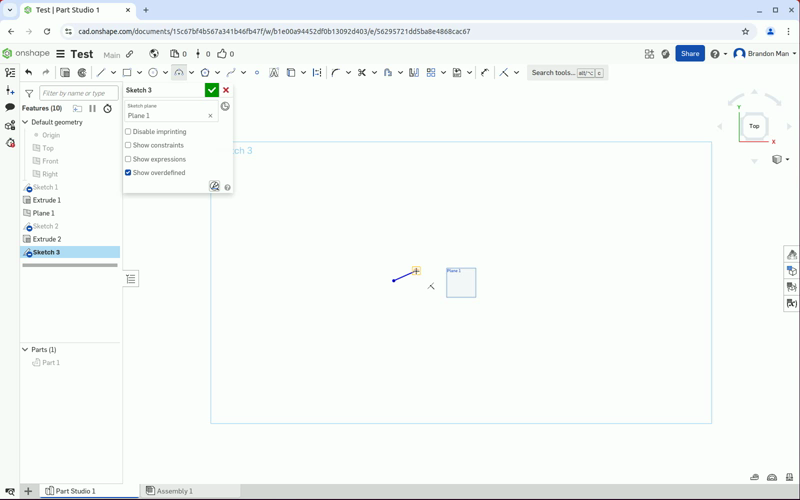
click(416, 270)
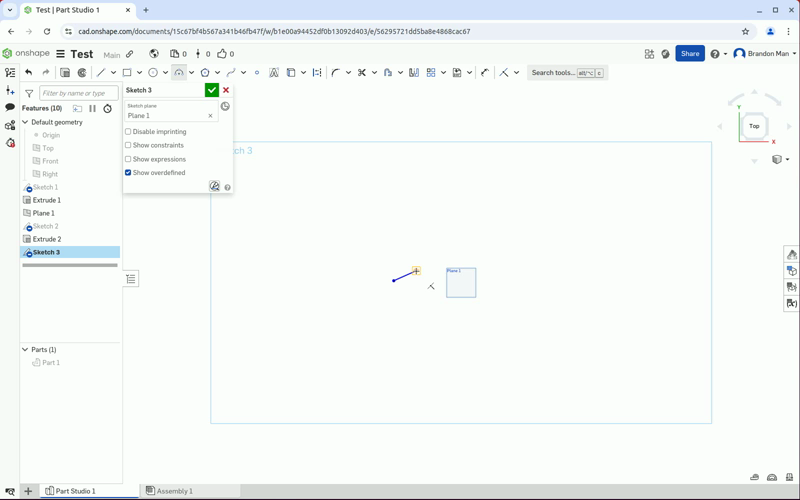
key_down(shift)
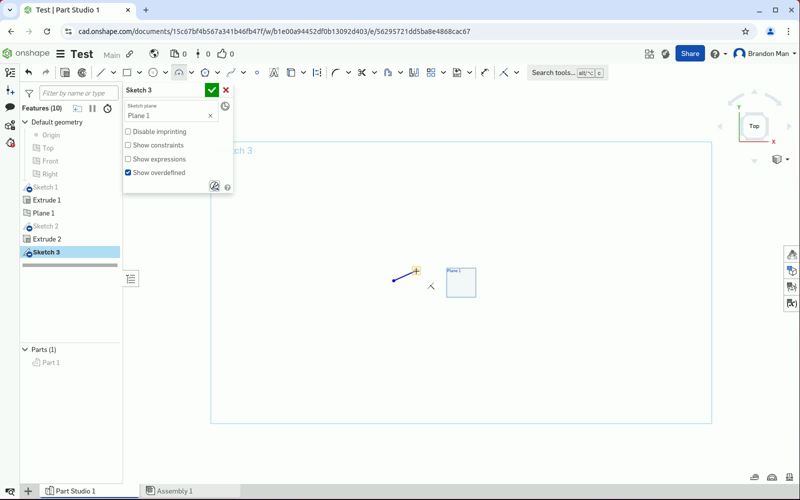
mouse_move(398, 260)
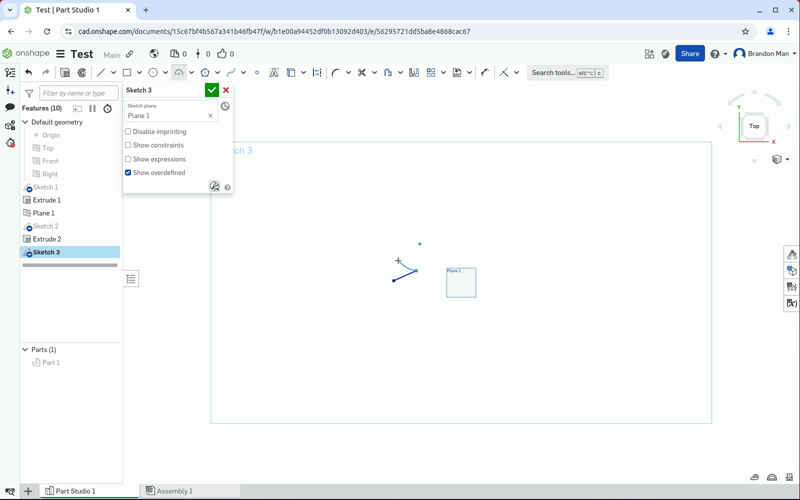
click(398, 260)
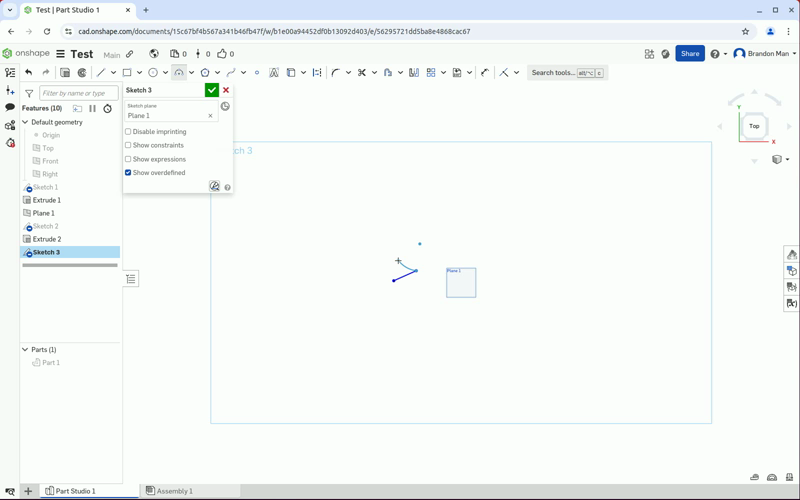
mouse_move(412, 256)
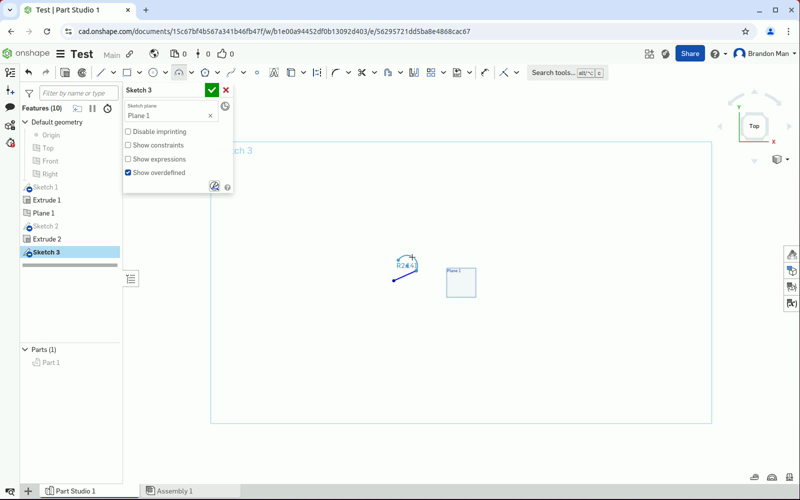
click(412, 256)
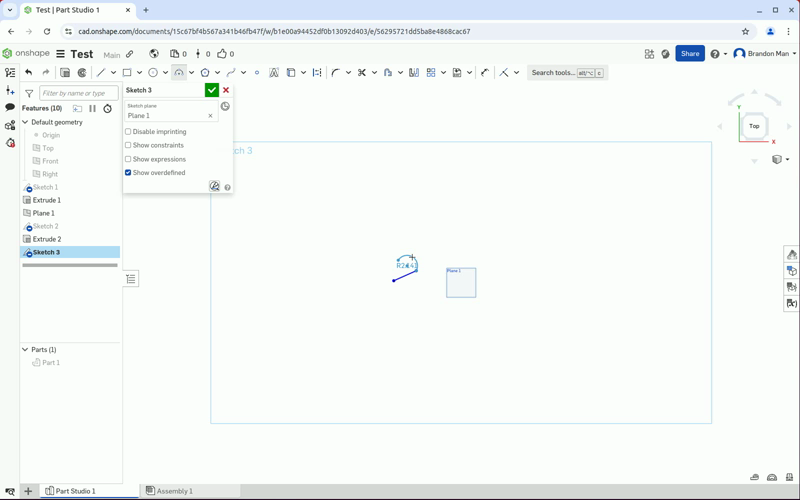
key_up(shift)
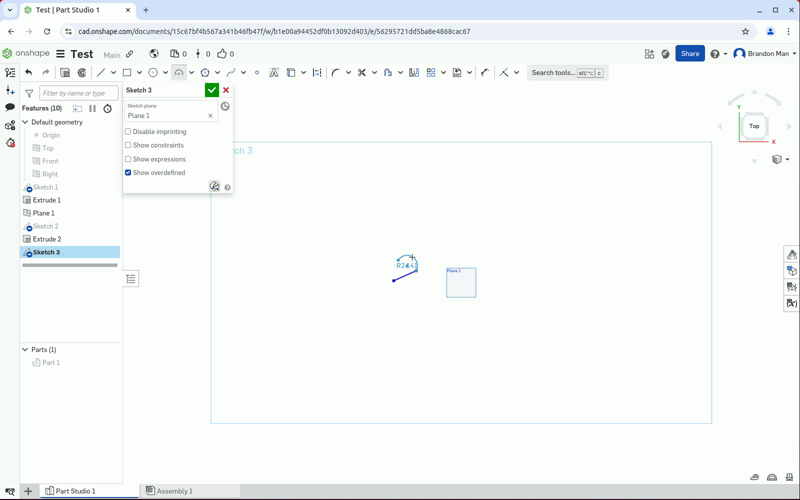
key(esc)
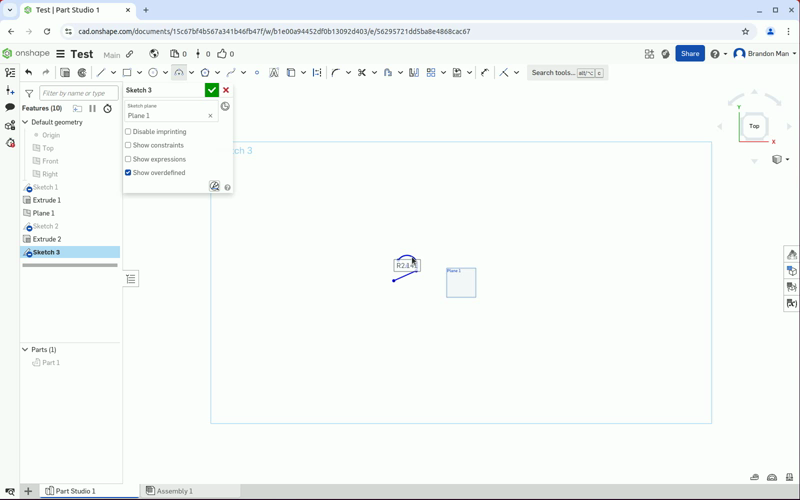
key(l)
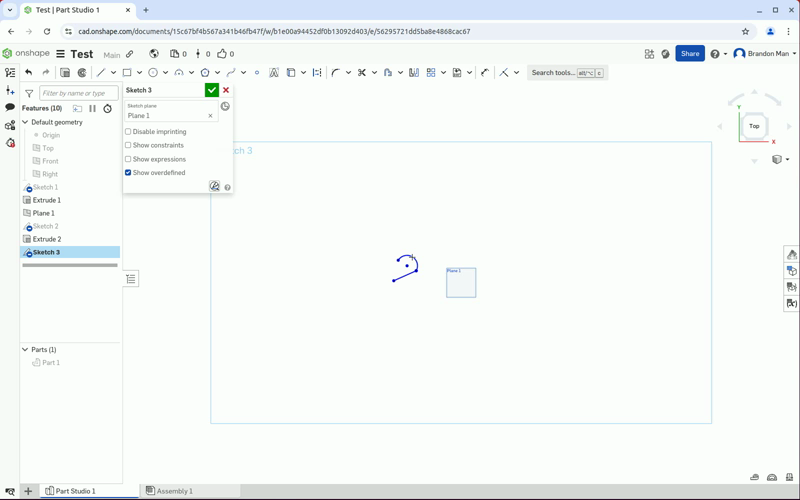
mouse_move(398, 260)
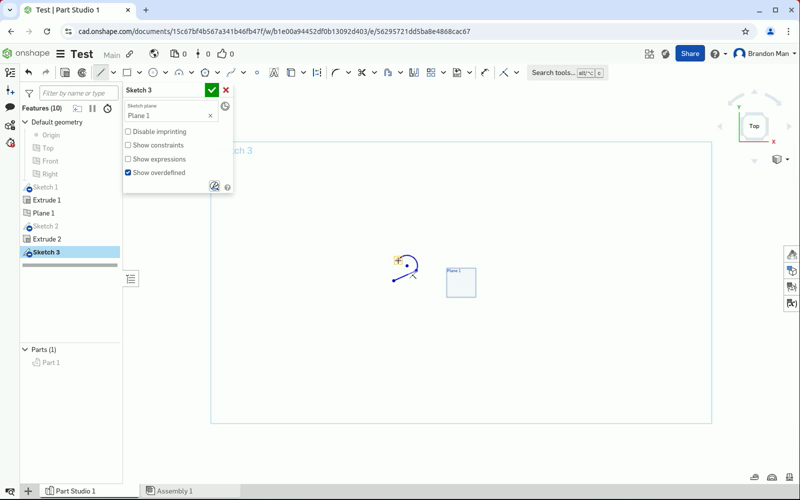
click(398, 260)
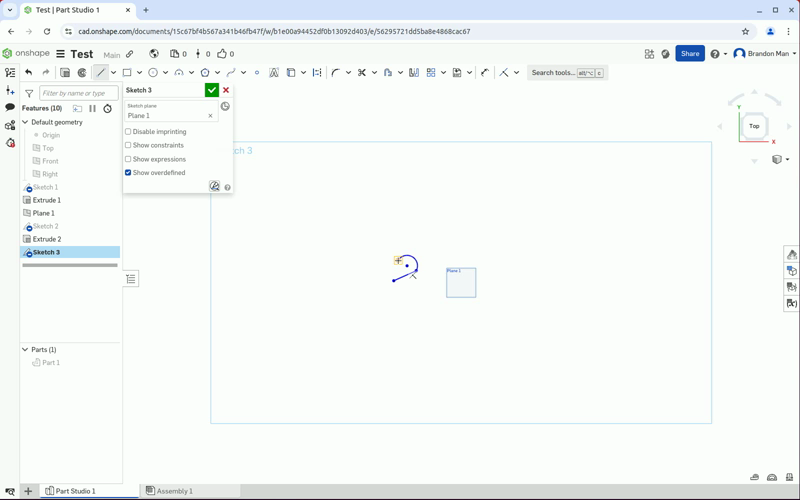
mouse_move(428, 260)
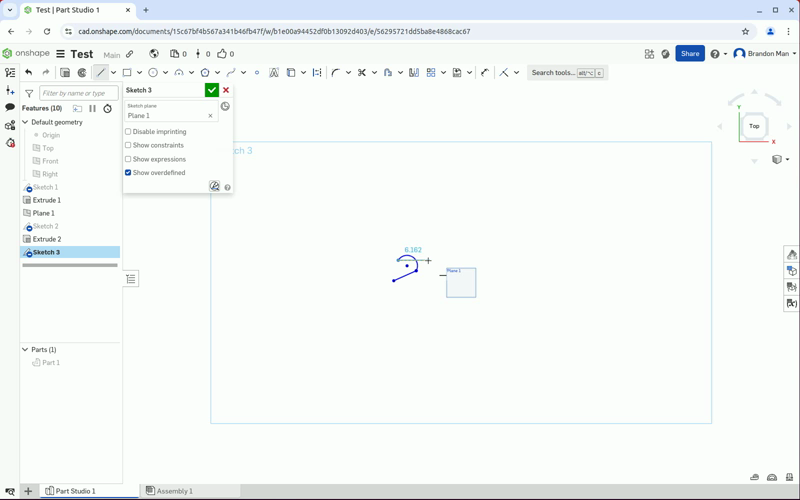
key_down(shift)
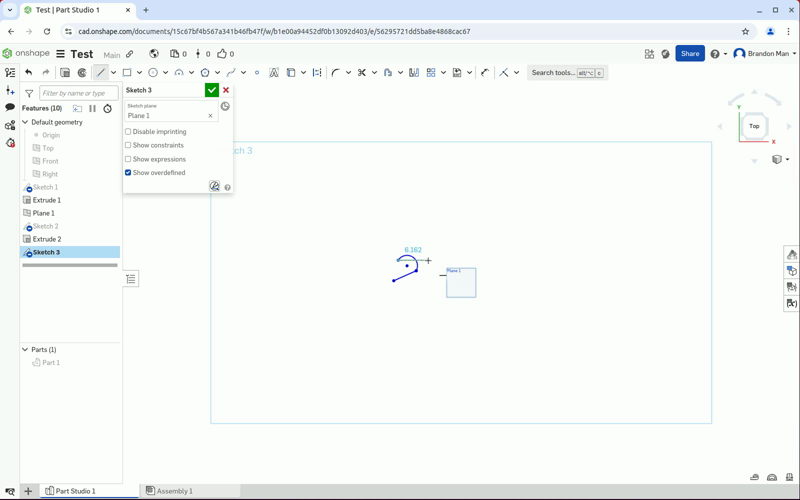
mouse_move(393, 280)
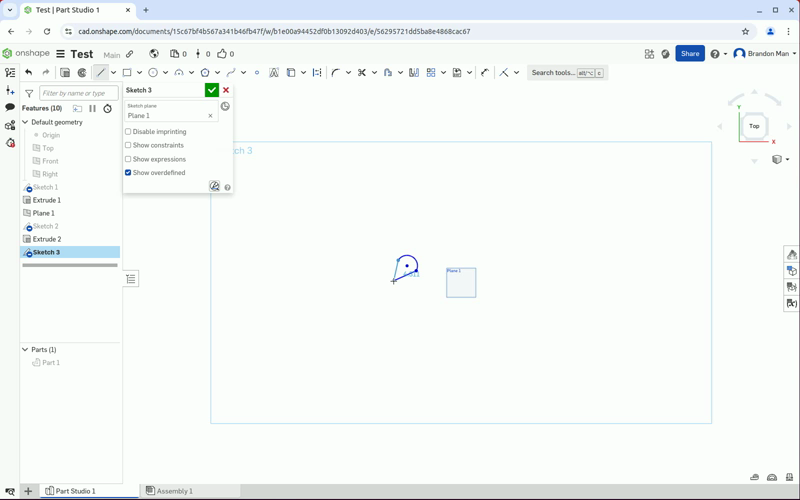
key_up(shift)
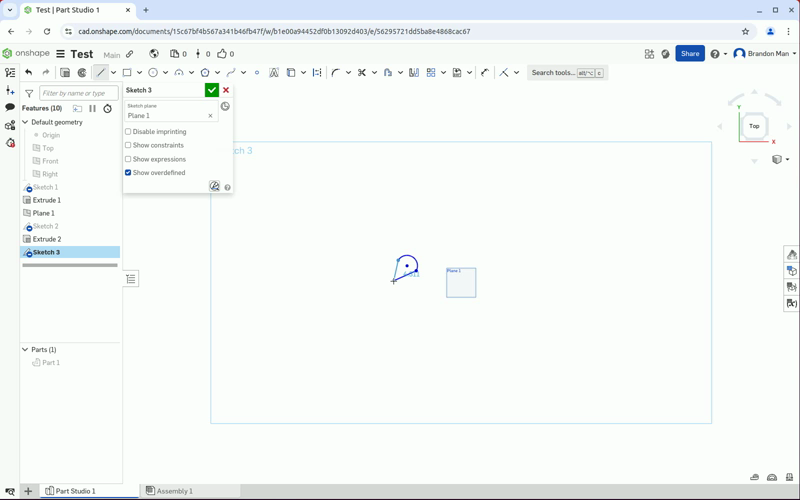
click(393, 280)
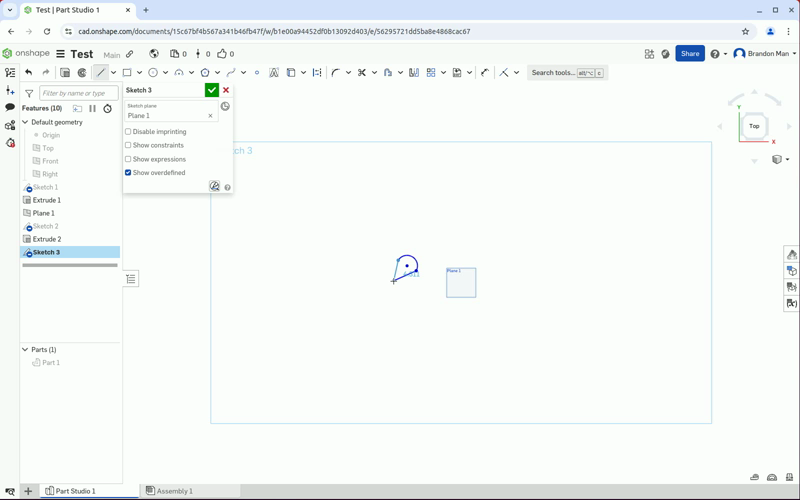
key(esc)
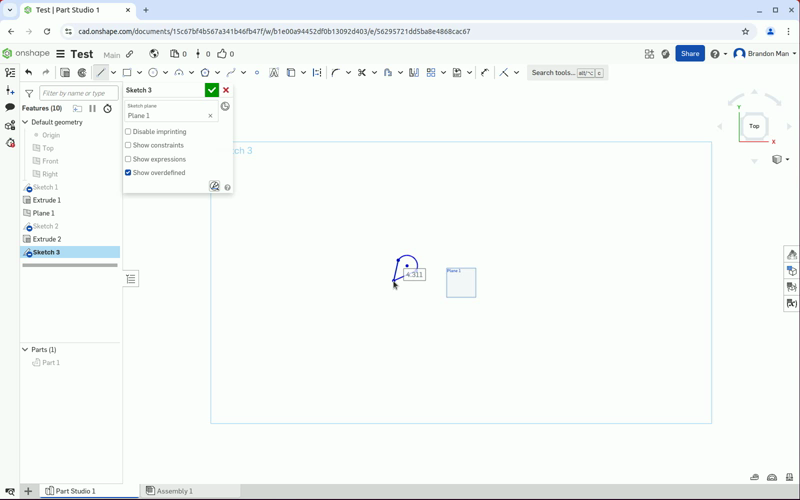
mouse_move(405, 265)
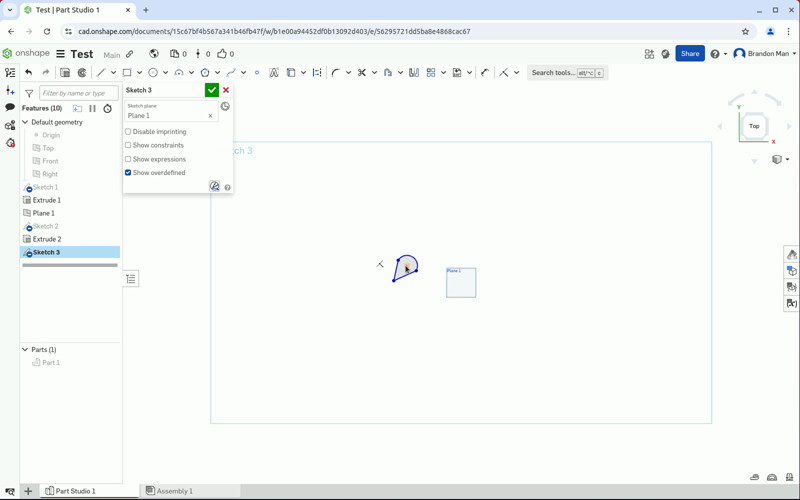
scroll(6)
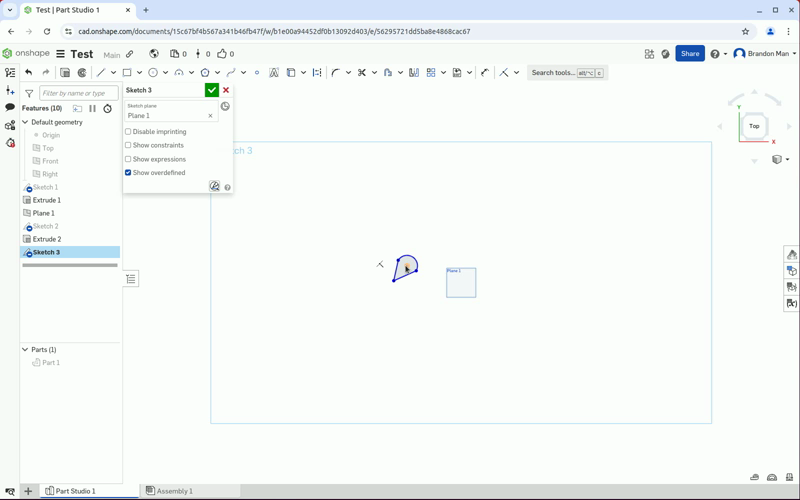
scroll(6)
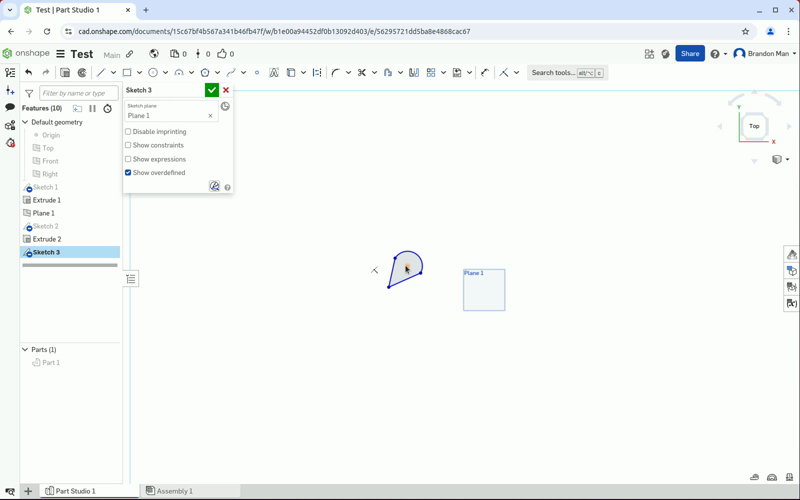
scroll(6)
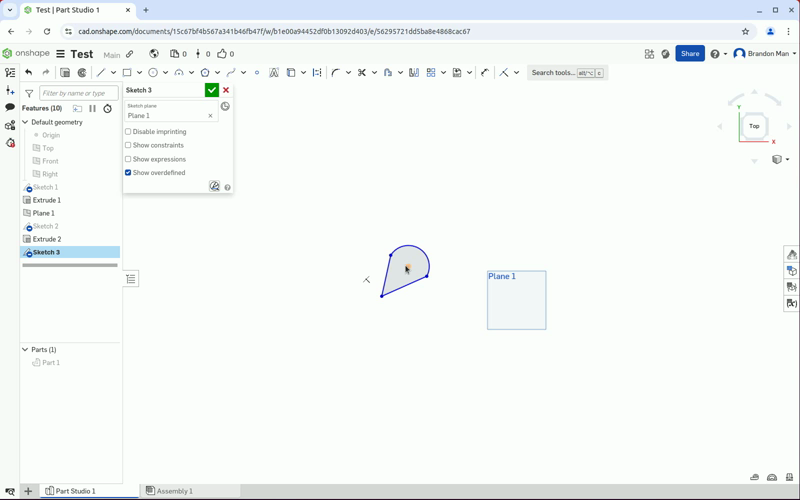
scroll(6)
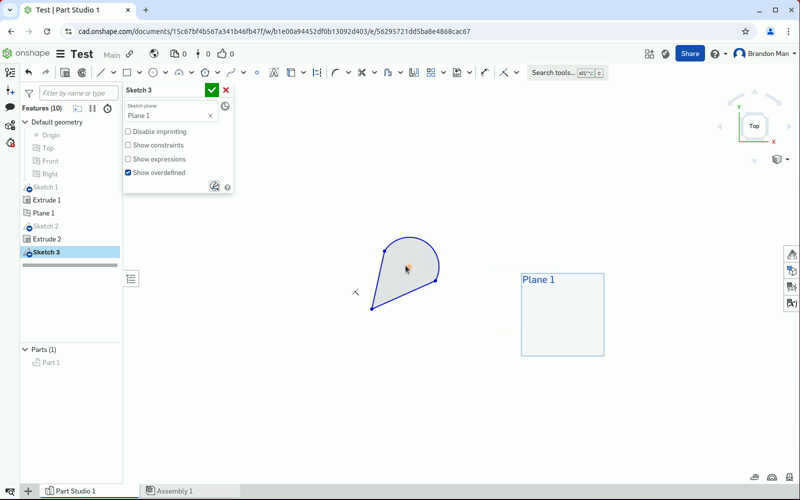
scroll(6)
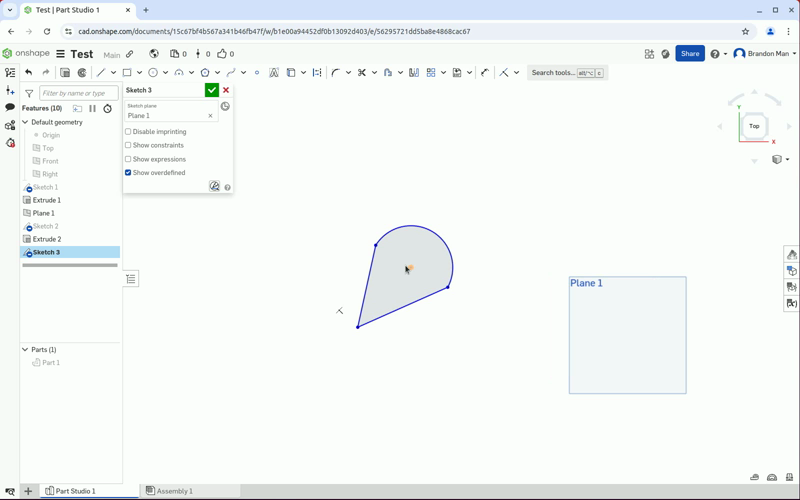
scroll(6)
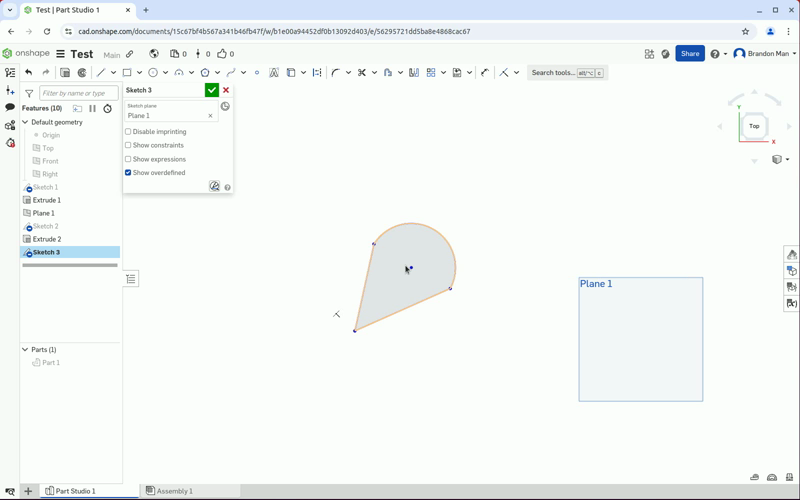
scroll(6)
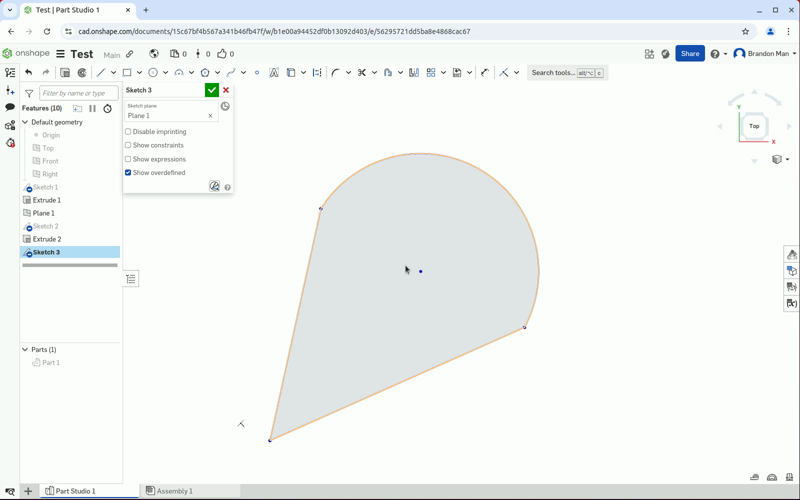
click(405, 265)
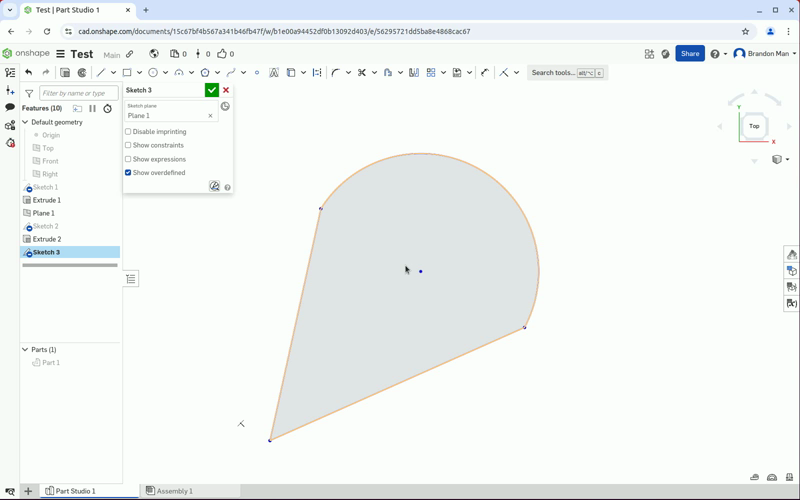
scroll(-6)
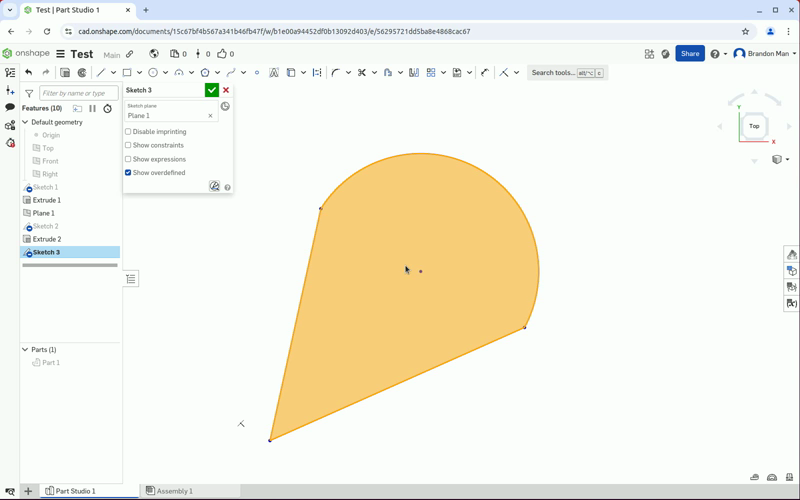
scroll(-6)
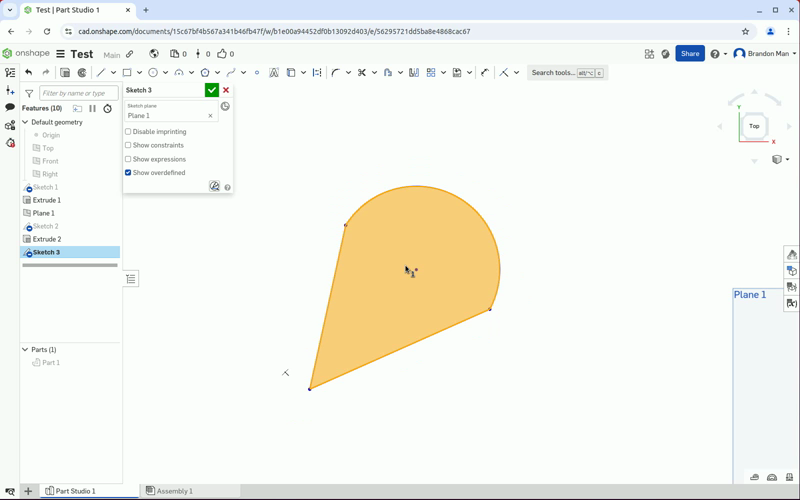
scroll(-6)
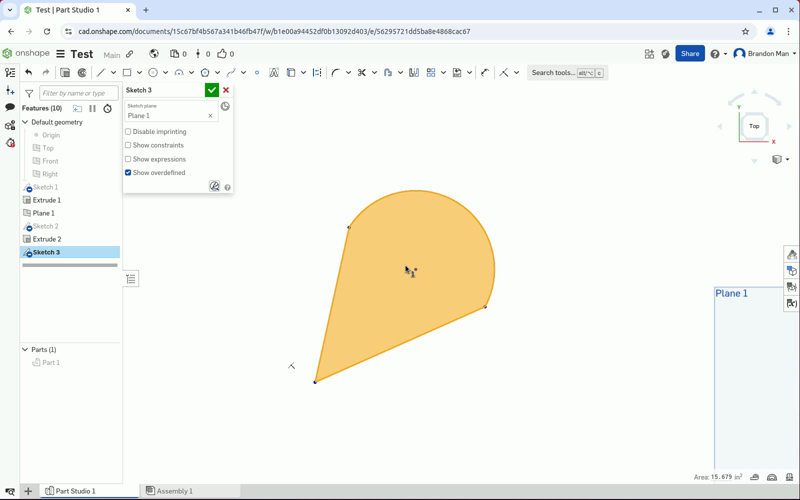
scroll(-6)
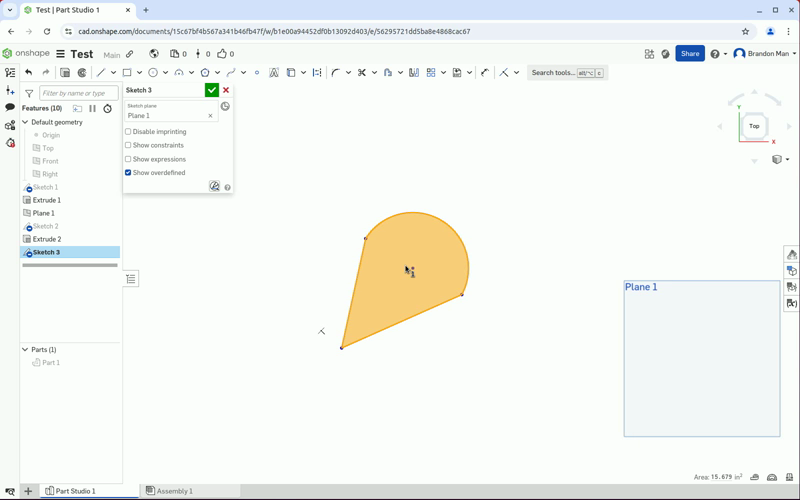
scroll(-6)
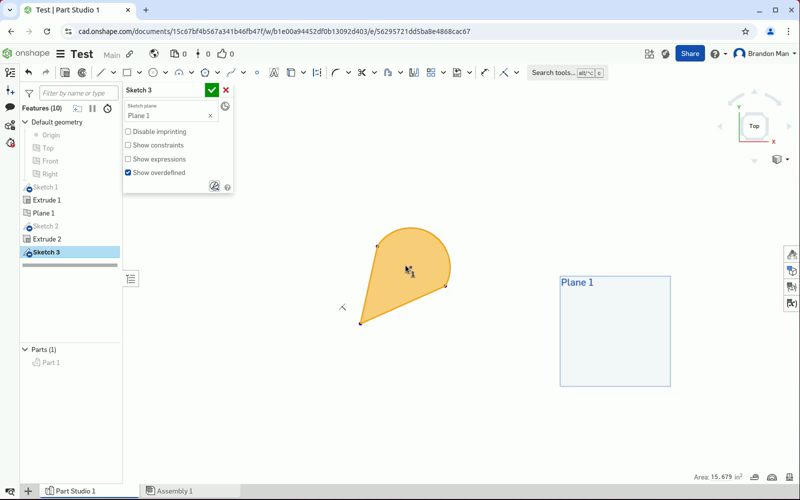
scroll(-6)
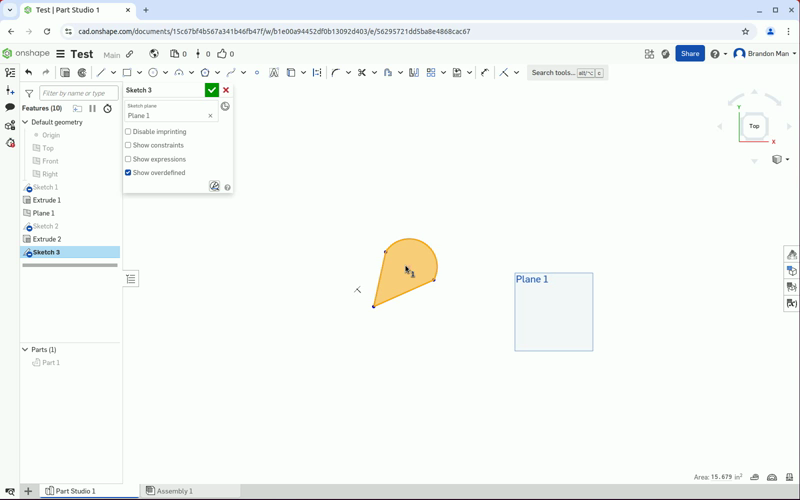
scroll(-6)
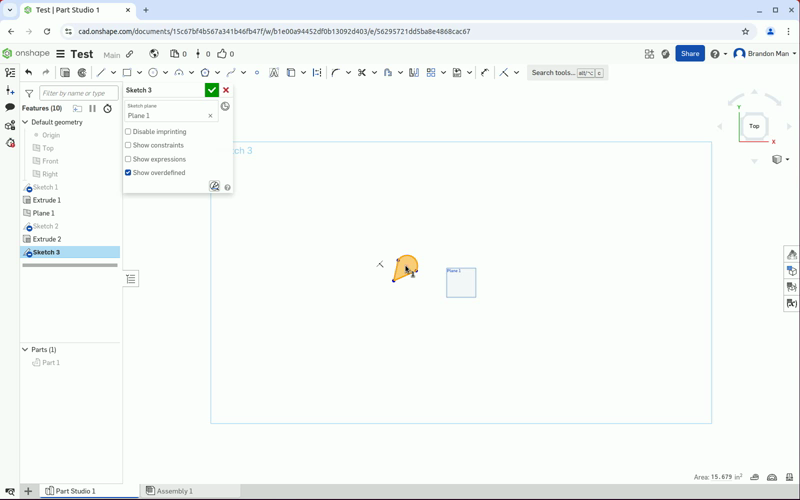
mouse_move(73, 352)
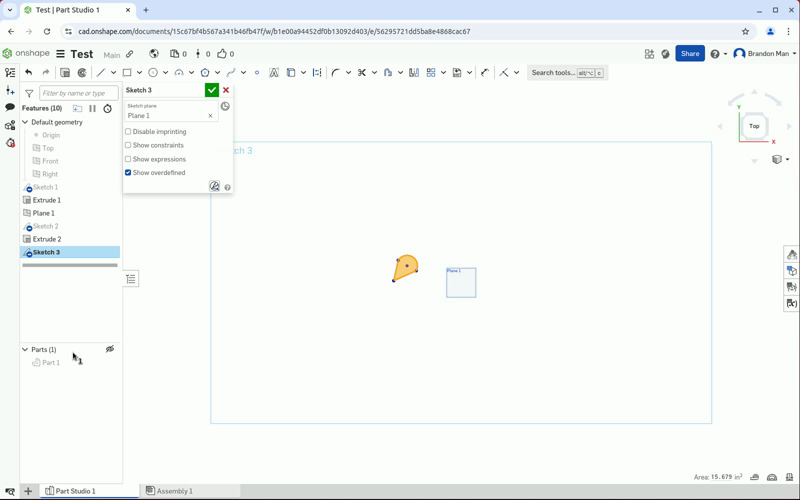
key(shift+y)
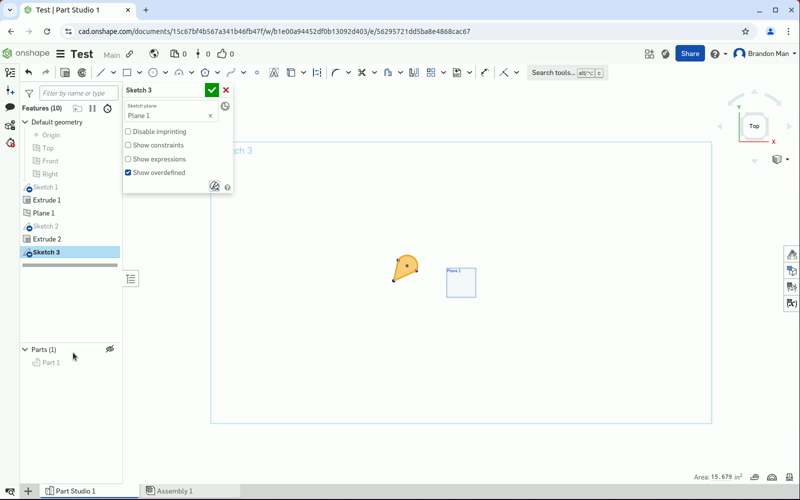
key(shift+e)
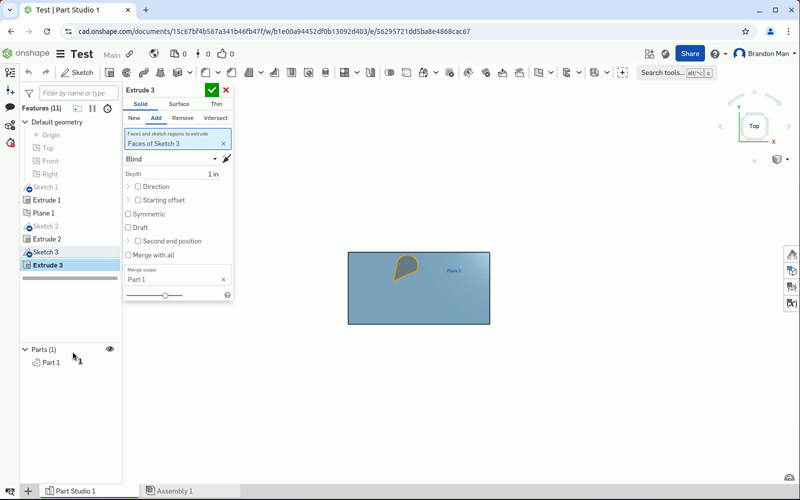
mouse_move(143, 106)
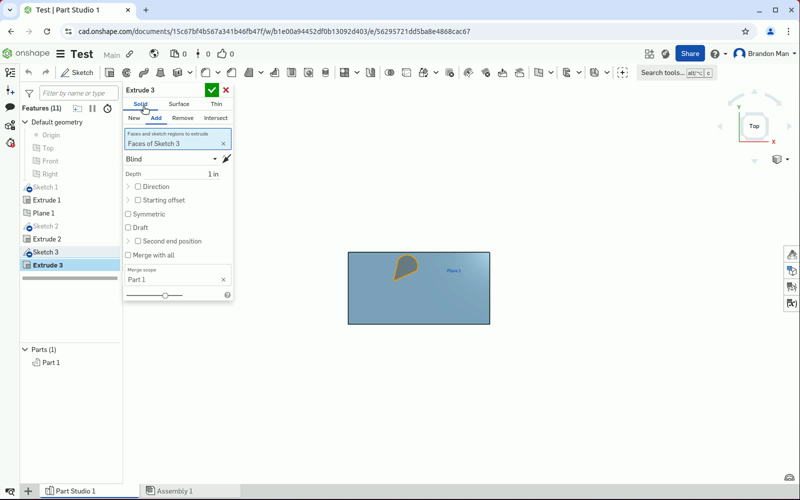
click(143, 106)
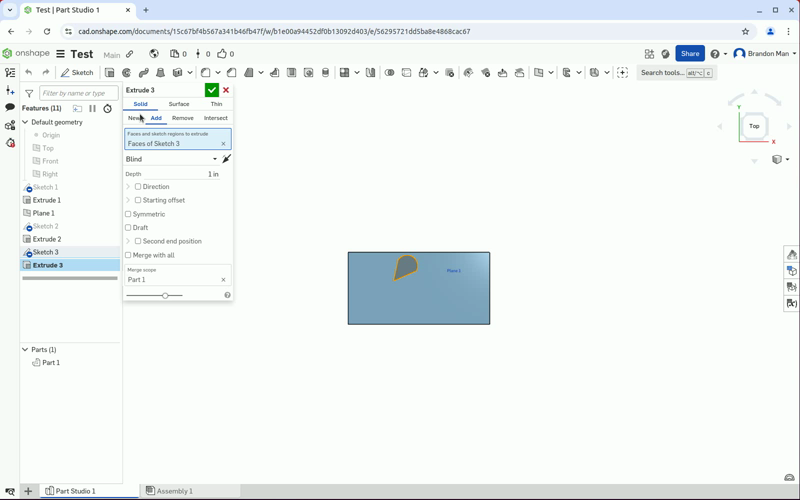
mouse_move(137, 120)
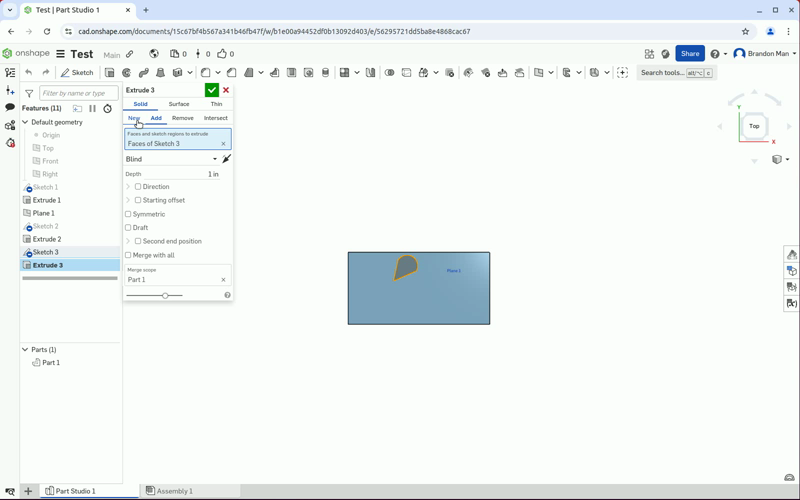
click(137, 120)
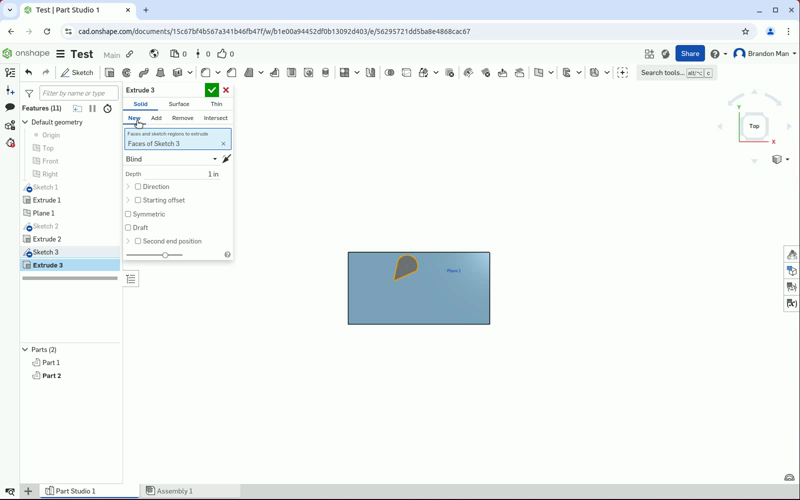
key(tab, 4)
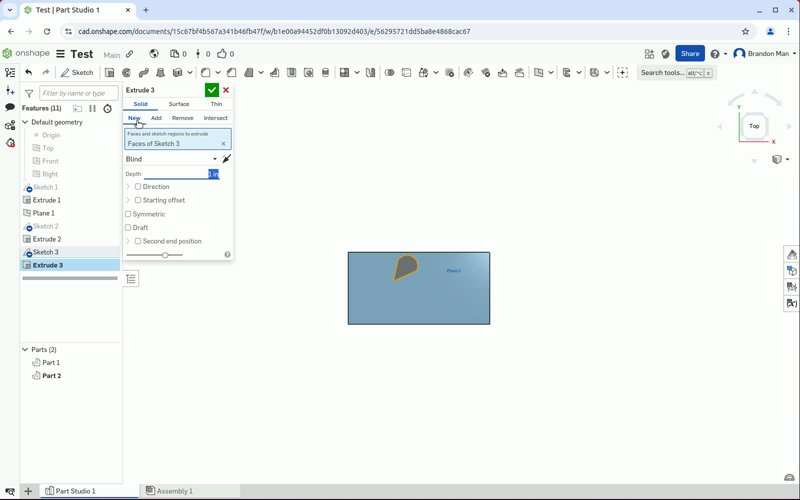
text(1.444)
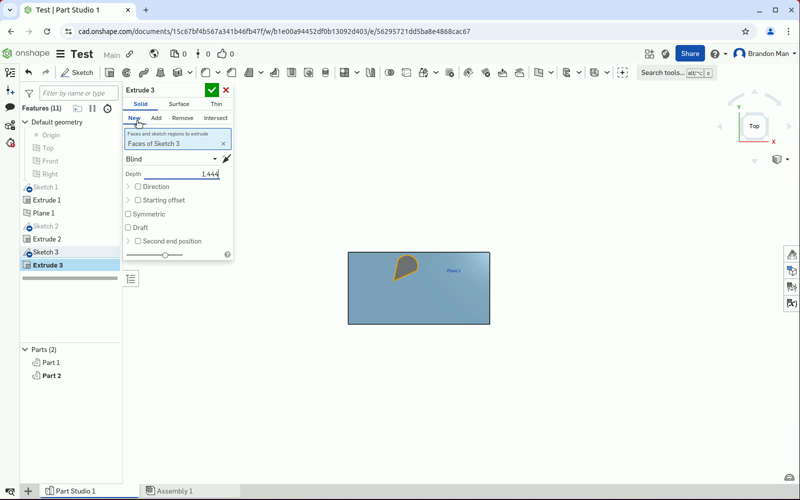
key(enter)
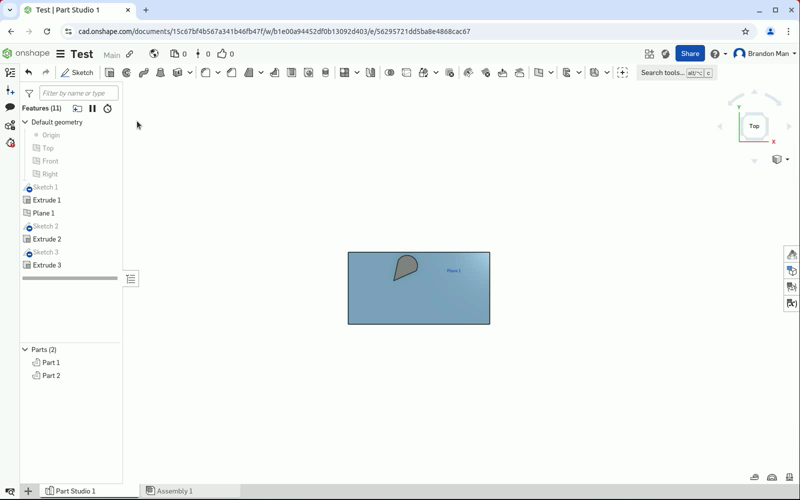
key(shift+h)
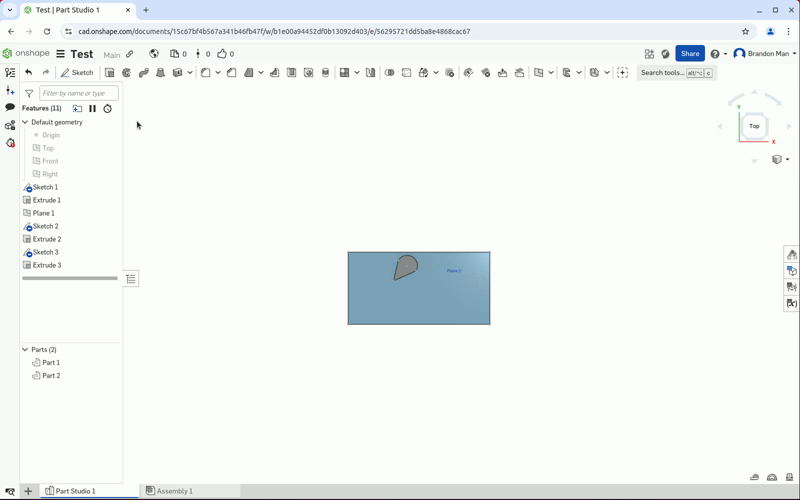
key(shift+h)
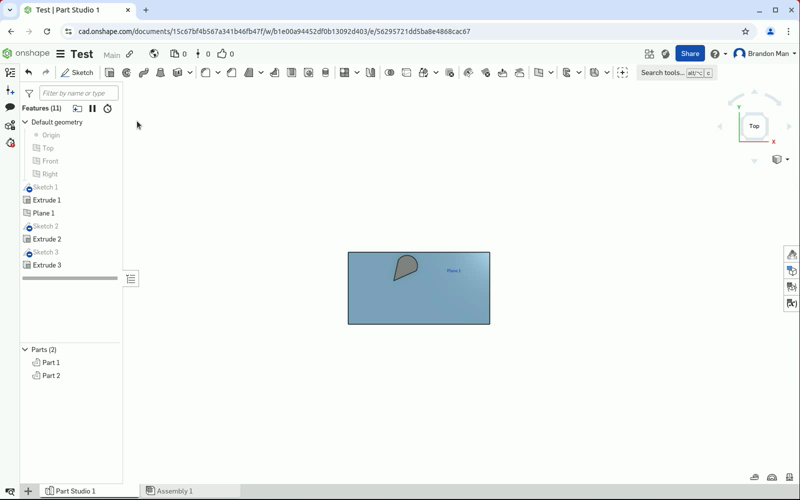
mouse_move(73, 189)
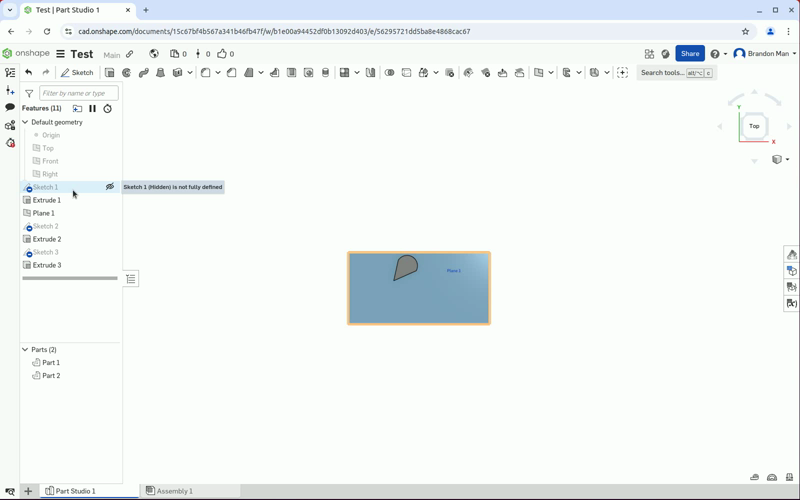
click(73, 189)
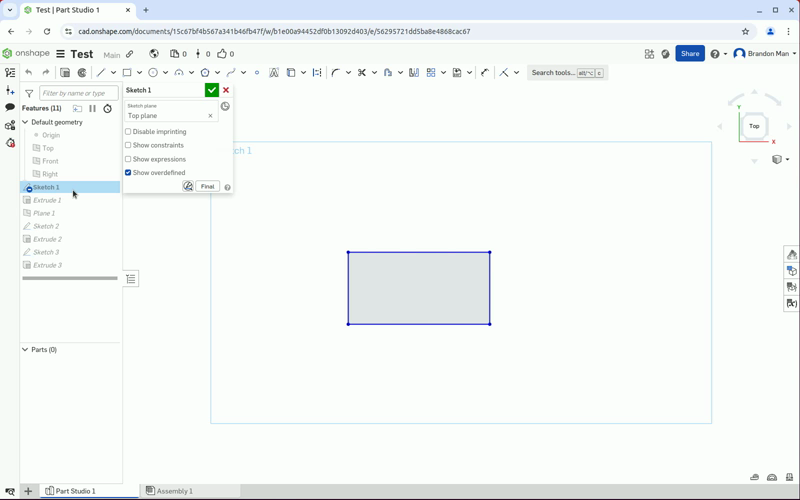
mouse_move(229, 92)
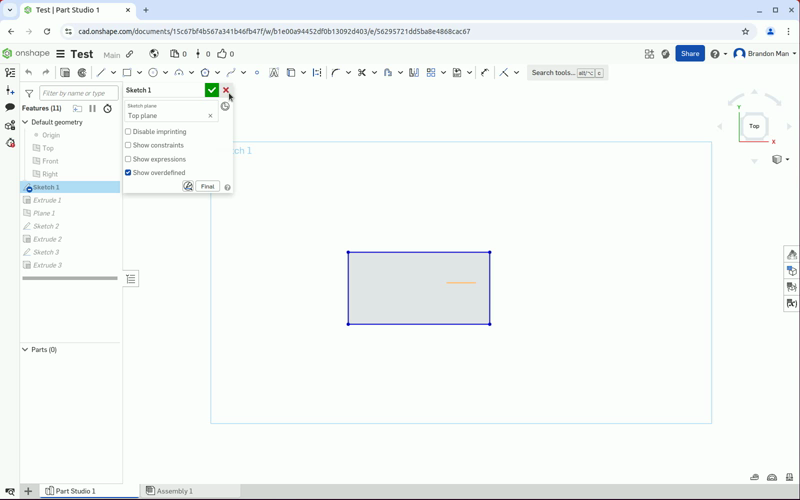
click(229, 92)
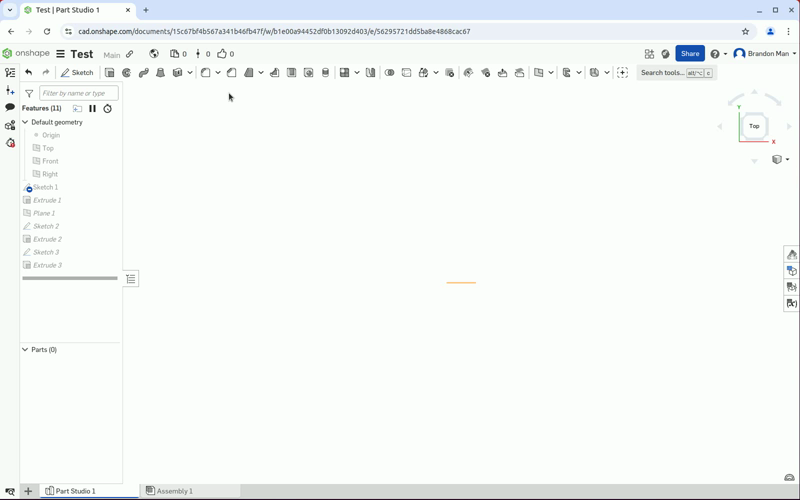
key(shift+s)
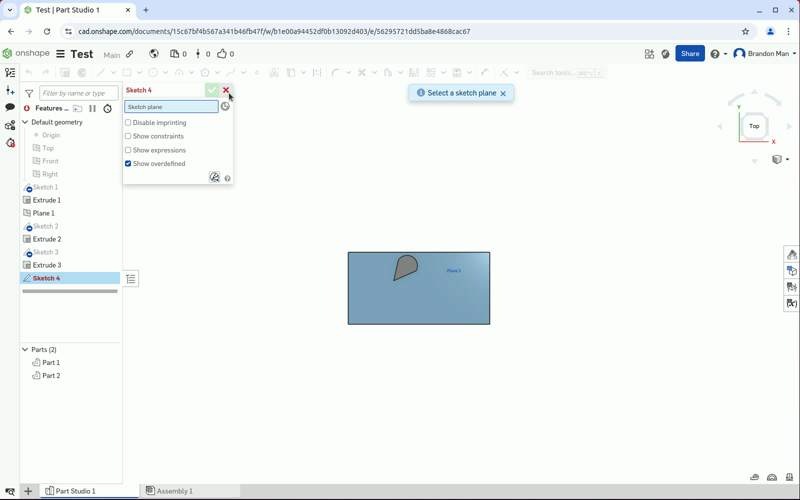
mouse_move(73, 215)
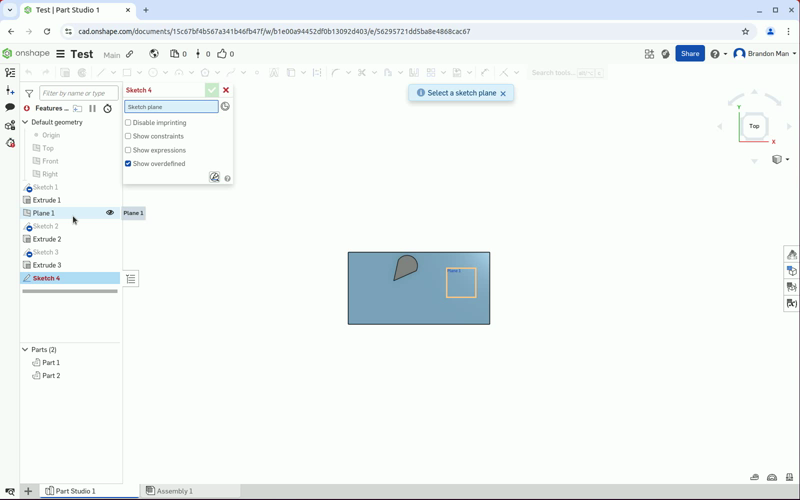
click(73, 215)
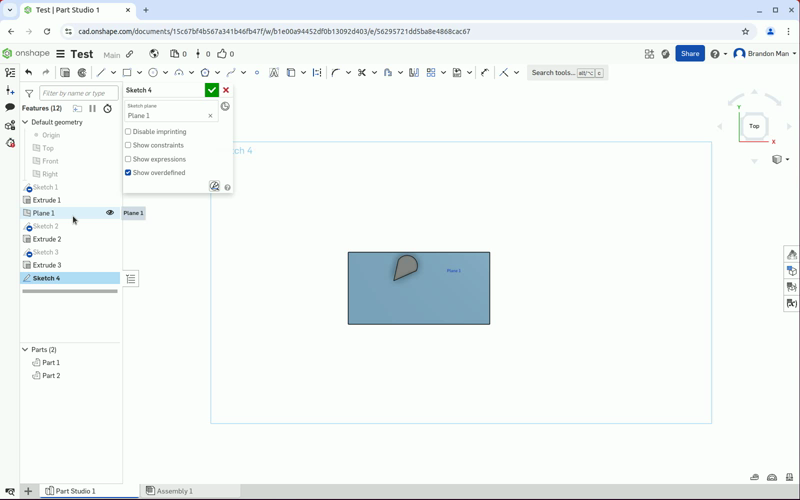
mouse_move(73, 352)
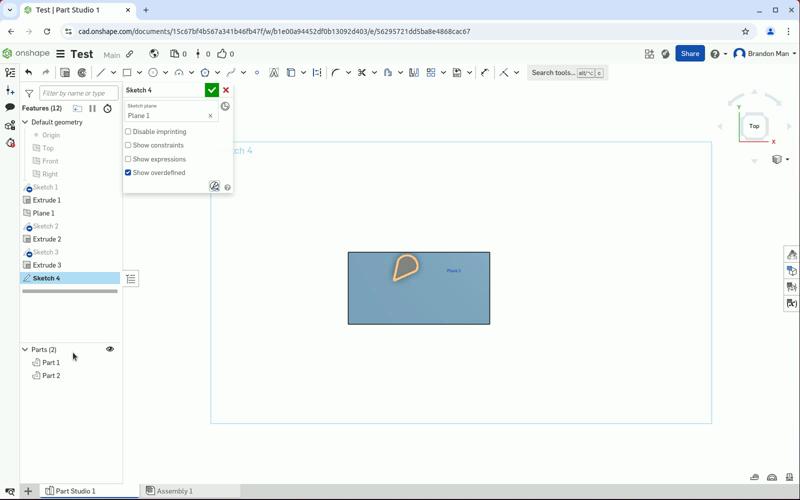
key(y)
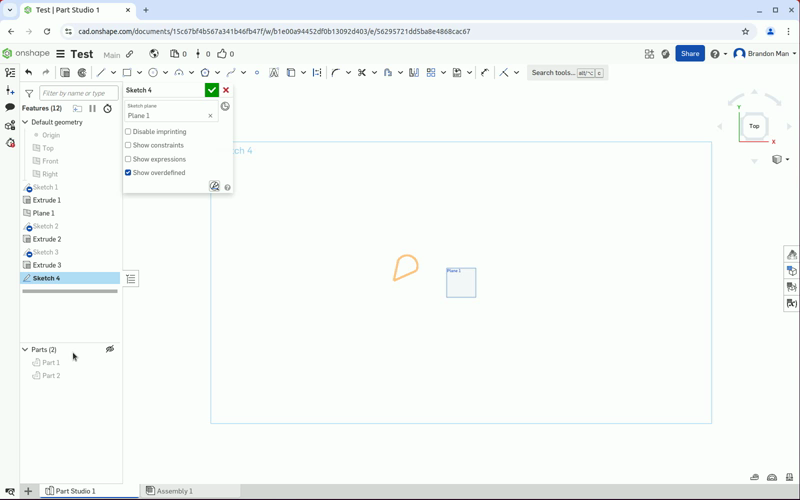
key(l)
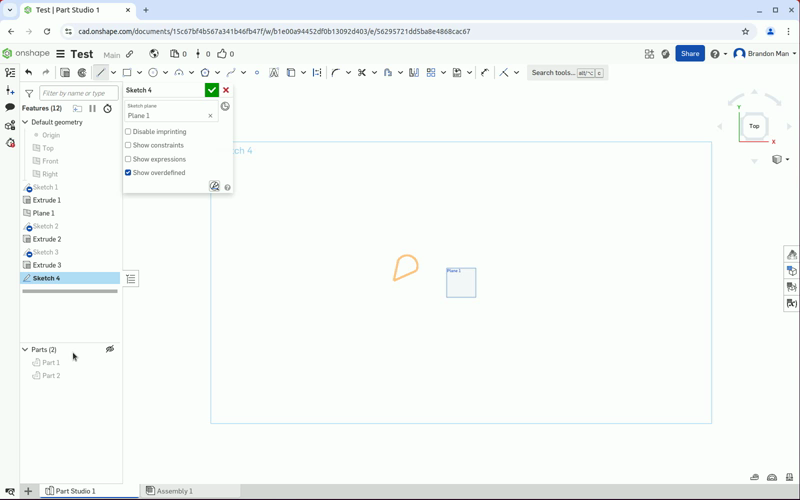
key_down(shift)
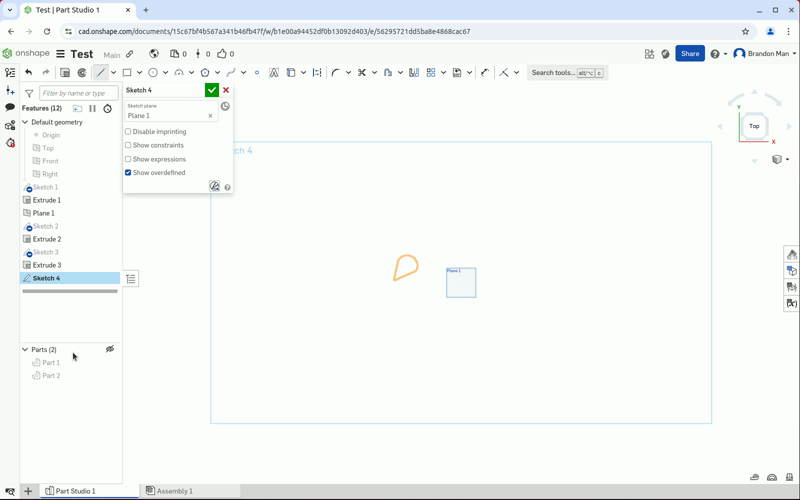
mouse_move(393, 280)
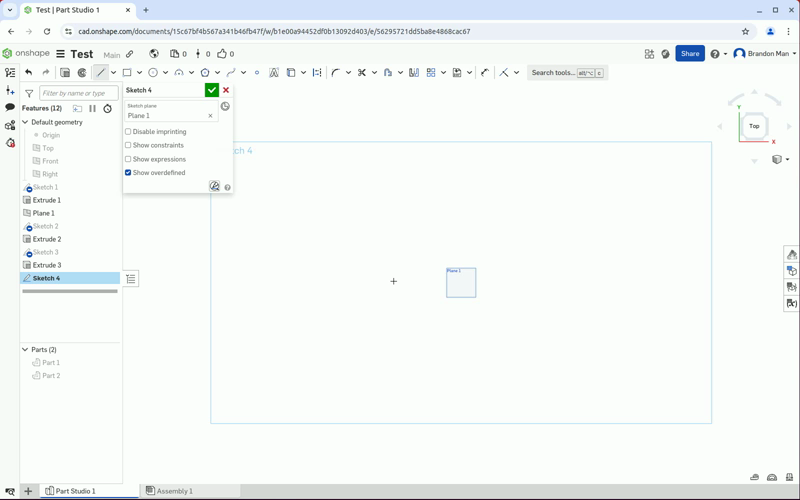
click(393, 280)
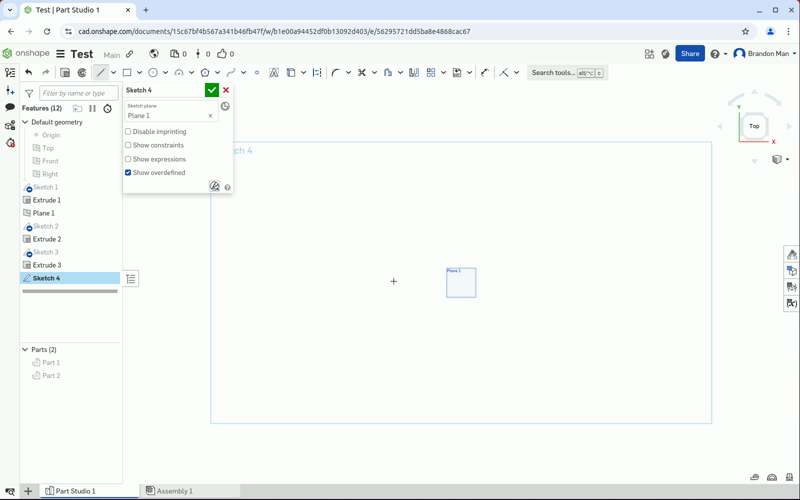
key_up(shift)
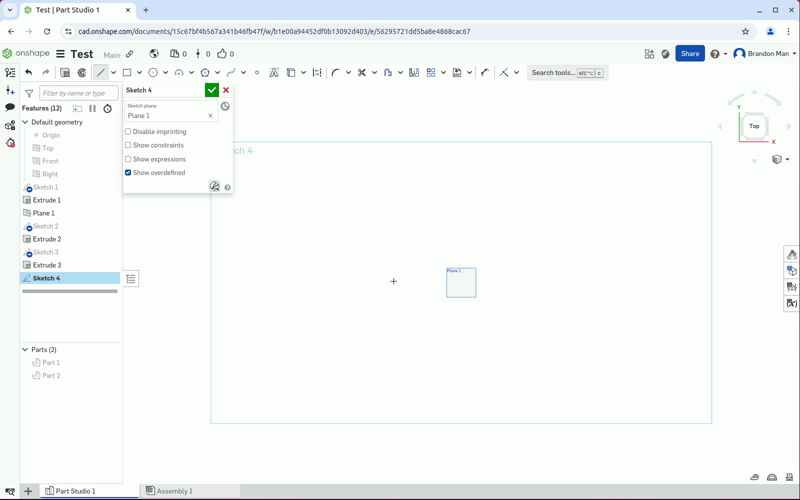
key_down(shift)
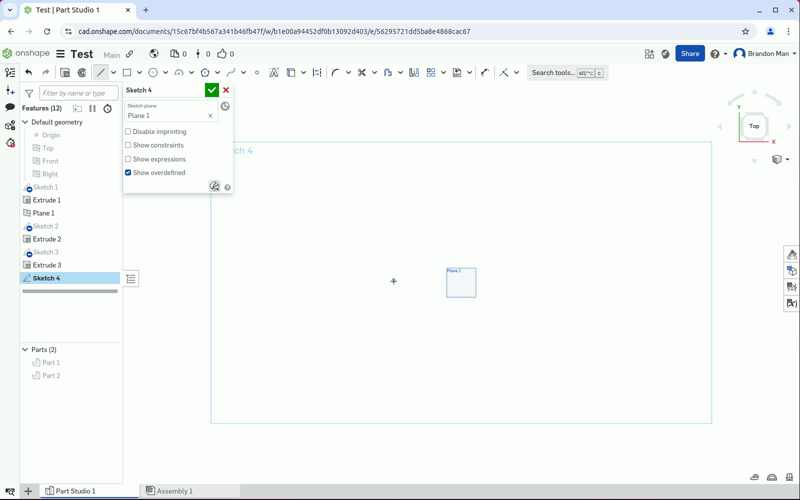
mouse_move(423, 280)
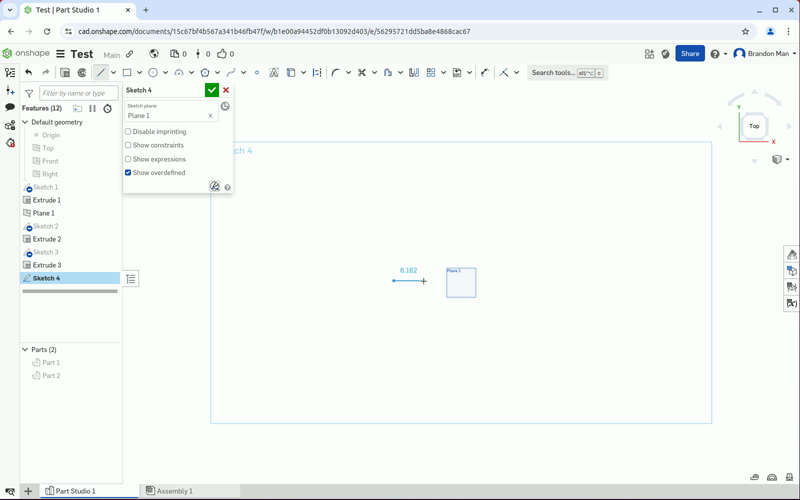
mouse_move(411, 291)
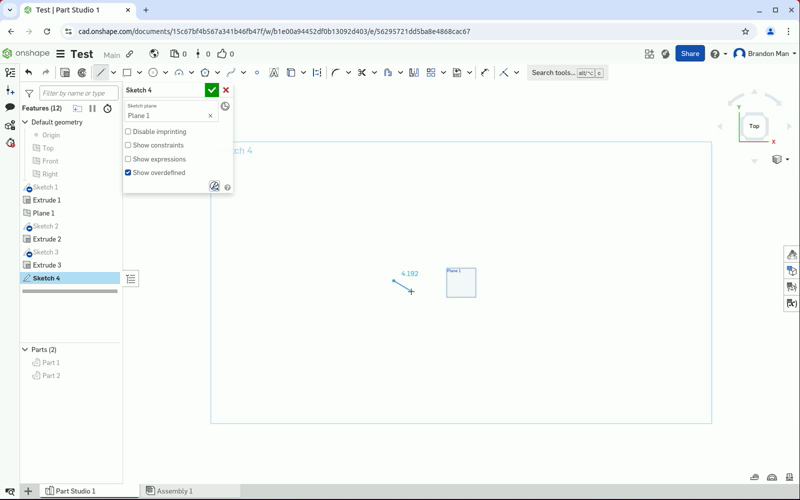
click(411, 291)
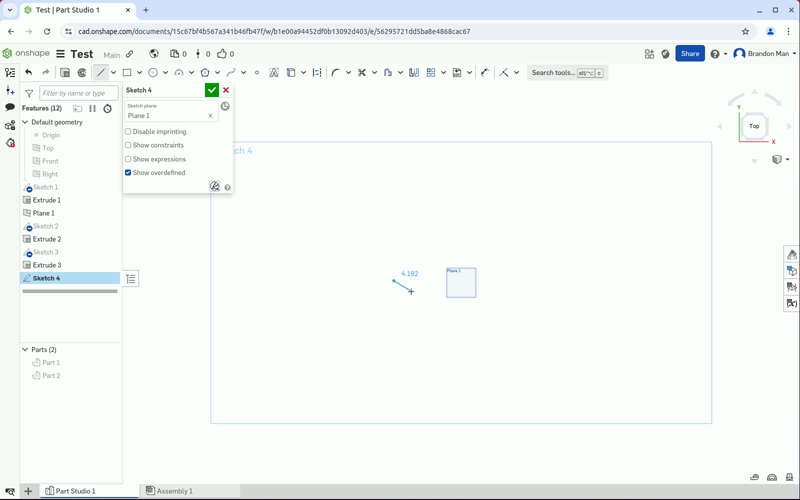
key_up(shift)
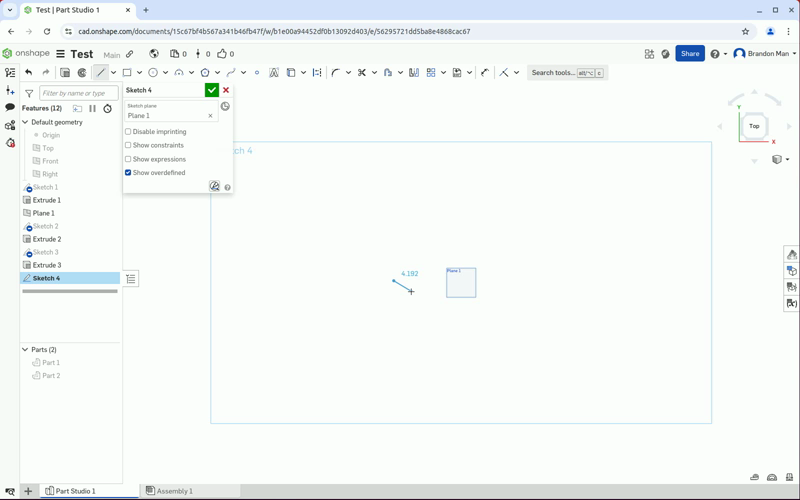
key(esc)
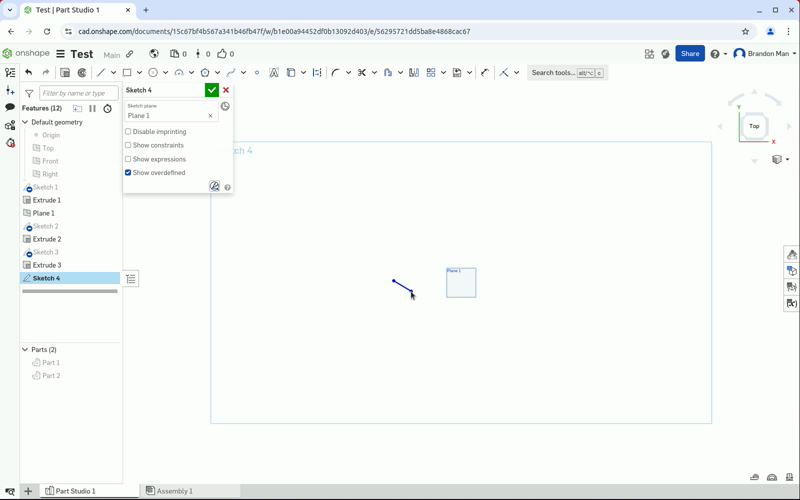
key(a)
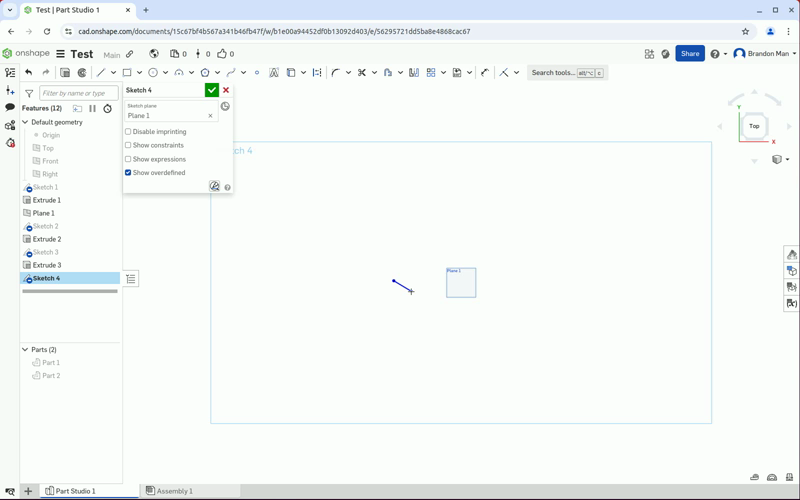
mouse_move(411, 291)
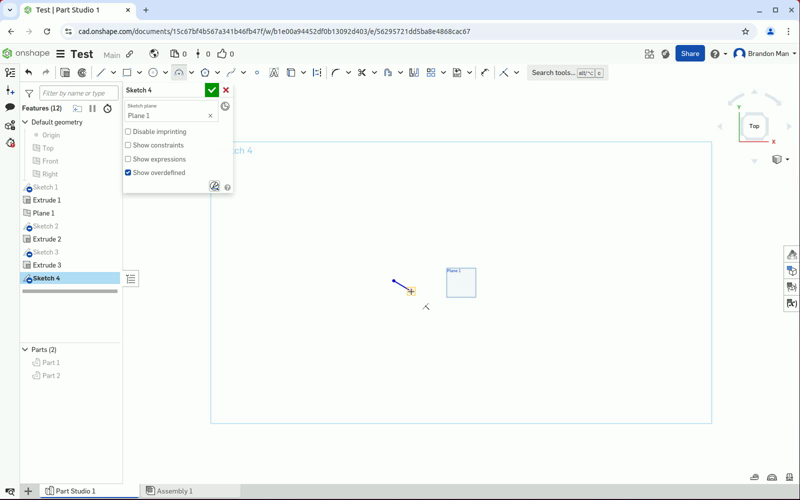
click(411, 291)
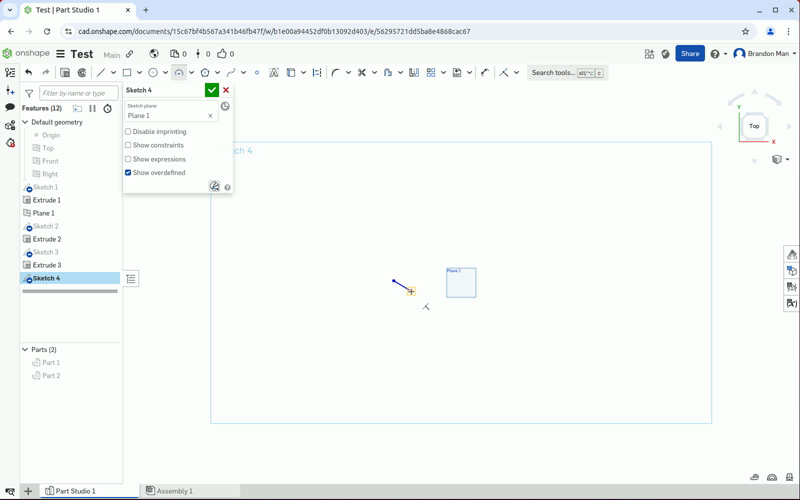
key_down(shift)
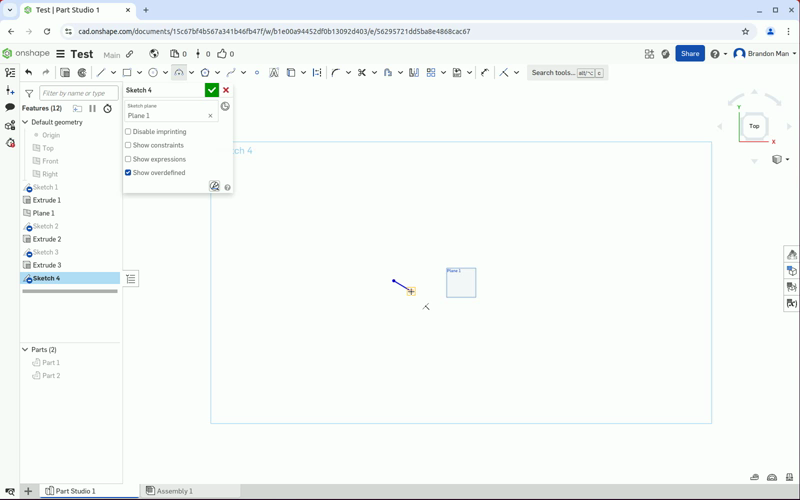
mouse_move(416, 270)
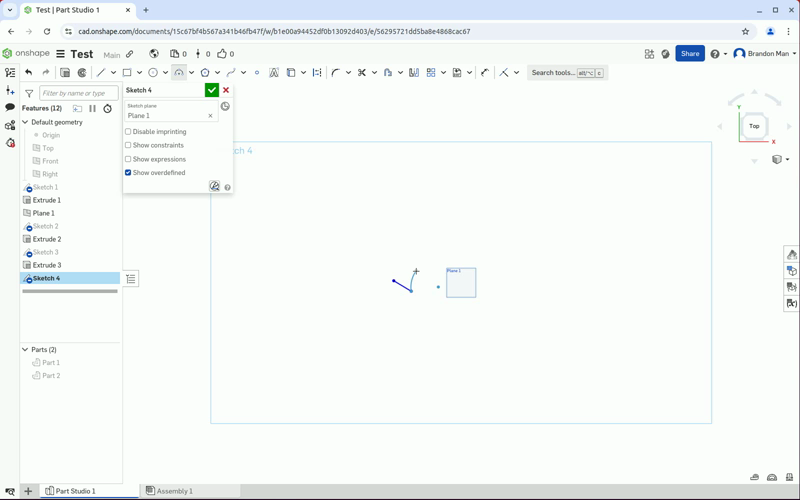
click(416, 270)
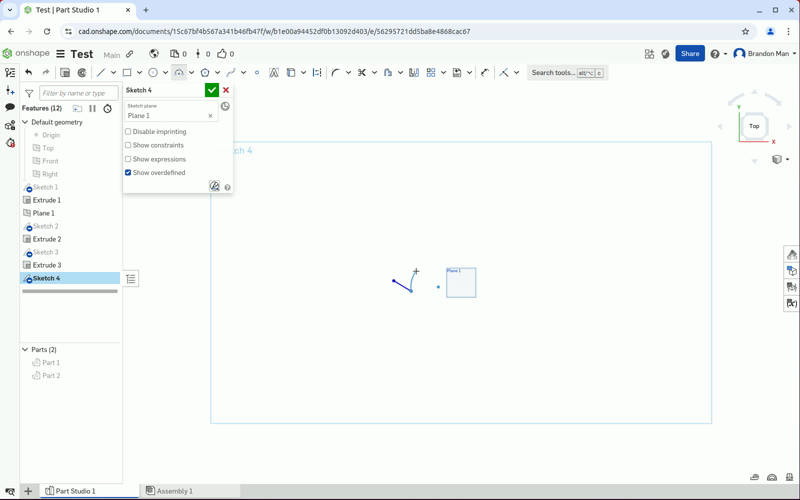
mouse_move(423, 283)
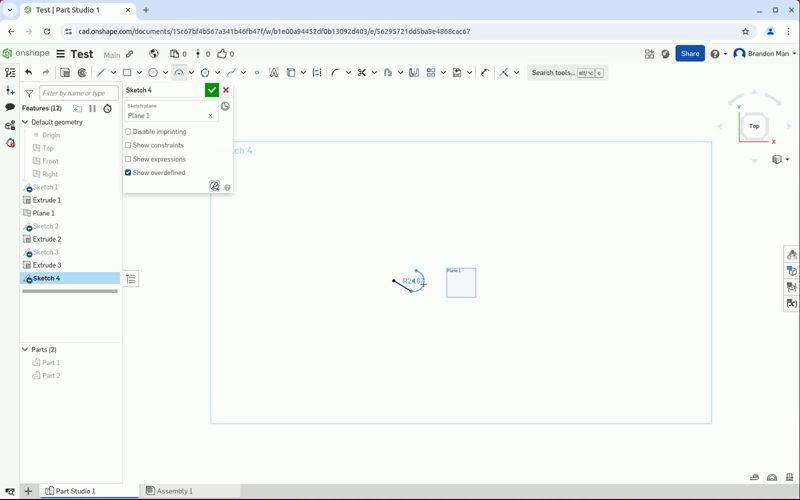
click(423, 283)
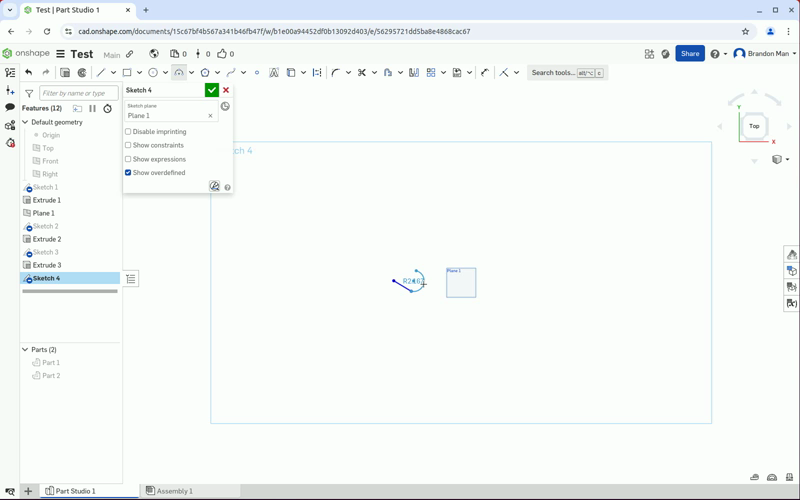
key_up(shift)
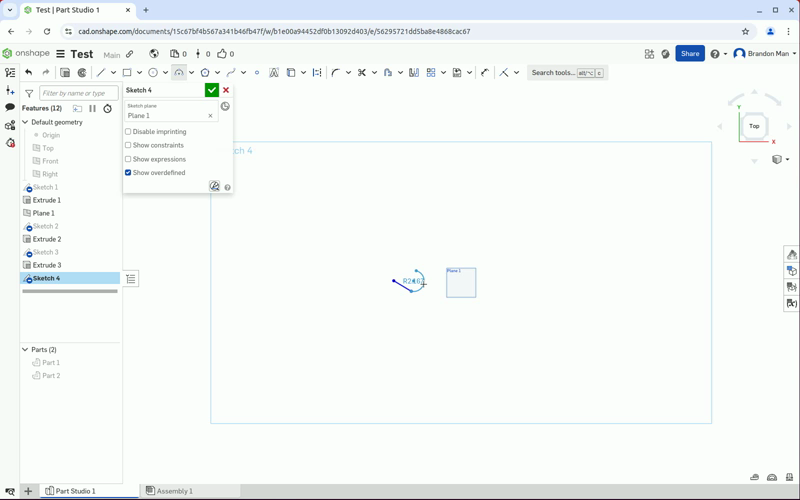
key(esc)
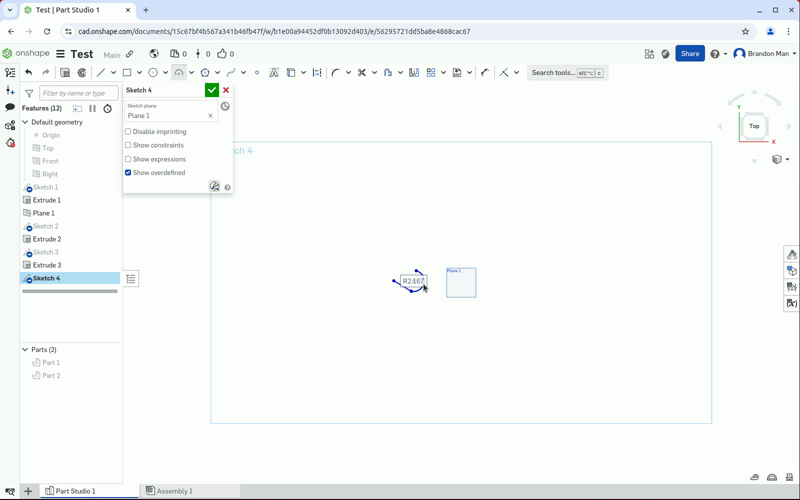
key(l)
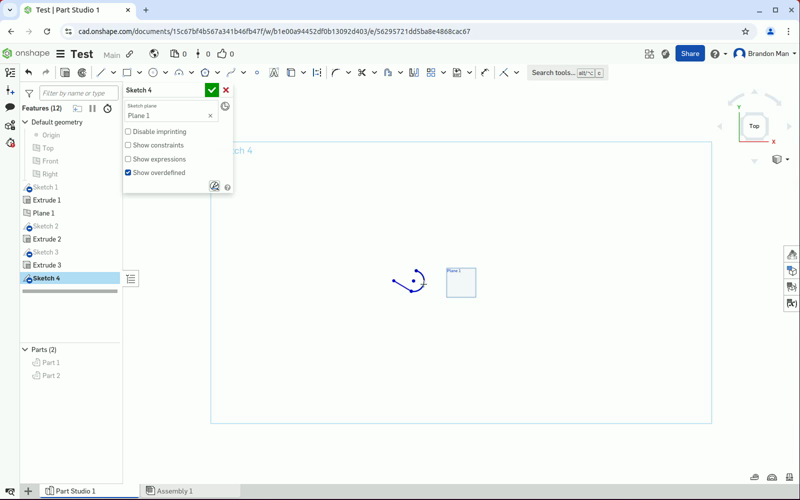
mouse_move(416, 270)
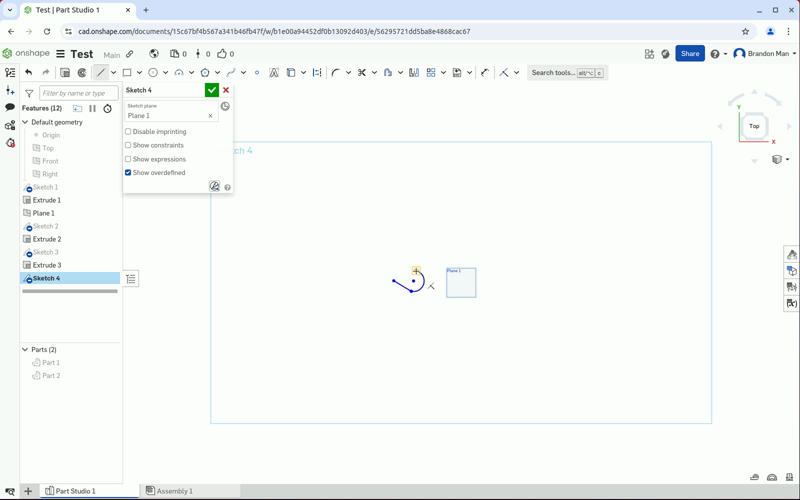
click(416, 270)
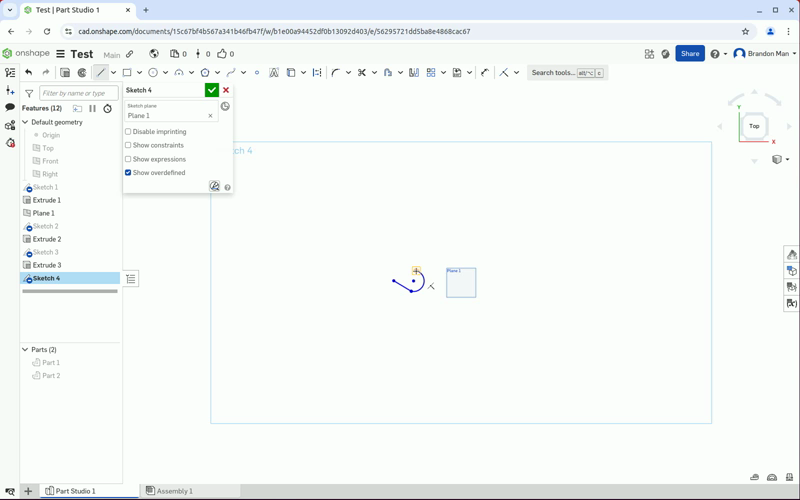
mouse_move(446, 270)
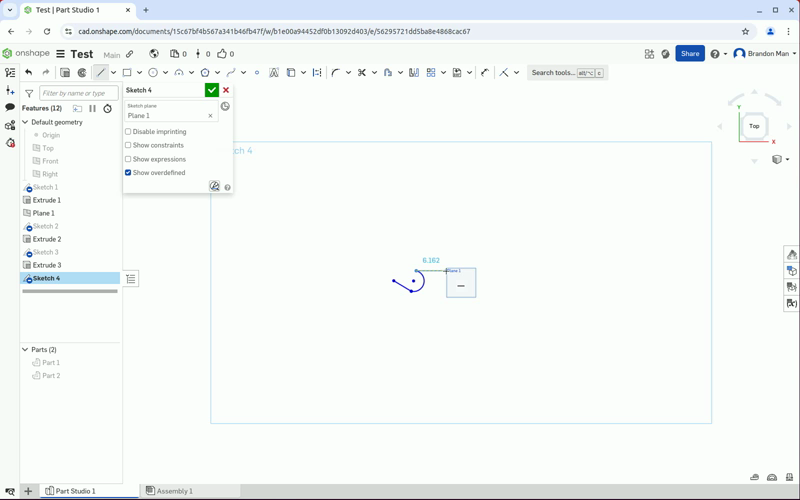
key_down(shift)
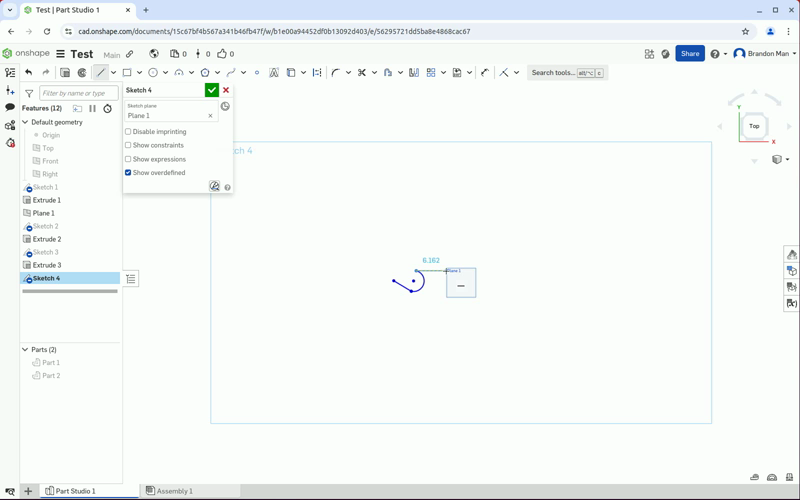
mouse_move(393, 280)
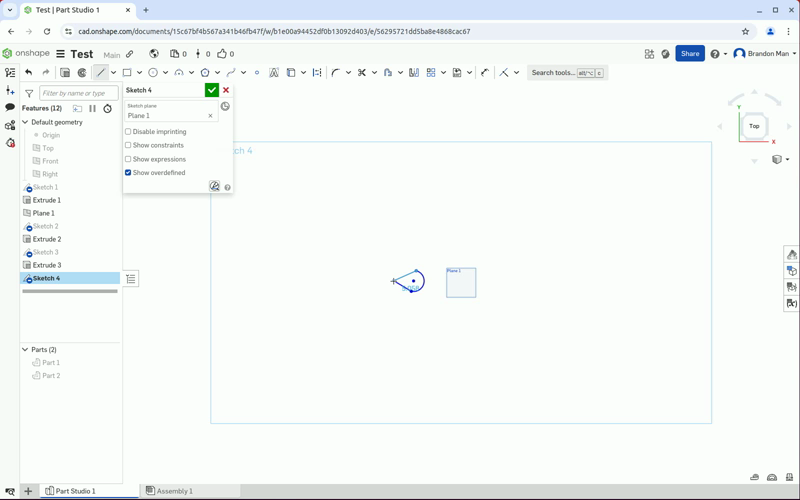
key_up(shift)
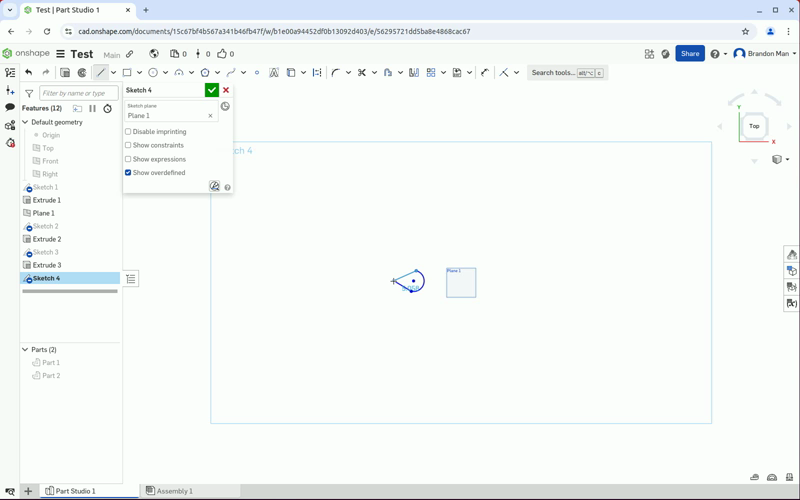
click(393, 280)
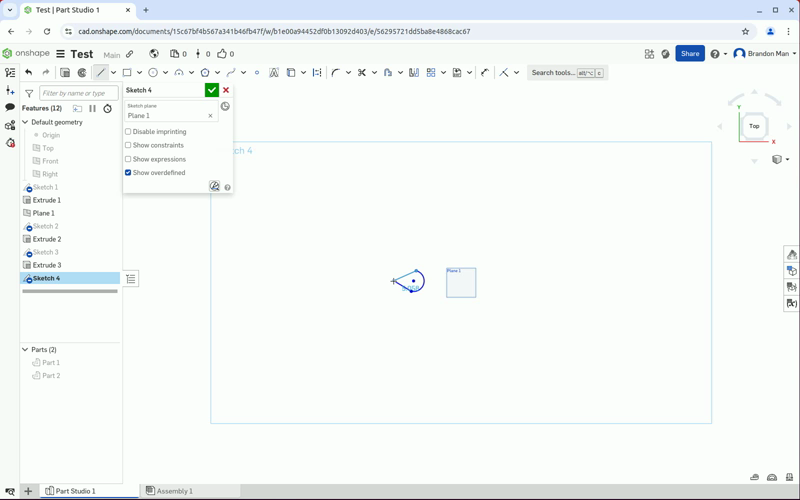
key(esc)
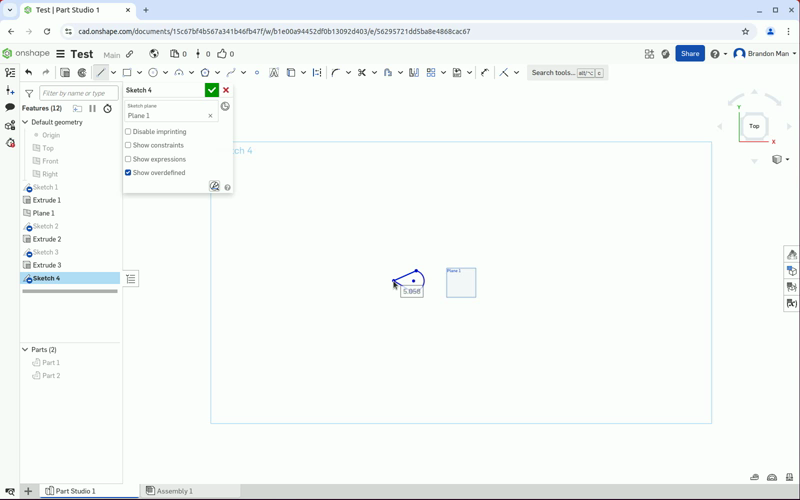
mouse_move(419, 284)
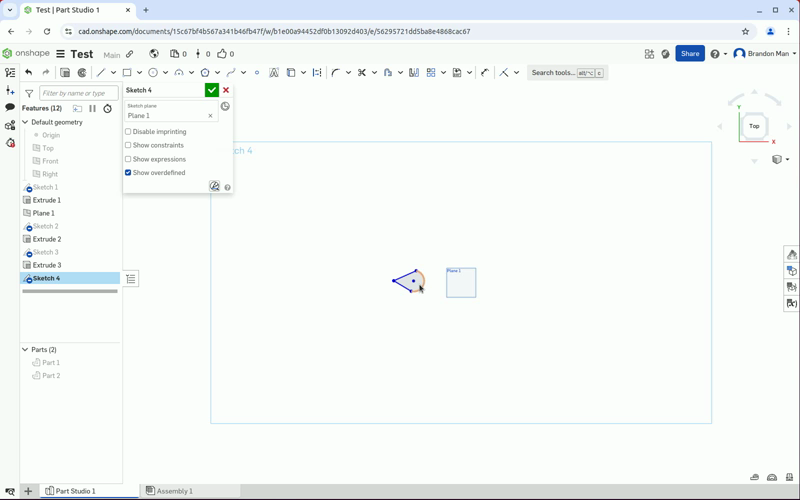
scroll(6)
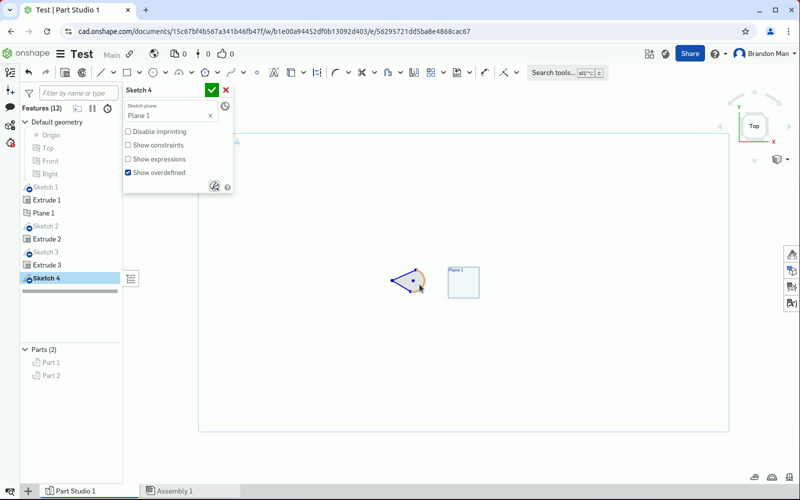
scroll(6)
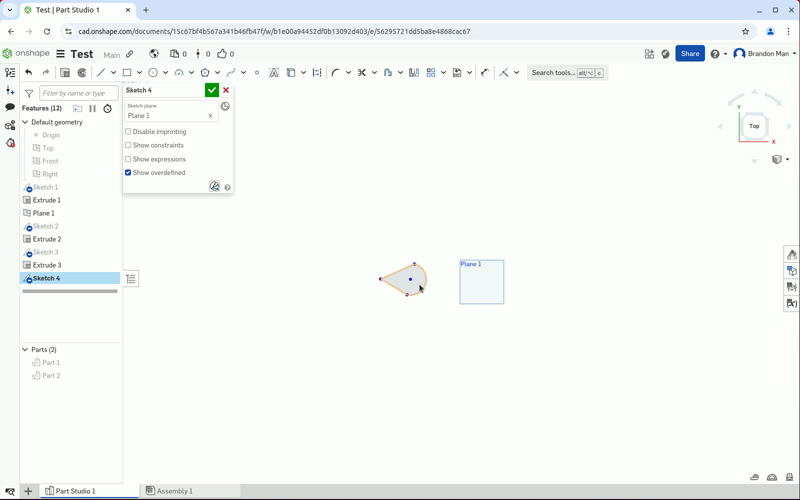
scroll(6)
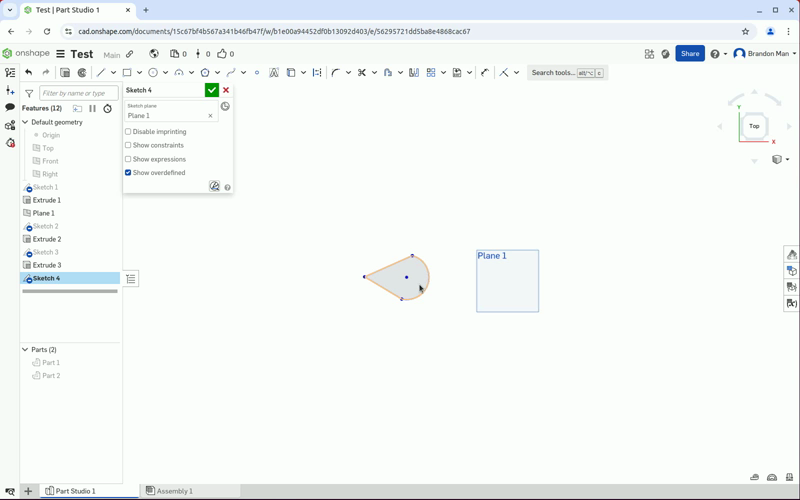
scroll(6)
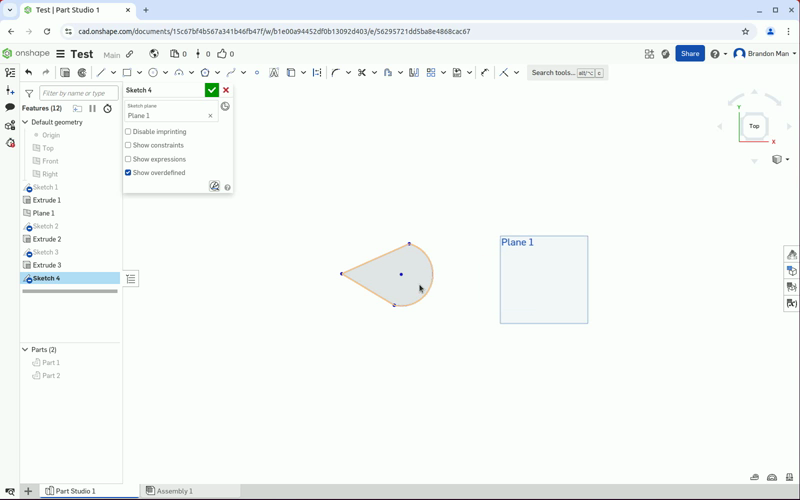
scroll(6)
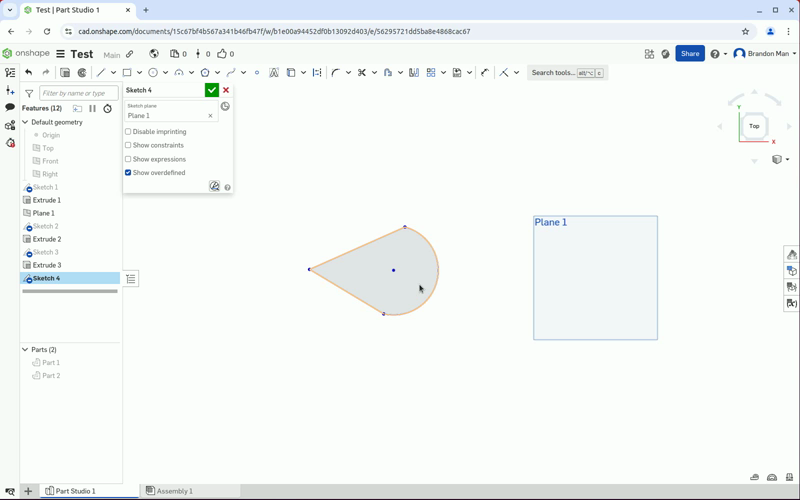
scroll(6)
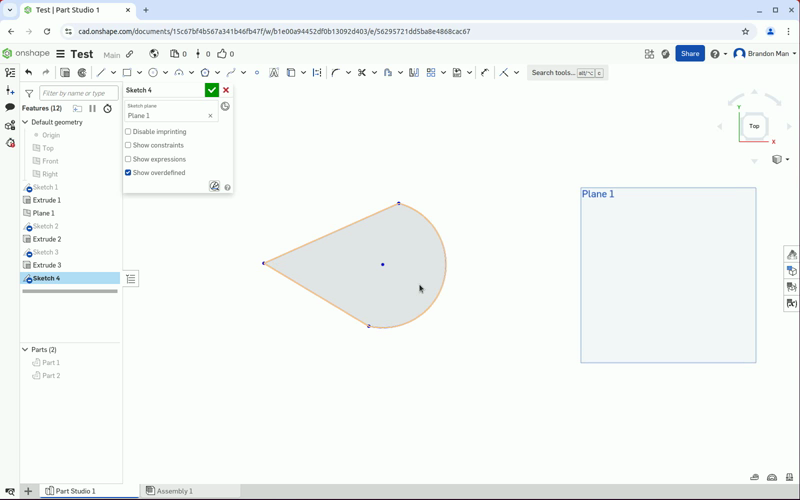
scroll(6)
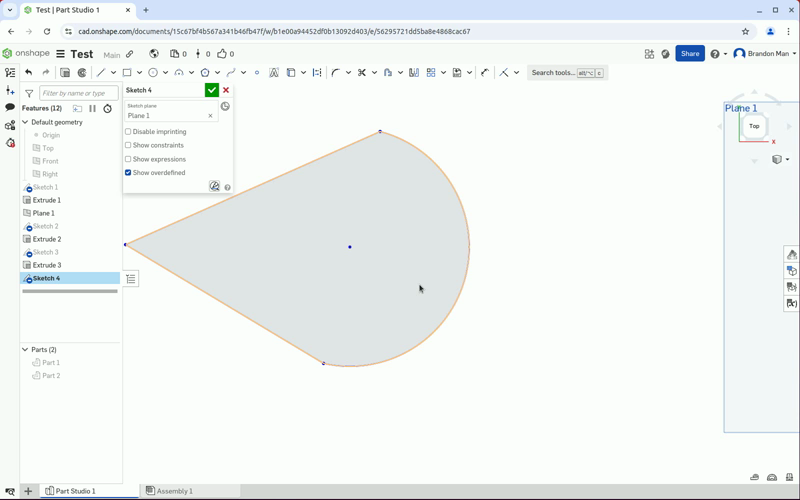
click(419, 284)
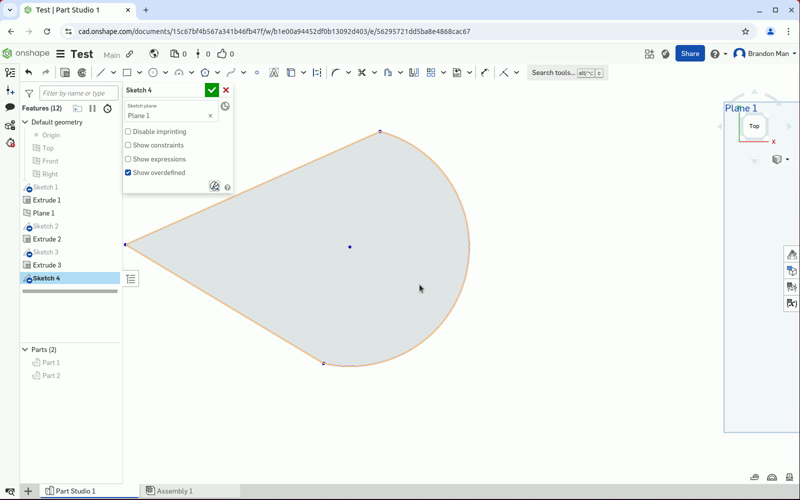
scroll(-6)
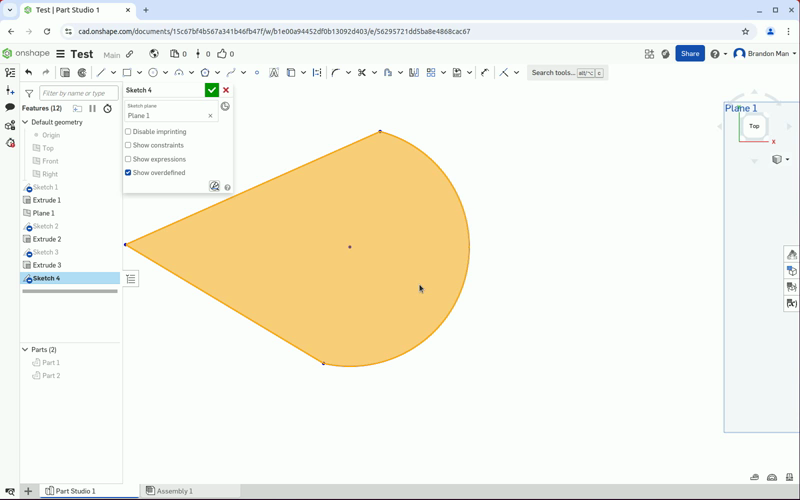
scroll(-6)
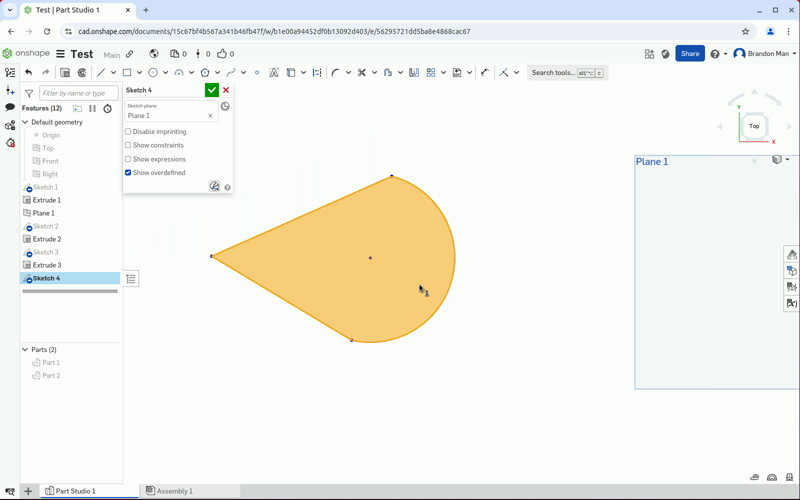
scroll(-6)
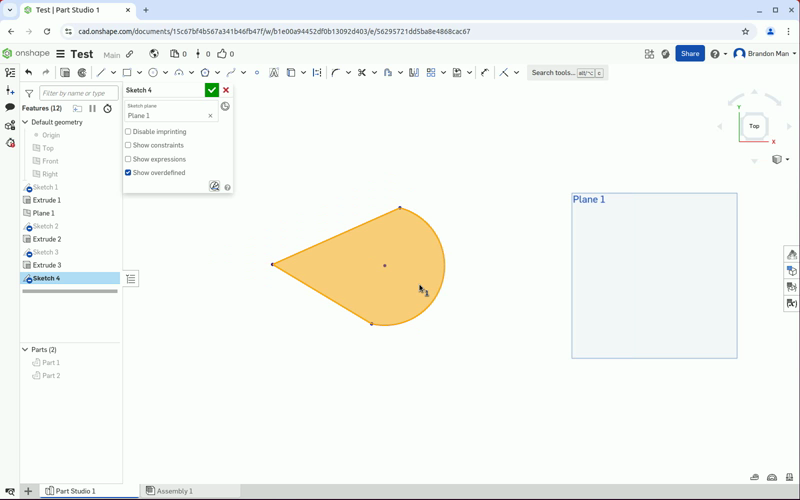
scroll(-6)
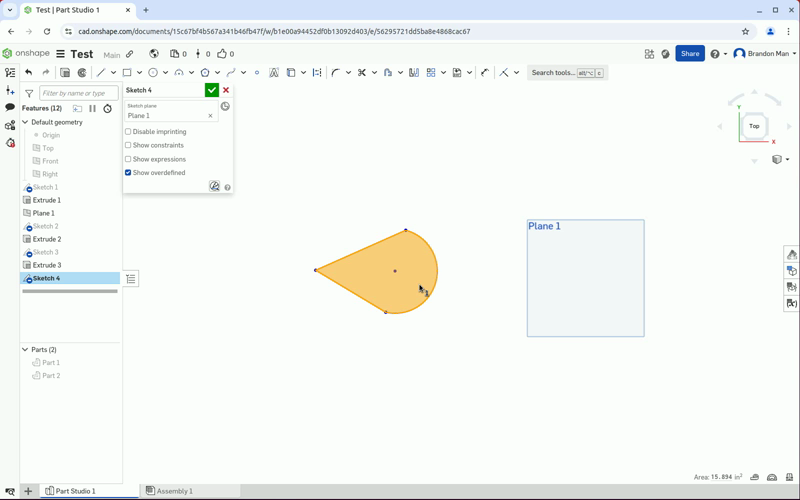
scroll(-6)
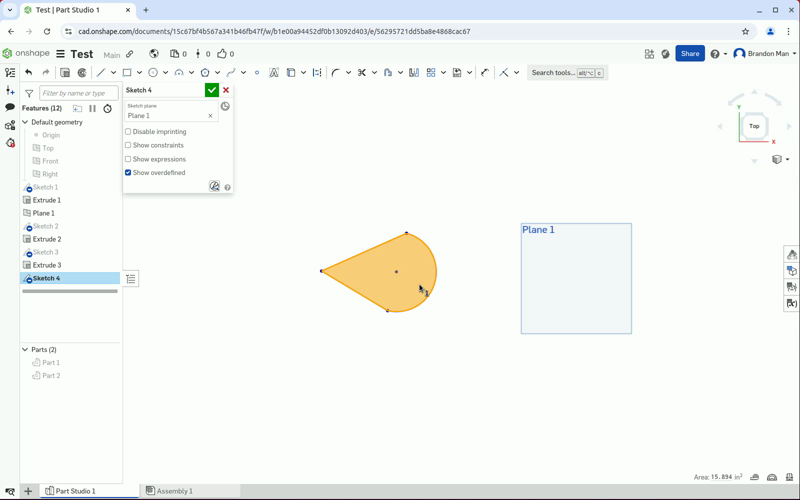
scroll(-6)
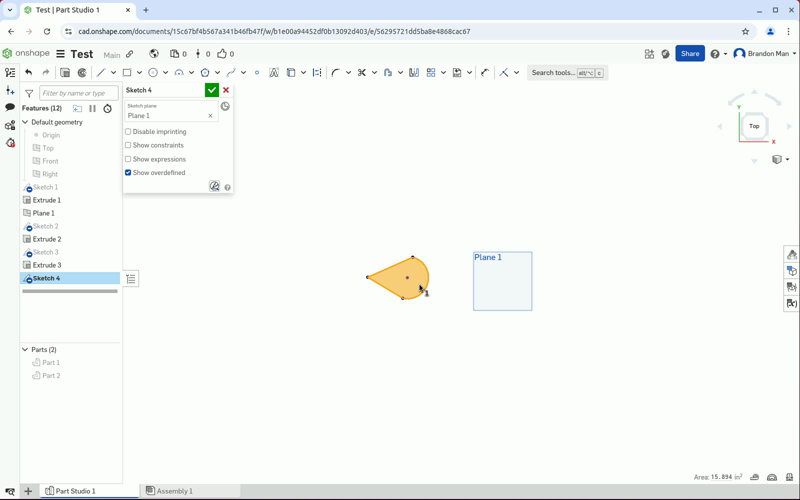
scroll(-6)
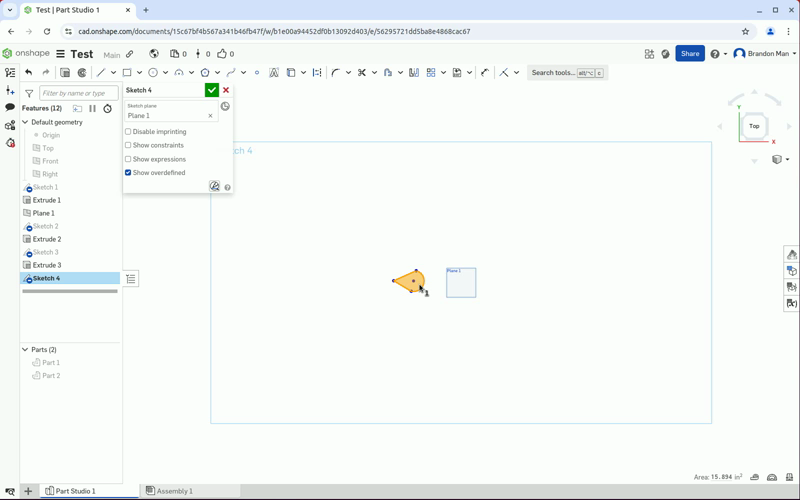
mouse_move(73, 352)
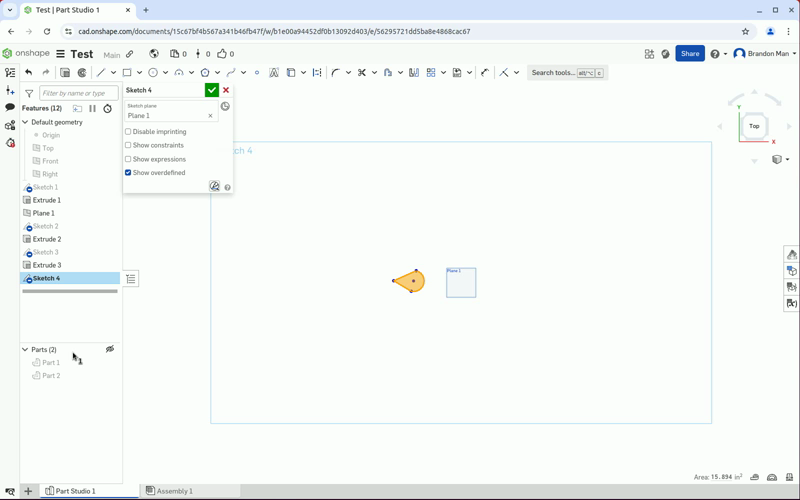
key(shift+y)
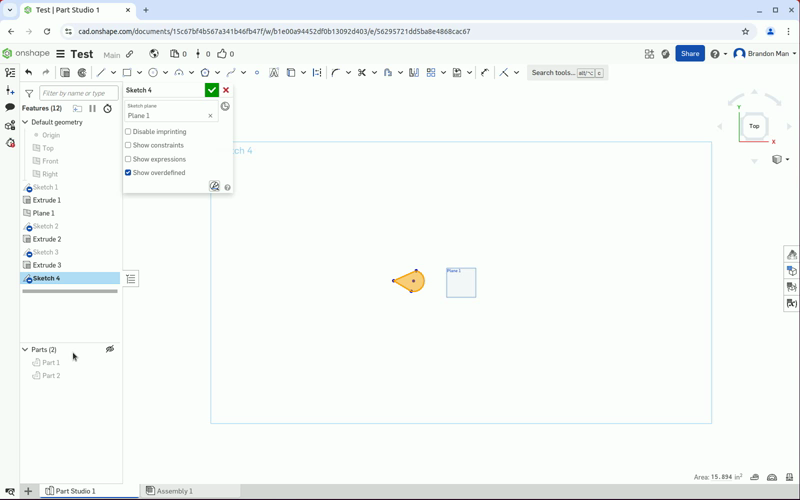
key(shift+e)
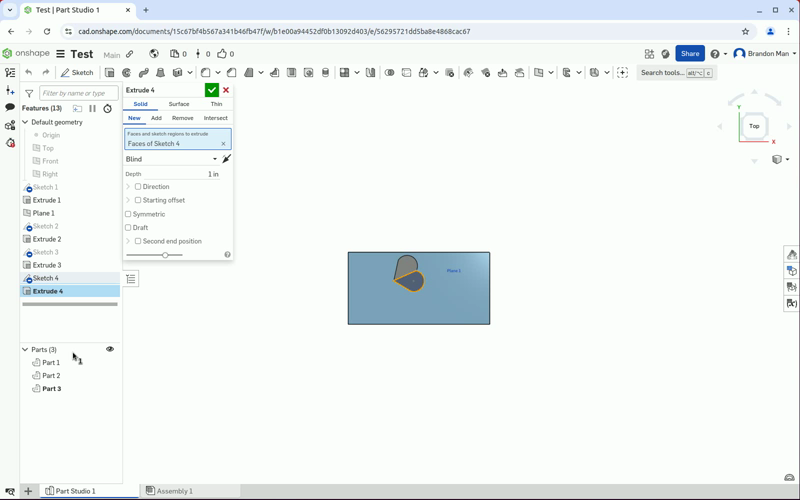
mouse_move(143, 106)
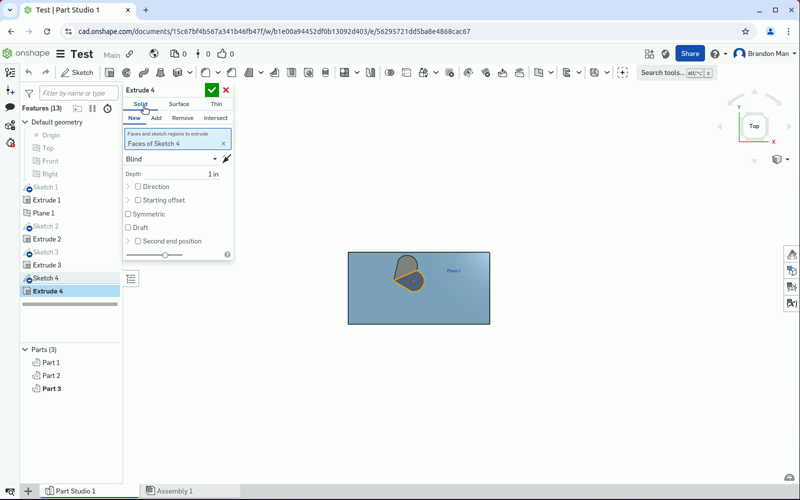
click(143, 106)
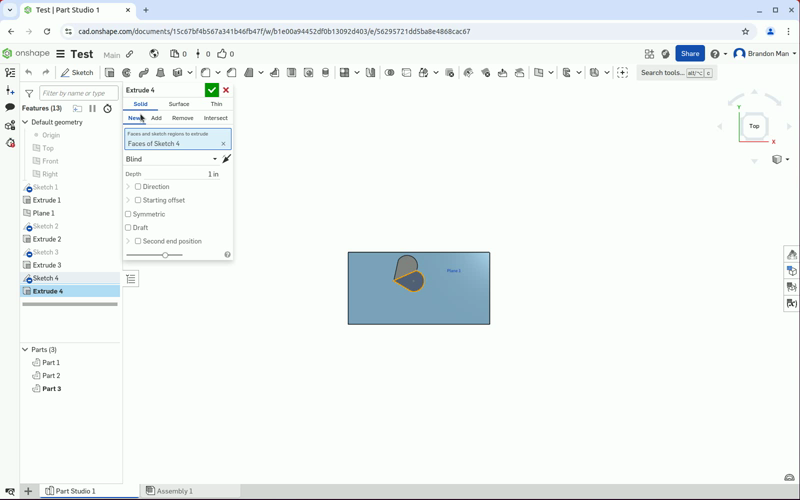
mouse_move(137, 120)
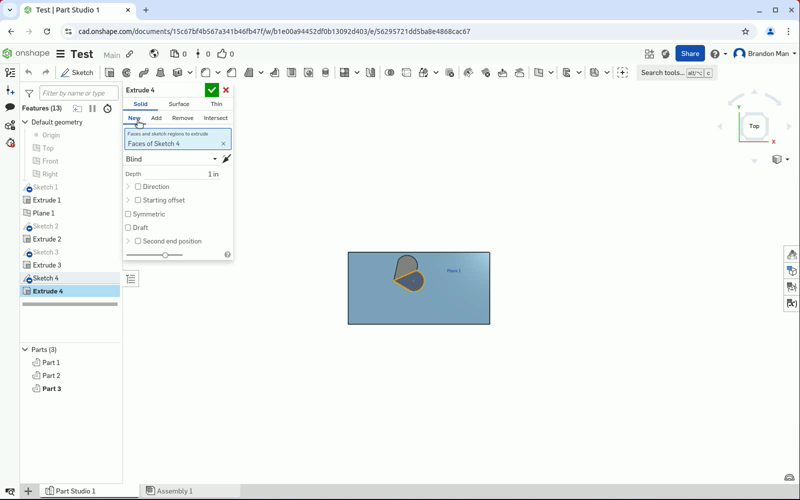
click(137, 120)
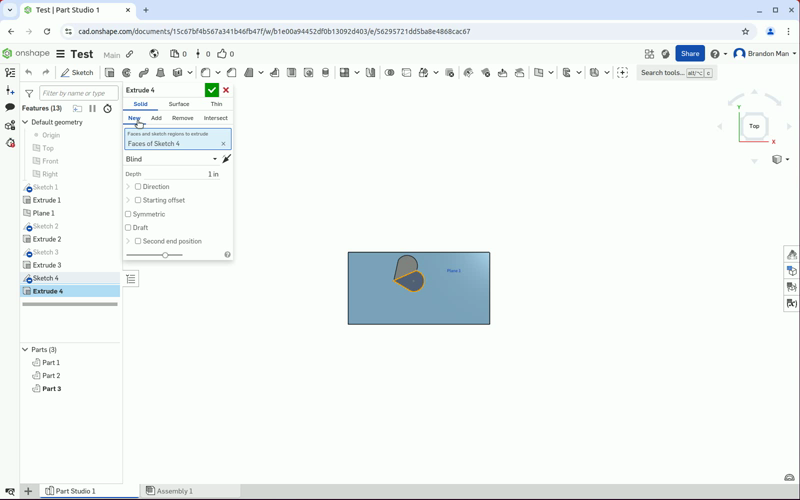
key(tab, 4)
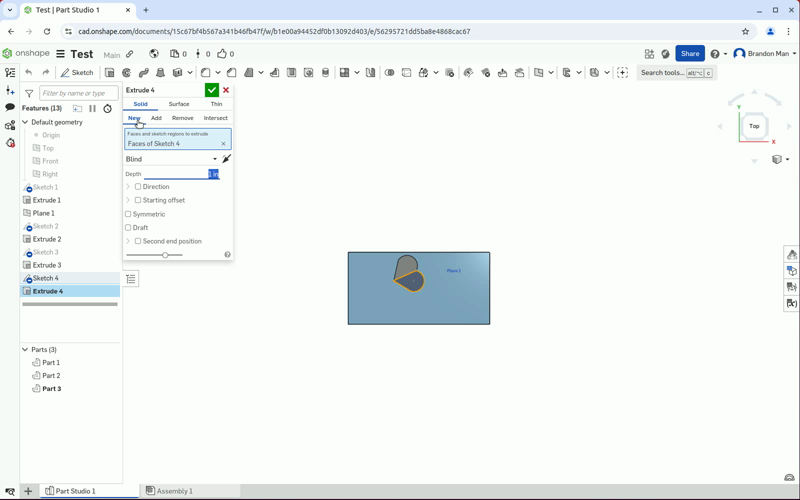
text(1.444)
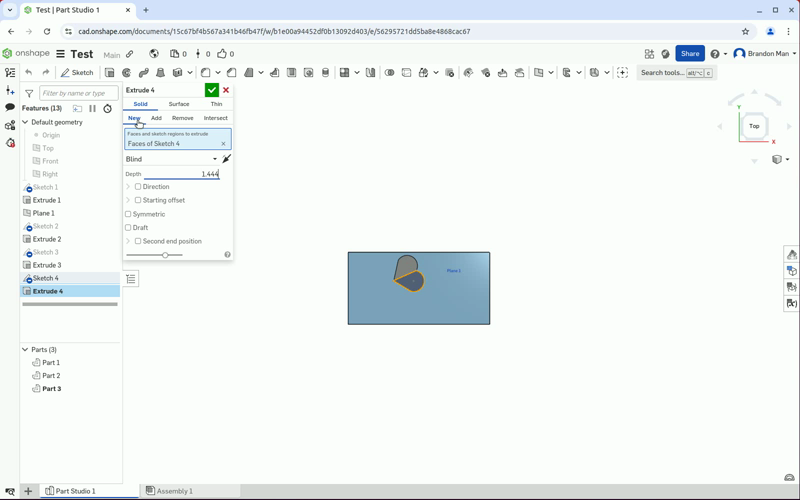
key(enter)
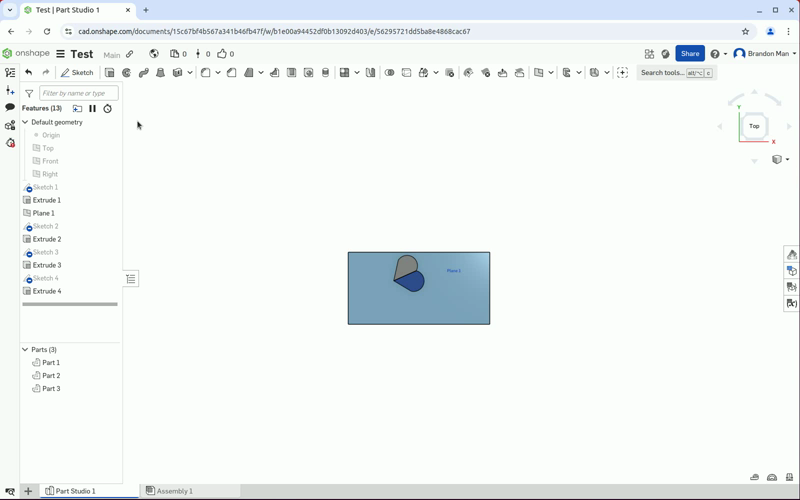
key(shift+h)
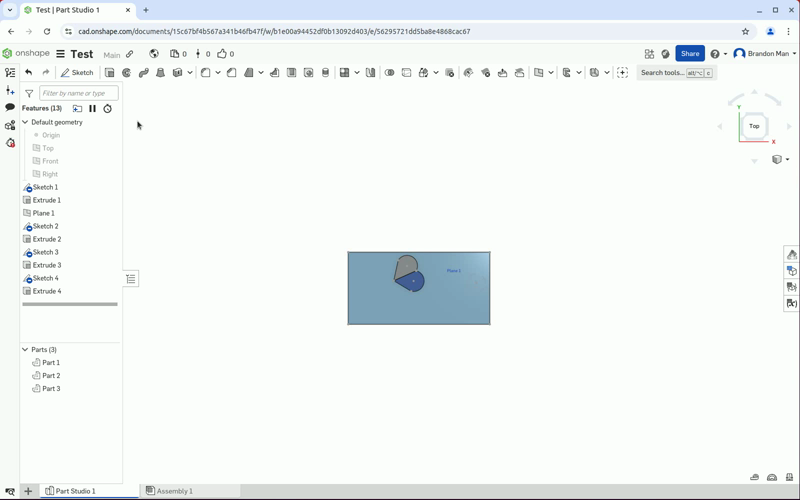
key(shift+h)
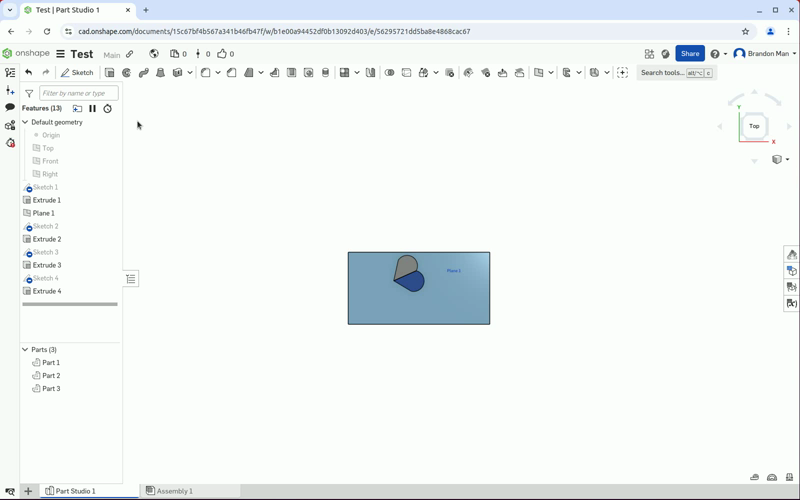
mouse_move(73, 189)
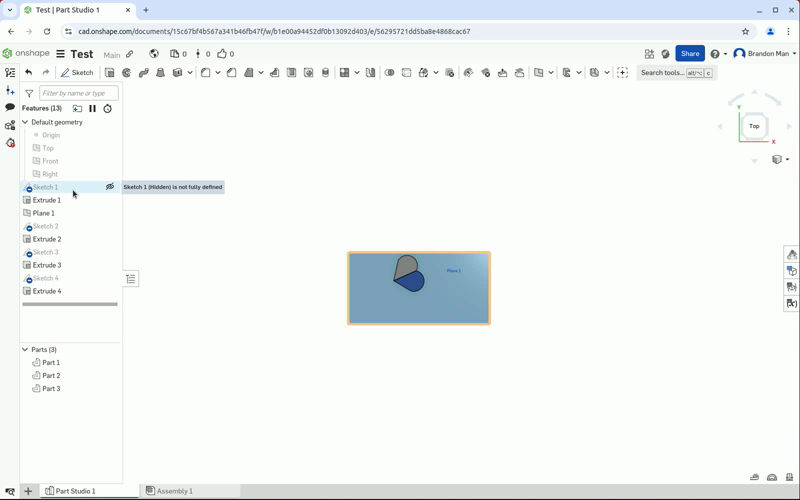
click(73, 189)
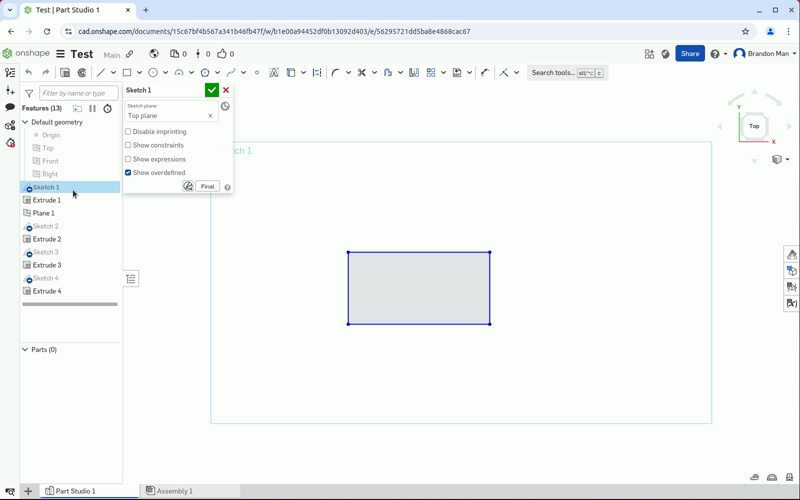
mouse_move(229, 92)
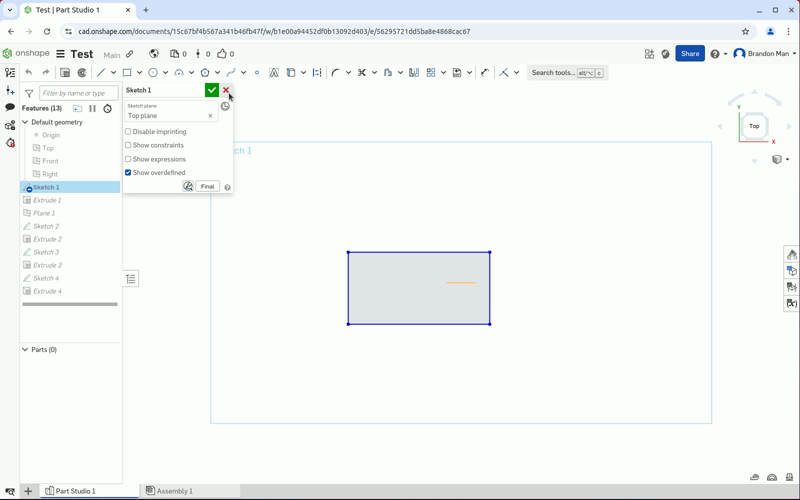
click(229, 92)
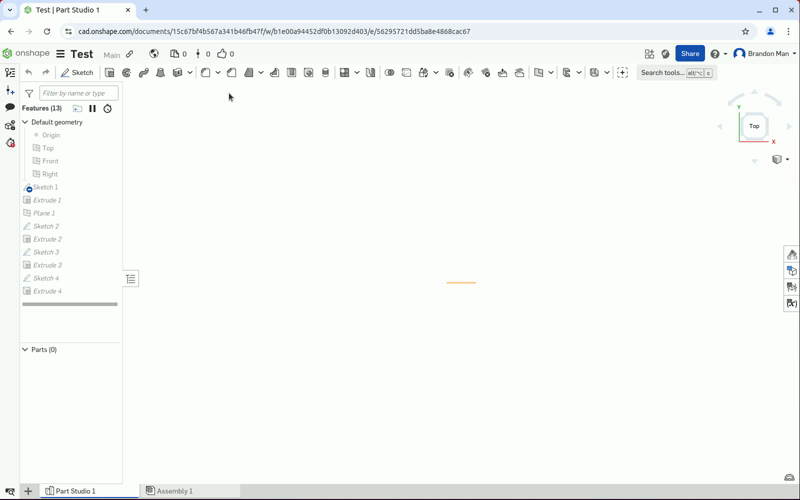
key(shift+s)
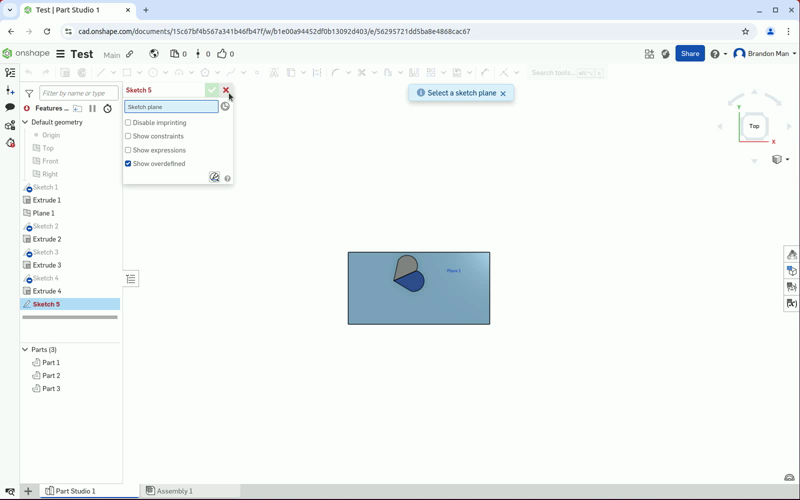
mouse_move(73, 215)
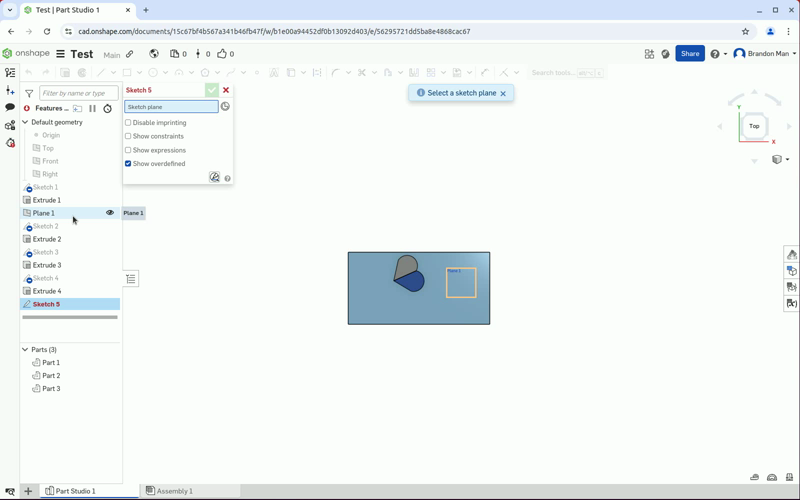
click(73, 215)
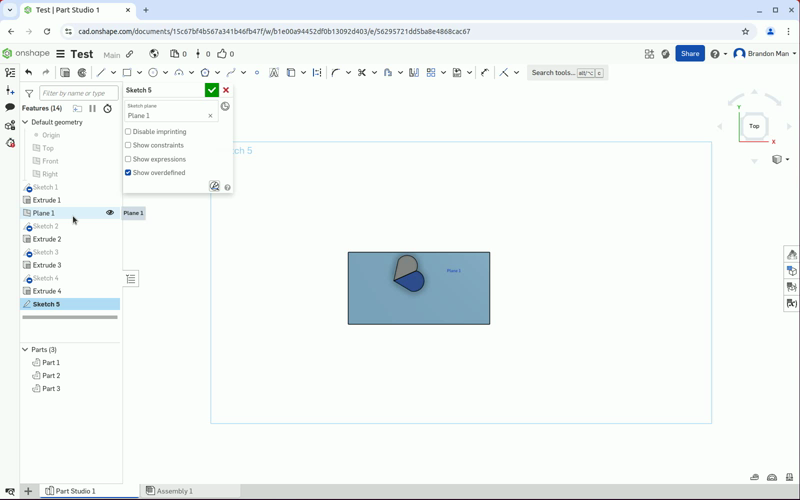
mouse_move(73, 352)
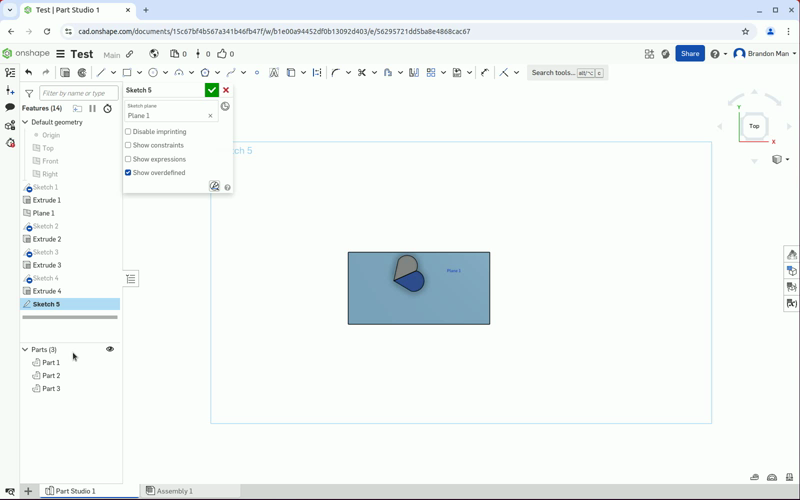
key(y)
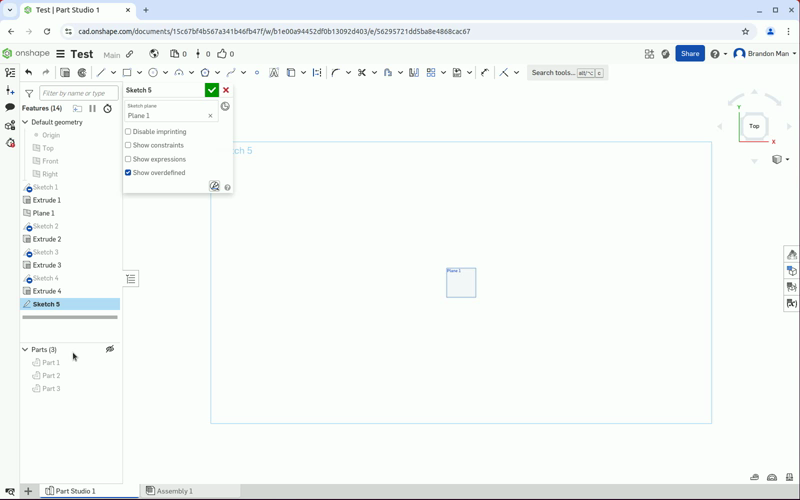
key(l)
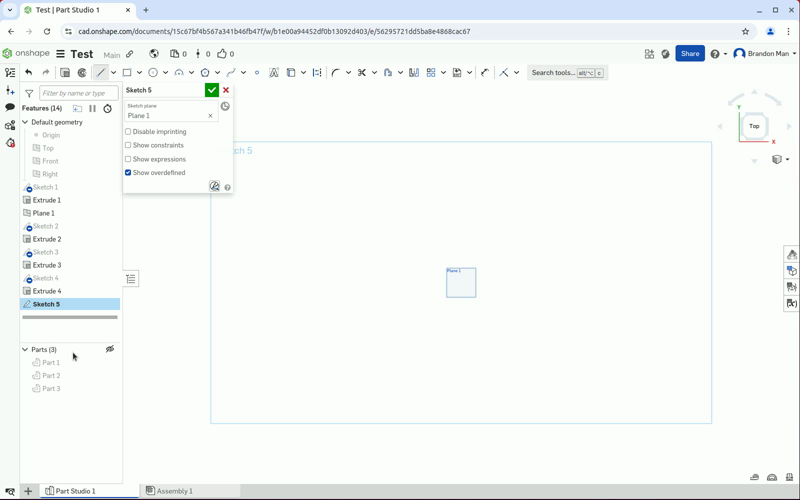
key_down(shift)
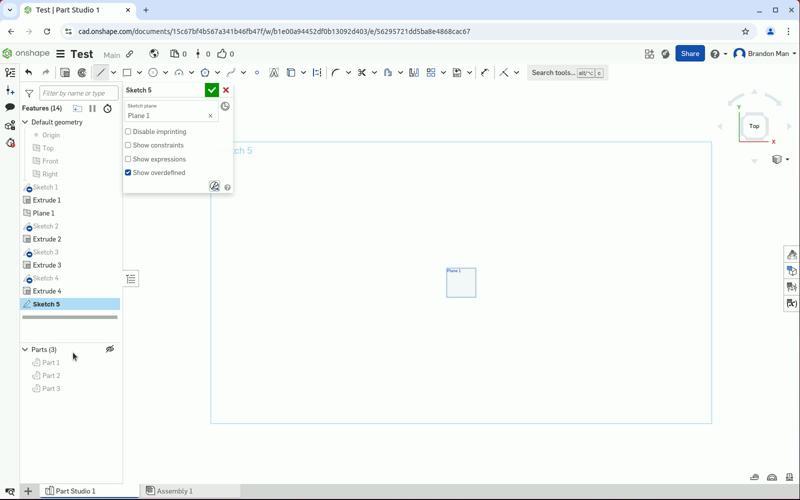
mouse_move(393, 280)
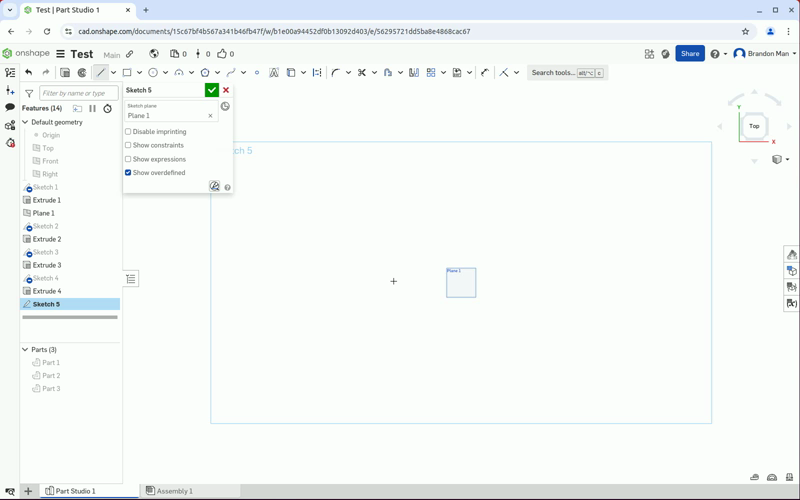
click(393, 280)
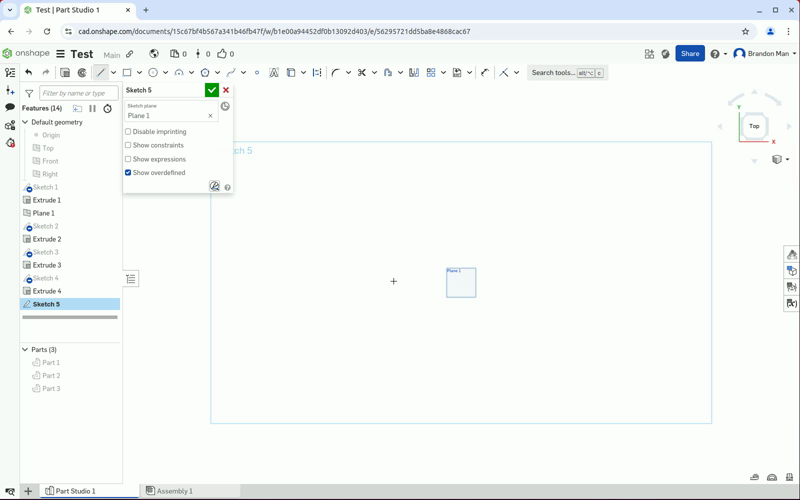
key_up(shift)
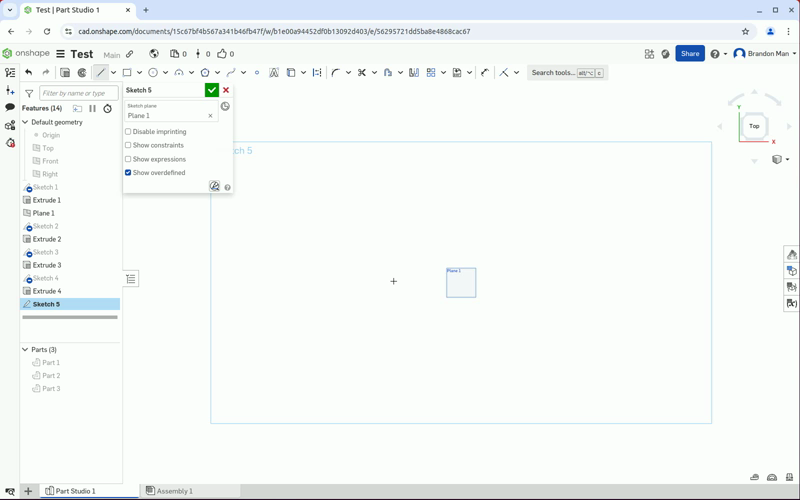
key_down(shift)
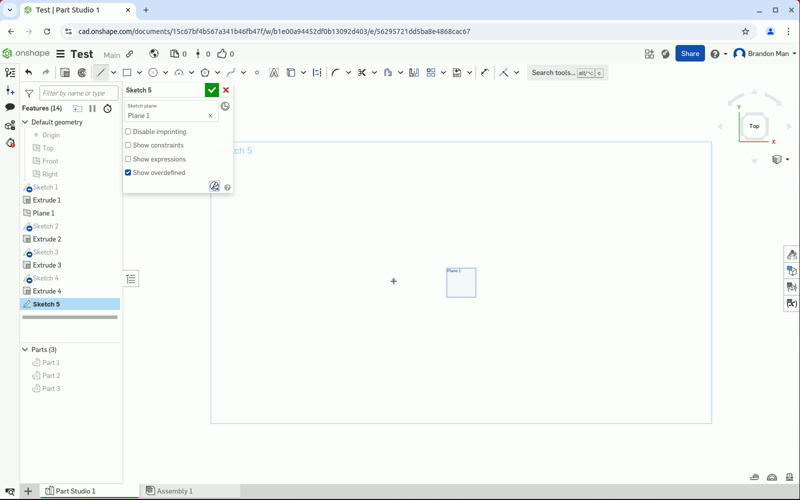
mouse_move(423, 280)
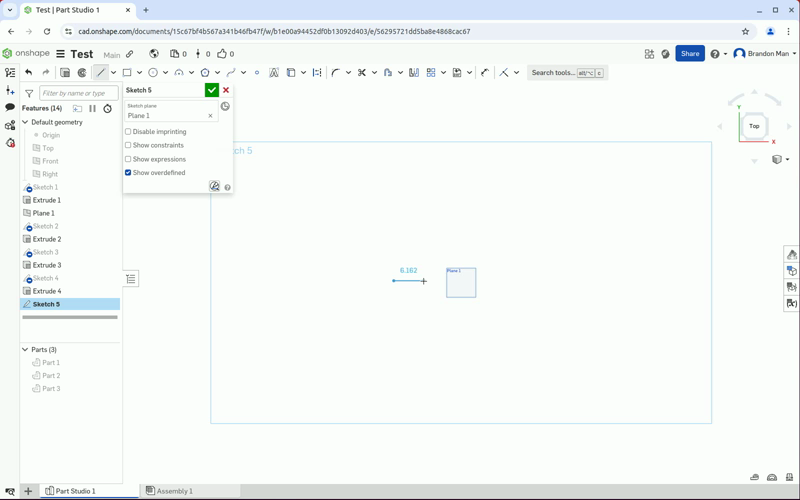
mouse_move(394, 304)
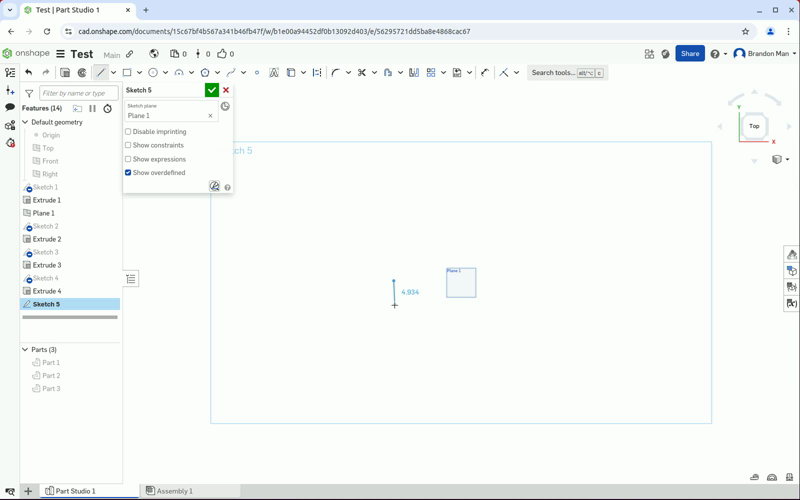
click(394, 304)
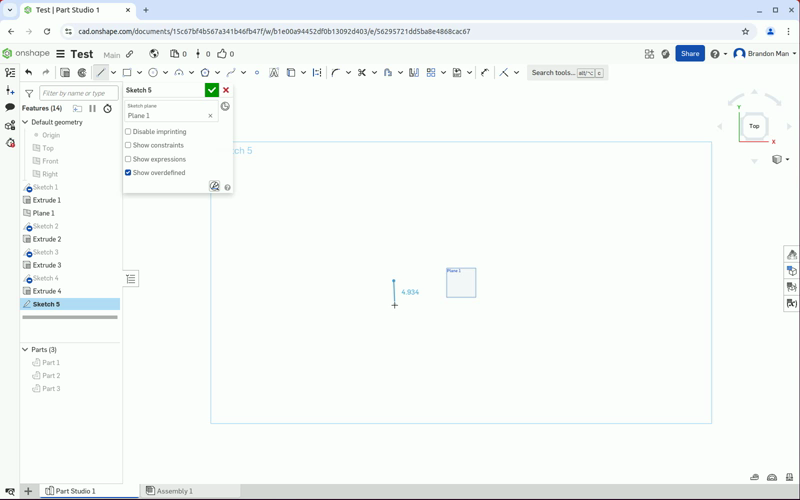
key_up(shift)
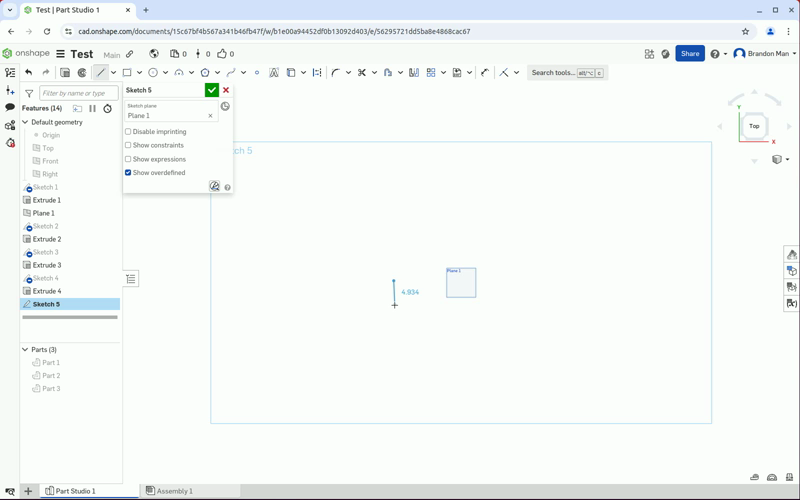
key(esc)
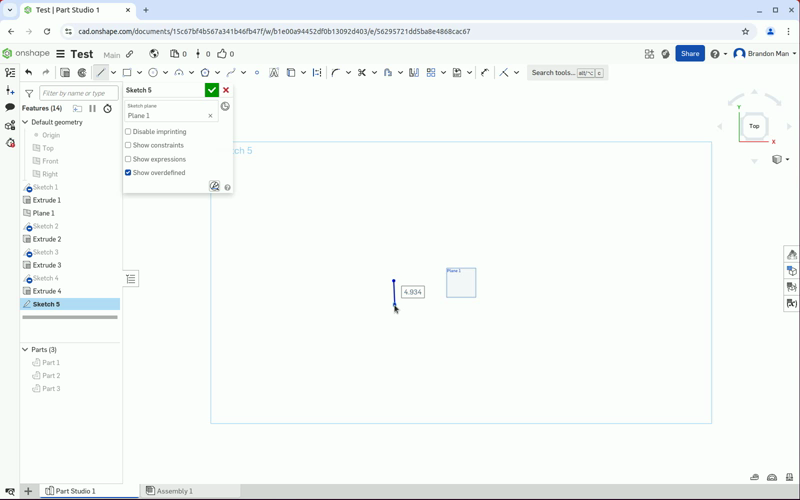
key(a)
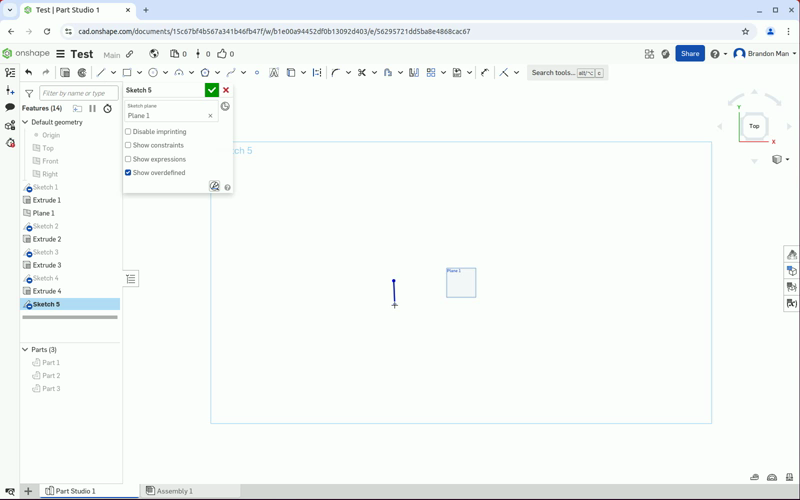
mouse_move(394, 304)
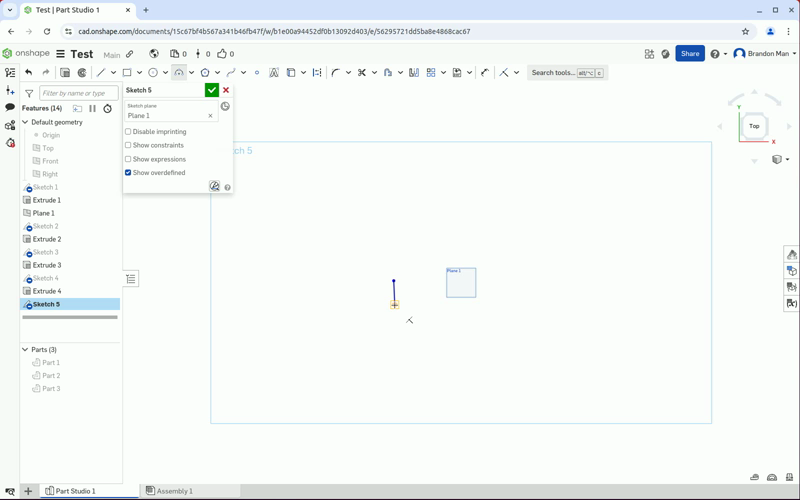
click(394, 304)
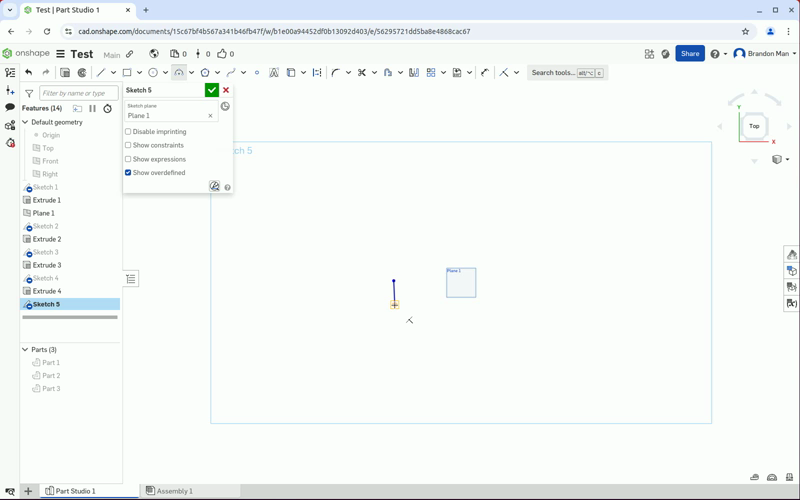
key_down(shift)
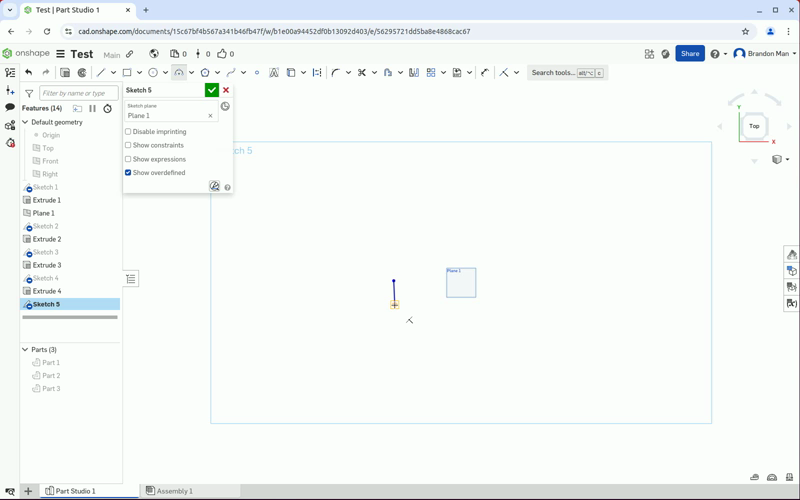
mouse_move(411, 291)
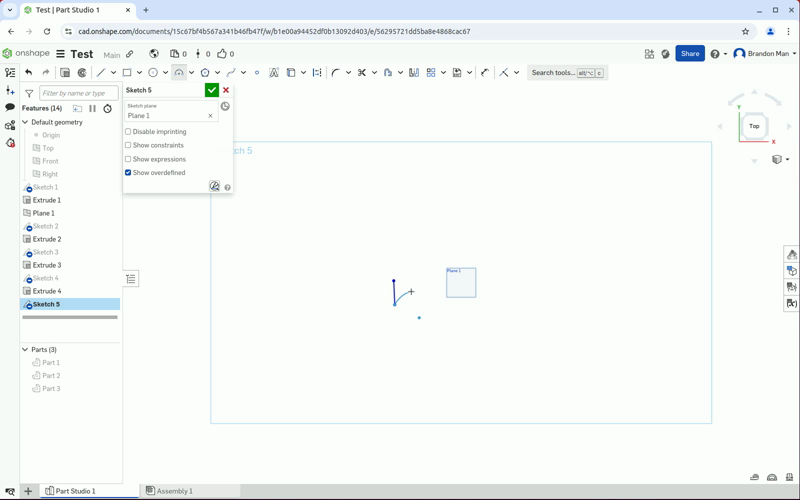
click(411, 291)
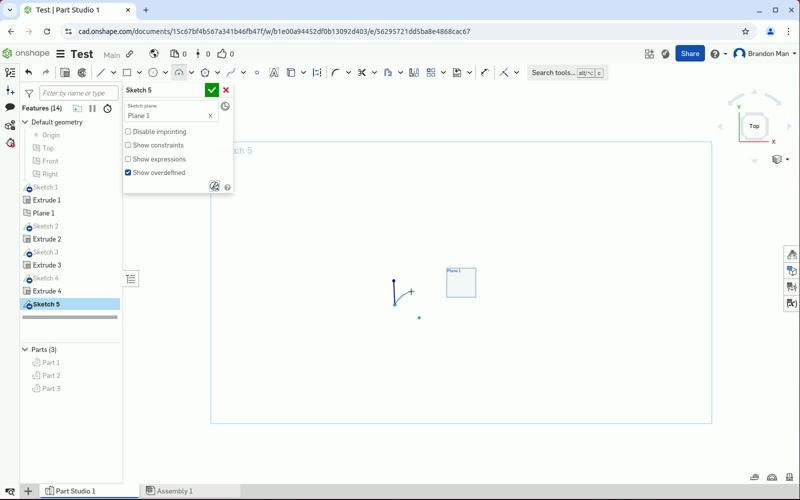
mouse_move(409, 306)
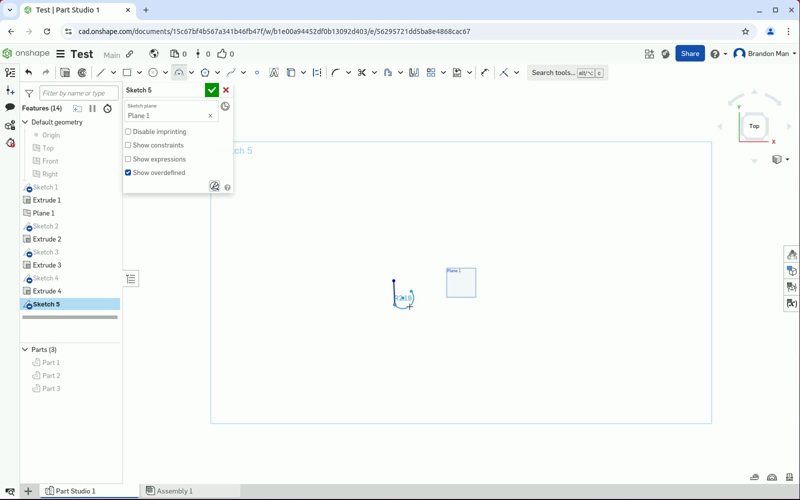
click(409, 306)
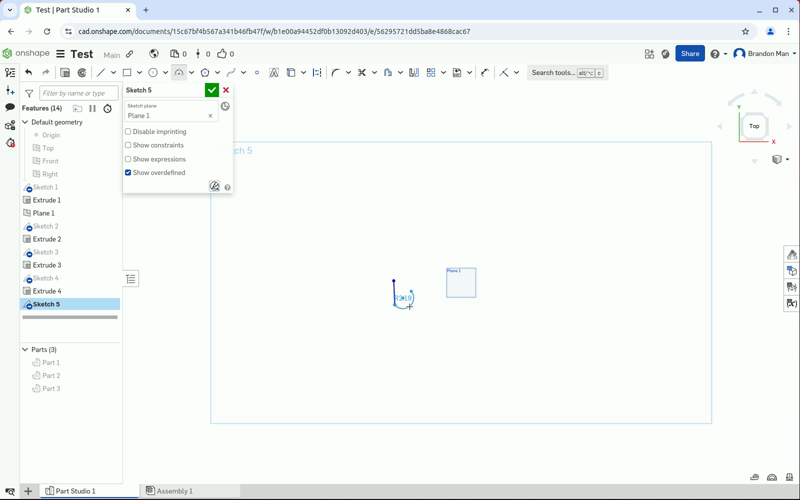
key_up(shift)
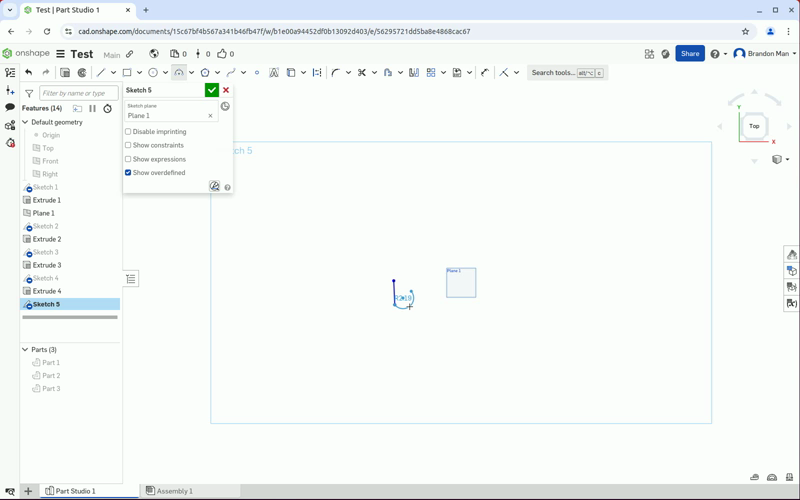
key(esc)
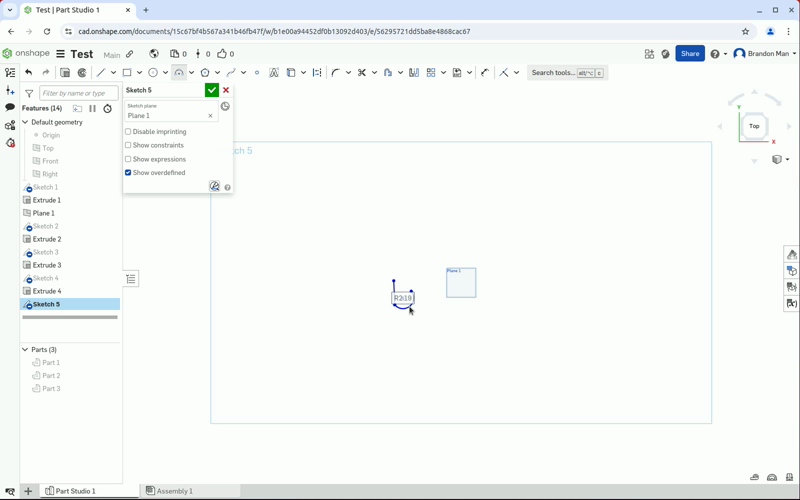
key(l)
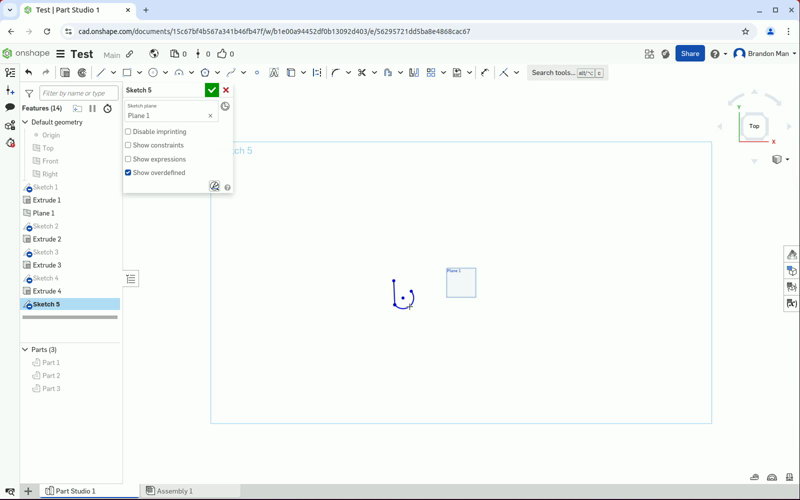
mouse_move(411, 291)
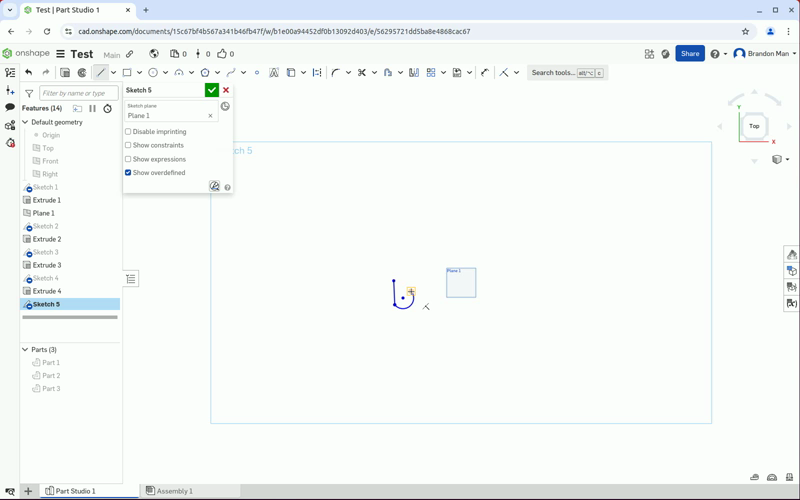
click(411, 291)
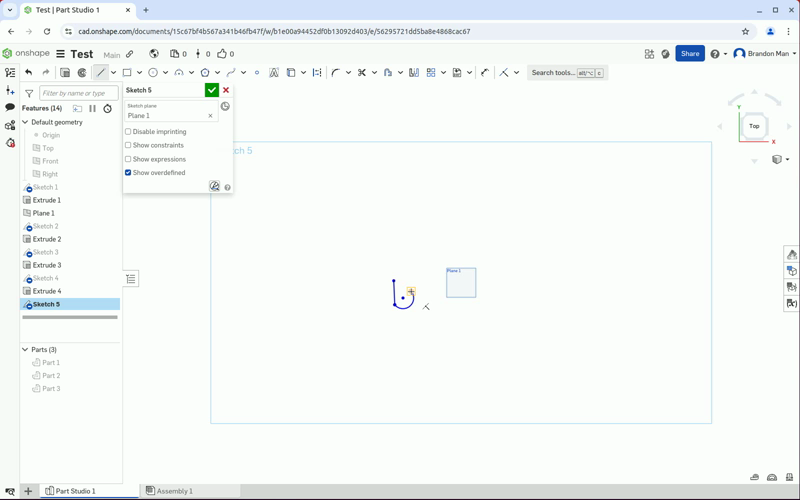
mouse_move(441, 291)
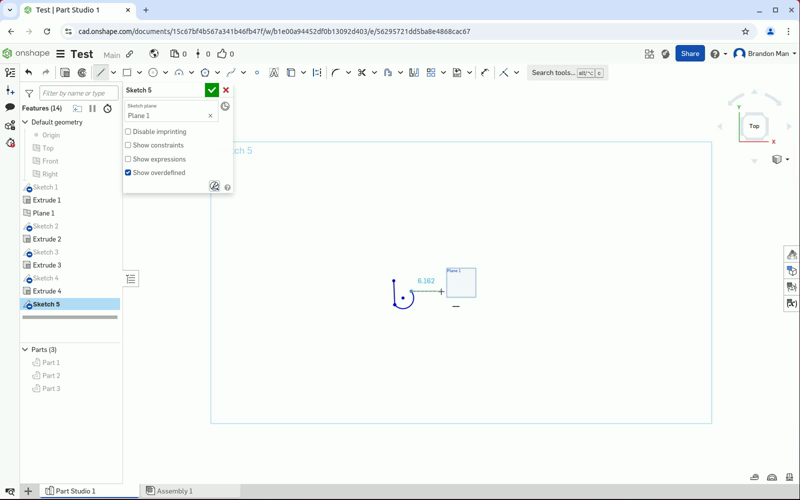
key_down(shift)
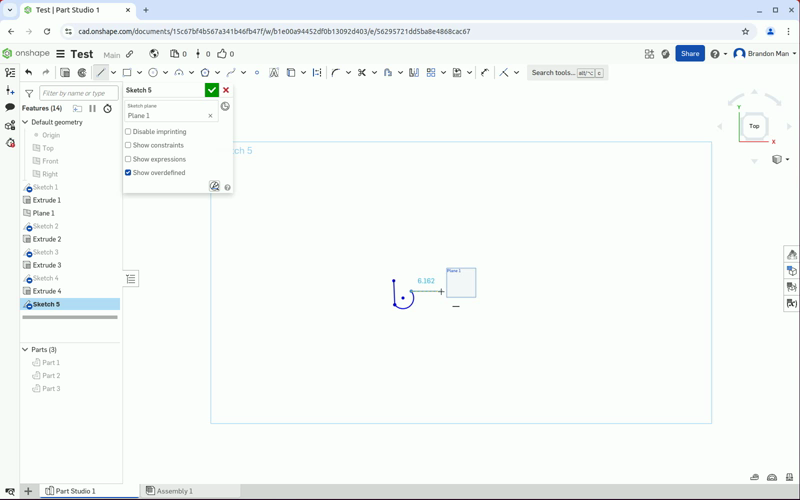
mouse_move(393, 280)
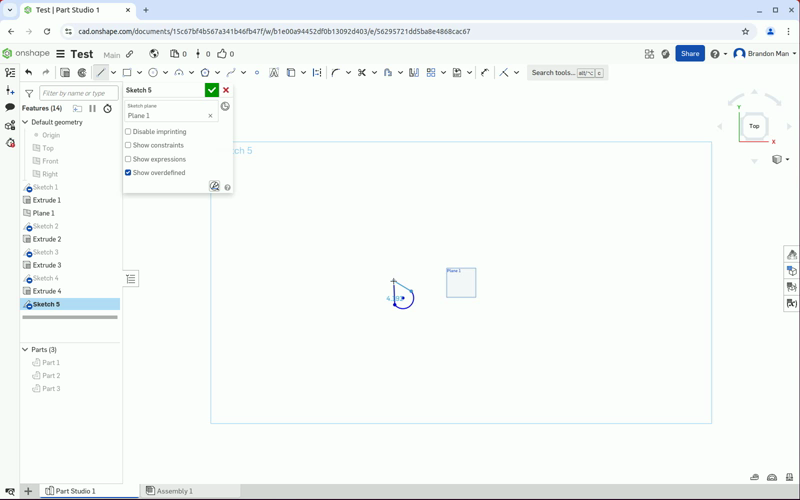
key_up(shift)
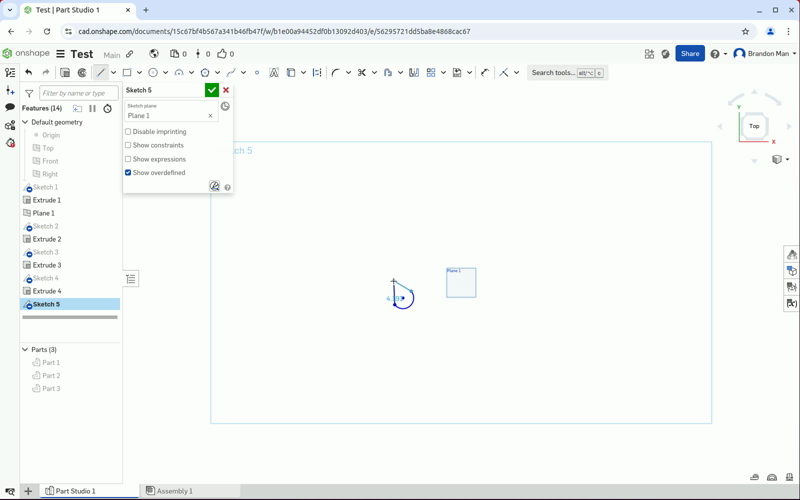
click(393, 280)
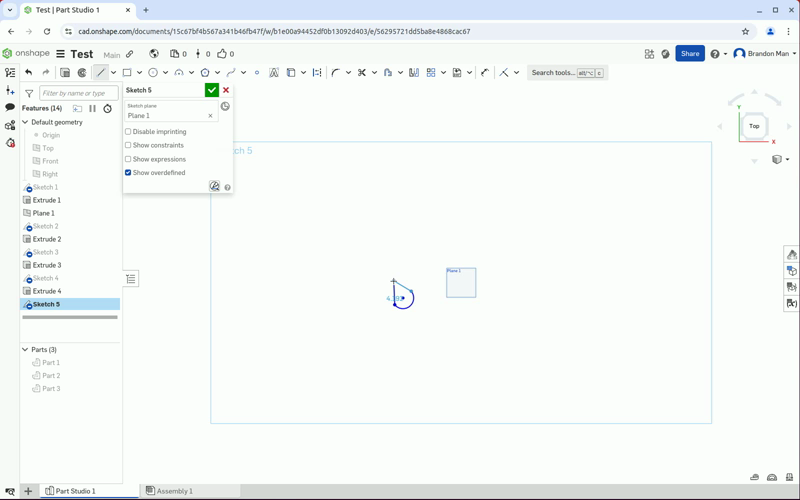
key(esc)
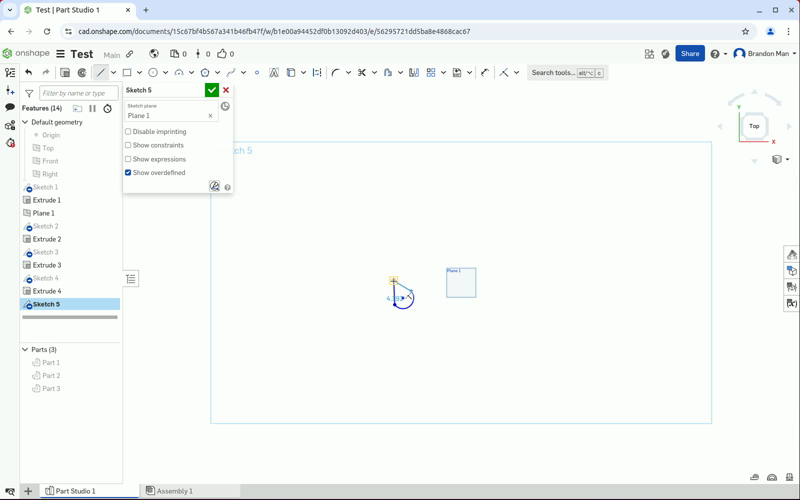
mouse_move(397, 287)
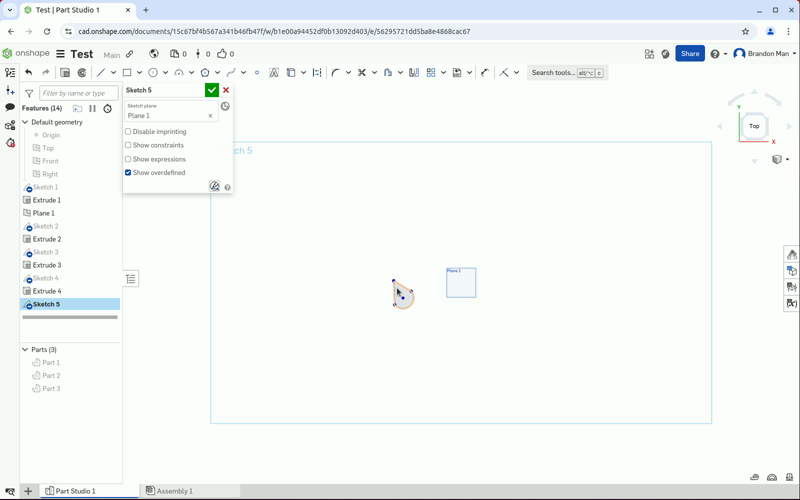
scroll(6)
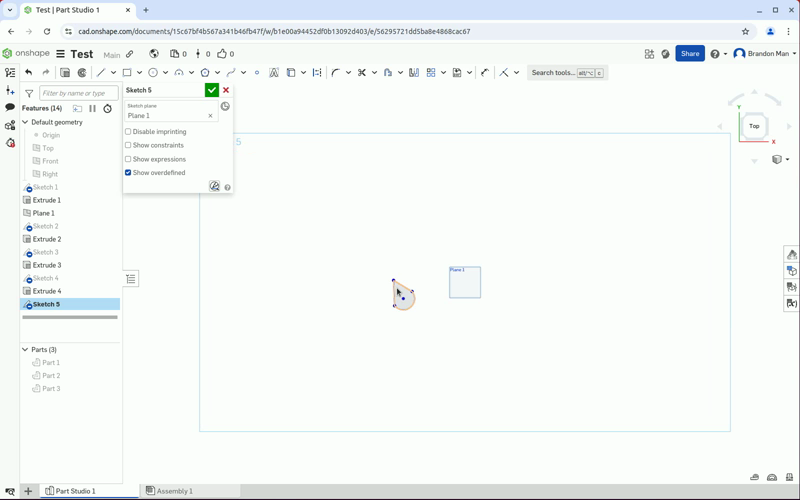
scroll(6)
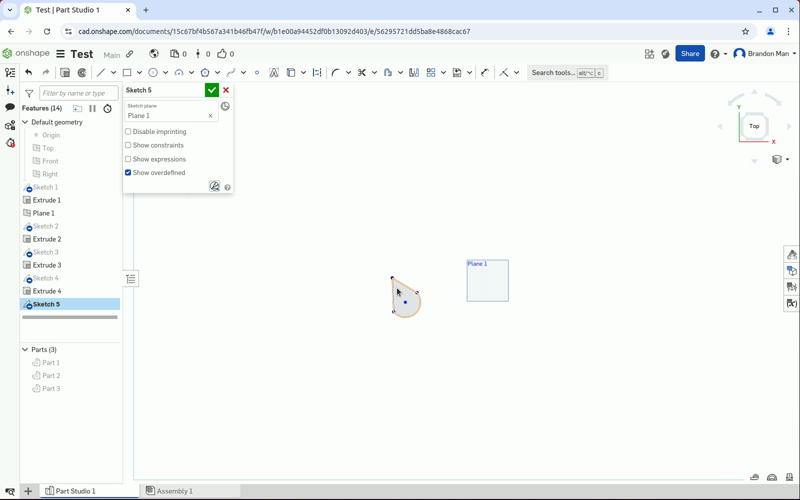
scroll(6)
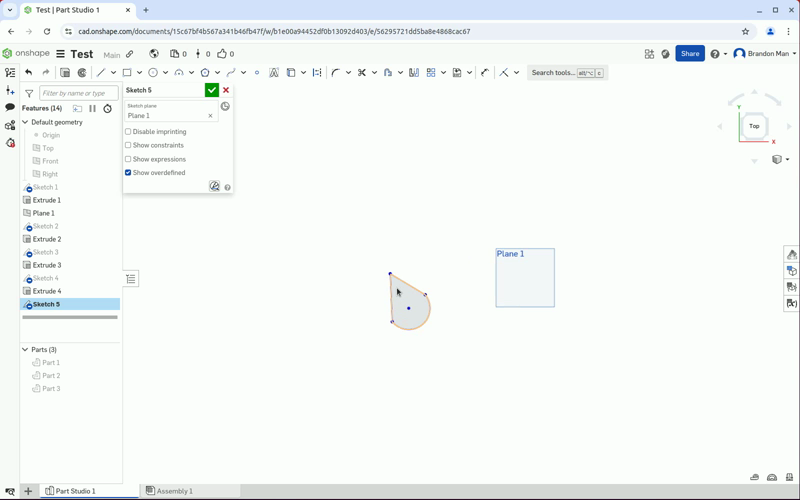
scroll(6)
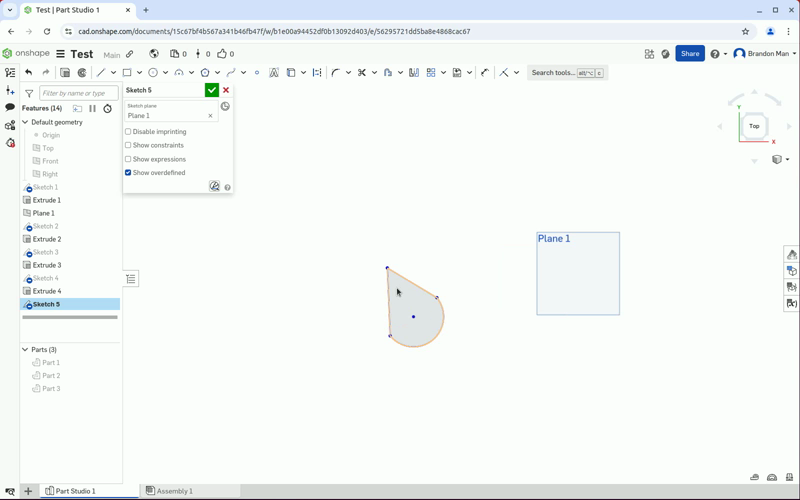
scroll(6)
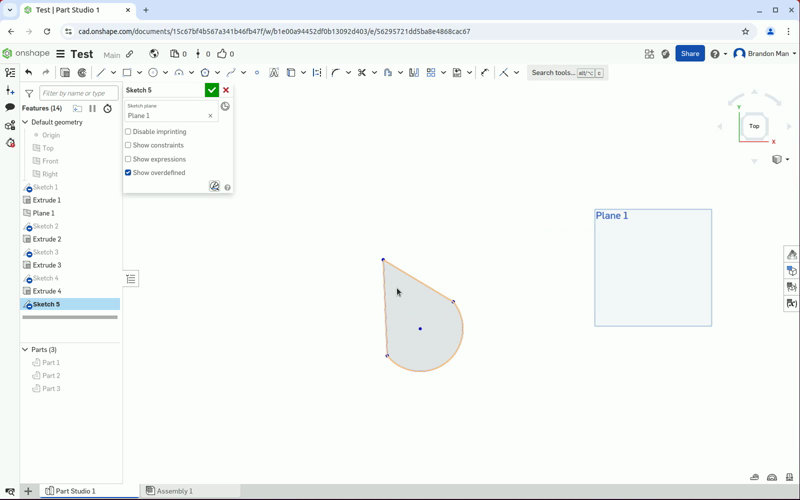
scroll(6)
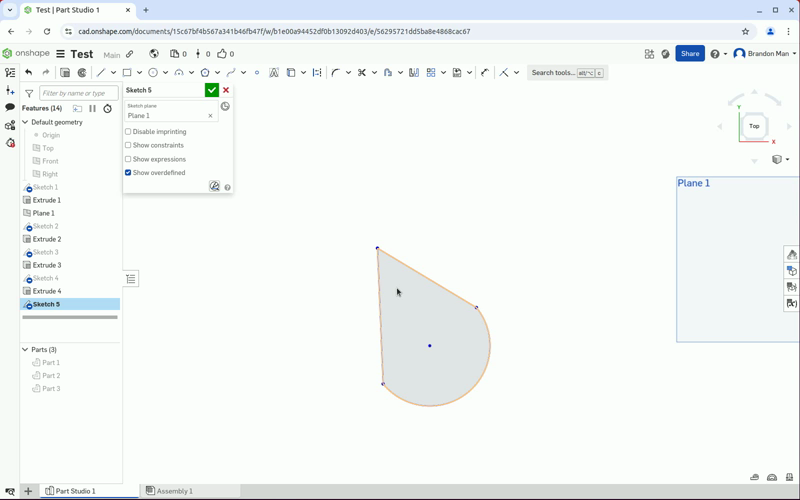
scroll(6)
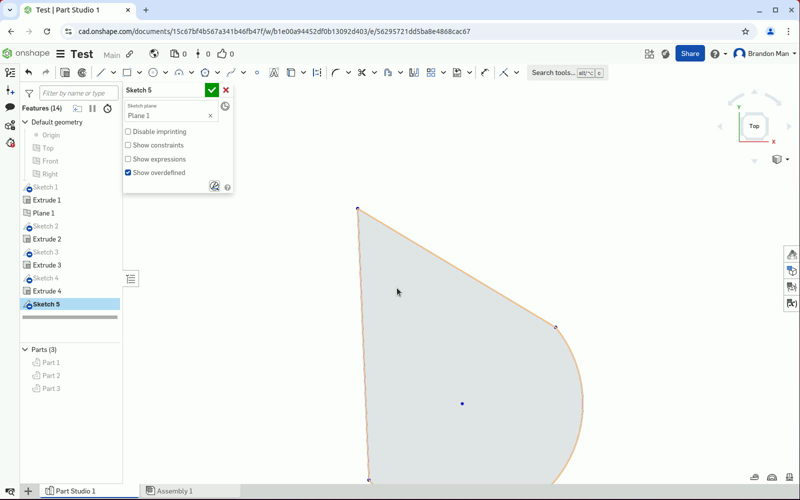
click(397, 287)
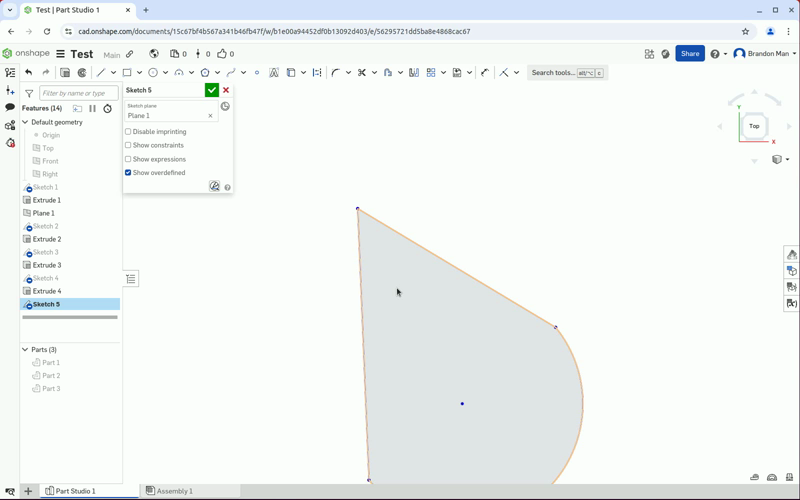
scroll(-6)
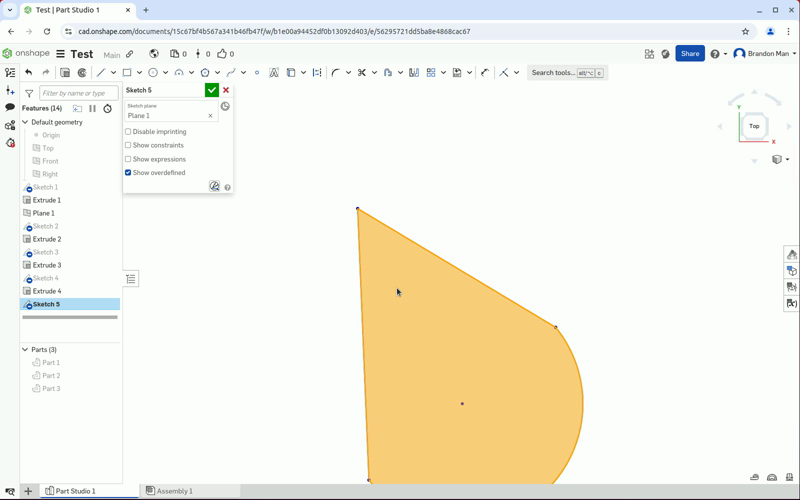
scroll(-6)
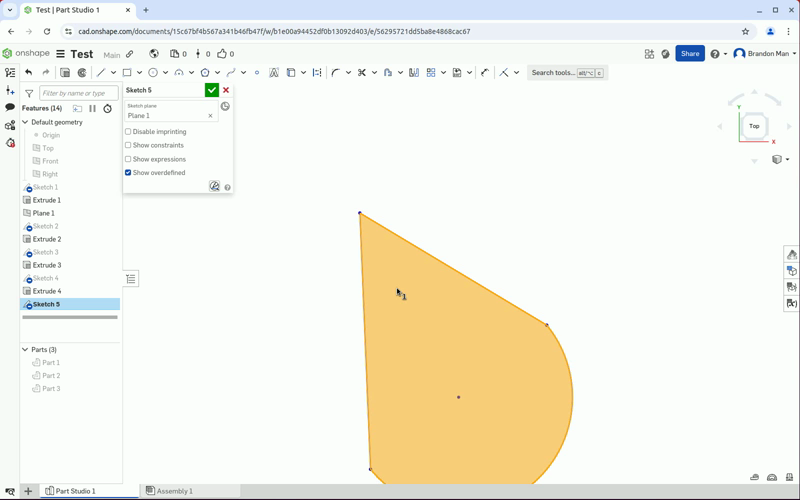
scroll(-6)
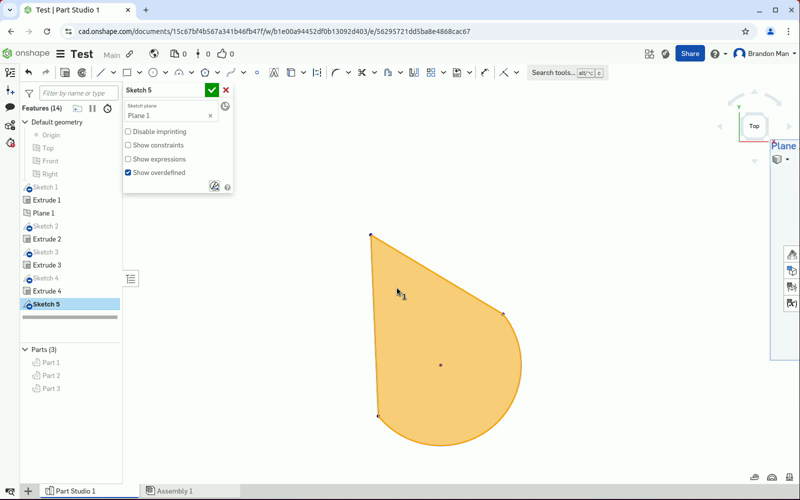
scroll(-6)
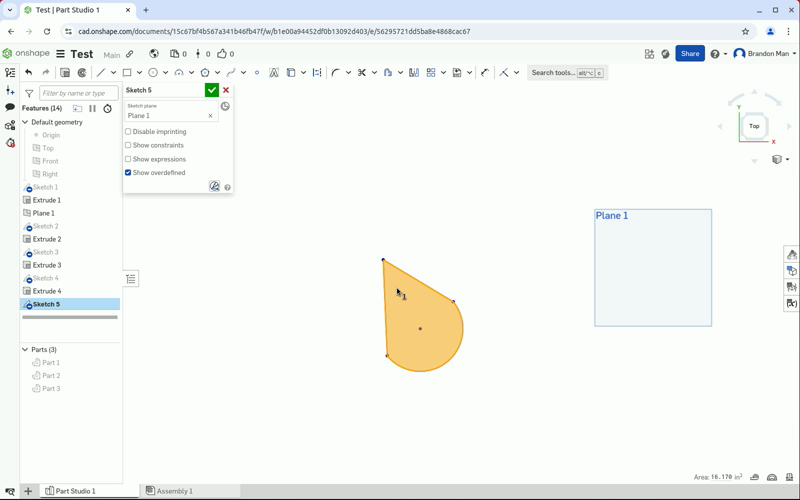
scroll(-6)
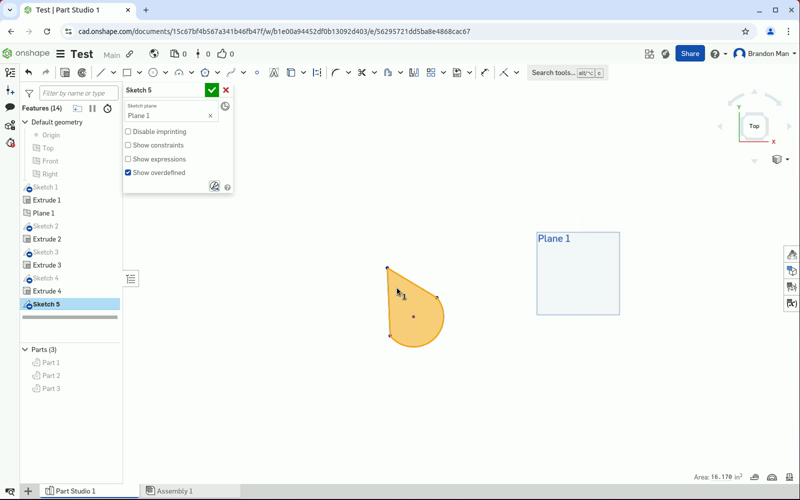
scroll(-6)
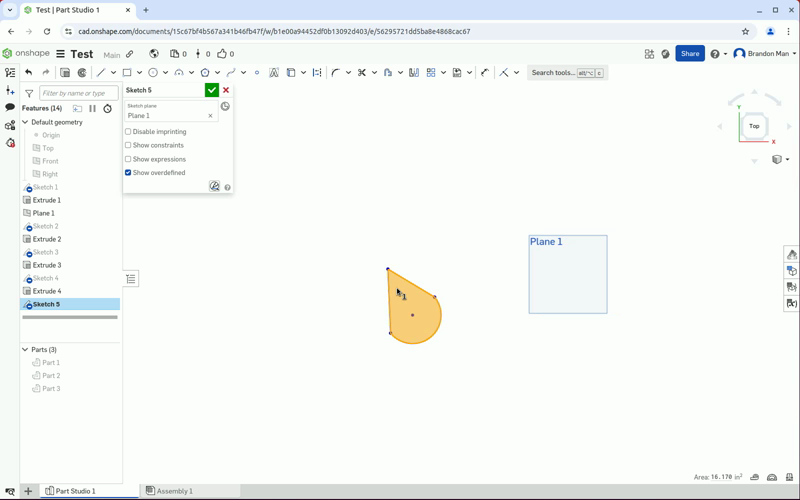
scroll(-6)
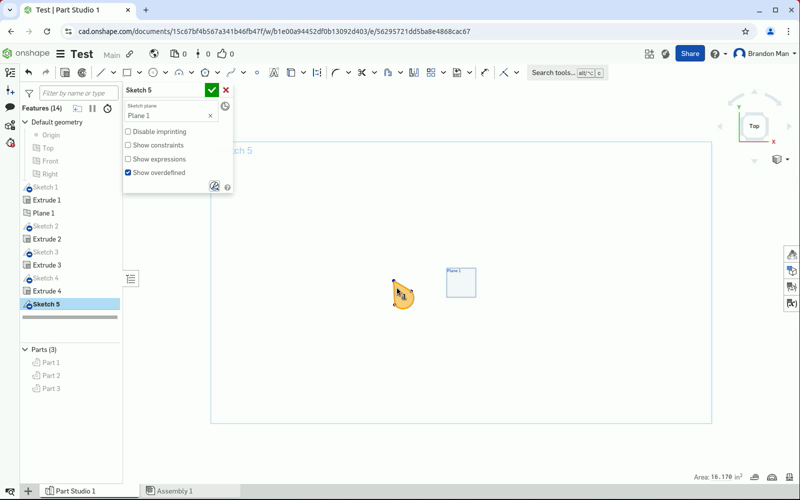
mouse_move(73, 352)
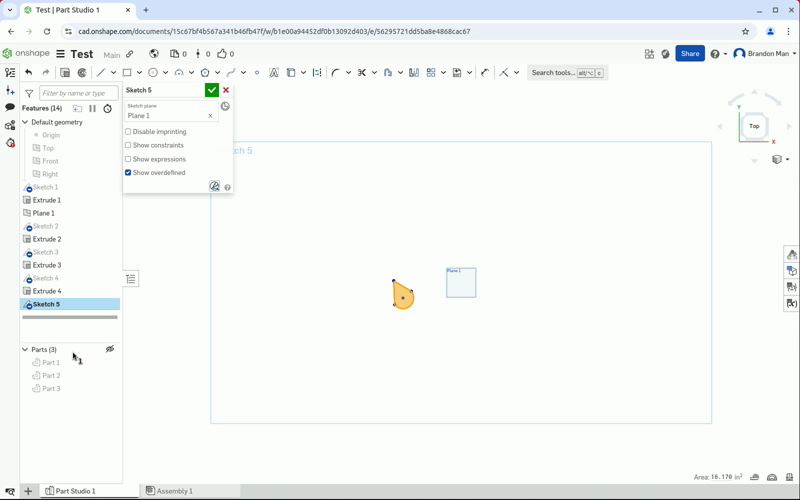
key(shift+y)
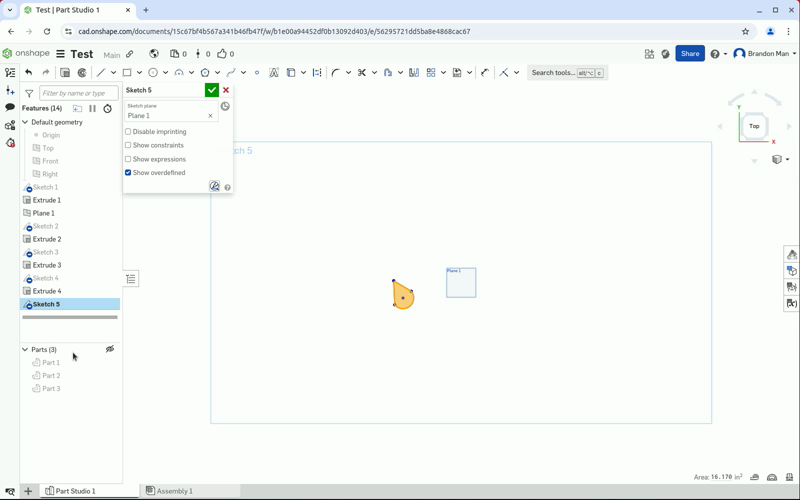
key(shift+e)
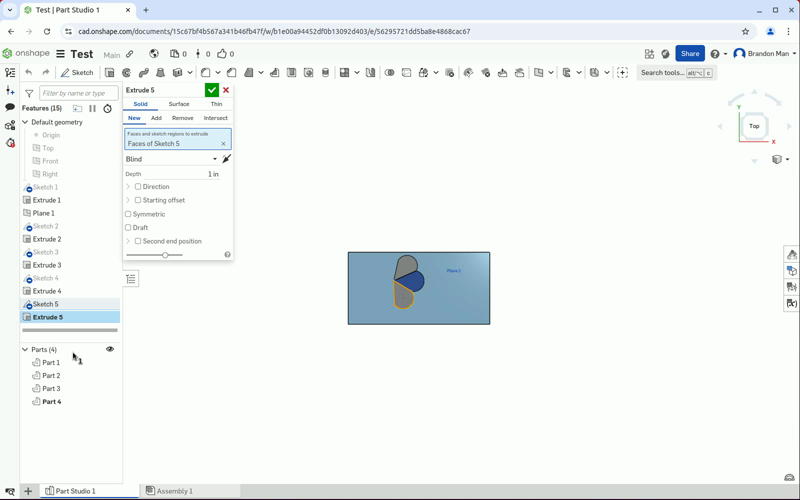
mouse_move(143, 106)
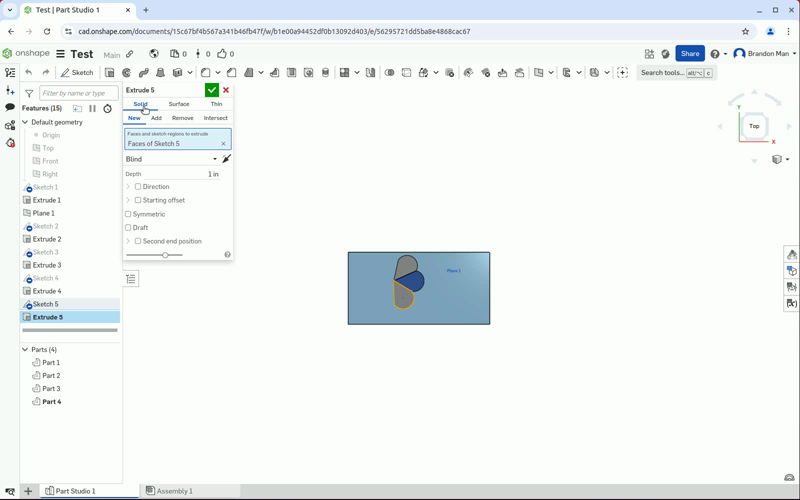
click(143, 106)
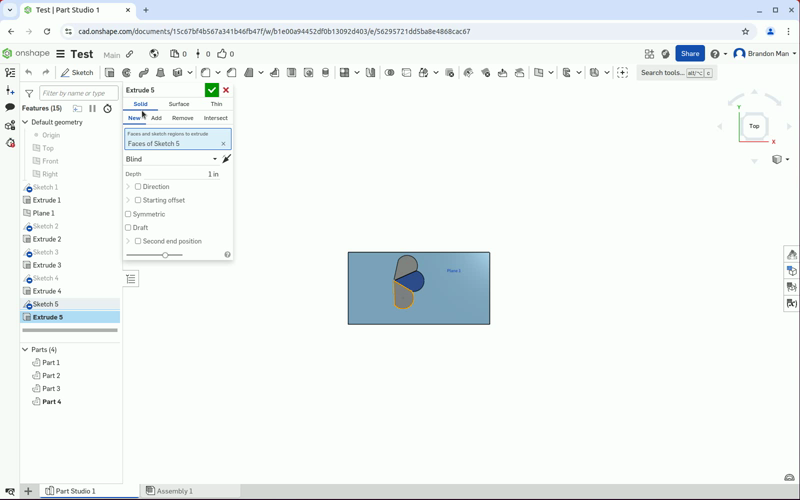
mouse_move(137, 120)
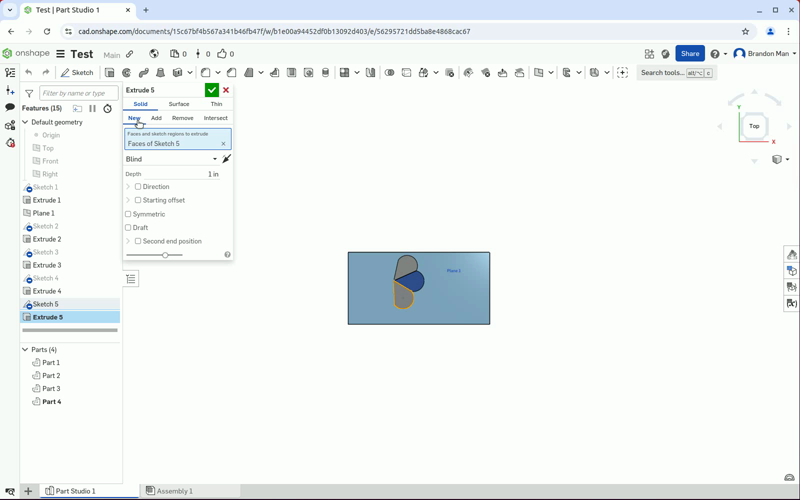
click(137, 120)
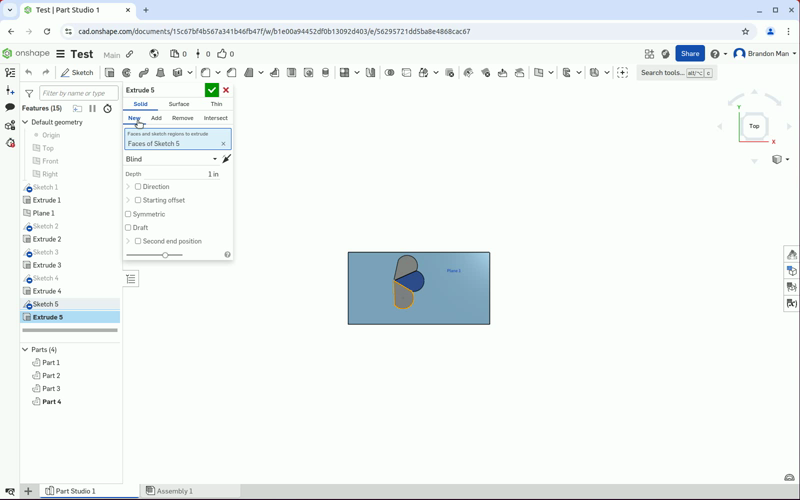
key(tab, 4)
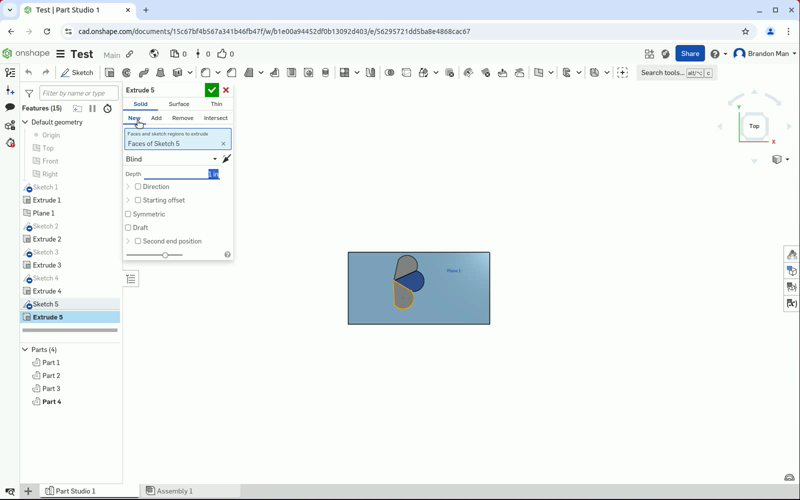
text(1.444)
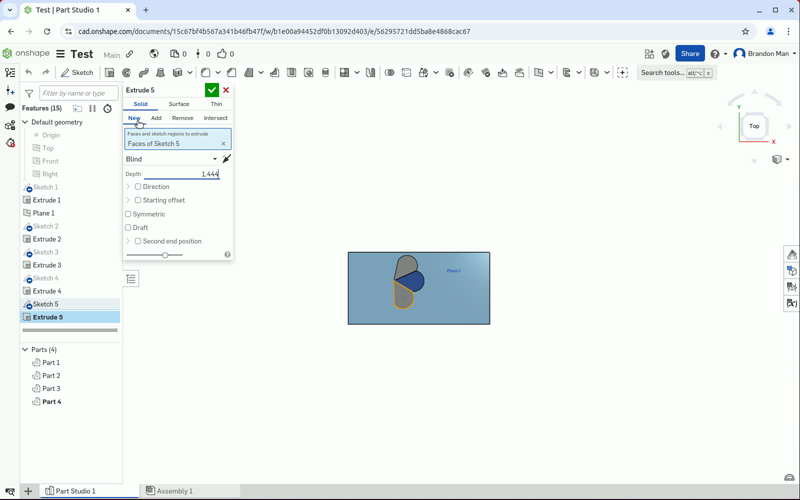
key(enter)
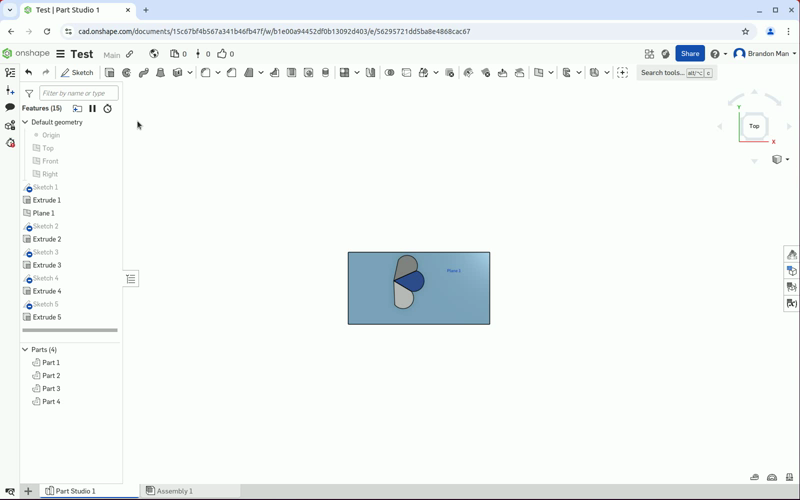
key(shift+h)
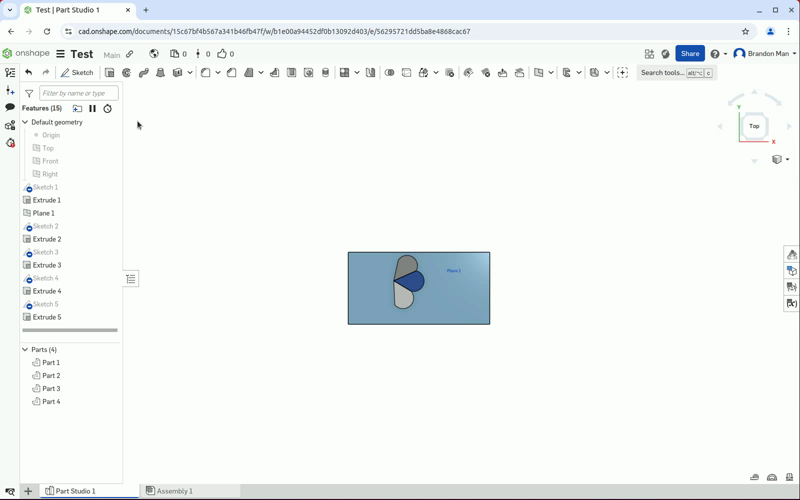
key(shift+h)
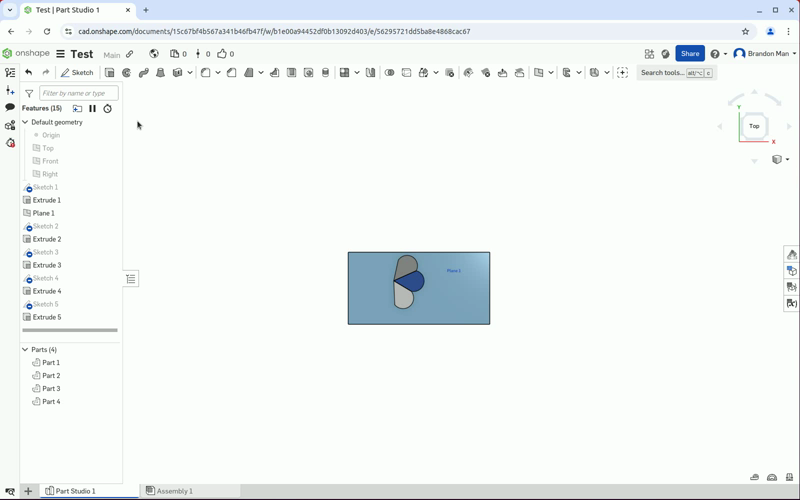
mouse_move(73, 189)
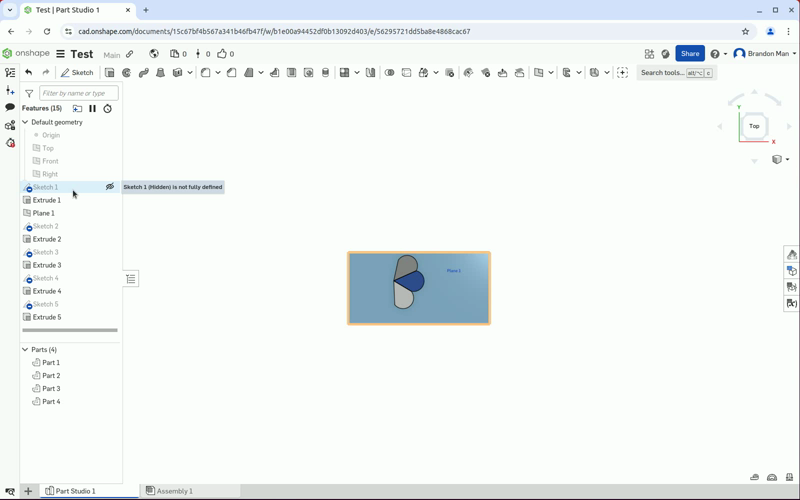
click(73, 189)
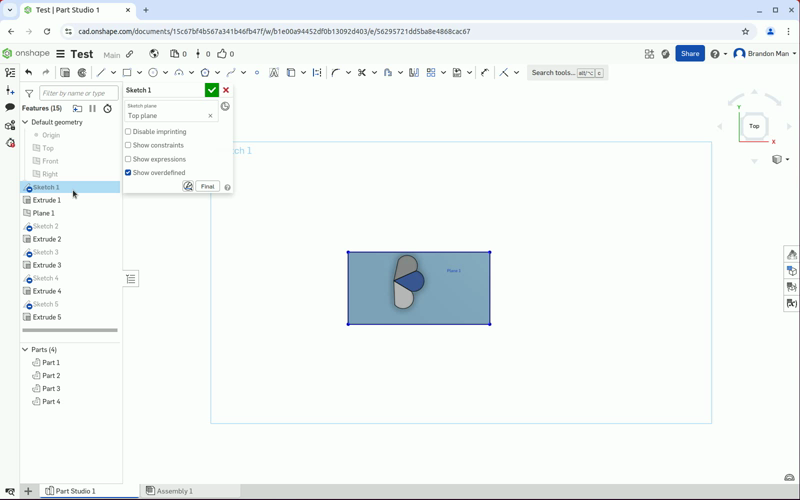
mouse_move(229, 92)
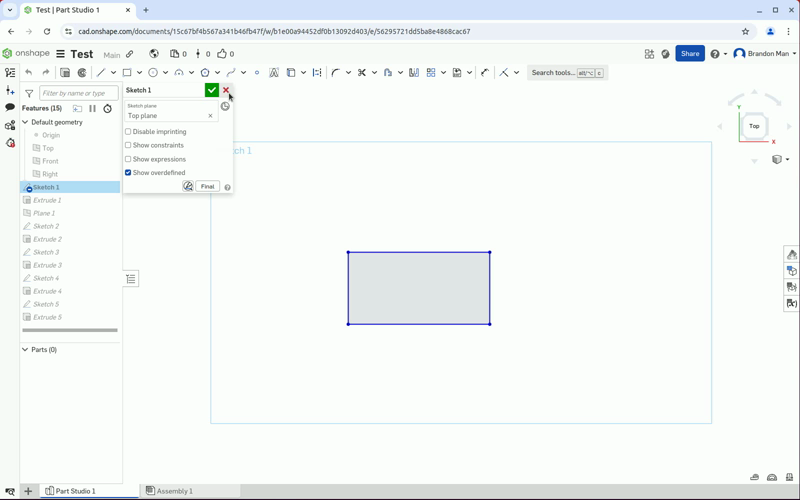
click(229, 92)
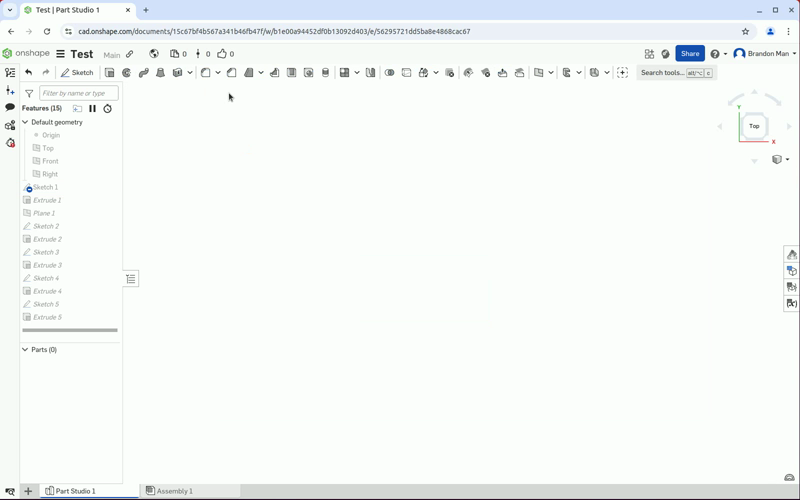
key(shift+s)
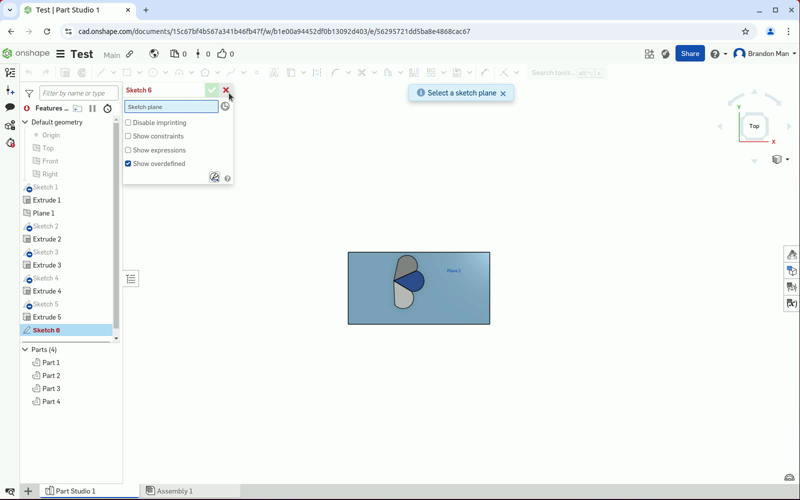
mouse_move(69, 215)
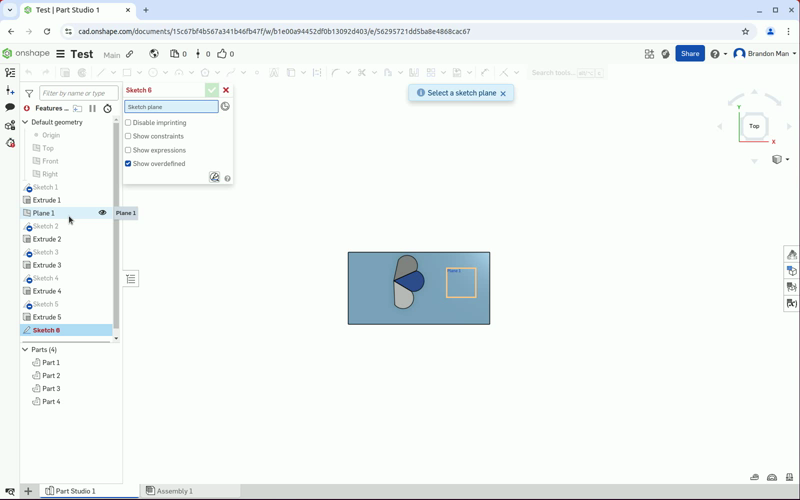
click(69, 215)
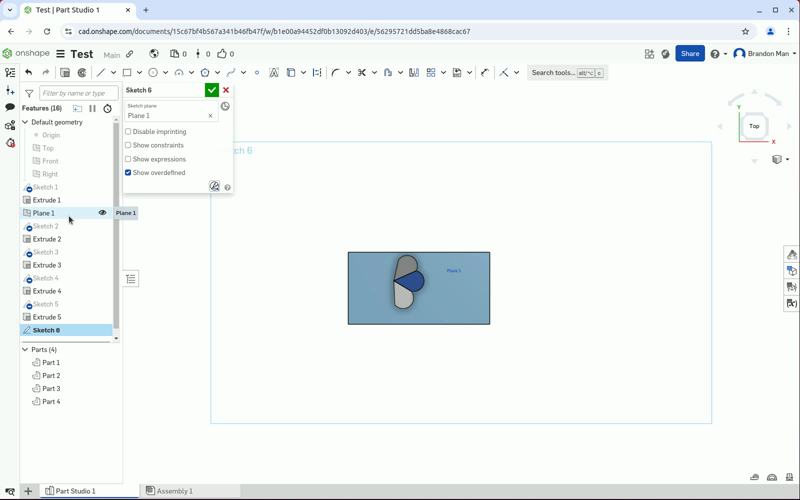
mouse_move(73, 352)
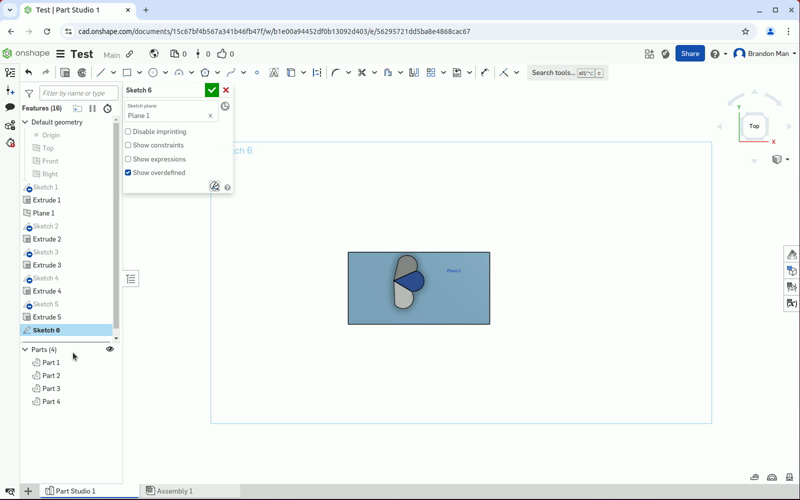
key(y)
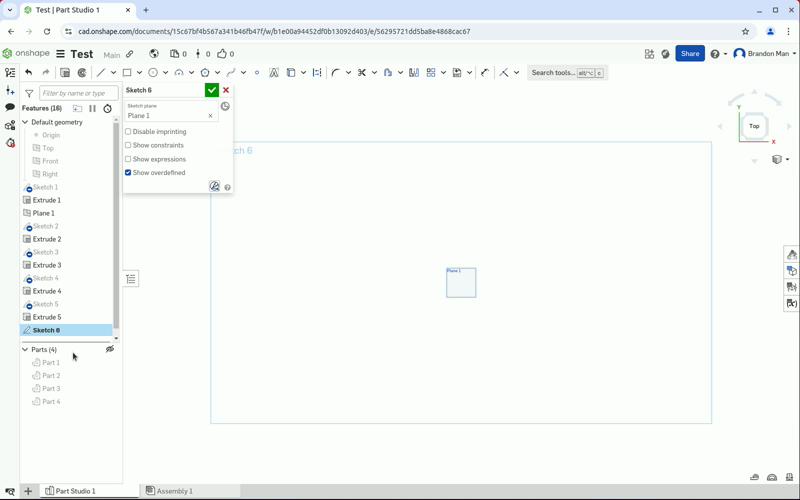
key(a)
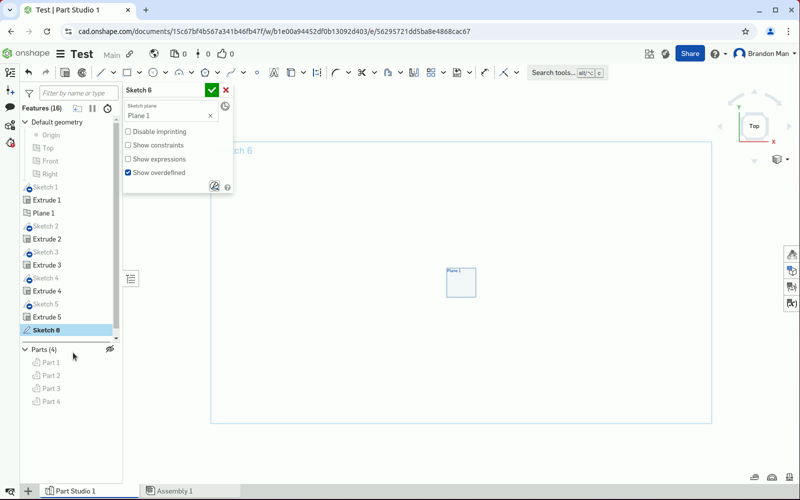
key_down(shift)
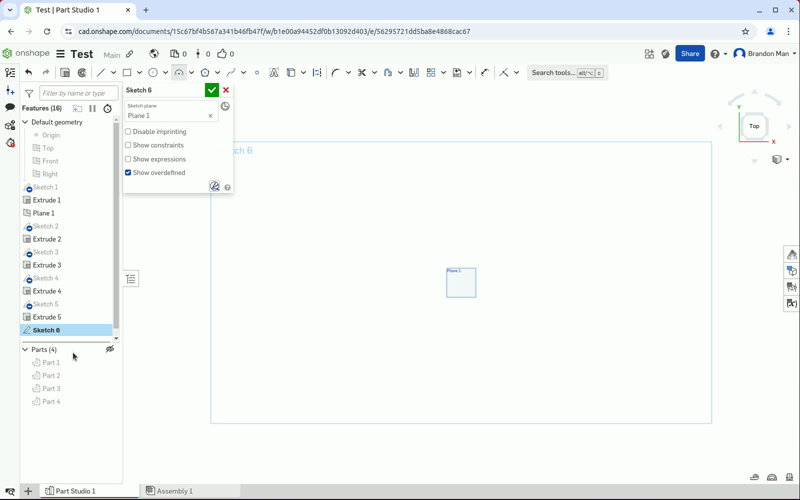
mouse_move(375, 284)
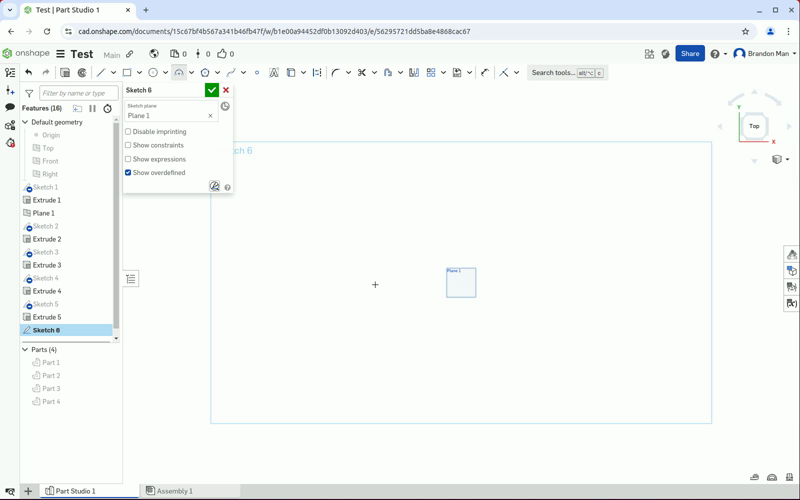
click(375, 284)
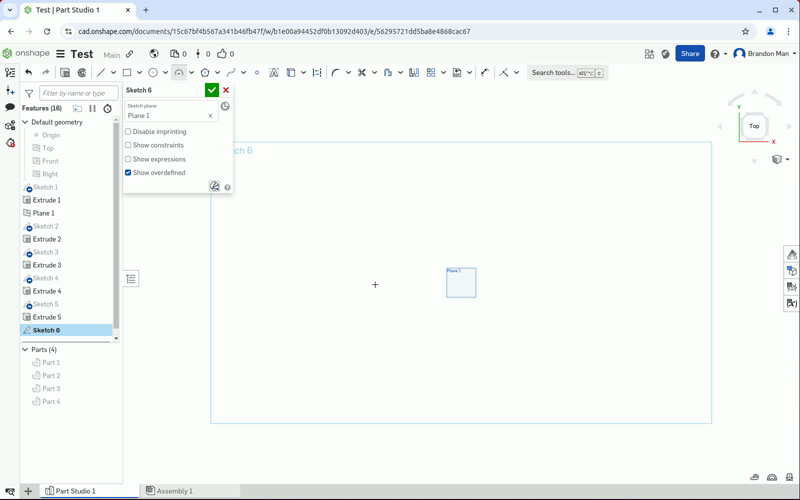
key_up(shift)
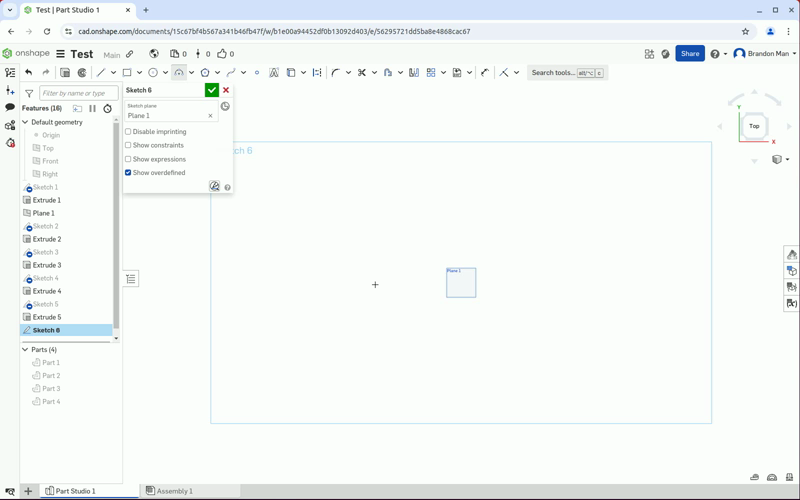
key_down(shift)
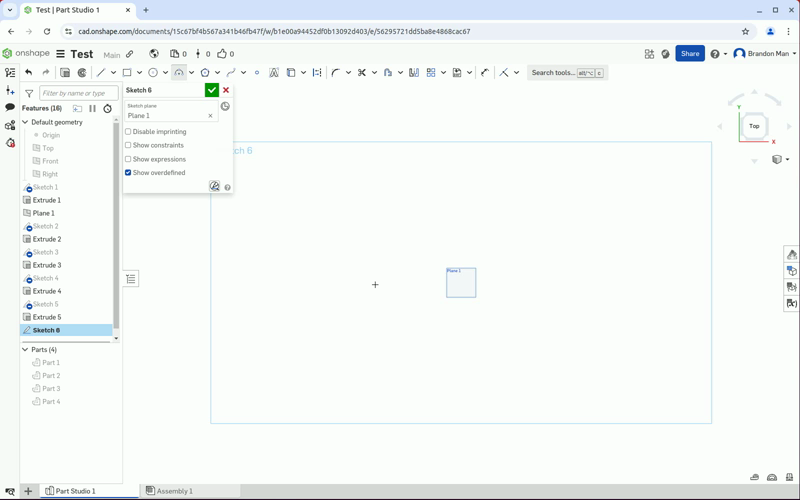
mouse_move(386, 303)
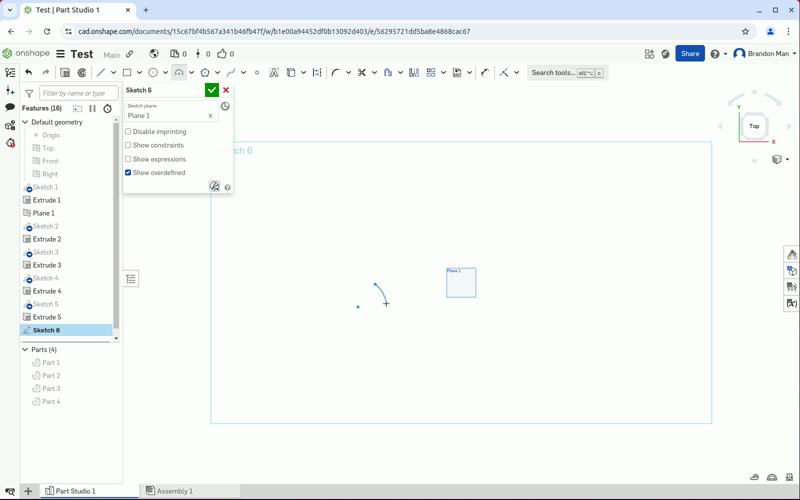
click(386, 303)
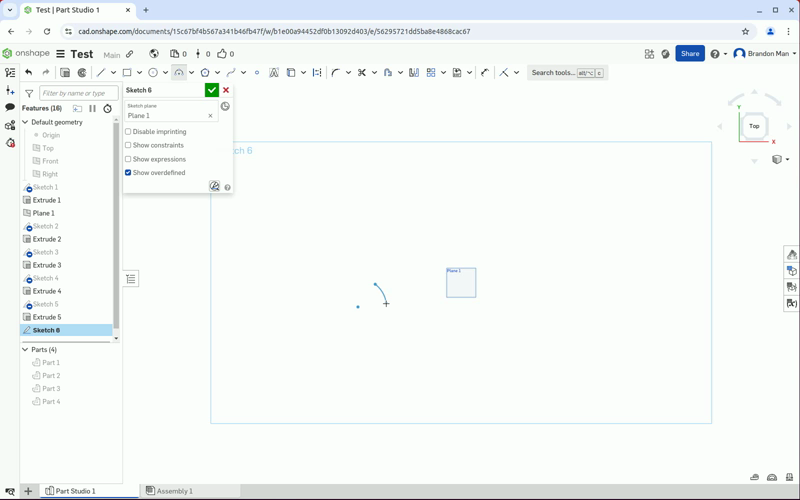
mouse_move(371, 299)
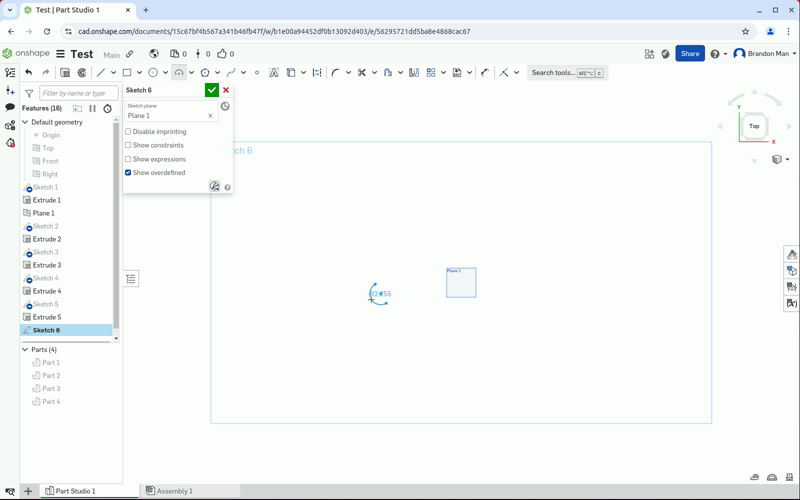
click(371, 299)
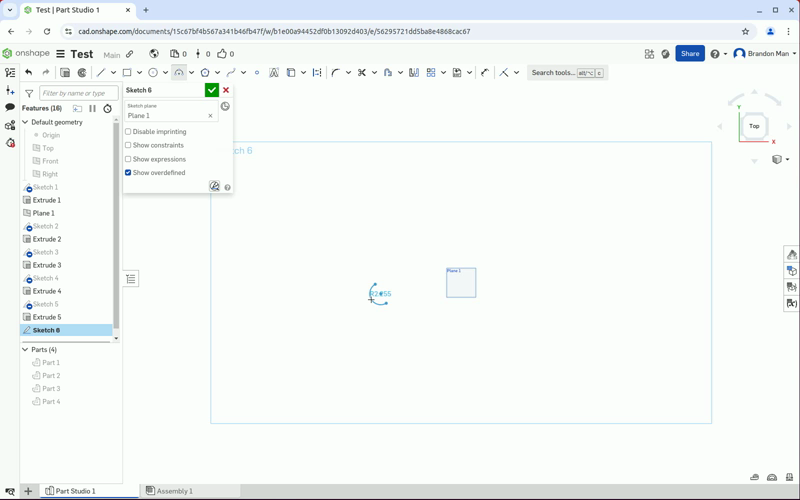
key_up(shift)
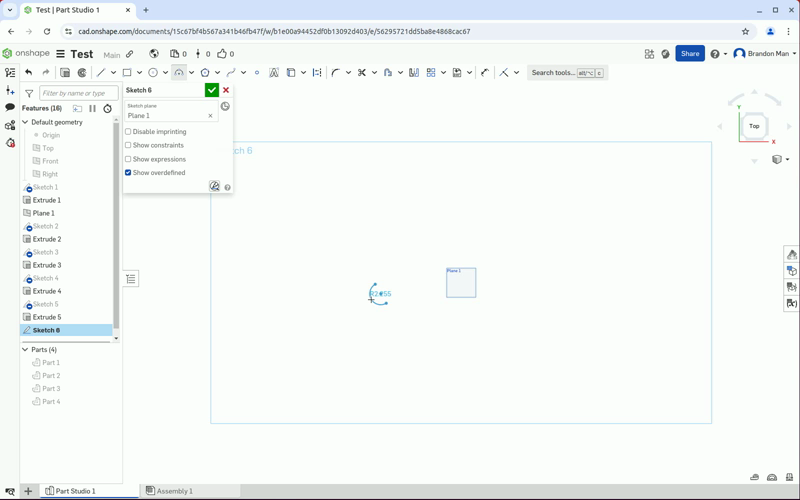
key(esc)
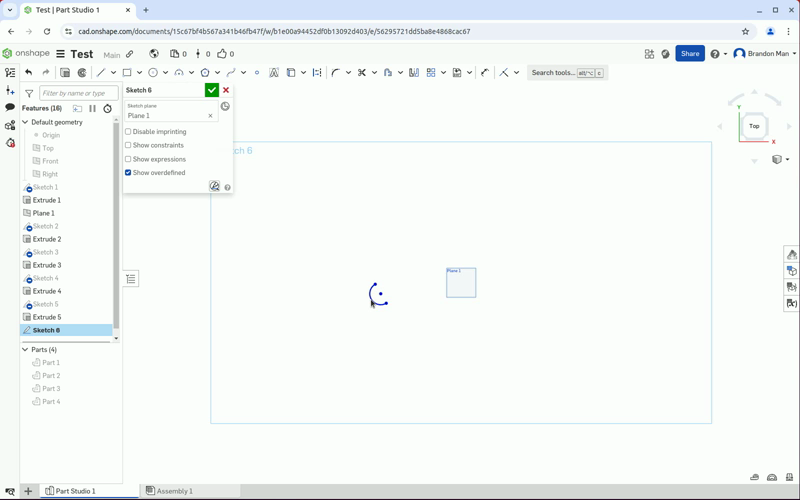
key(l)
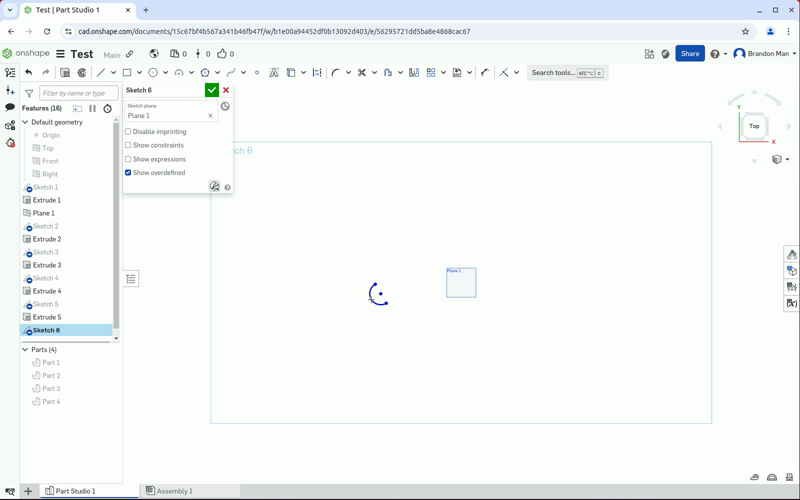
mouse_move(386, 303)
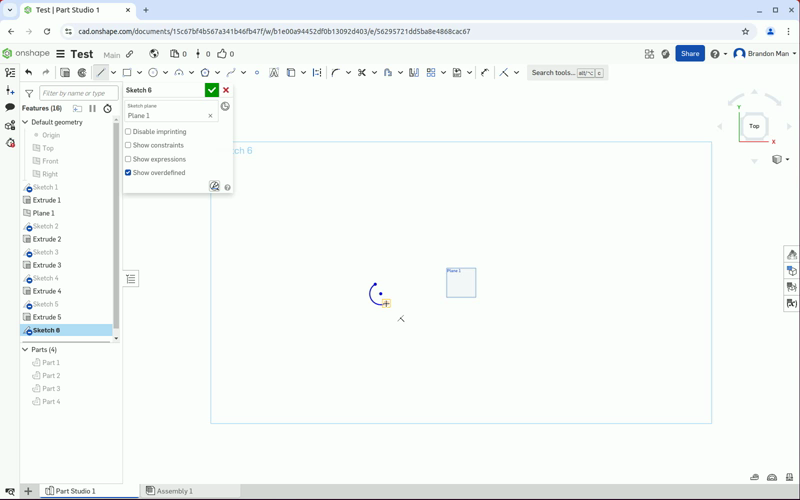
click(386, 303)
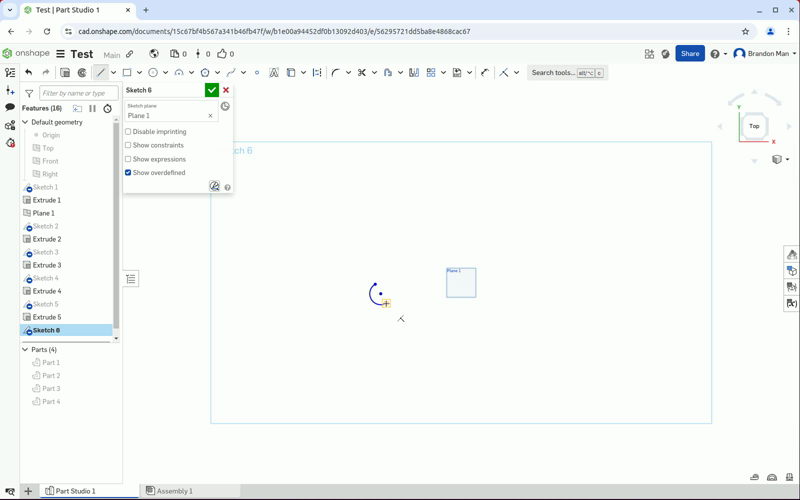
key_down(shift)
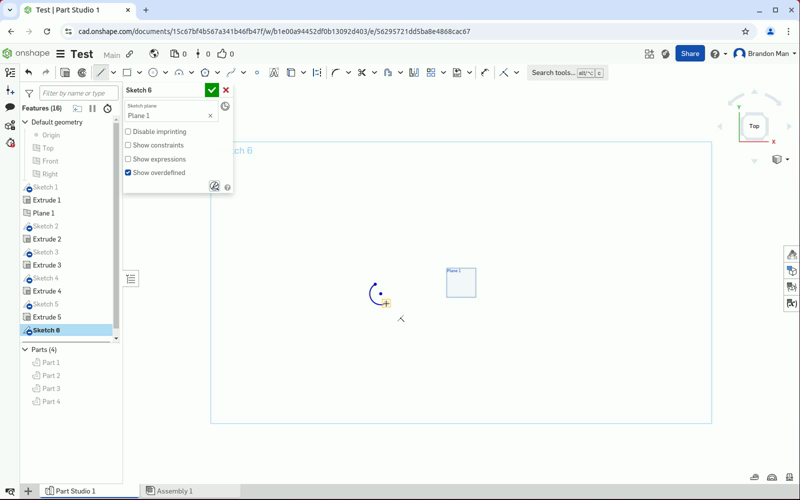
mouse_move(416, 303)
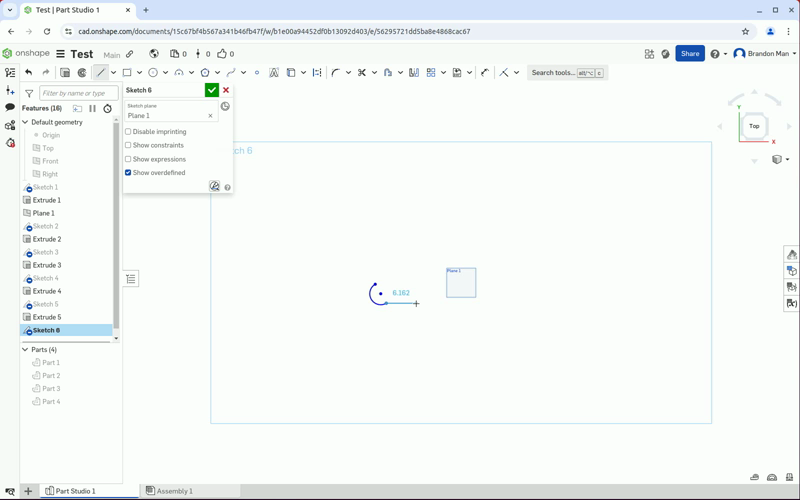
mouse_move(396, 280)
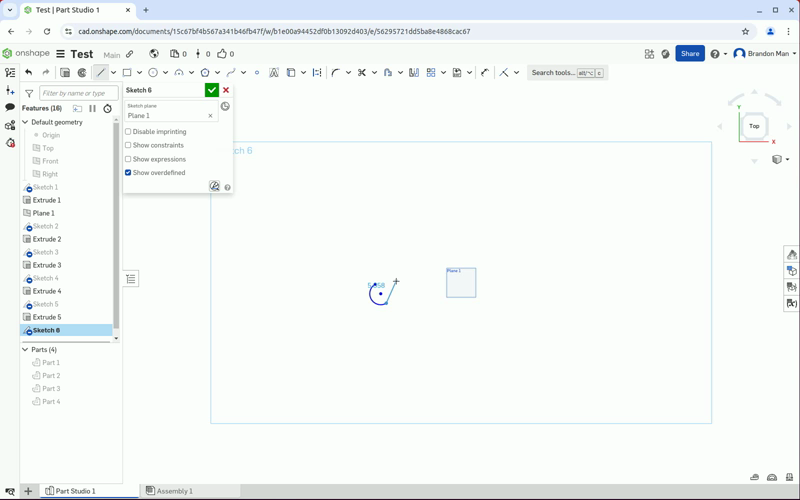
click(396, 280)
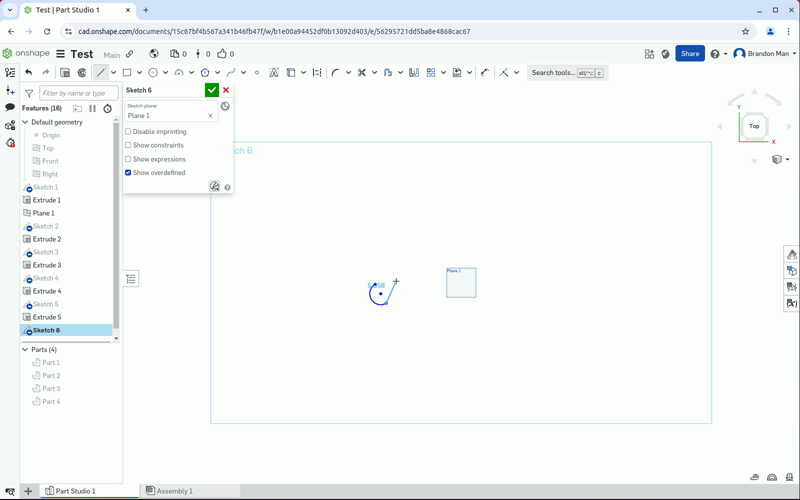
key_up(shift)
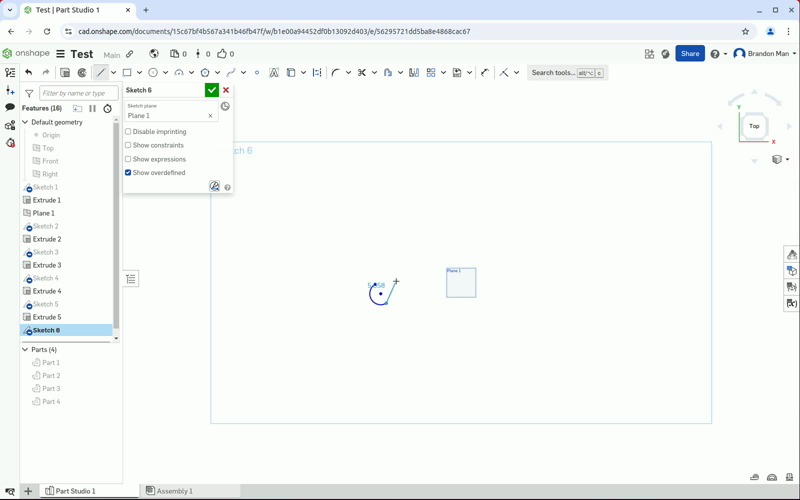
mouse_move(426, 280)
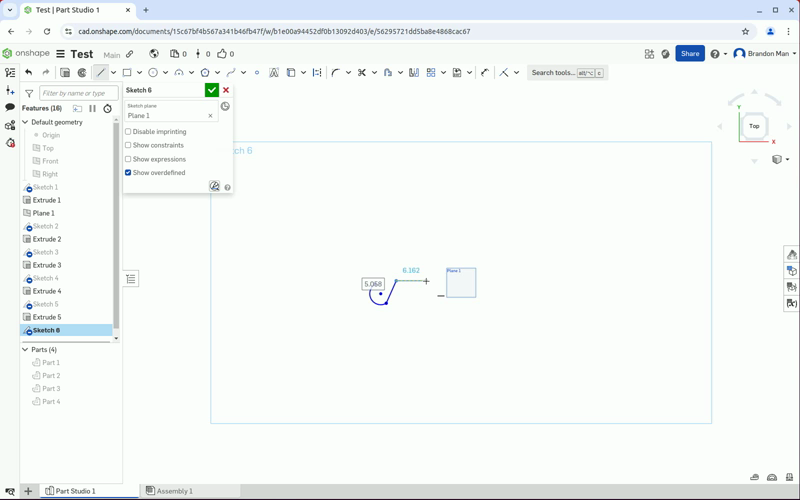
key_down(shift)
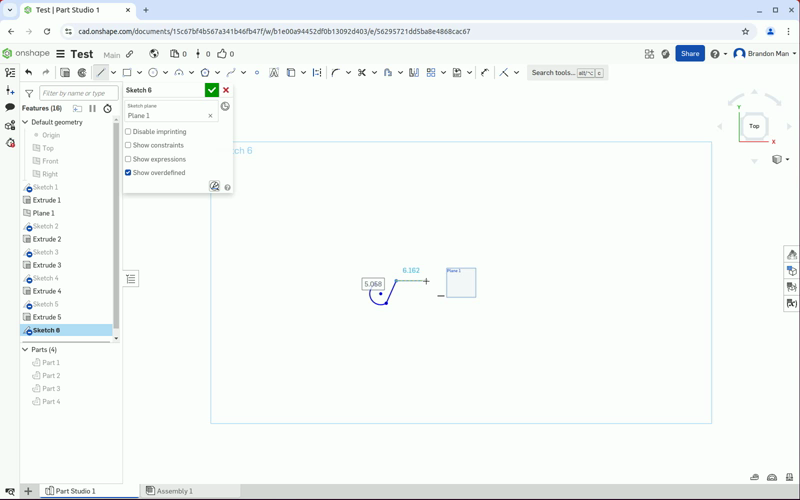
mouse_move(375, 284)
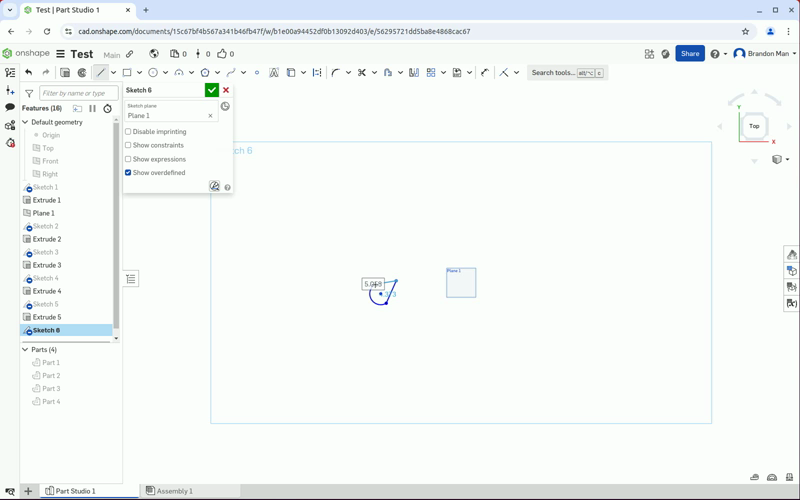
key_up(shift)
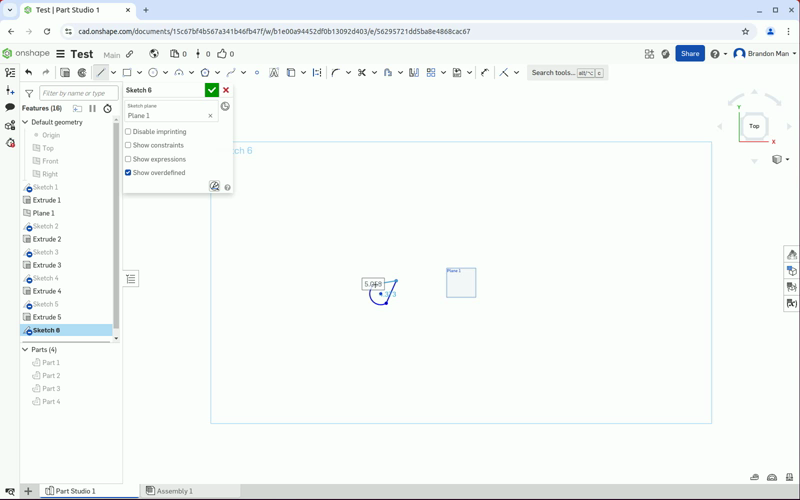
click(375, 284)
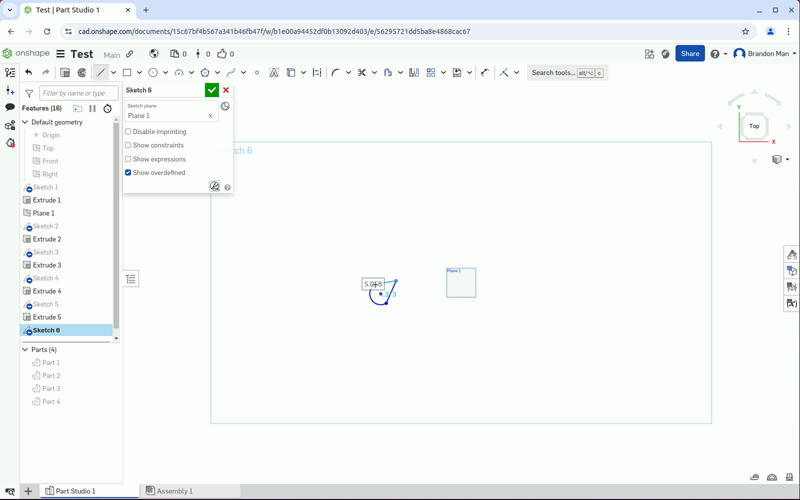
key(esc)
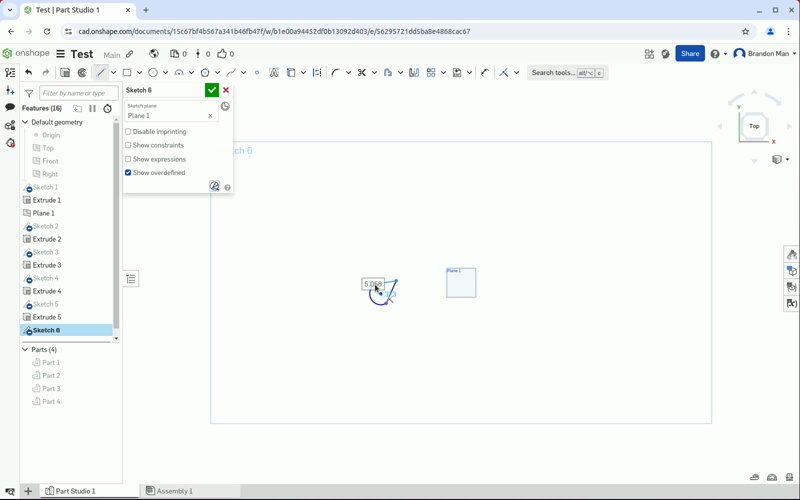
mouse_move(395, 281)
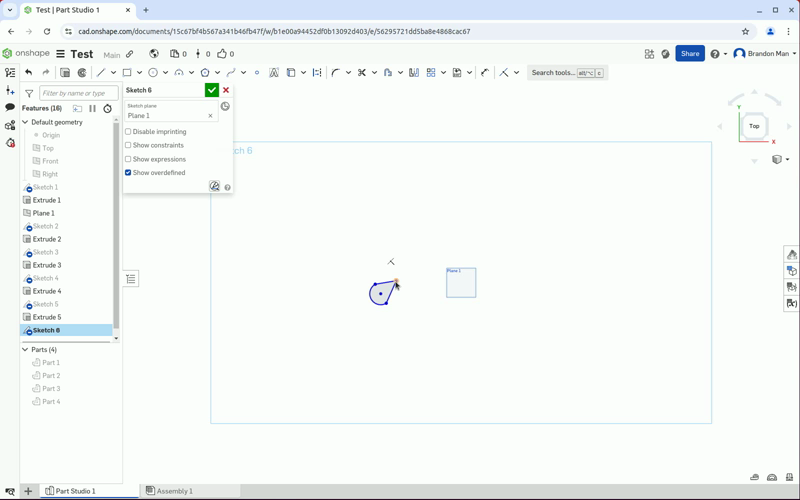
scroll(6)
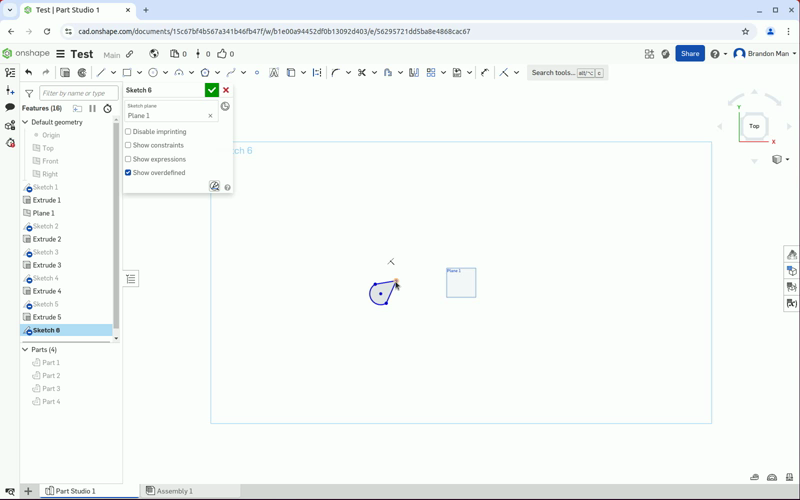
scroll(6)
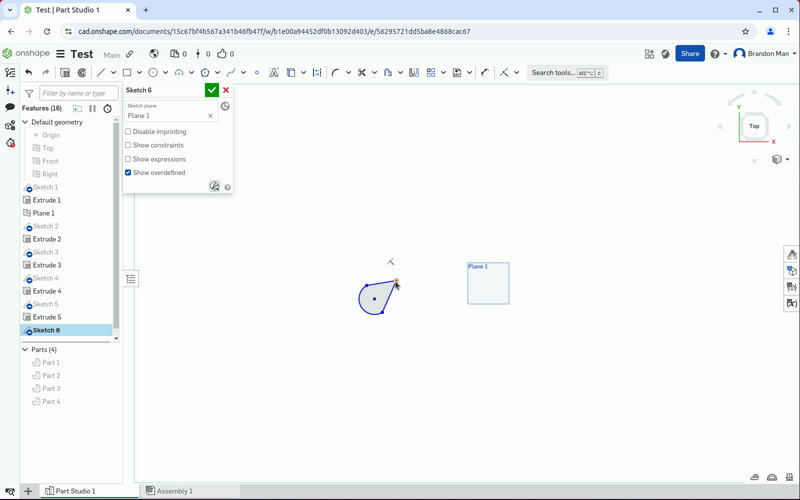
scroll(6)
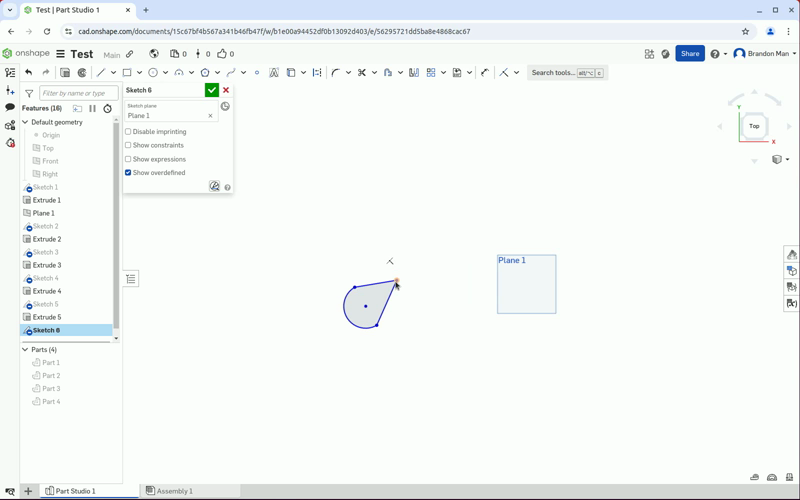
scroll(6)
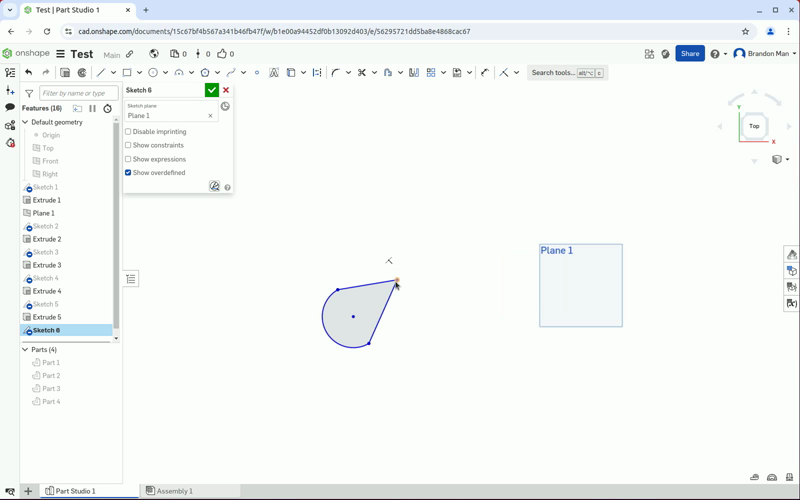
scroll(6)
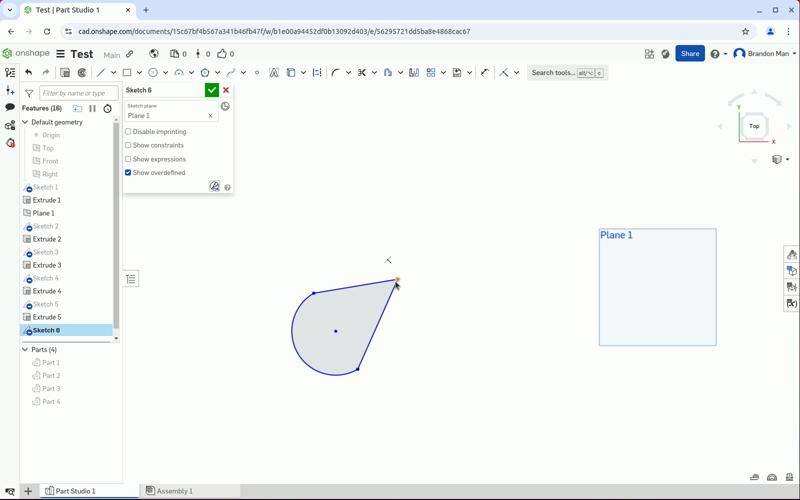
scroll(6)
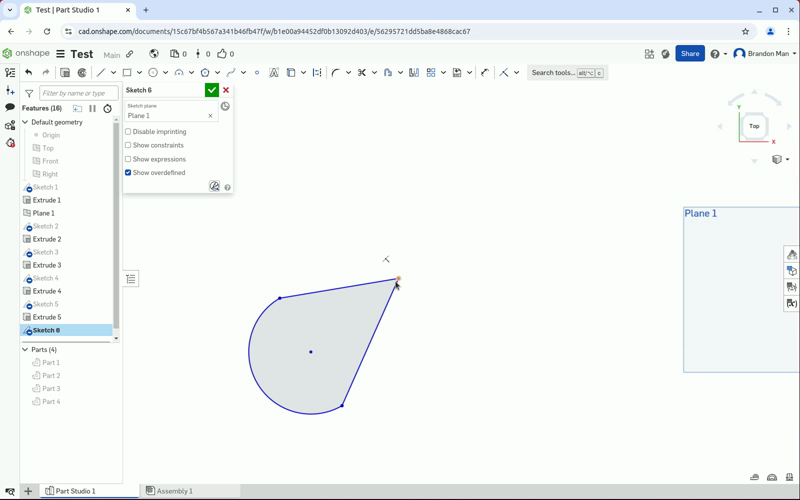
scroll(6)
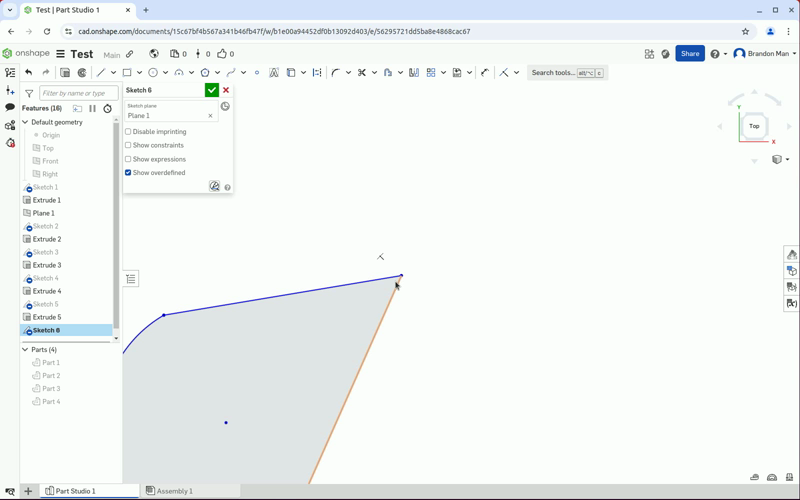
click(395, 281)
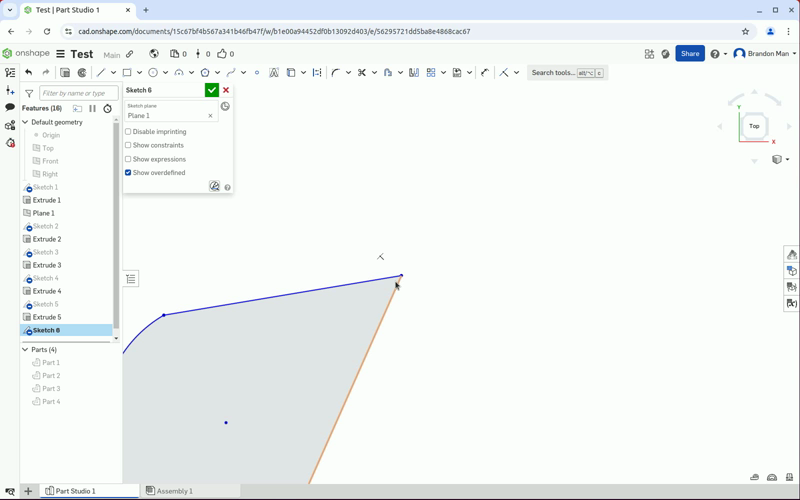
scroll(-6)
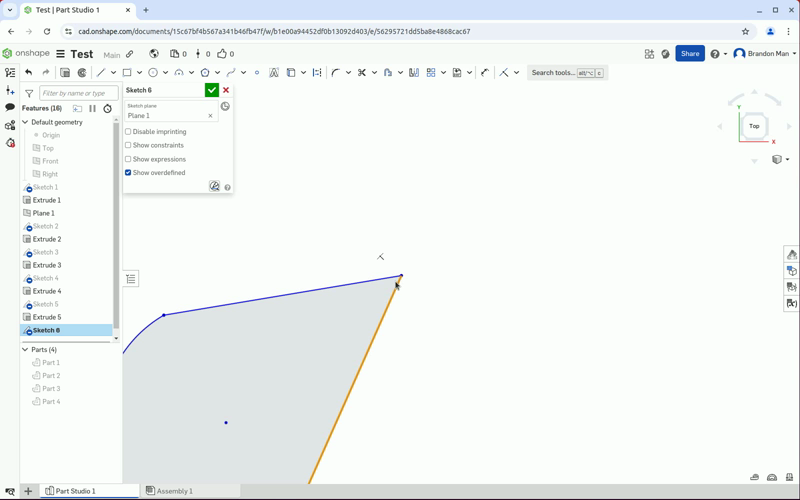
scroll(-6)
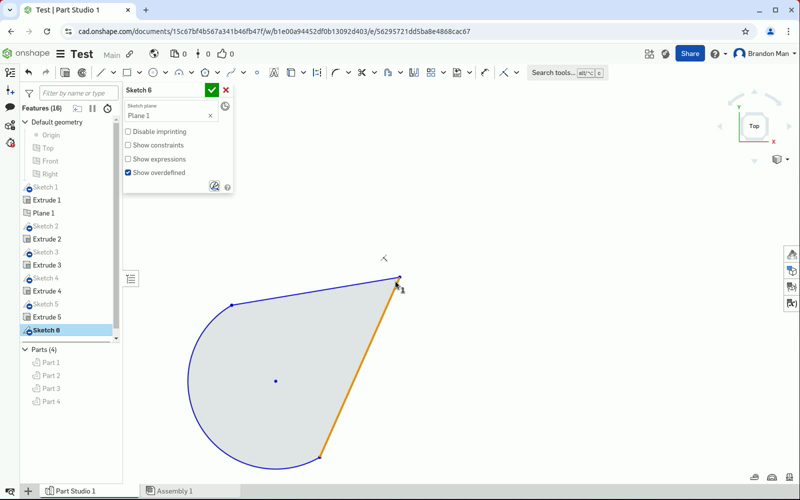
scroll(-6)
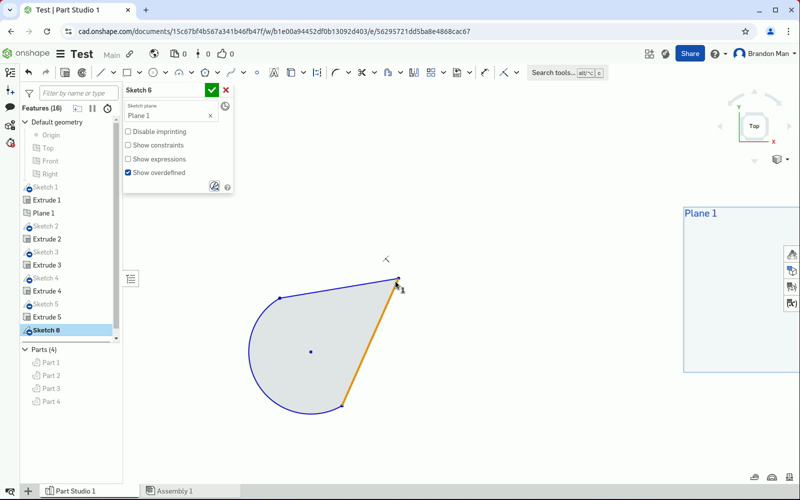
scroll(-6)
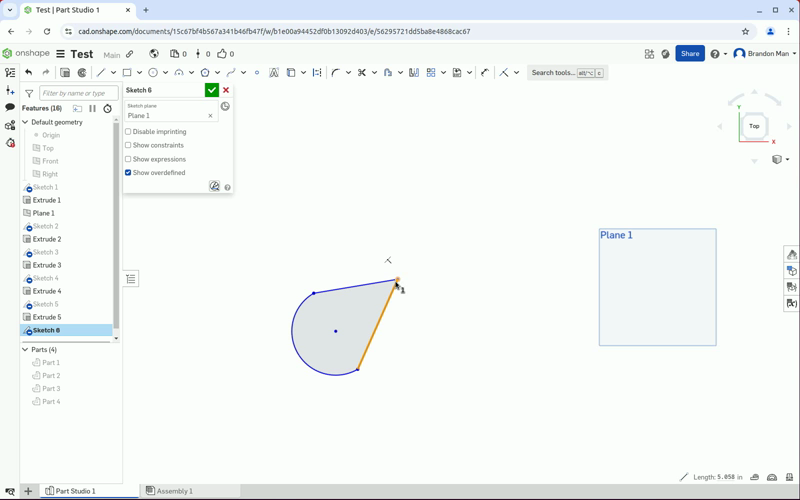
scroll(-6)
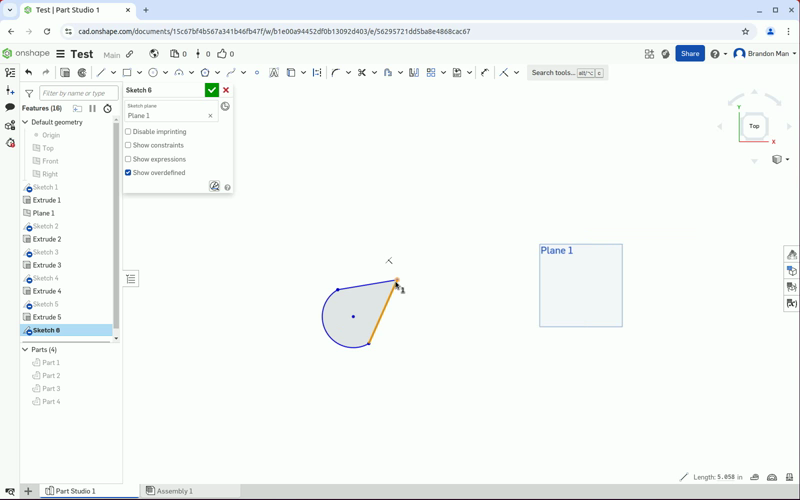
scroll(-6)
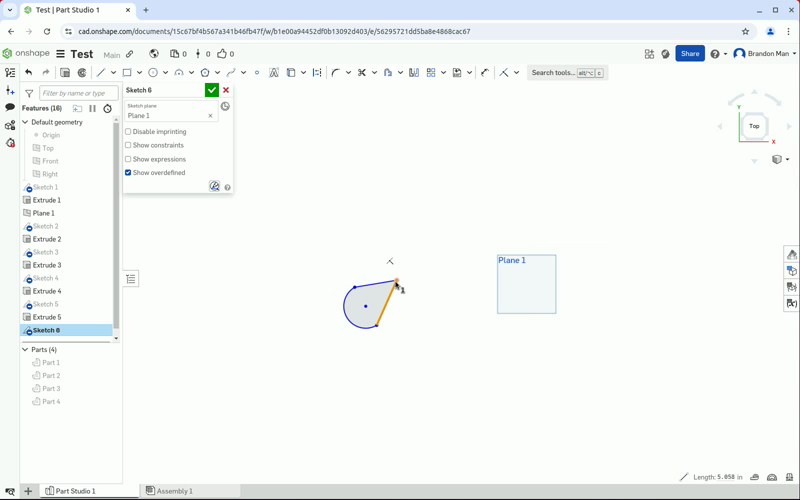
scroll(-6)
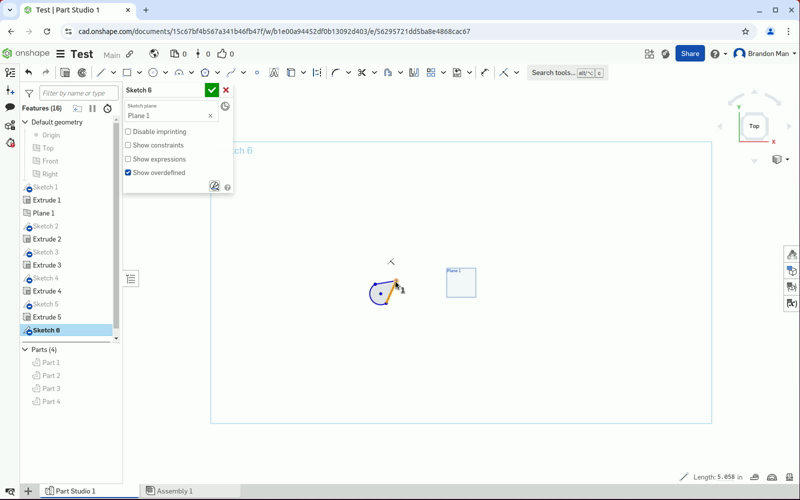
mouse_move(73, 352)
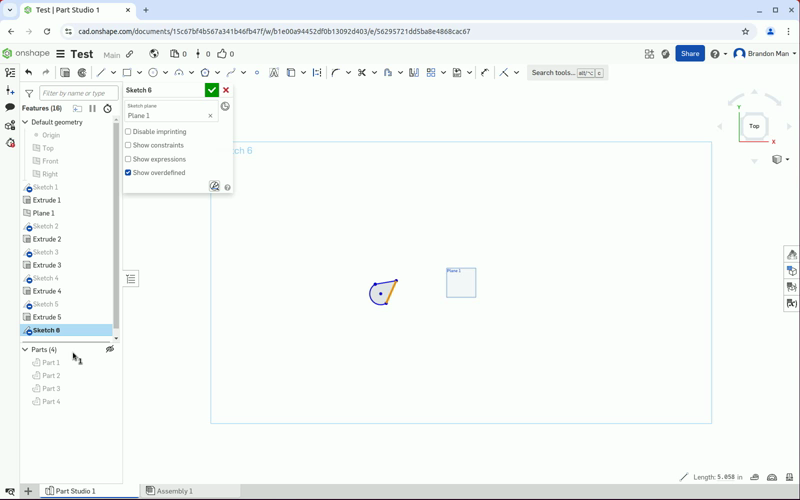
key(shift+y)
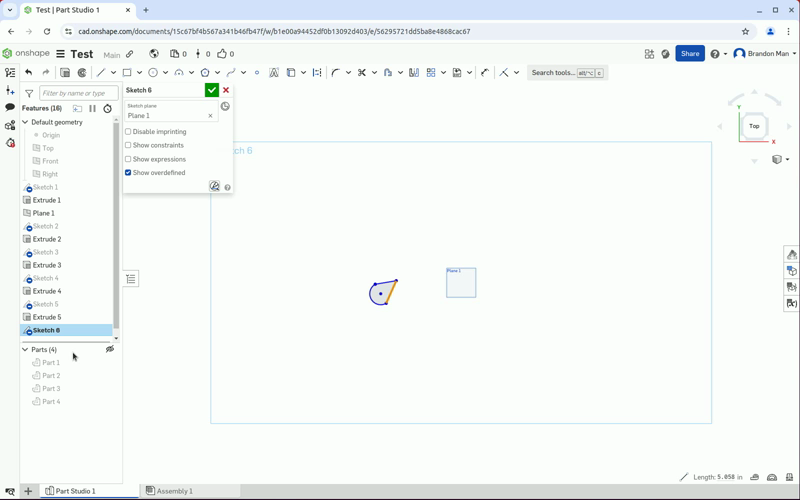
key(shift+e)
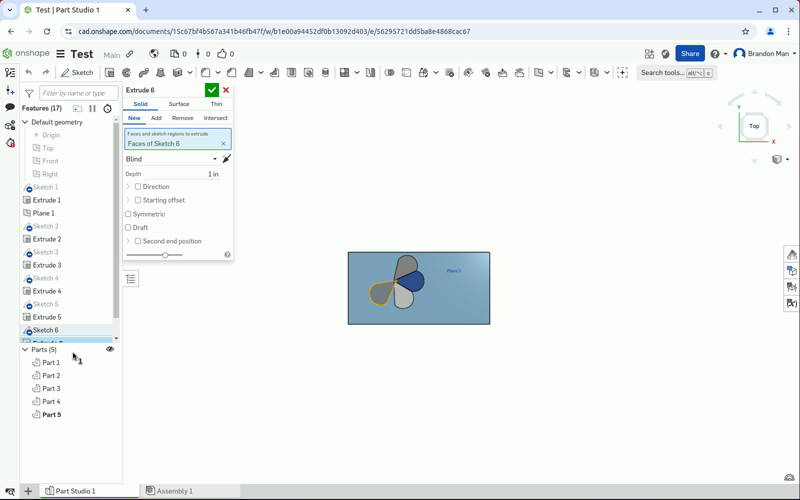
mouse_move(143, 106)
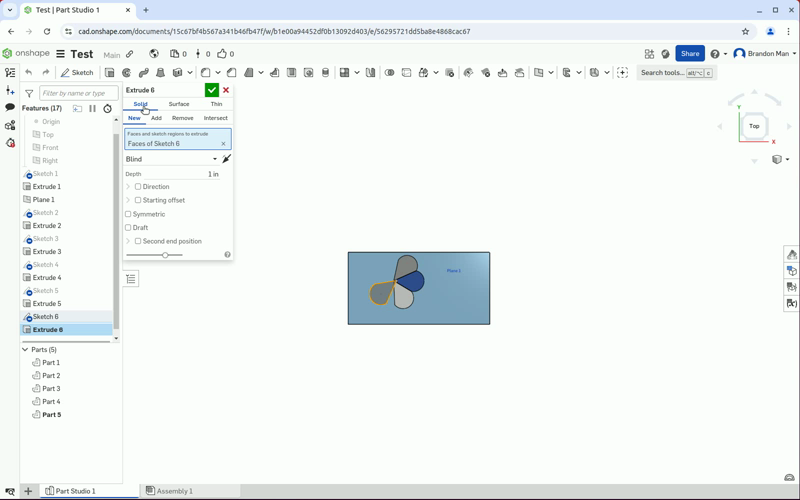
click(143, 106)
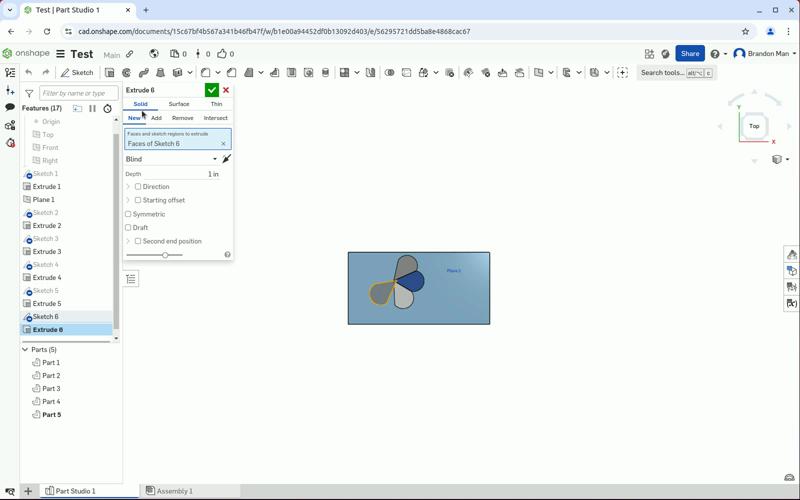
mouse_move(137, 120)
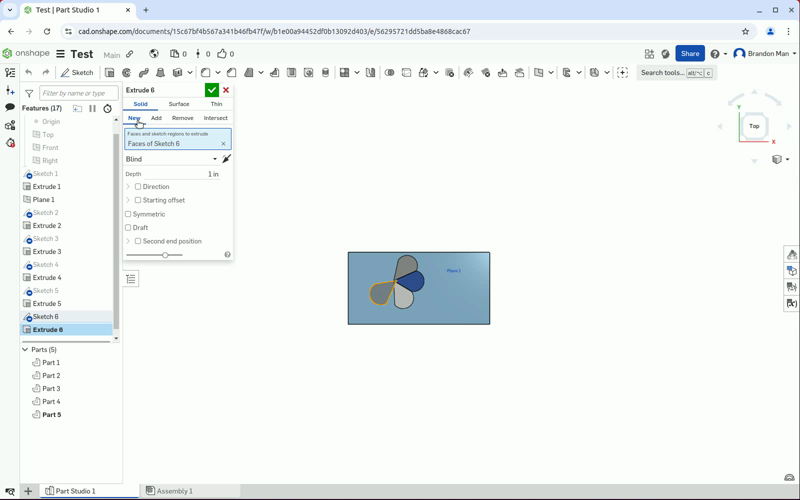
click(137, 120)
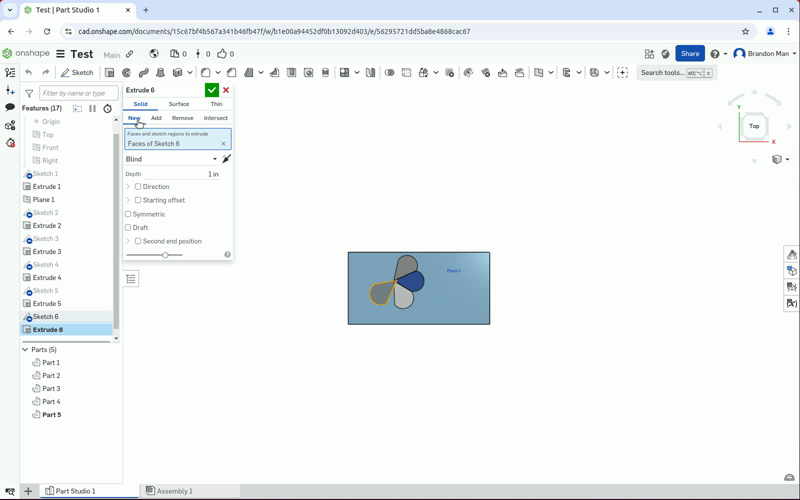
key(tab, 4)
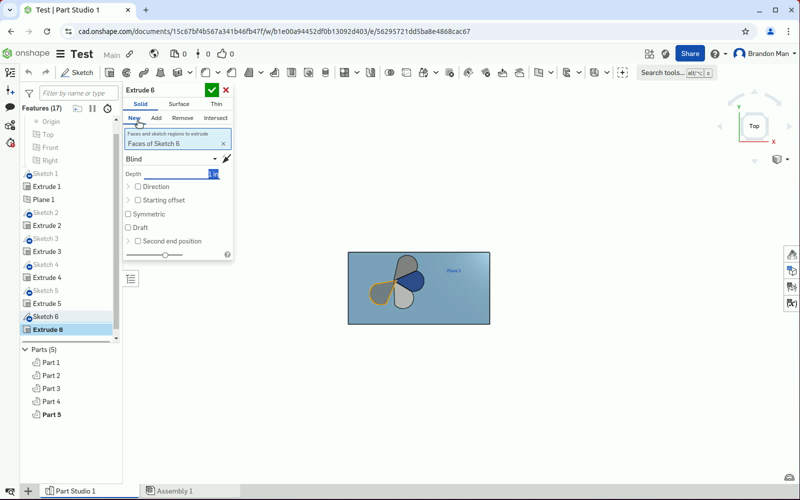
text(1.444)
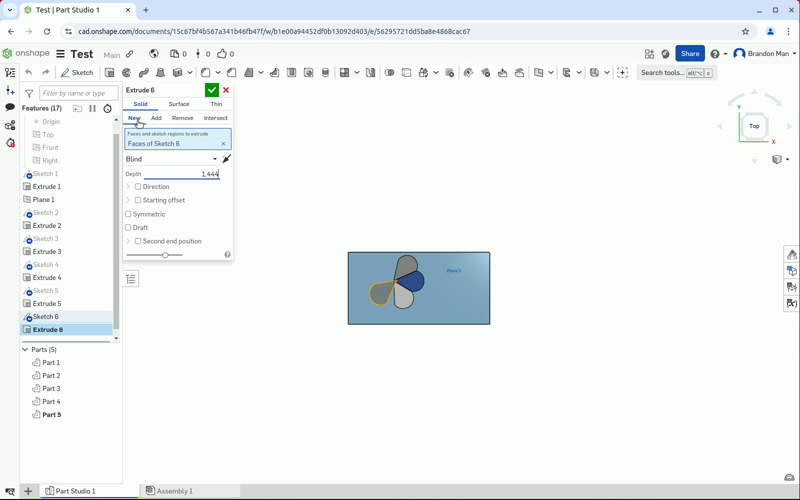
key(enter)
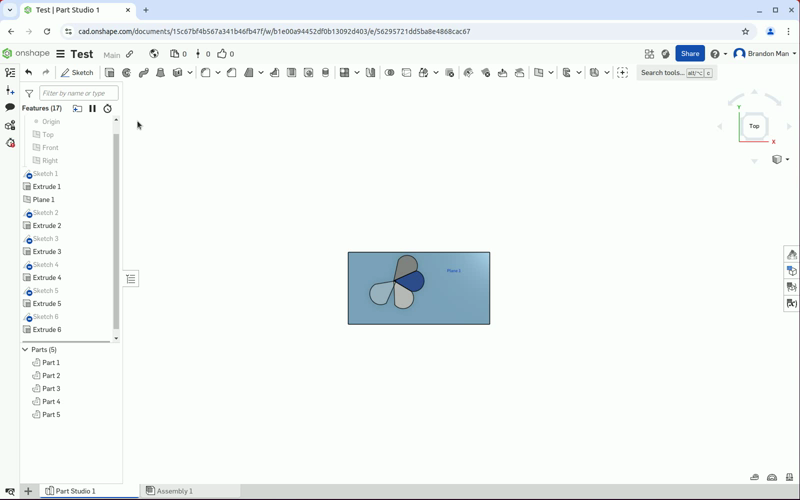
key(shift+h)
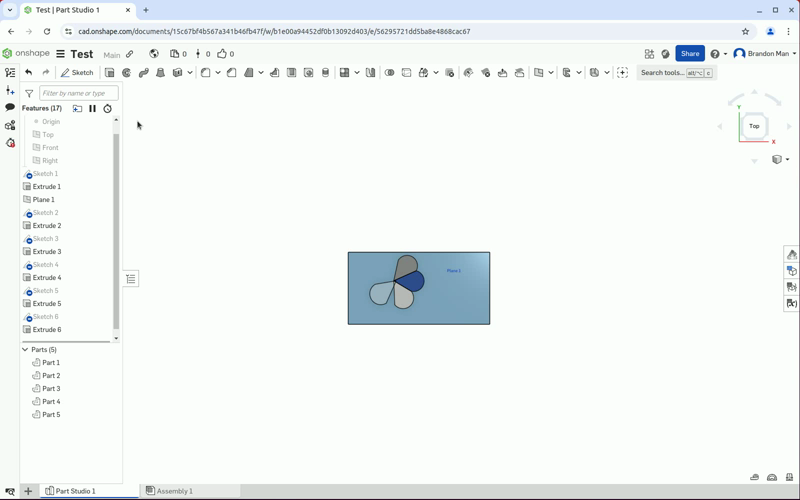
key(shift+h)
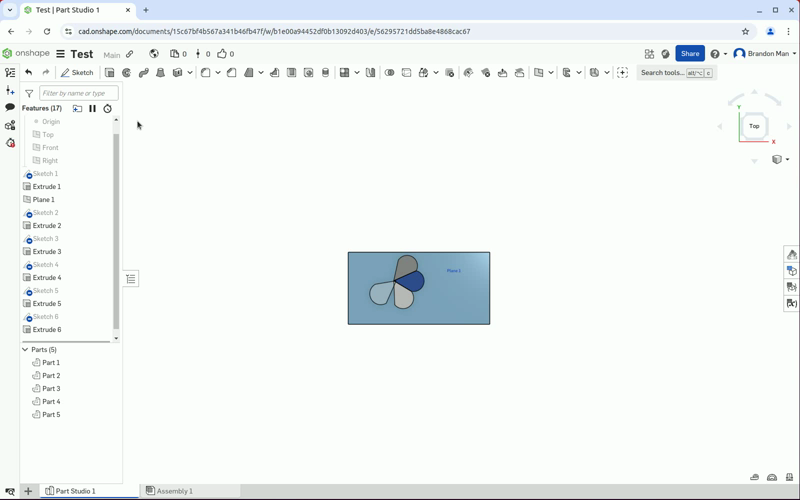
mouse_move(69, 176)
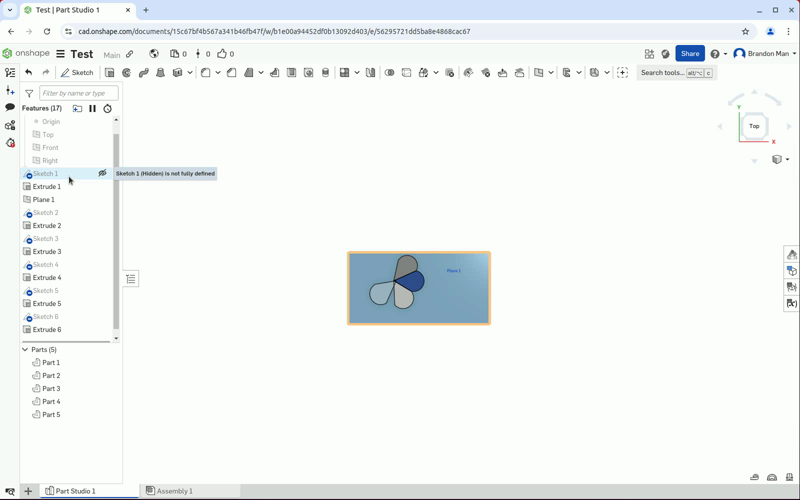
click(69, 176)
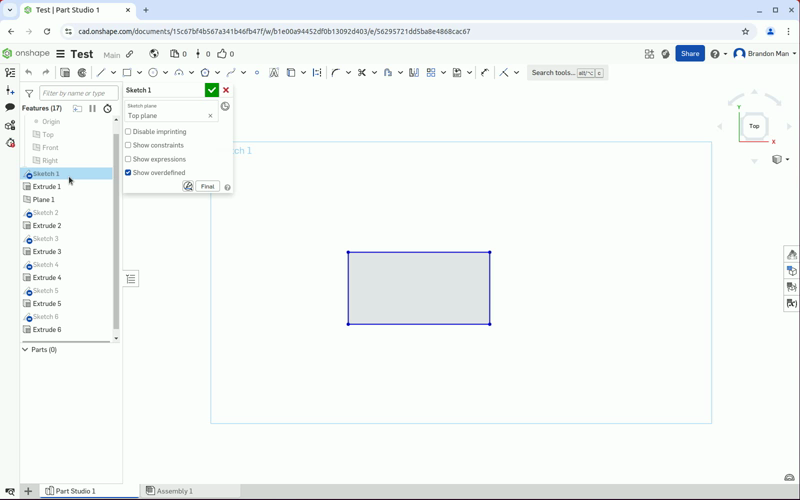
mouse_move(229, 92)
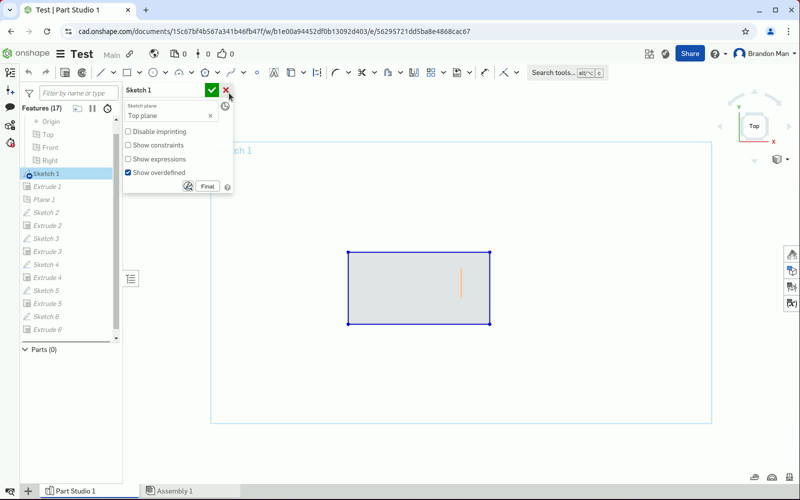
click(229, 92)
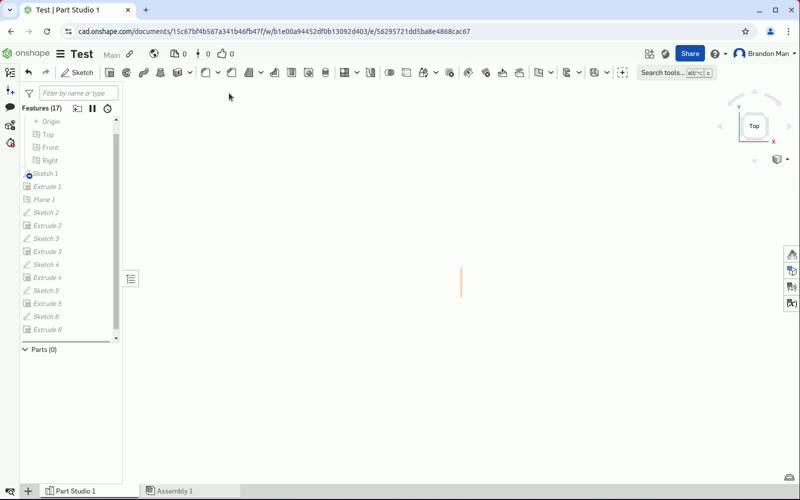
key(shift+s)
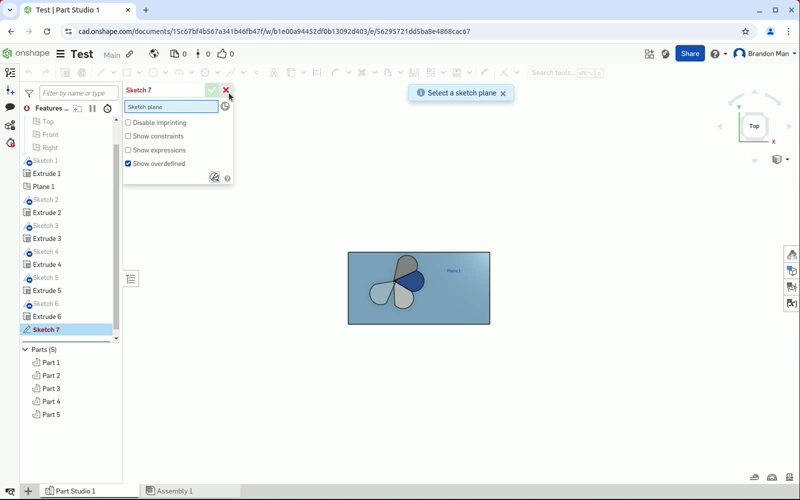
mouse_move(69, 189)
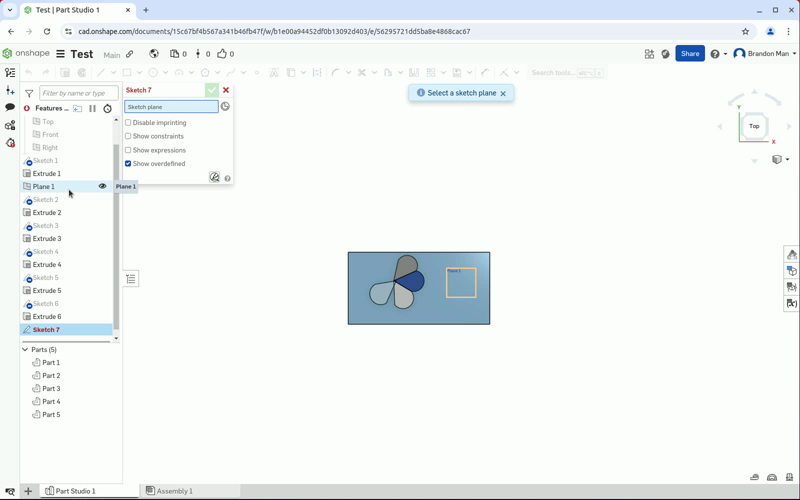
click(69, 189)
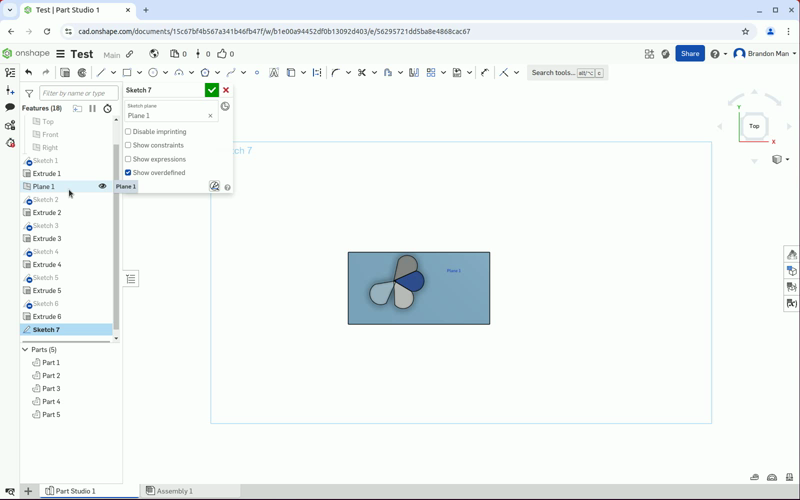
mouse_move(73, 352)
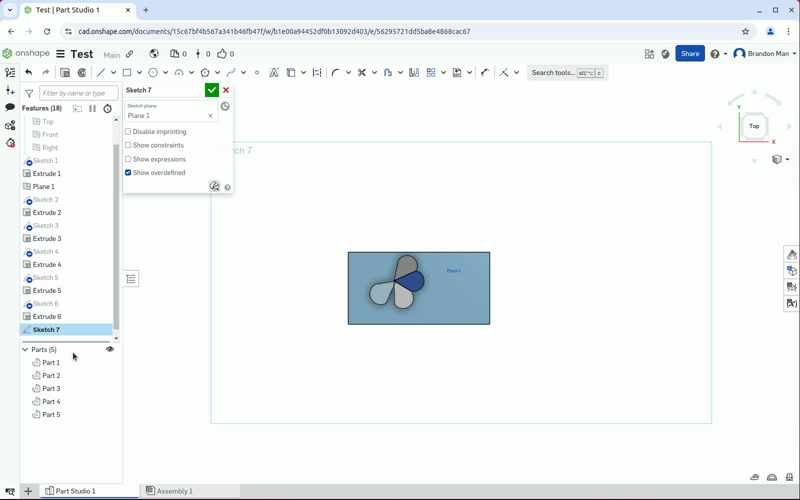
key(y)
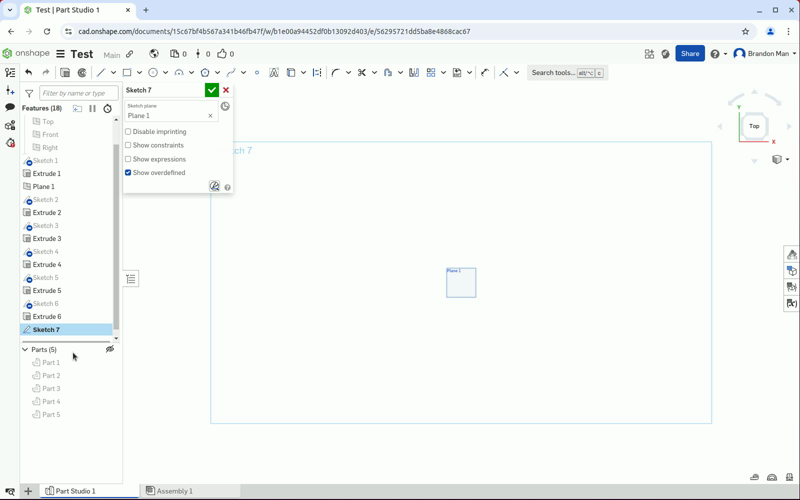
key(l)
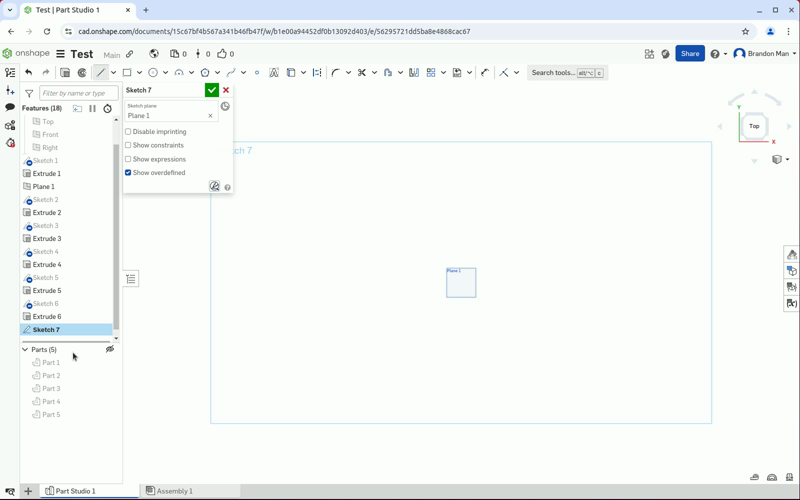
key_down(shift)
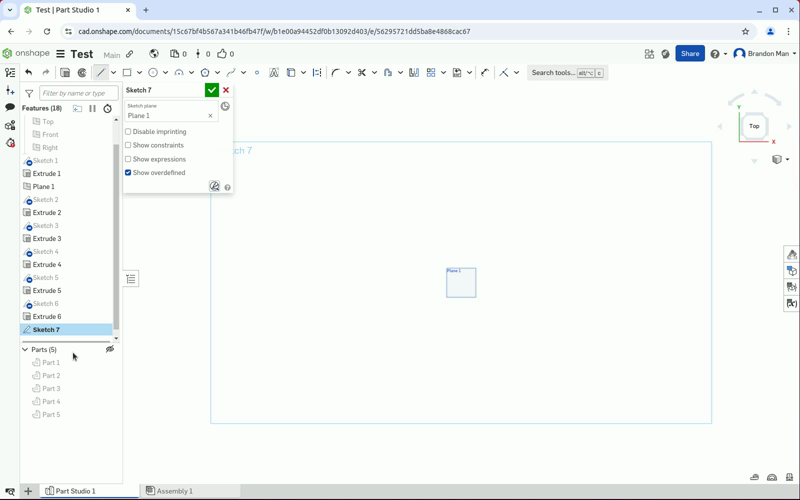
mouse_move(375, 284)
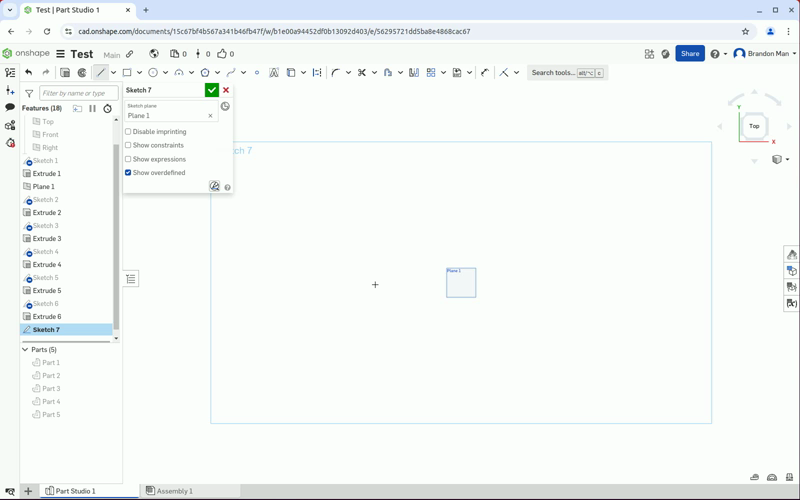
click(375, 284)
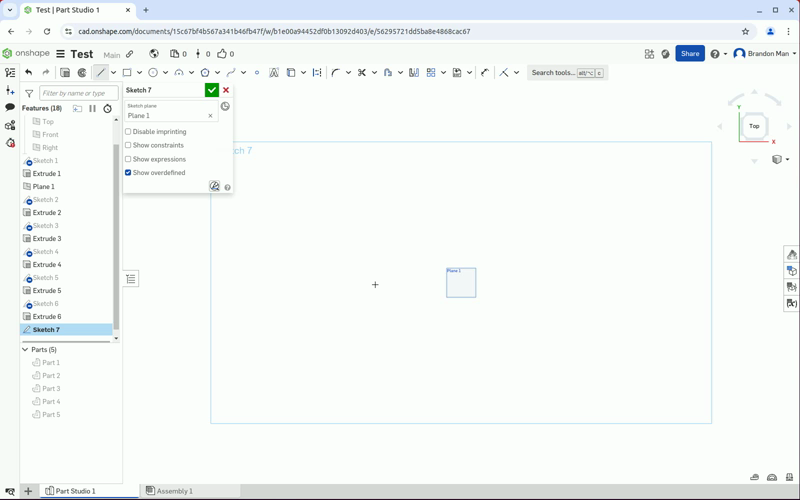
key_up(shift)
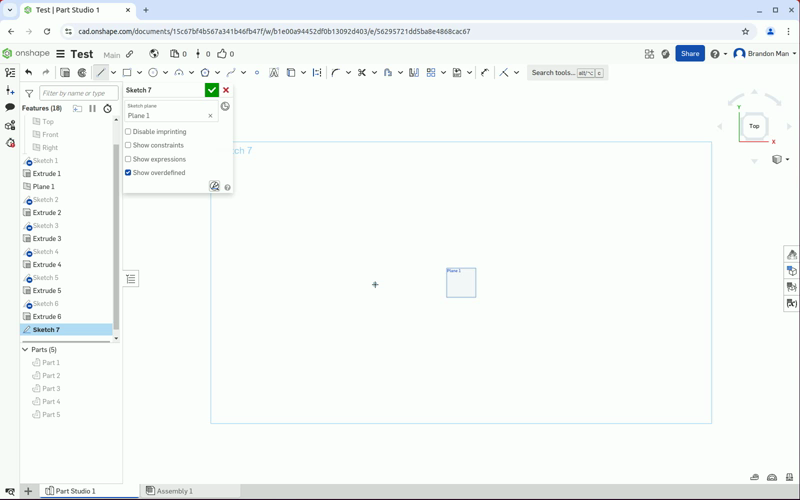
key_down(shift)
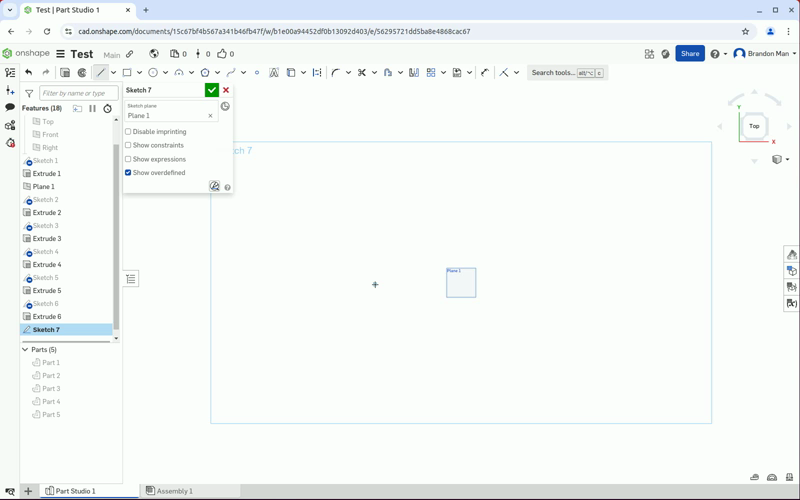
mouse_move(405, 284)
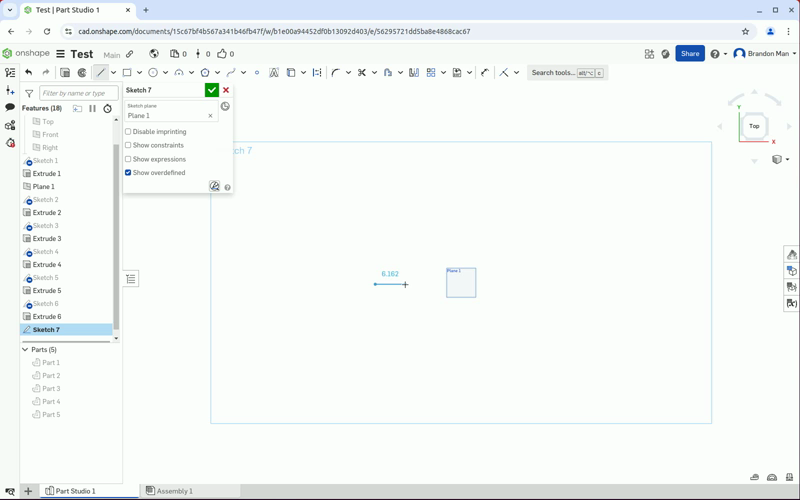
mouse_move(395, 280)
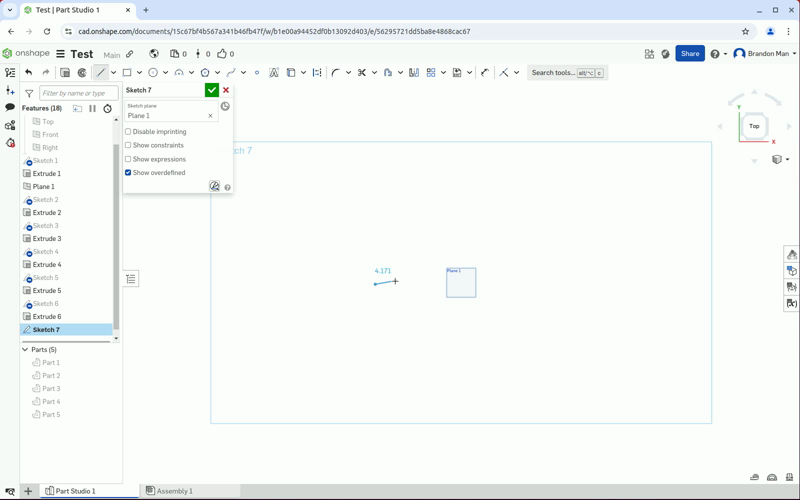
click(395, 280)
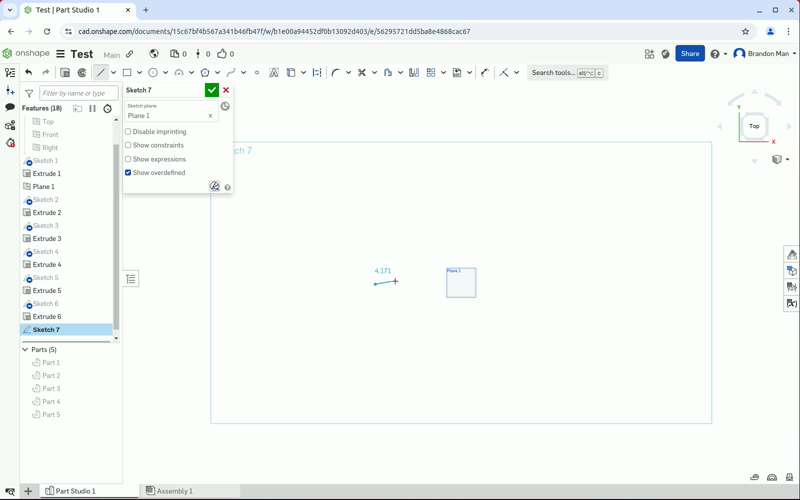
key_up(shift)
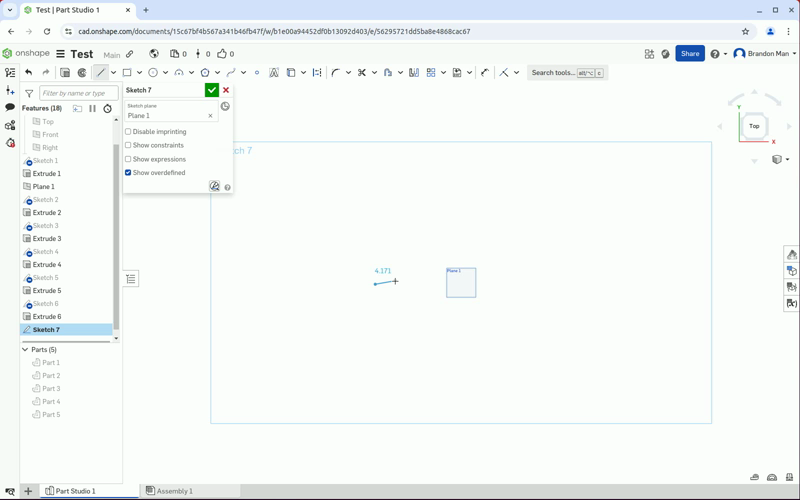
key_down(shift)
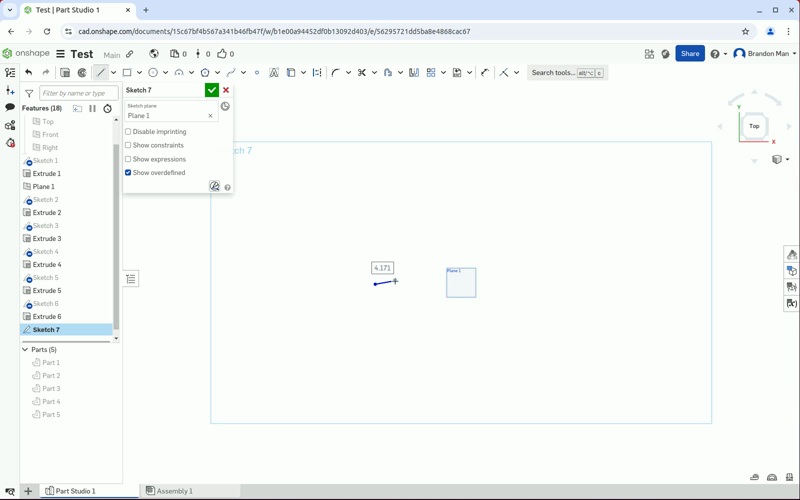
mouse_move(425, 280)
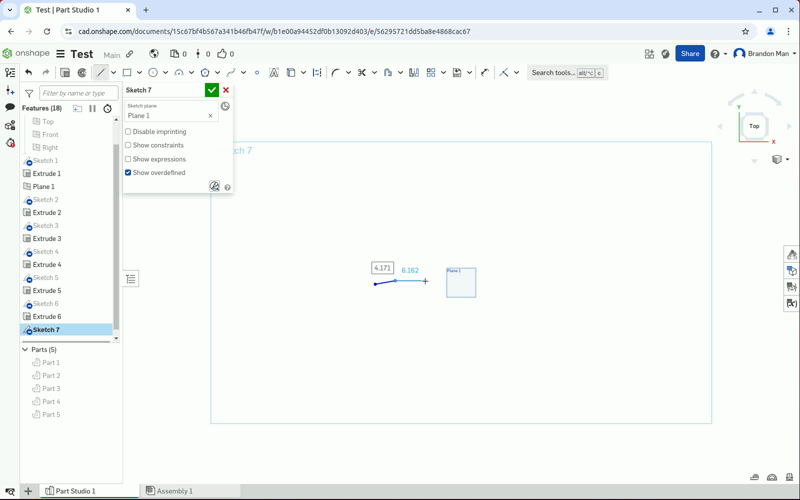
mouse_move(378, 263)
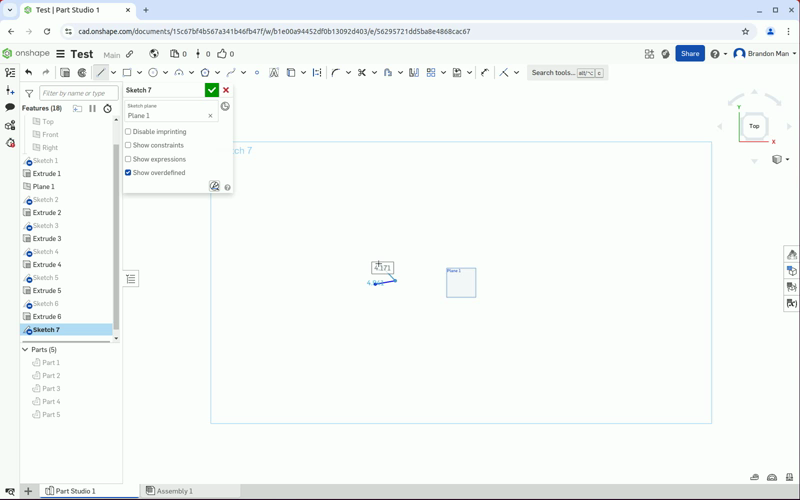
click(378, 263)
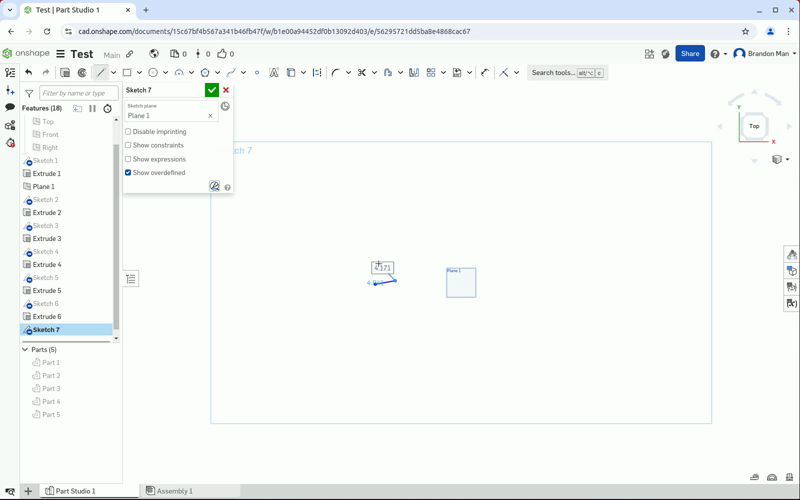
key_up(shift)
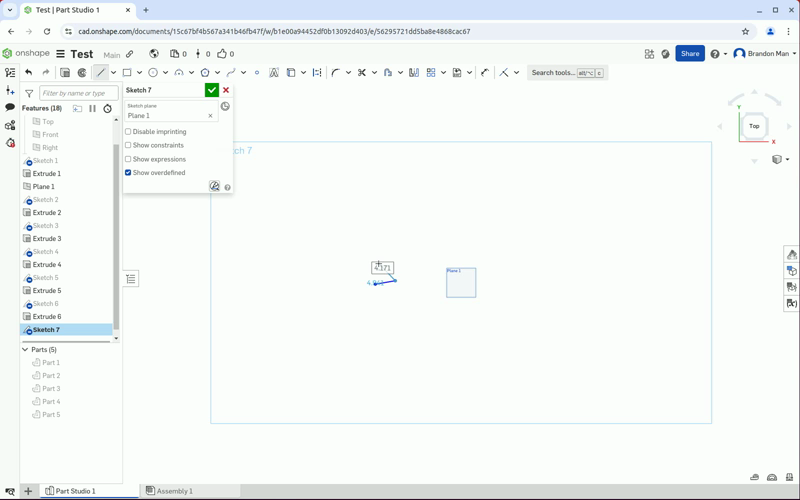
key(esc)
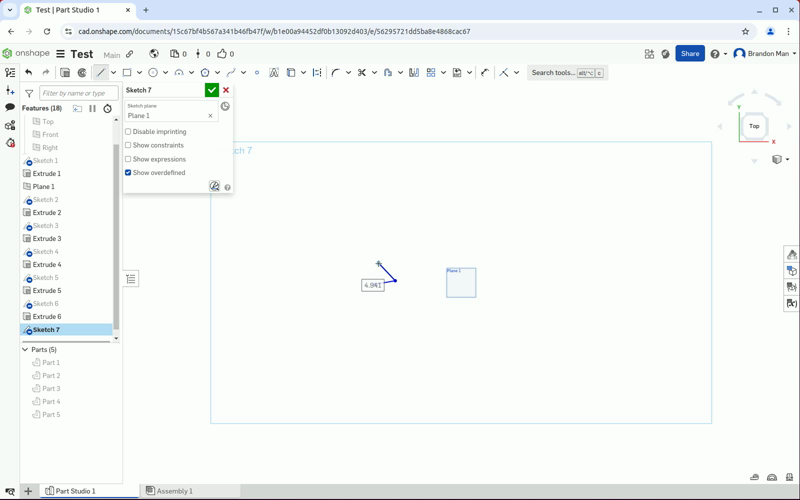
key(a)
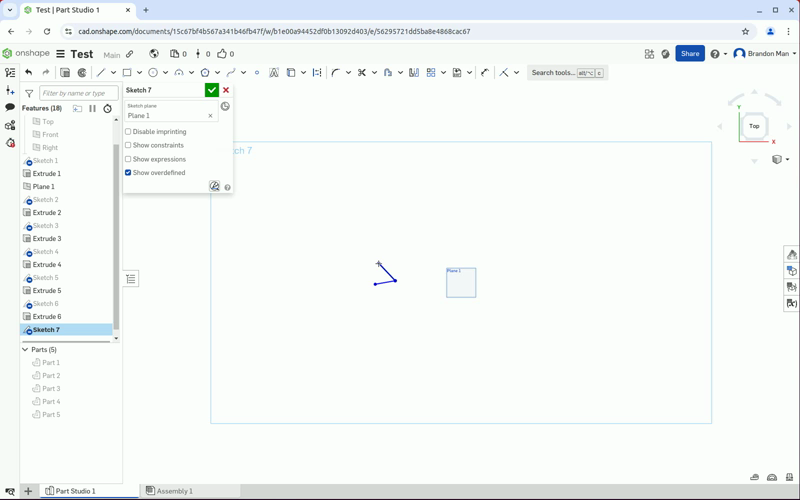
mouse_move(378, 263)
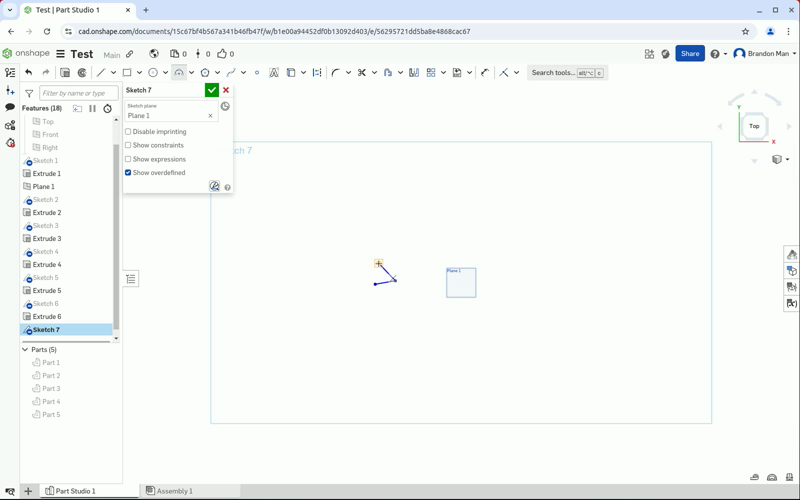
click(378, 263)
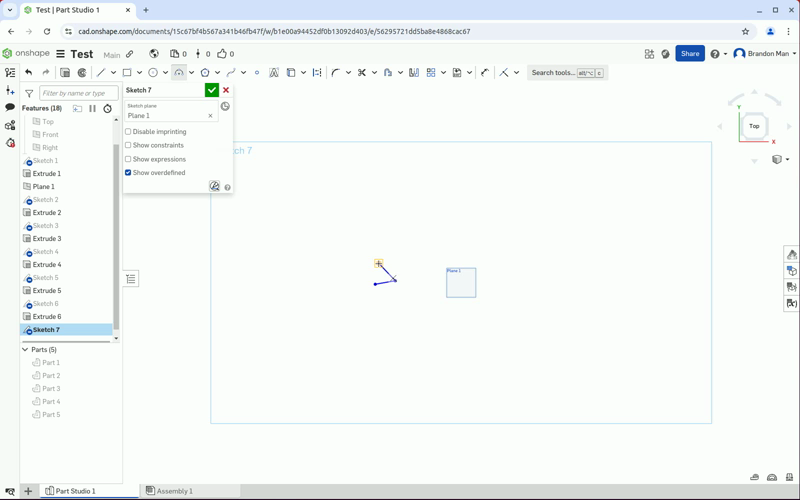
mouse_move(375, 284)
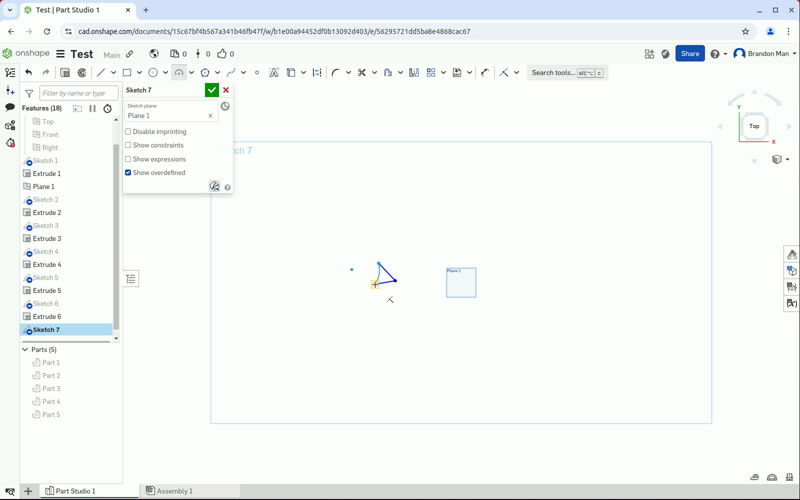
click(375, 284)
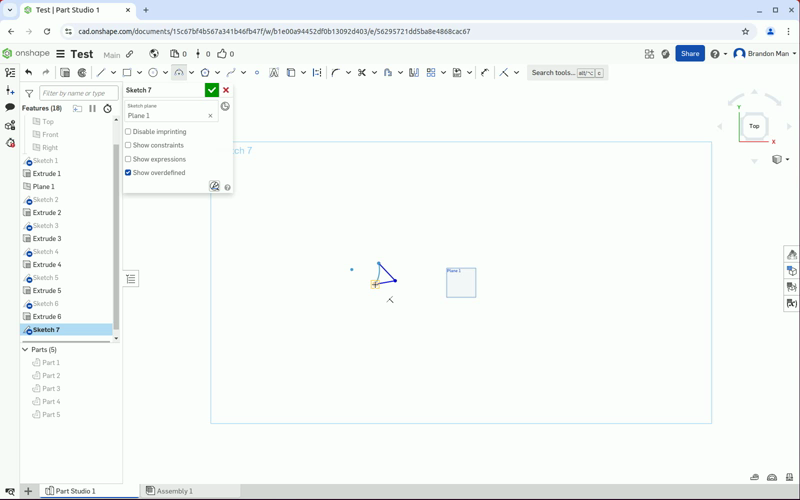
key_down(shift)
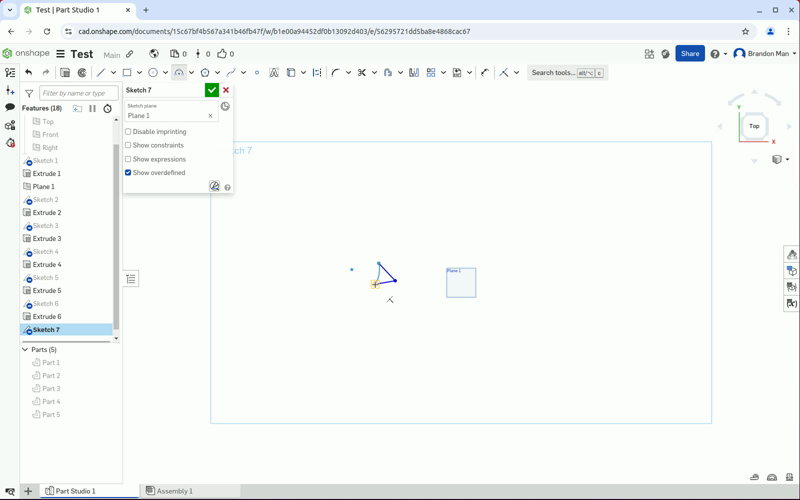
mouse_move(366, 272)
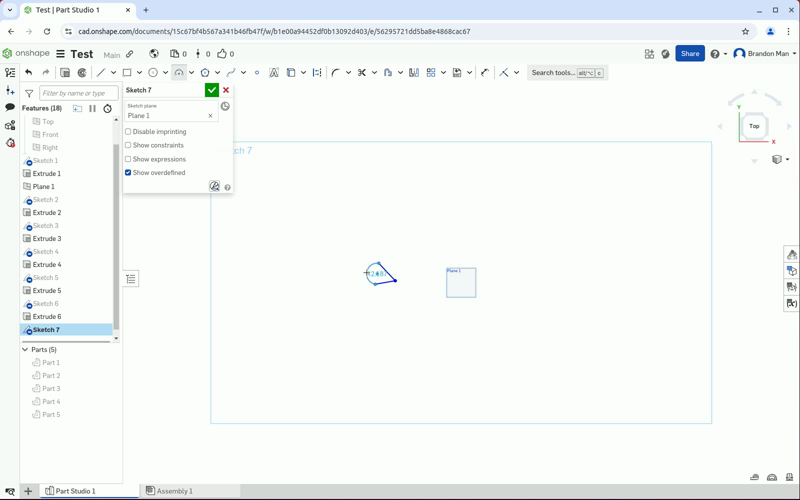
click(366, 272)
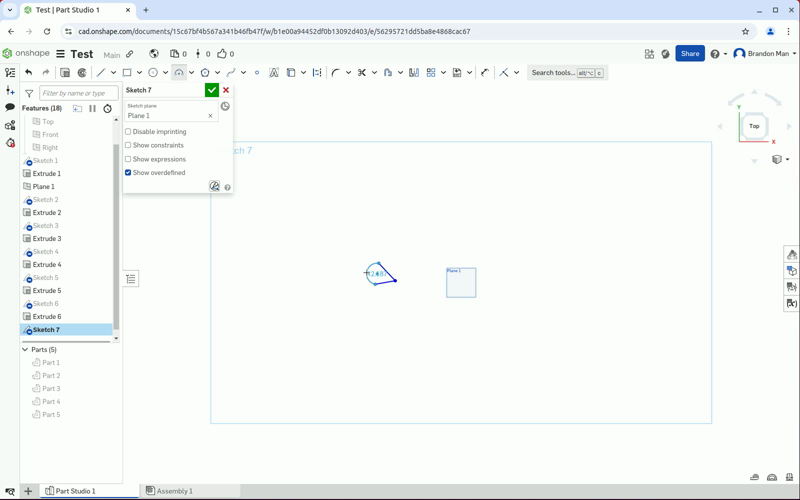
key_up(shift)
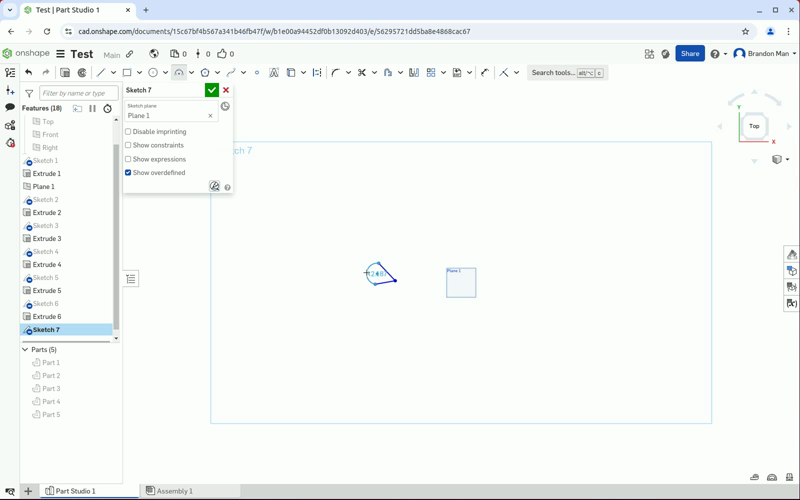
key(esc)
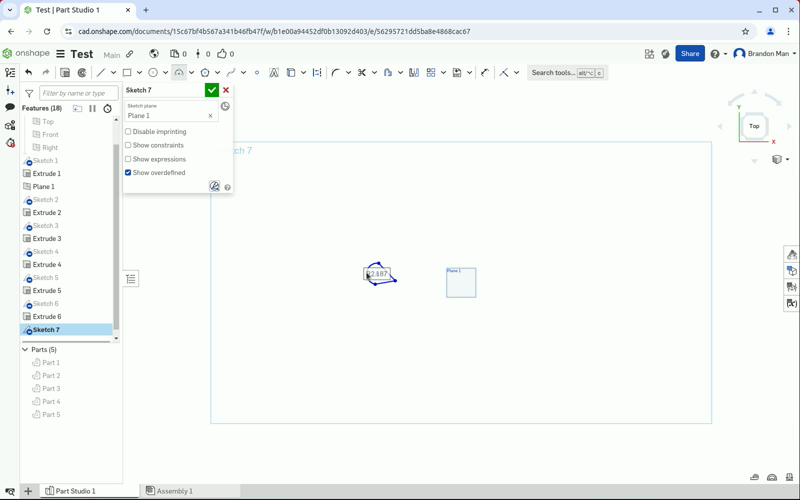
mouse_move(374, 270)
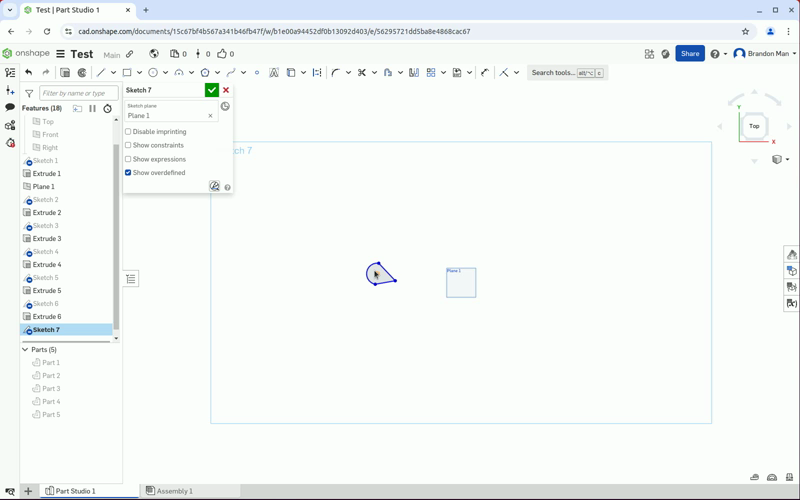
scroll(6)
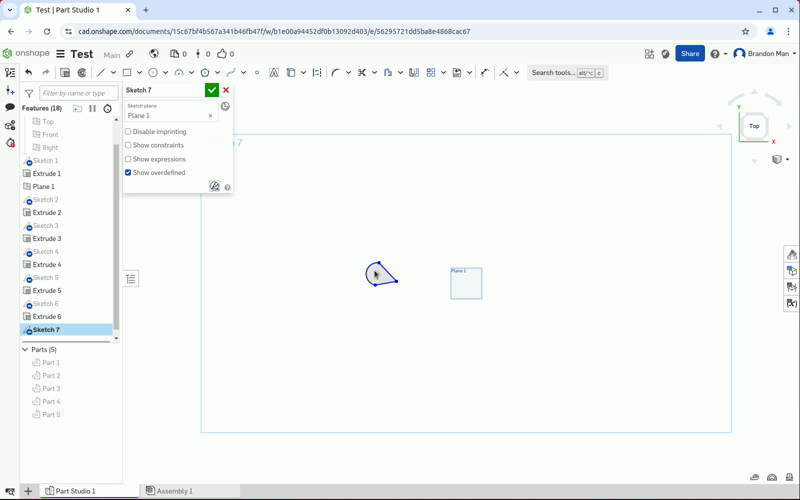
scroll(6)
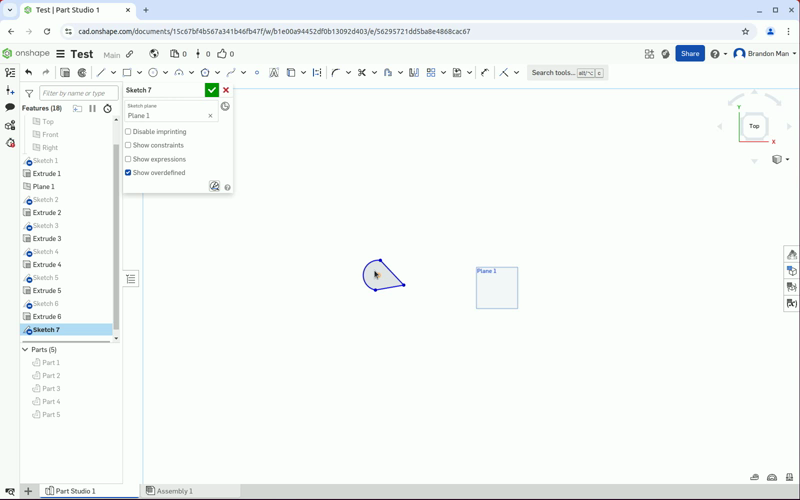
scroll(6)
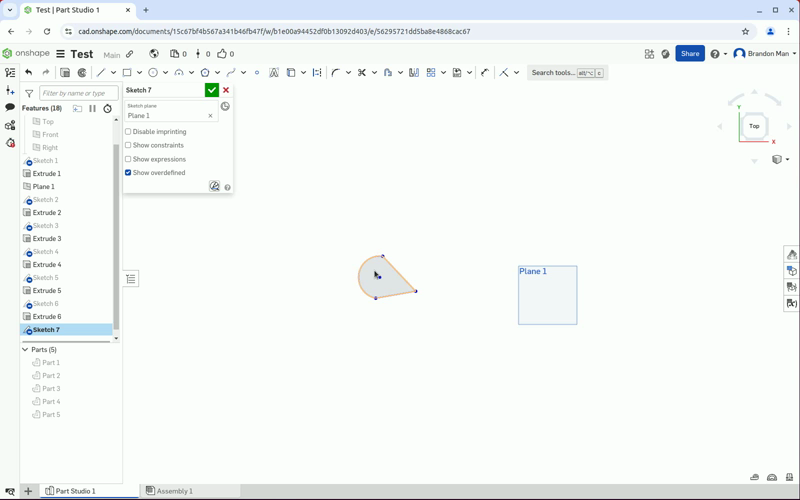
scroll(6)
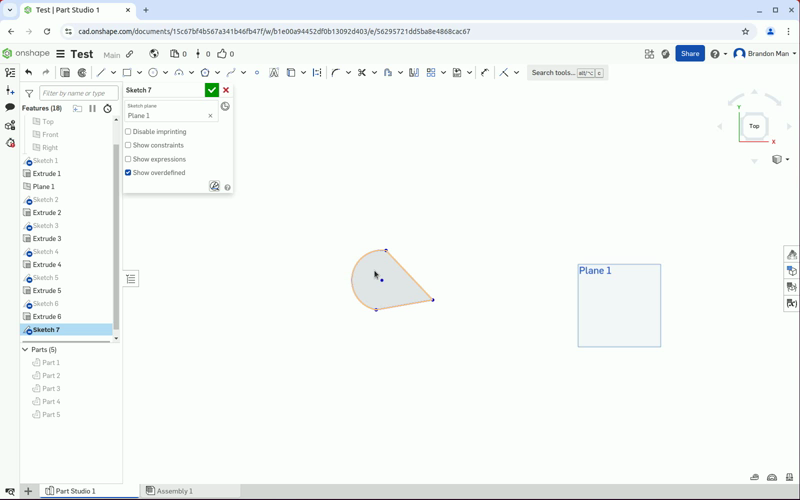
scroll(6)
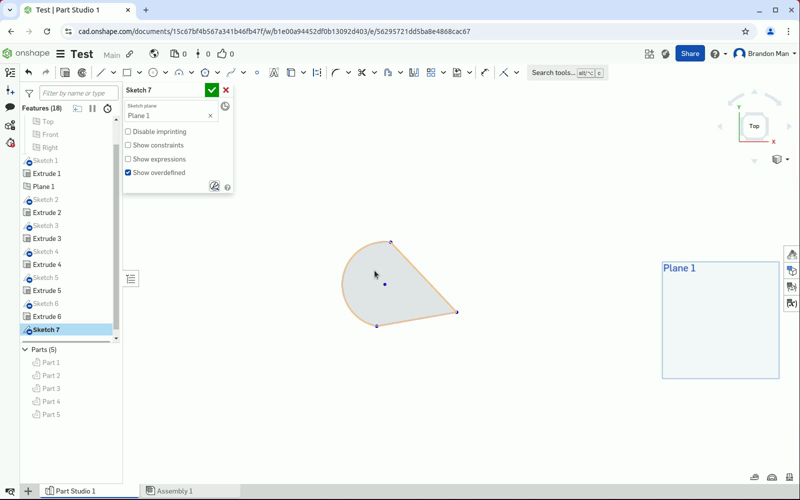
scroll(6)
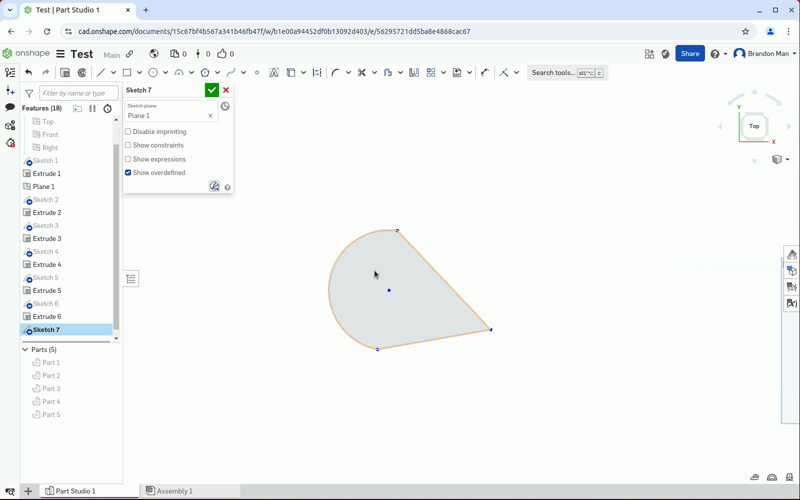
scroll(6)
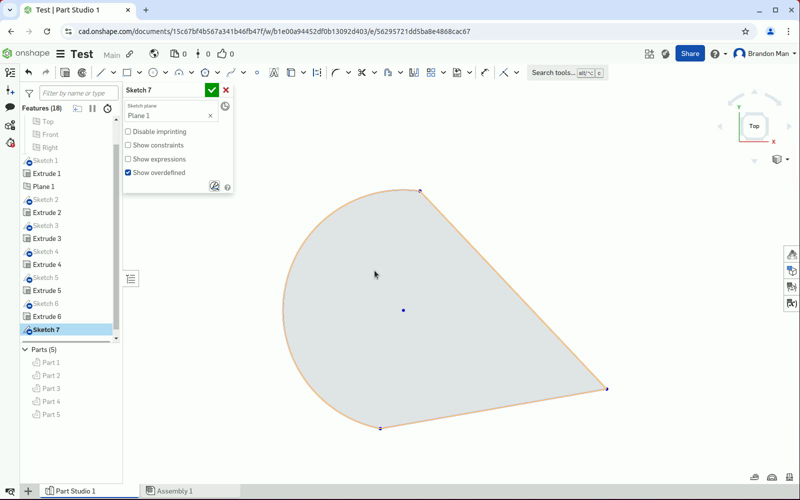
click(374, 270)
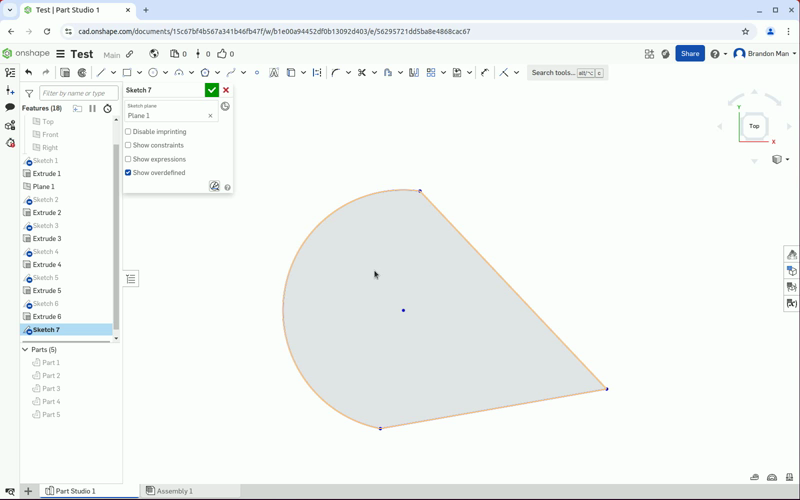
scroll(-6)
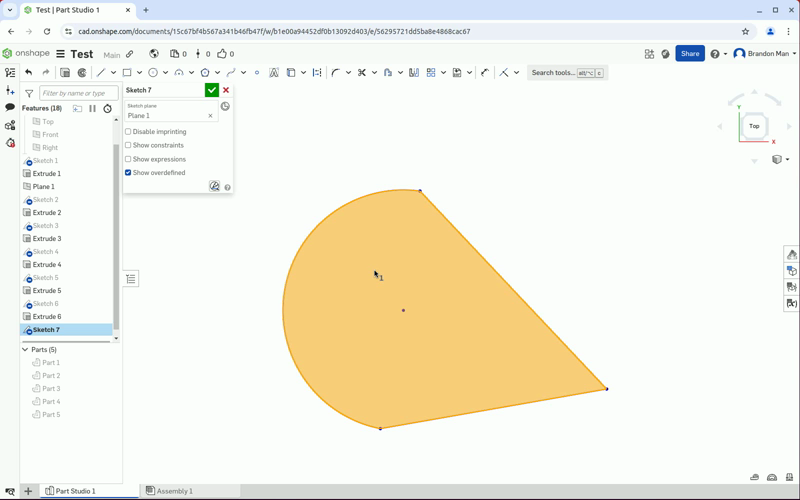
scroll(-6)
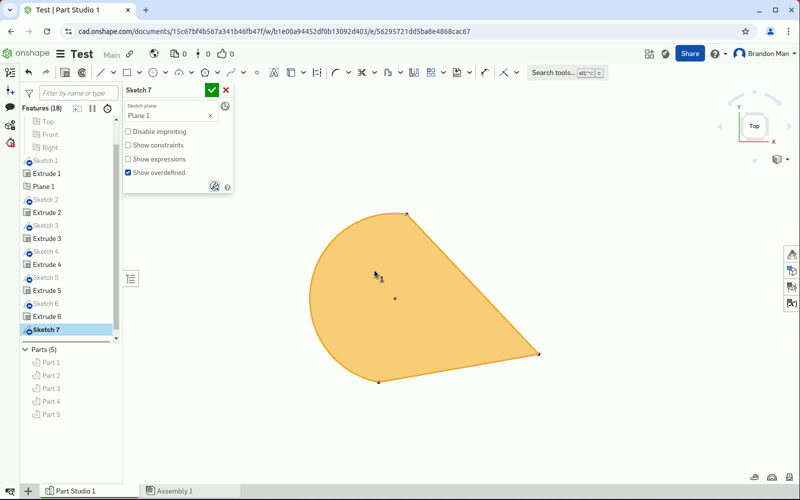
scroll(-6)
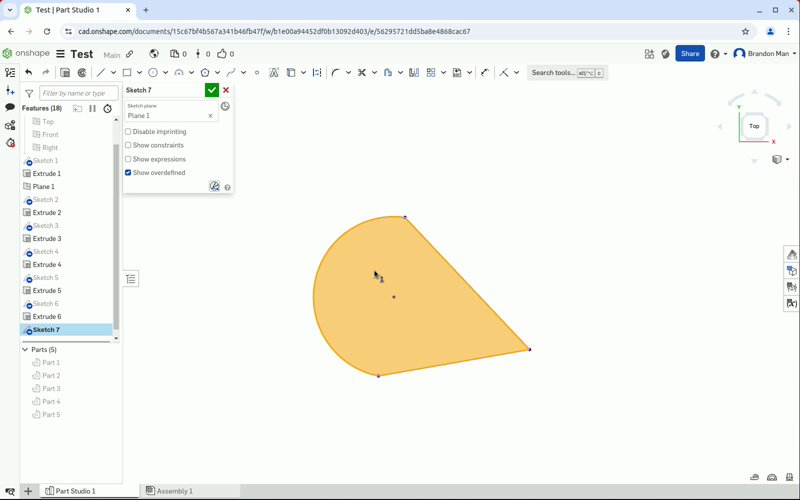
scroll(-6)
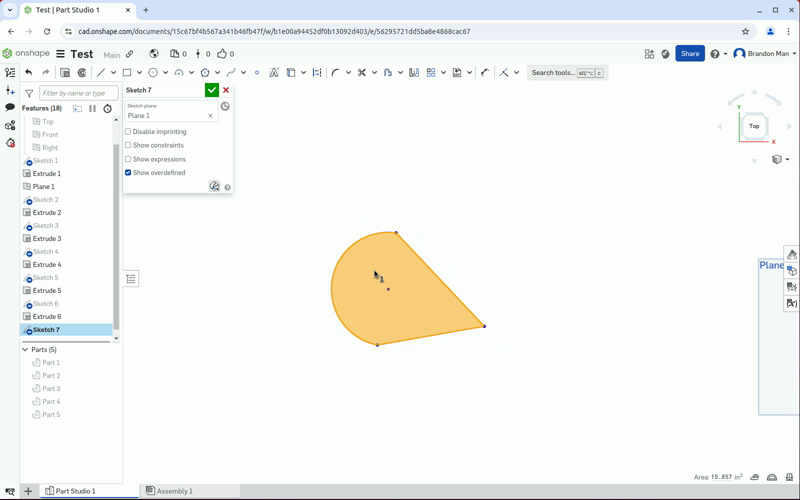
scroll(-6)
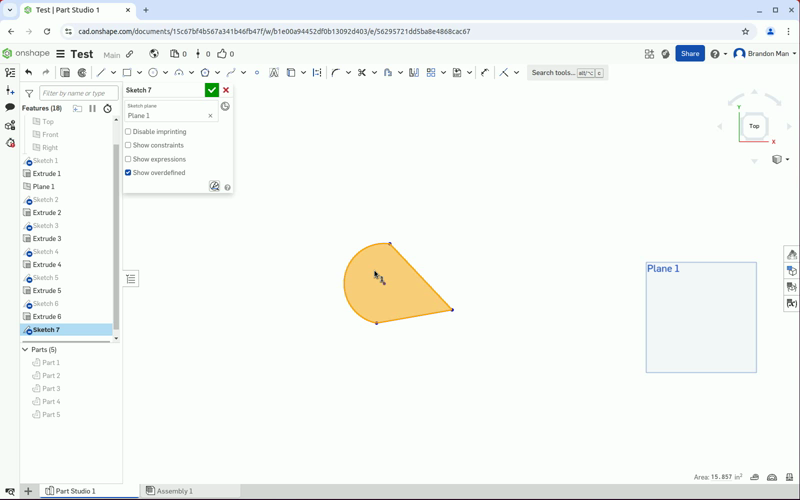
scroll(-6)
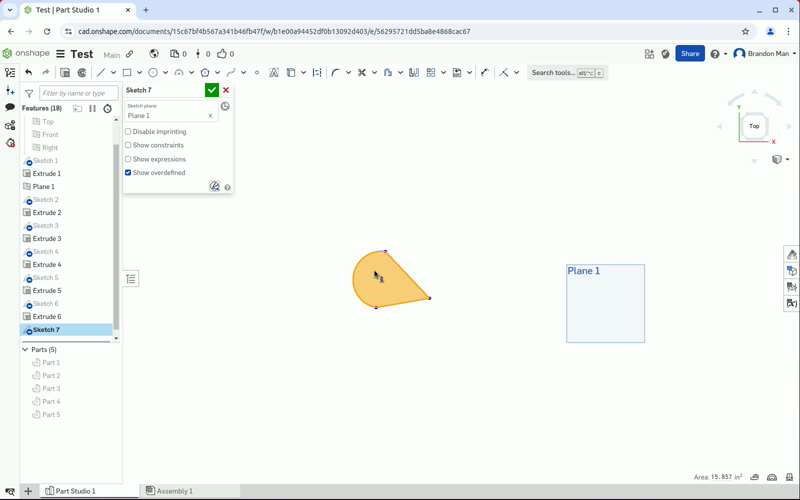
scroll(-6)
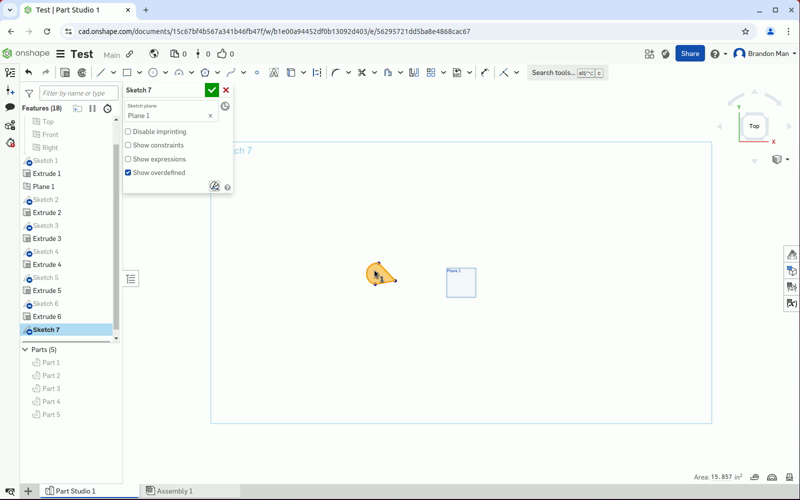
mouse_move(73, 352)
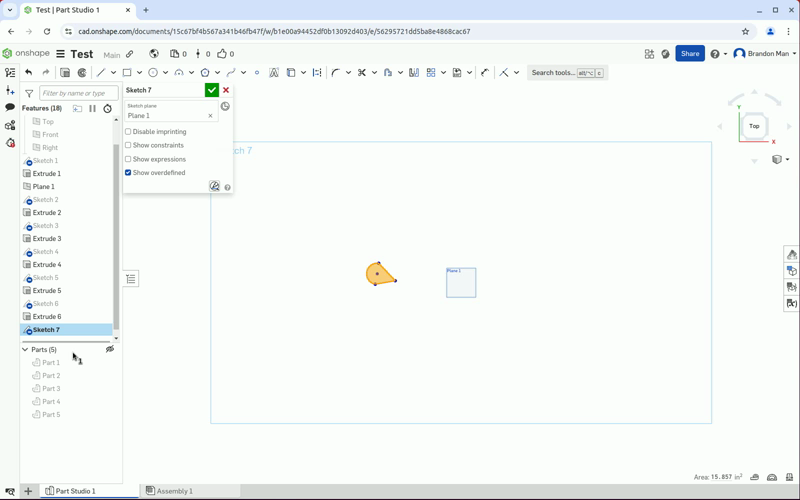
key(shift+y)
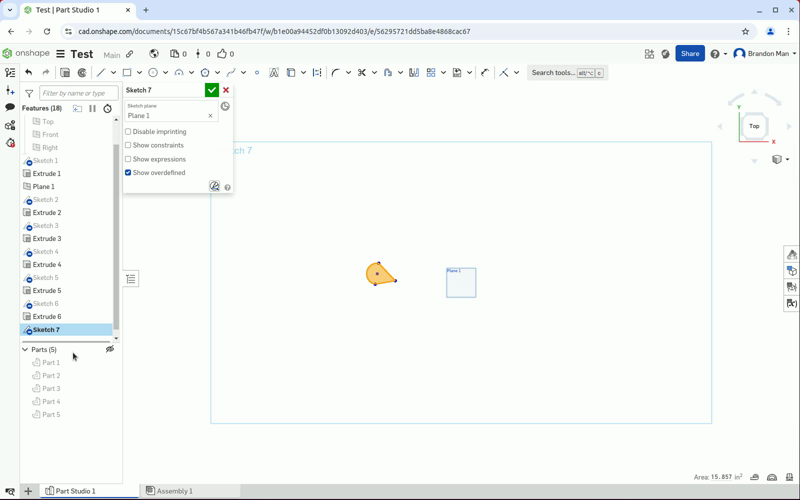
key(shift+e)
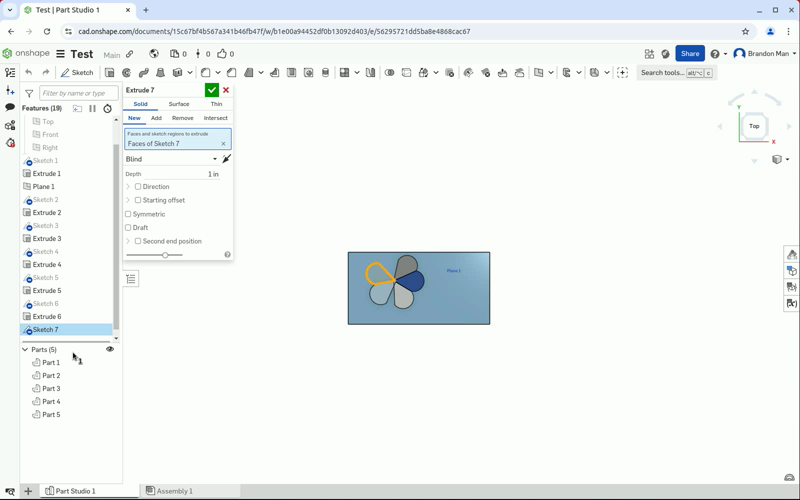
mouse_move(143, 106)
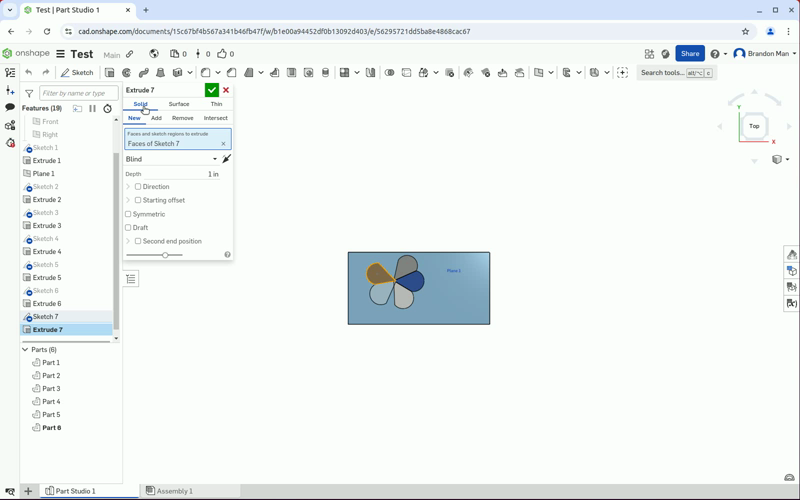
click(143, 106)
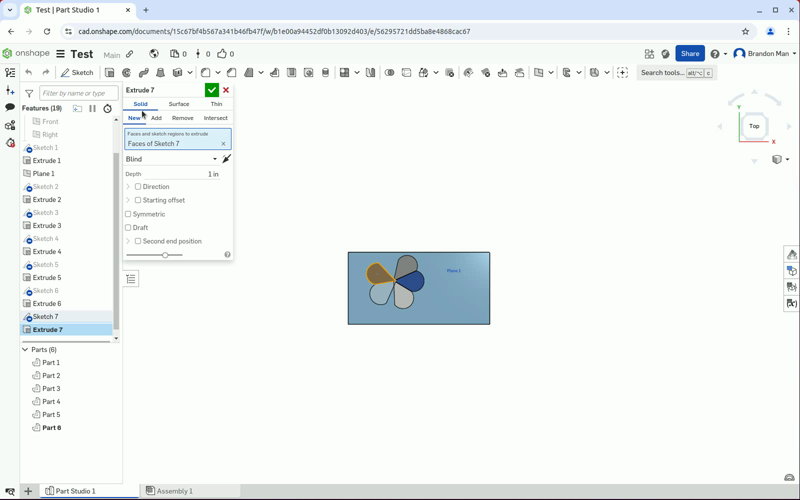
mouse_move(137, 120)
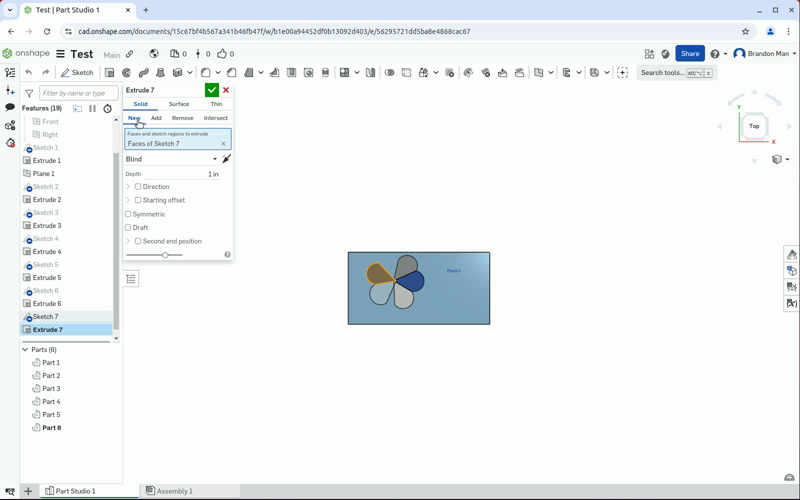
click(137, 120)
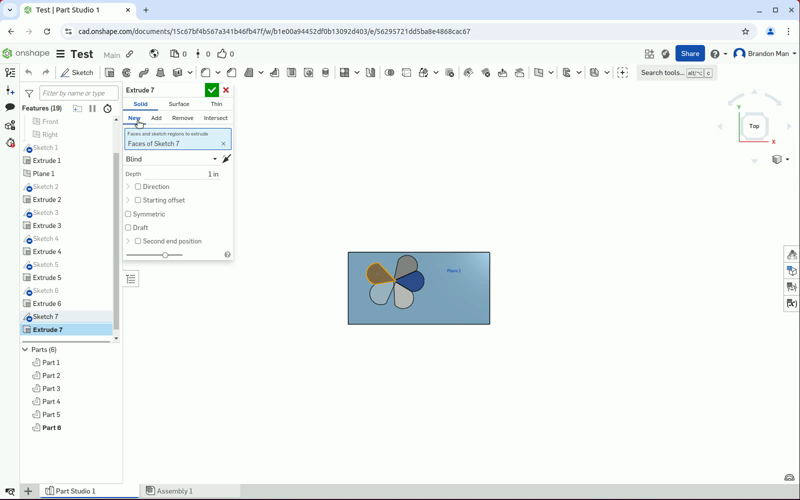
key(tab, 4)
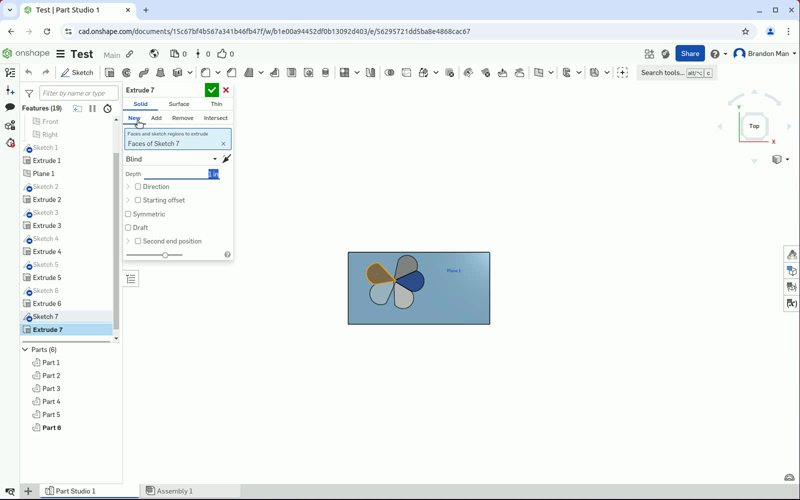
text(1.444)
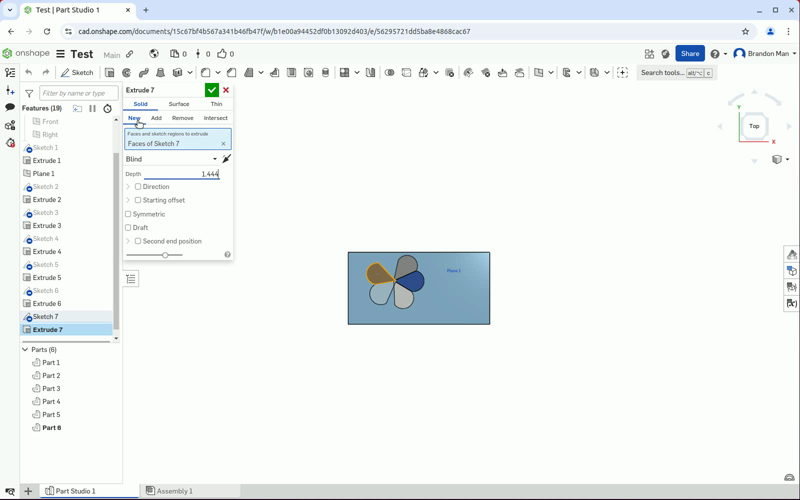
key(enter)
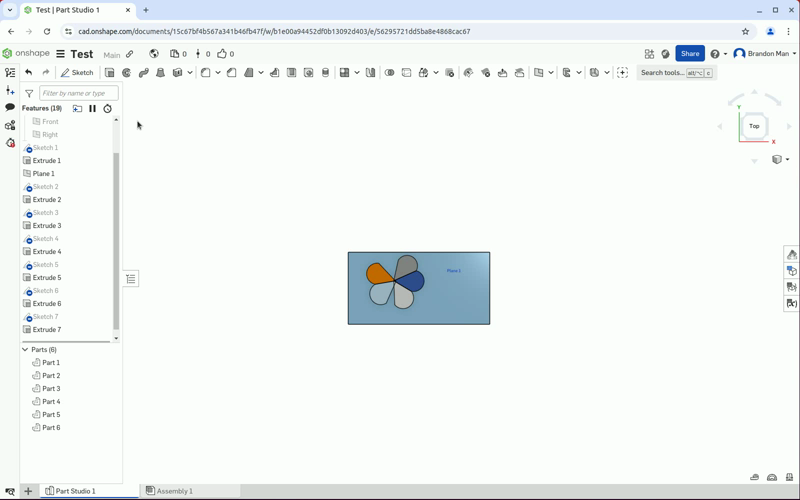
key(shift+h)
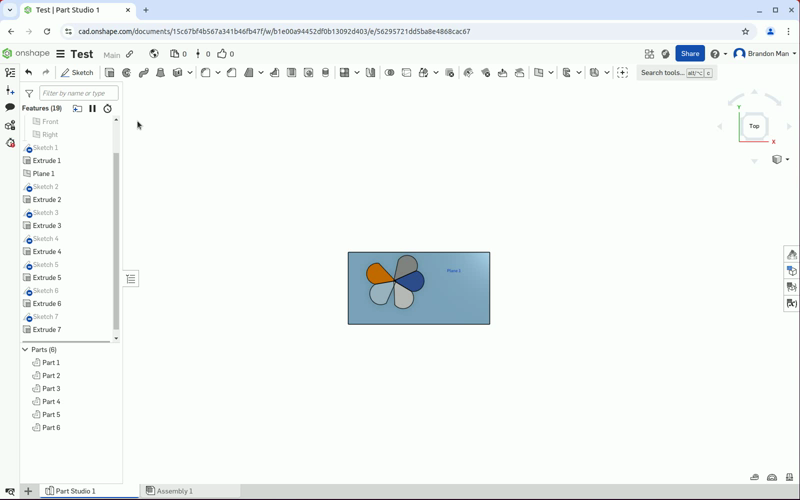
key(shift+h)
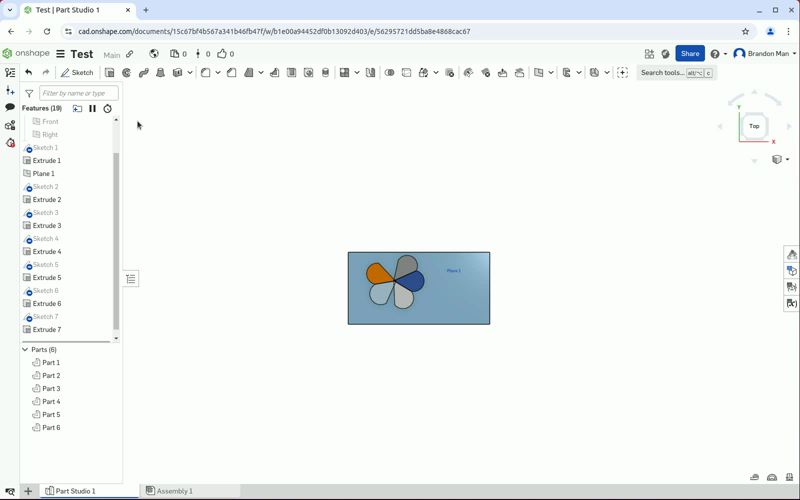
mouse_move(69, 150)
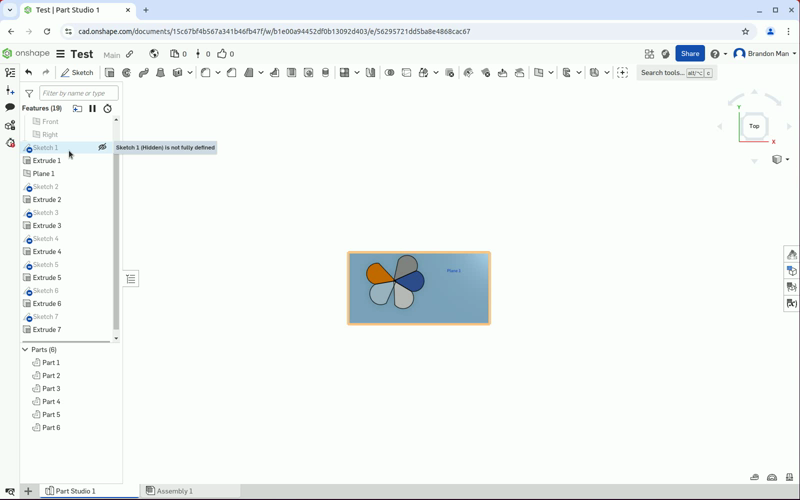
click(69, 150)
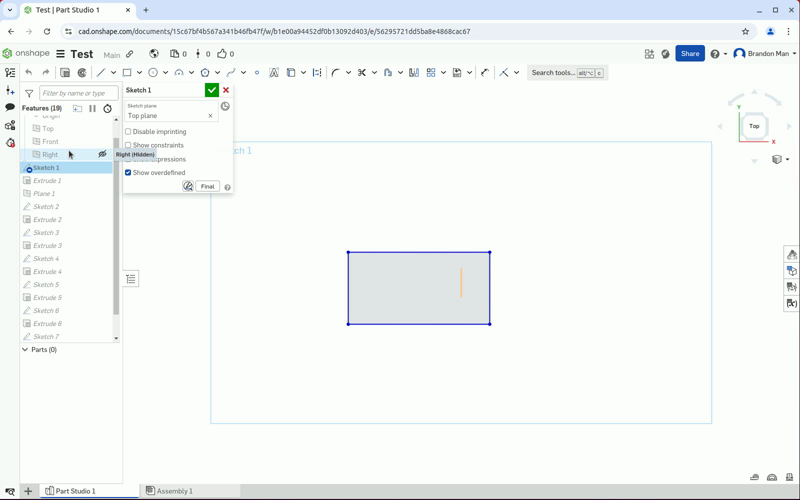
mouse_move(229, 92)
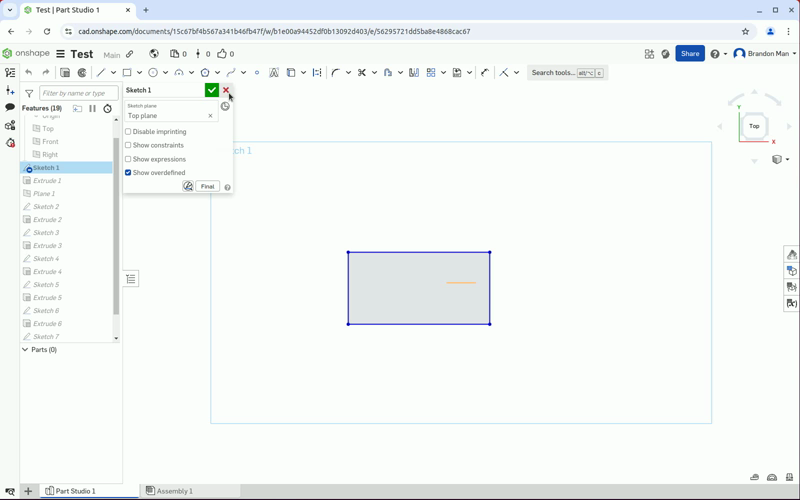
click(229, 92)
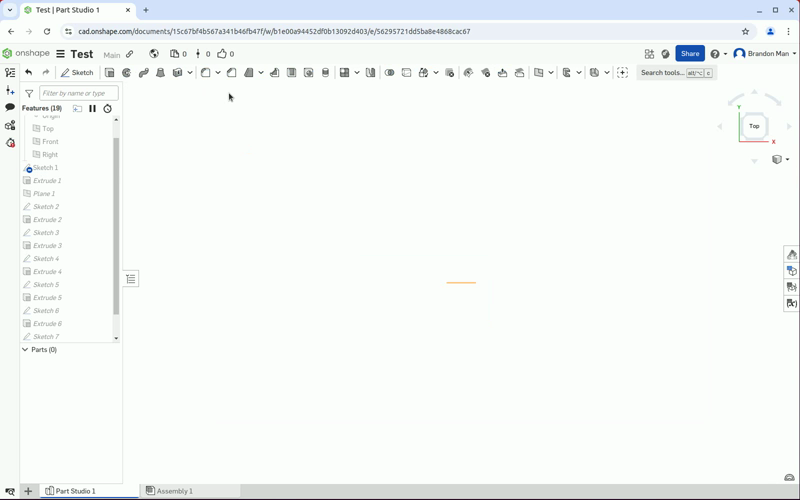
key(shift+s)
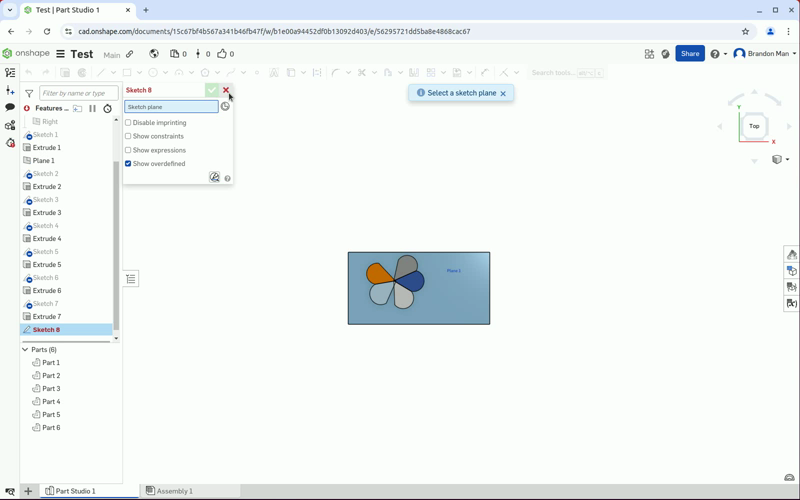
mouse_move(69, 163)
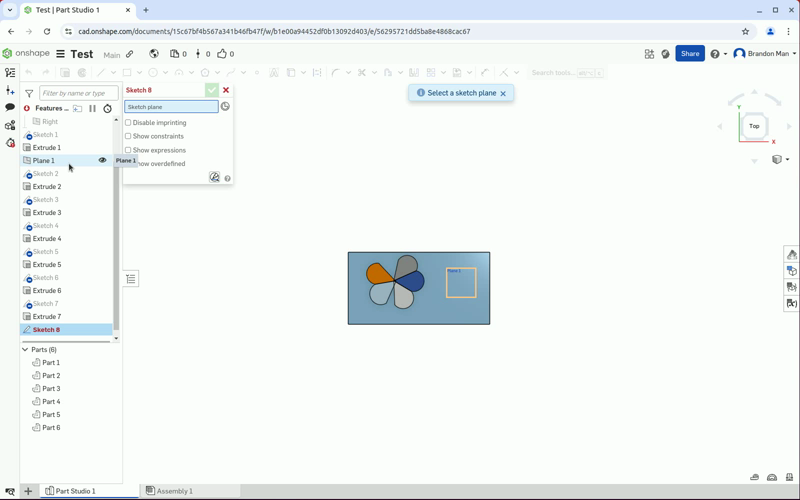
click(69, 163)
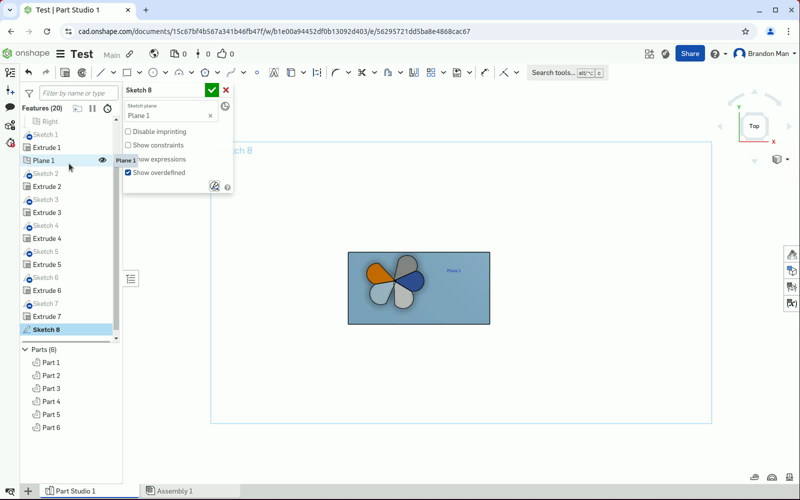
mouse_move(73, 352)
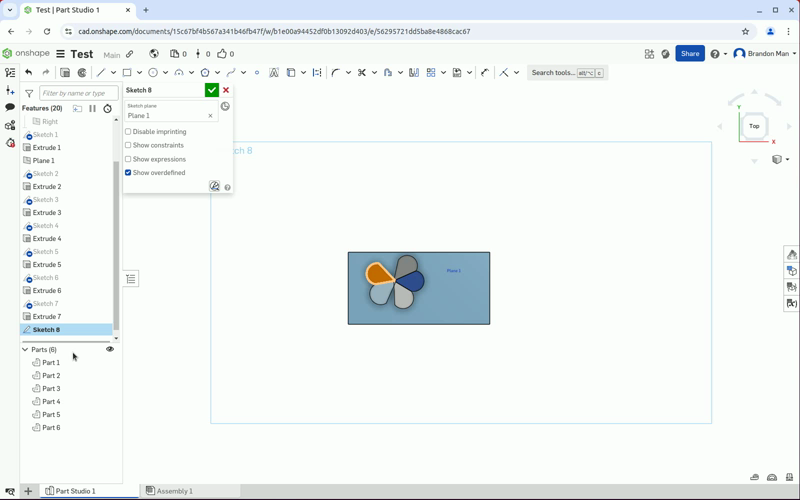
key(y)
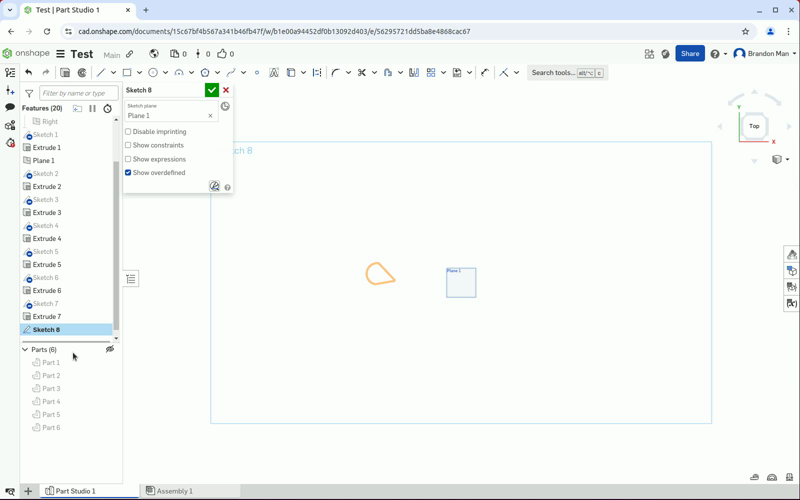
key(l)
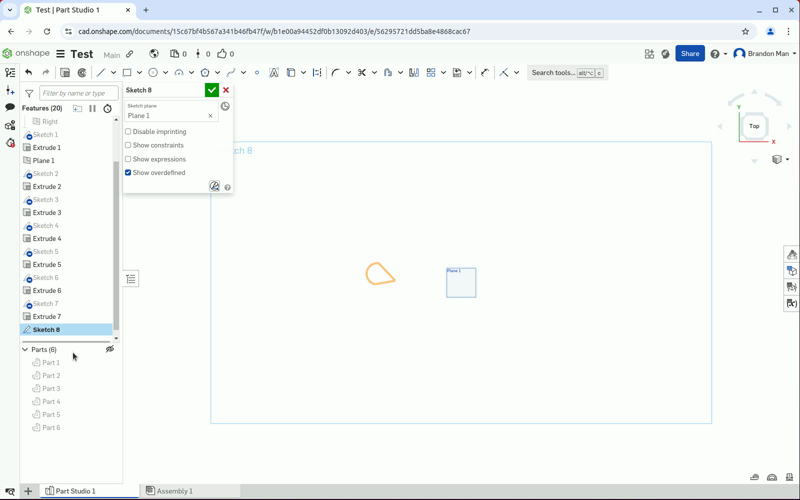
key_down(shift)
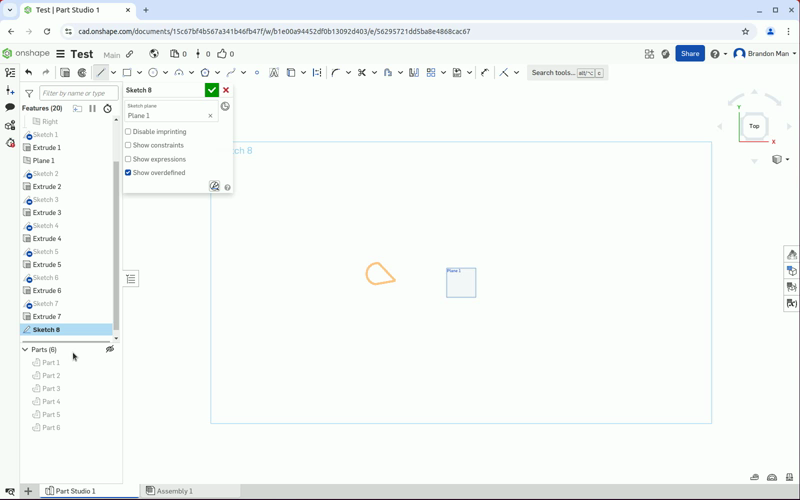
mouse_move(377, 264)
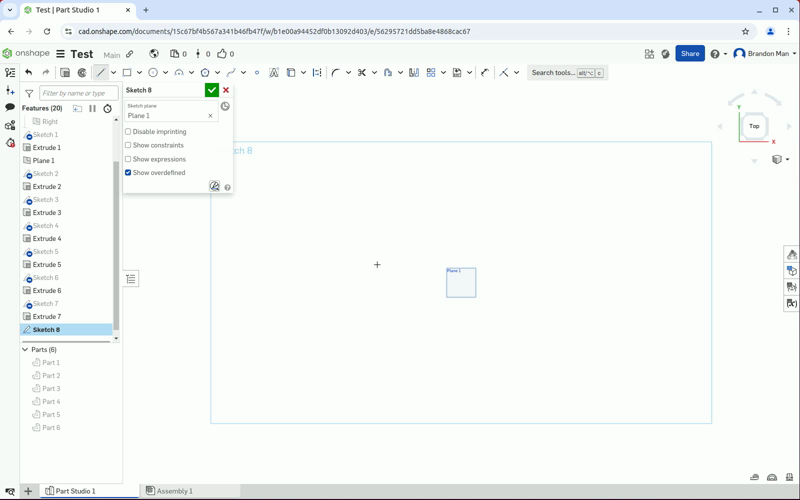
click(377, 264)
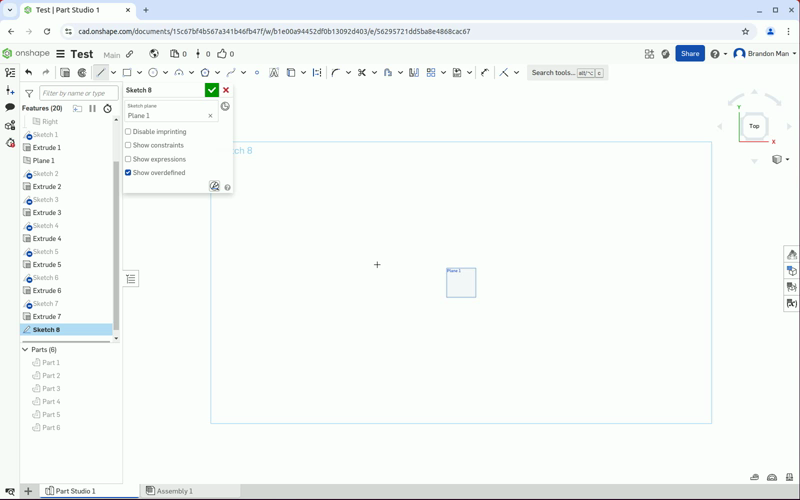
key_up(shift)
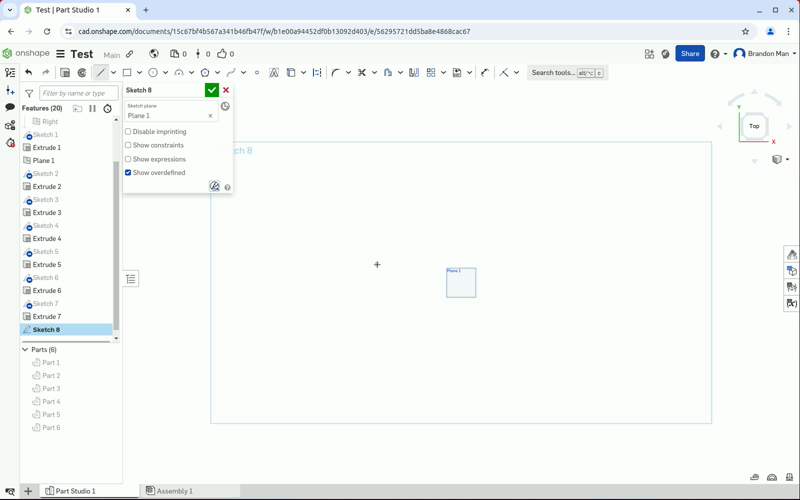
key_down(shift)
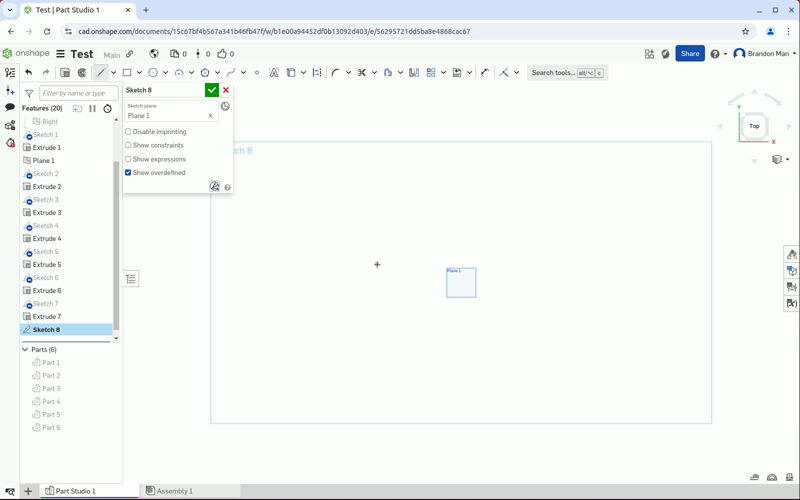
mouse_move(407, 264)
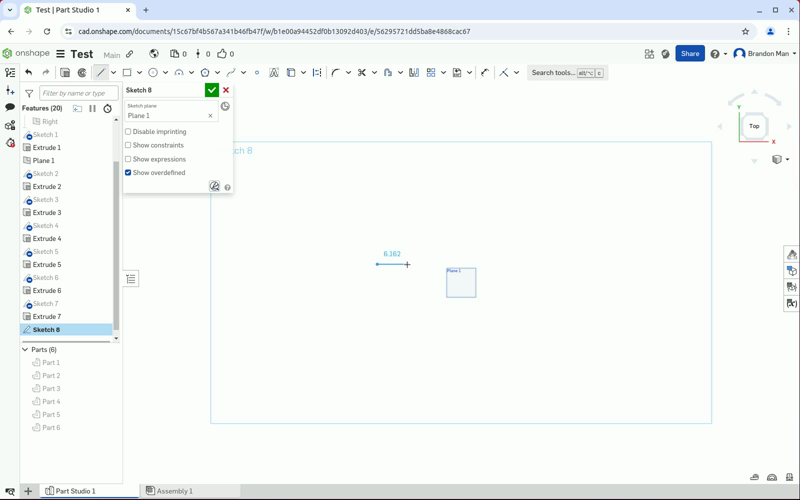
mouse_move(394, 281)
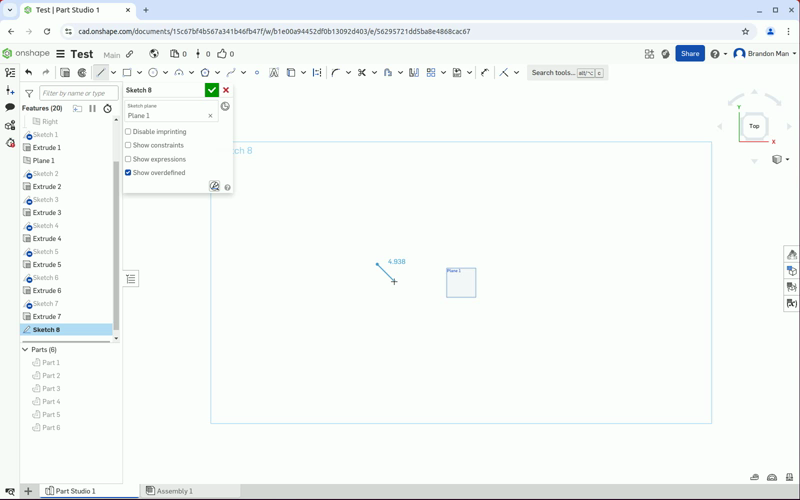
click(394, 281)
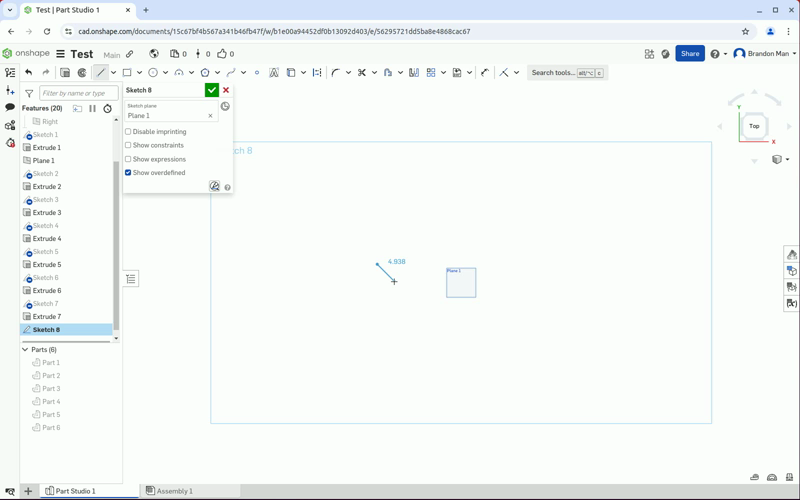
key_up(shift)
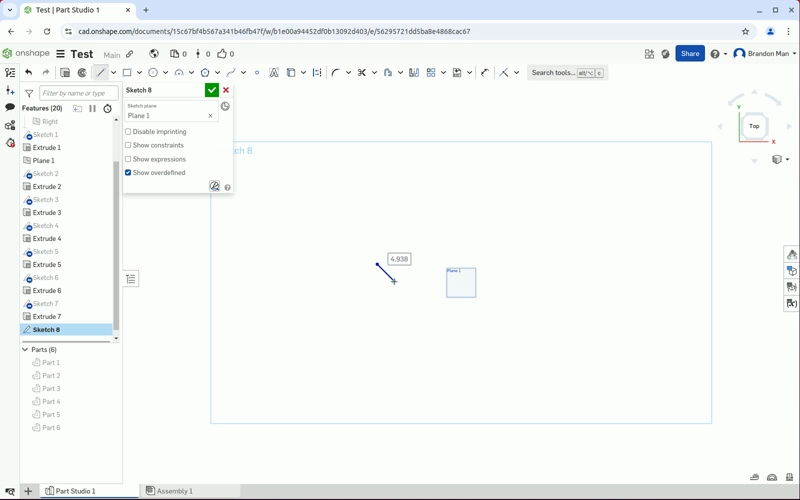
key_down(shift)
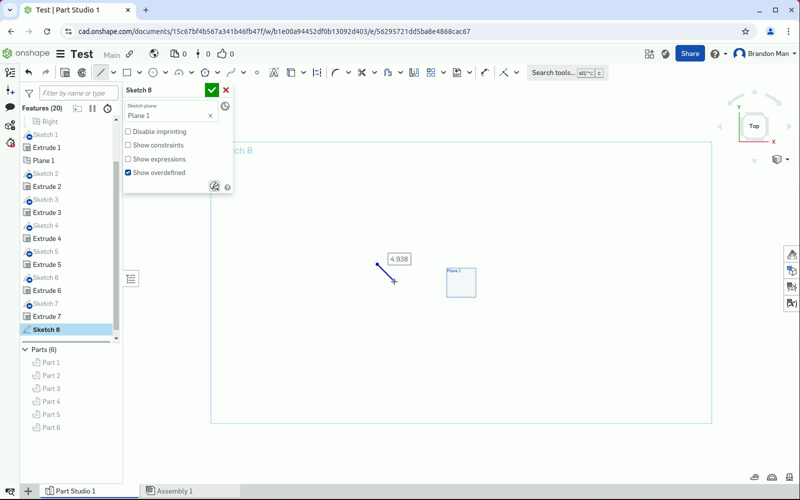
mouse_move(424, 281)
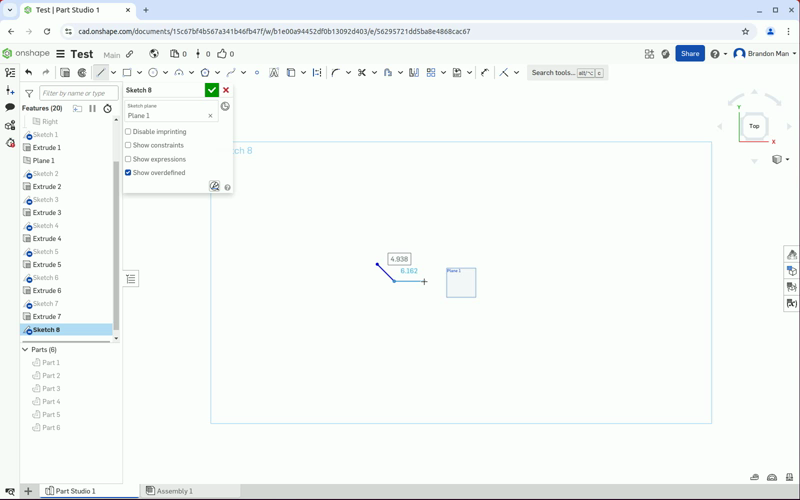
mouse_move(398, 261)
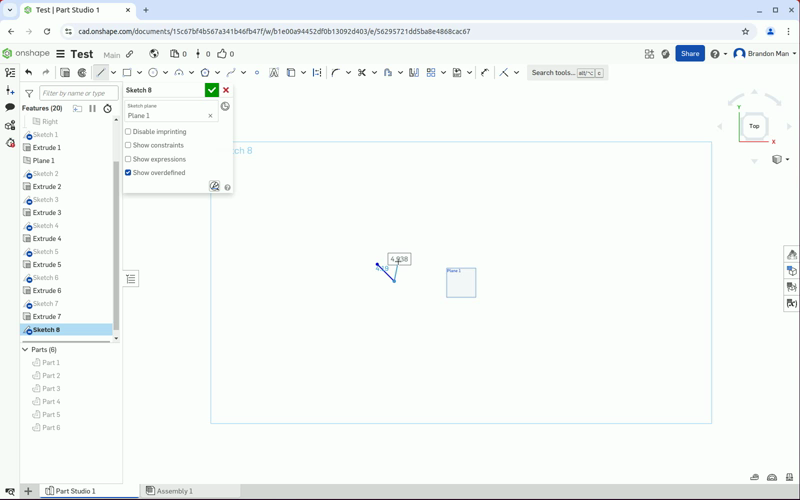
click(398, 261)
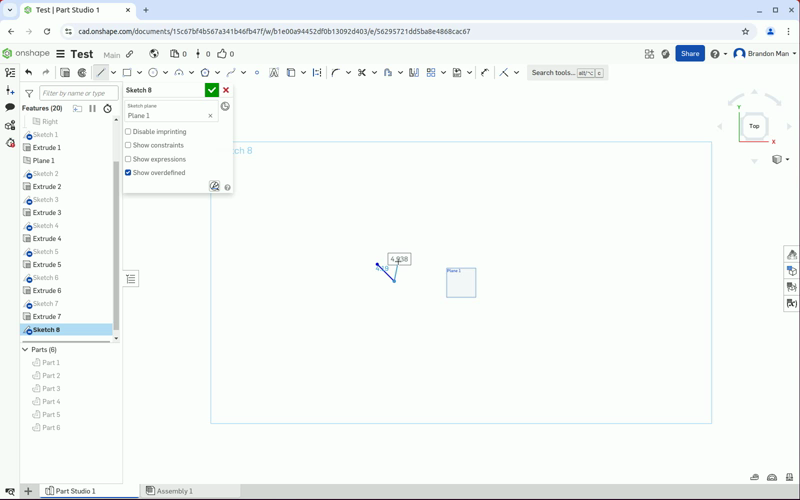
key_up(shift)
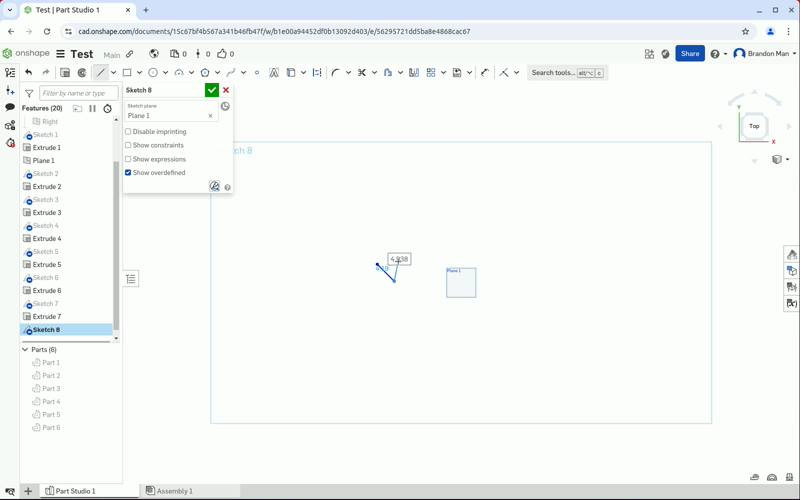
key(esc)
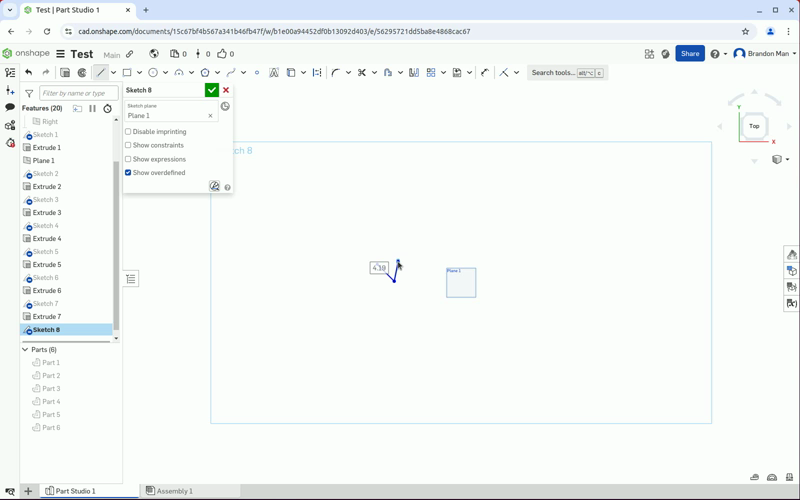
key(a)
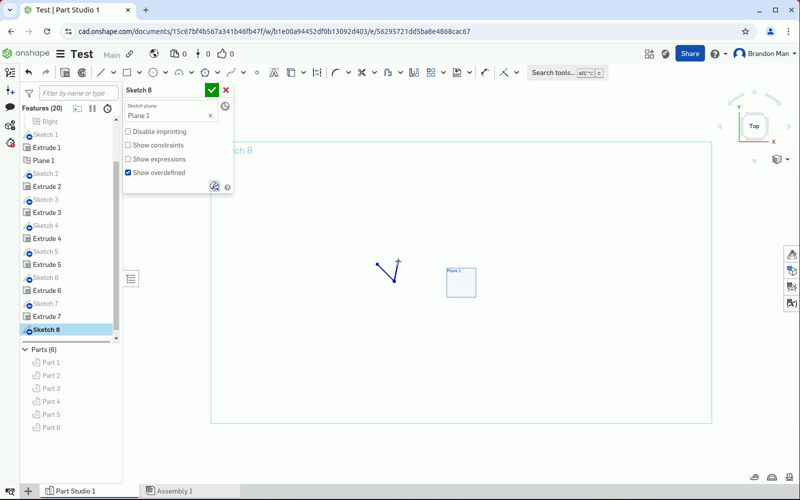
mouse_move(398, 261)
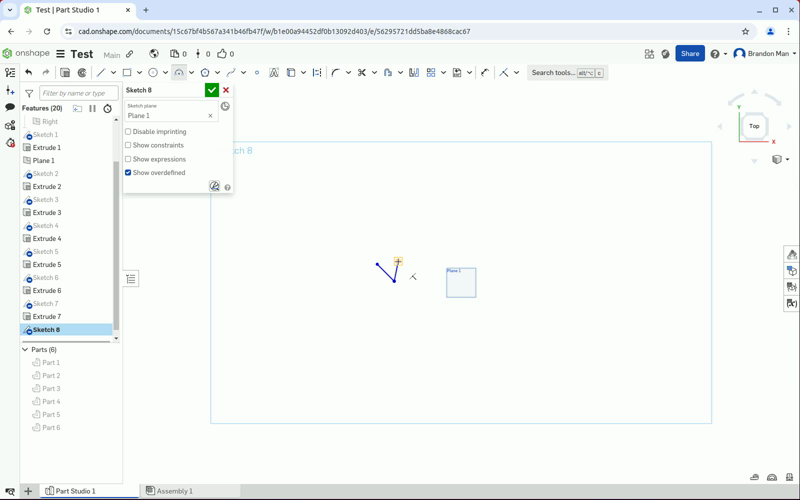
click(398, 261)
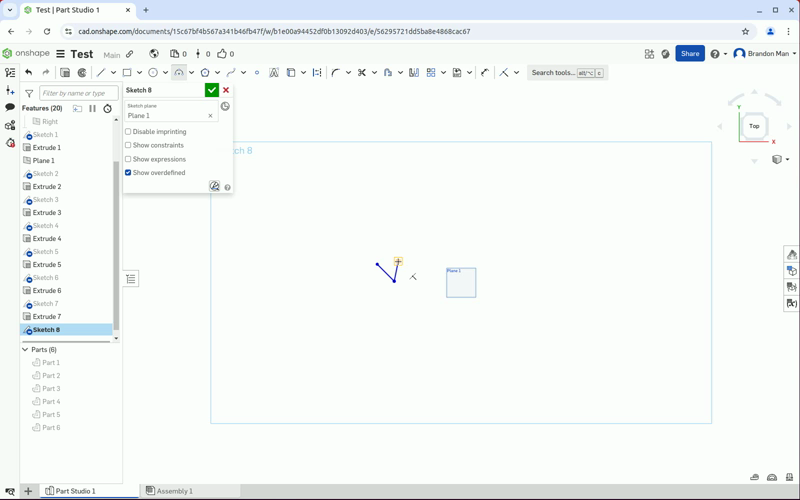
key_down(shift)
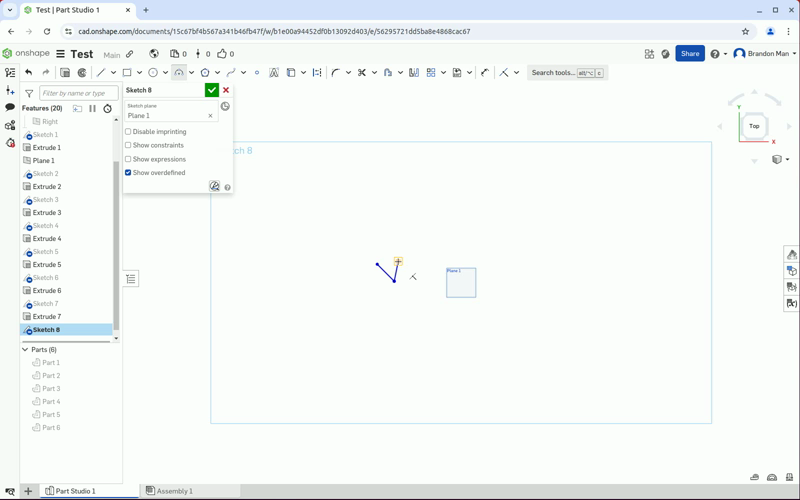
mouse_move(390, 252)
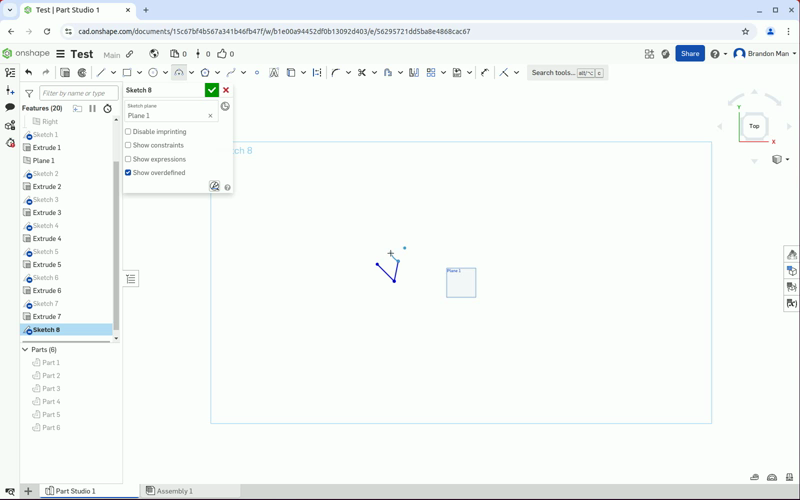
click(390, 252)
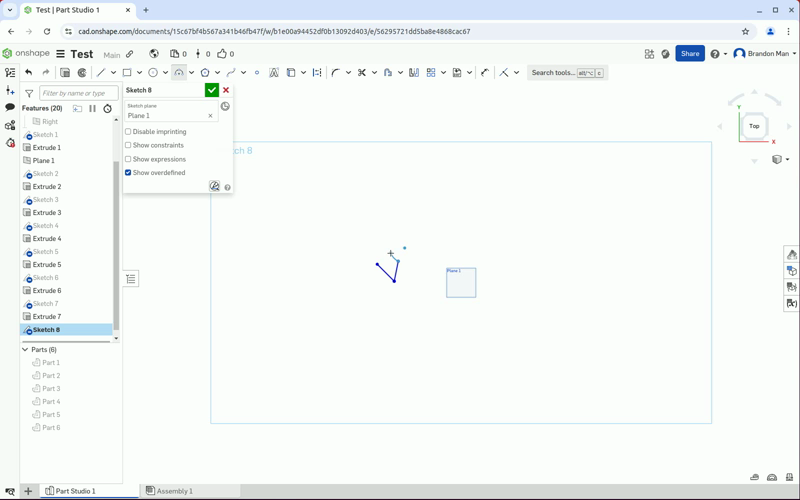
mouse_move(395, 255)
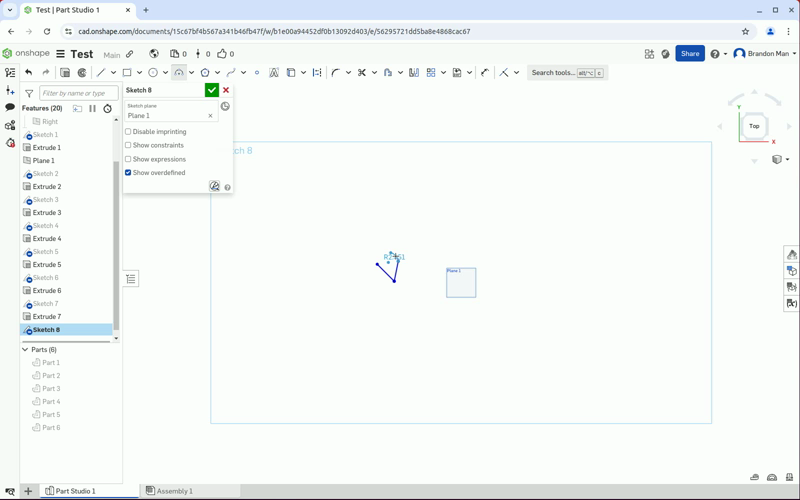
click(395, 255)
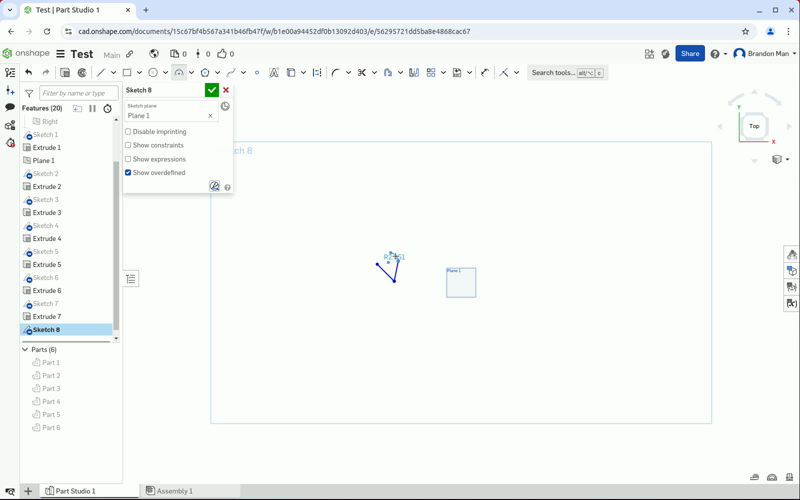
key_up(shift)
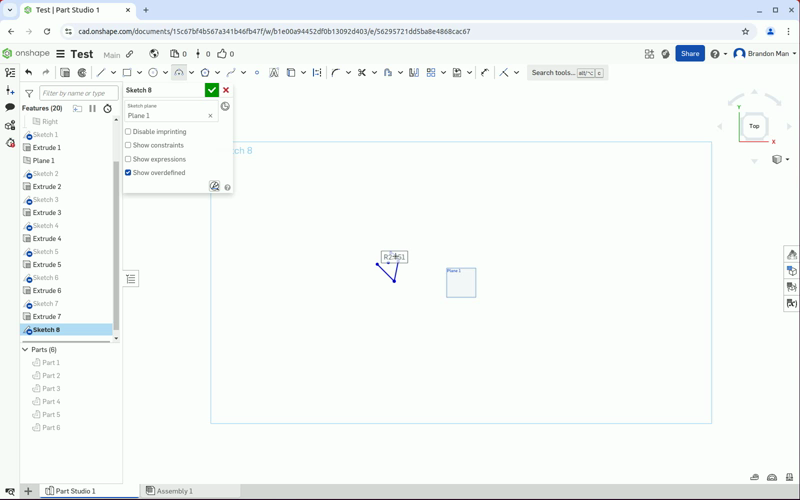
key(esc)
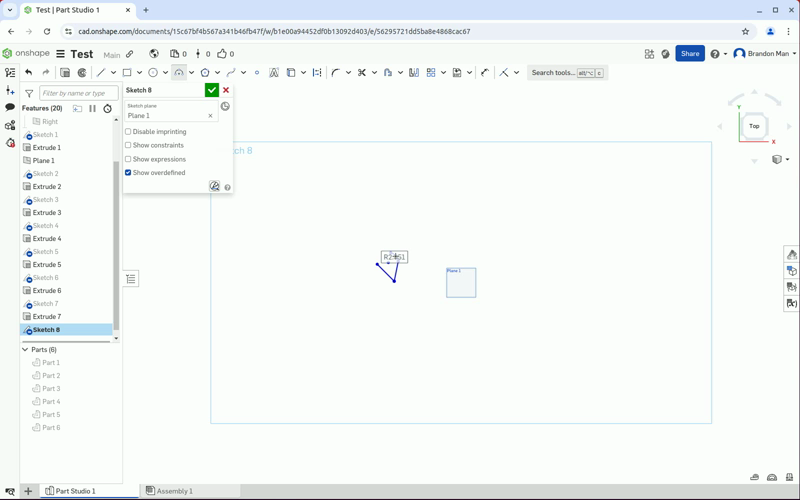
key(l)
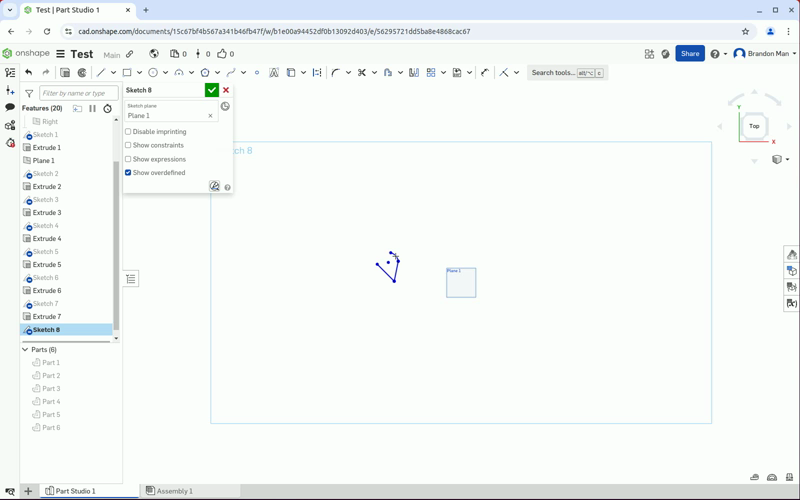
mouse_move(390, 252)
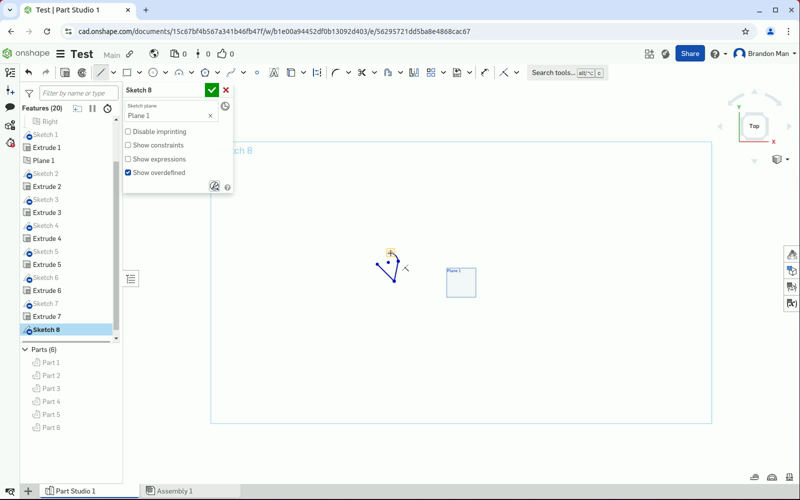
click(390, 252)
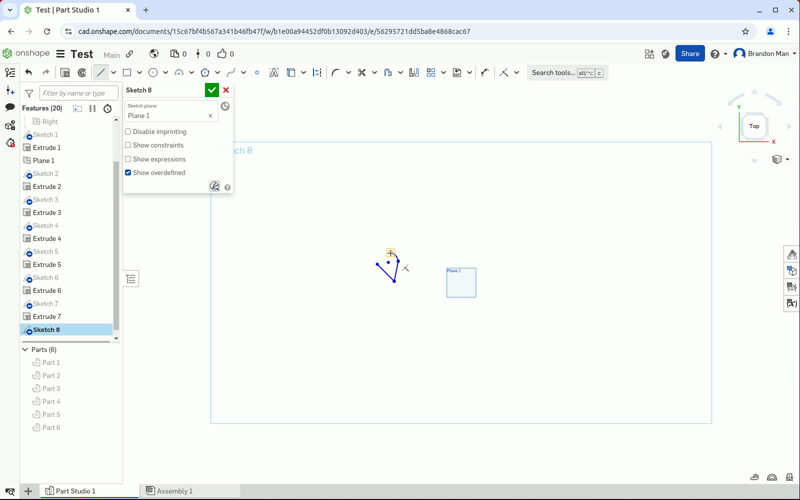
key_down(shift)
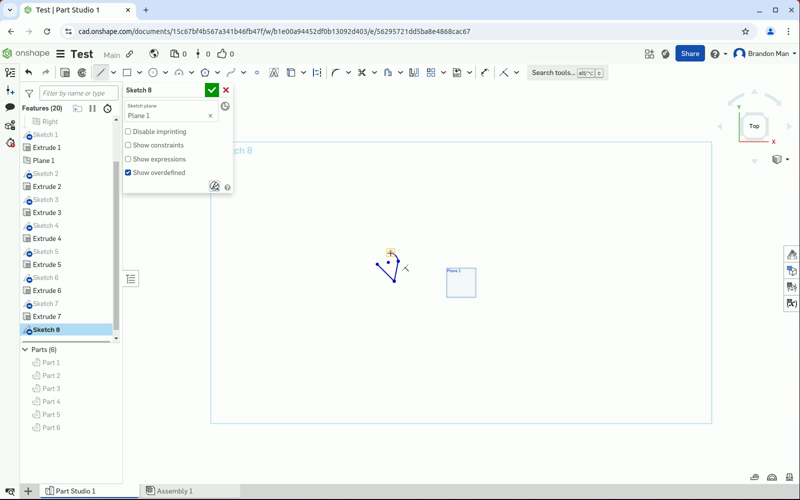
mouse_move(420, 252)
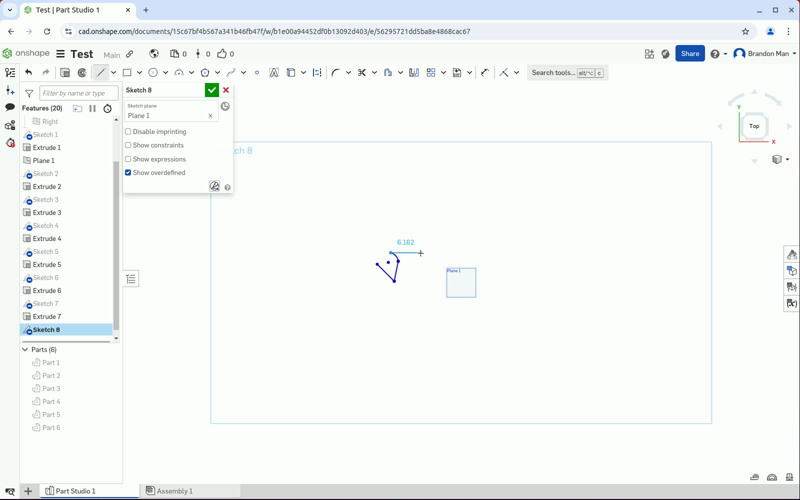
mouse_move(385, 252)
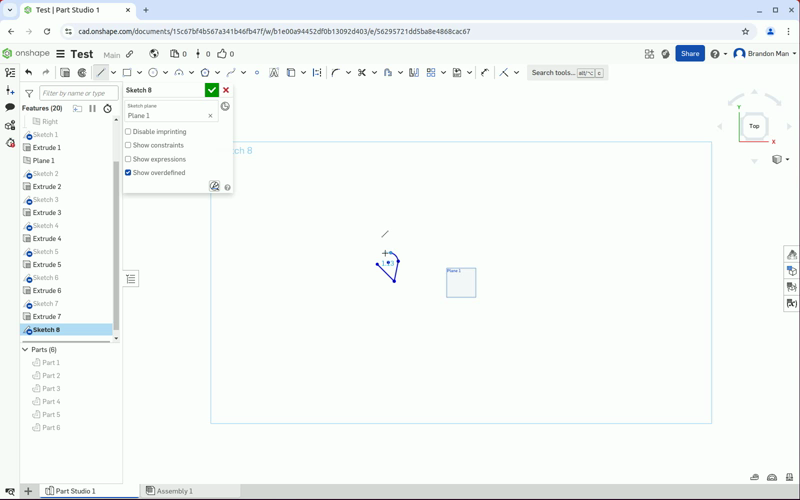
scroll(6)
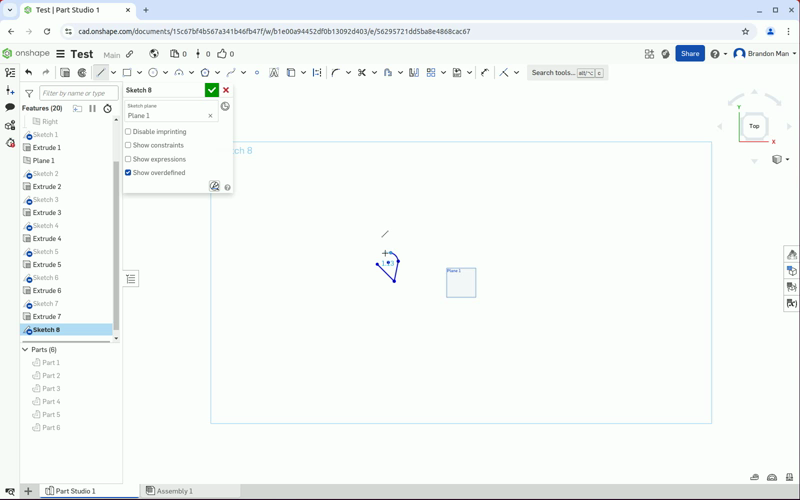
scroll(6)
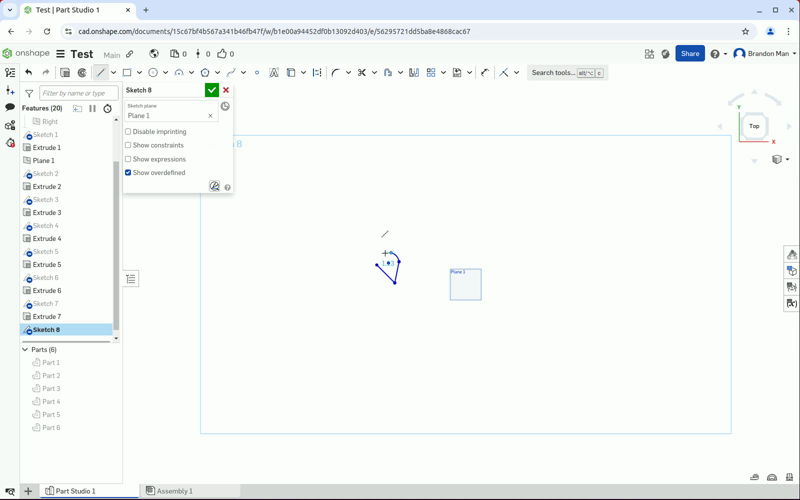
scroll(6)
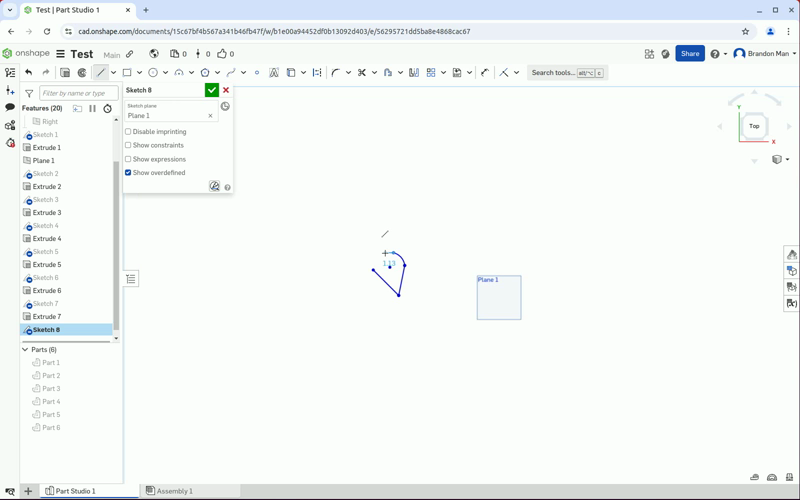
scroll(6)
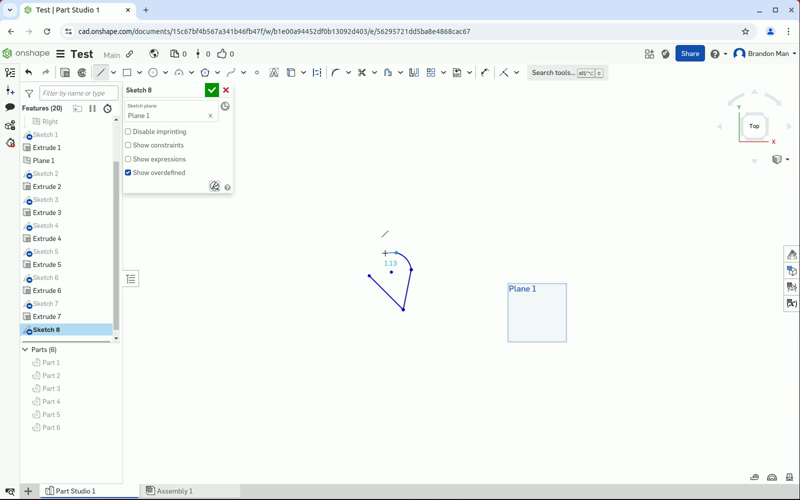
scroll(6)
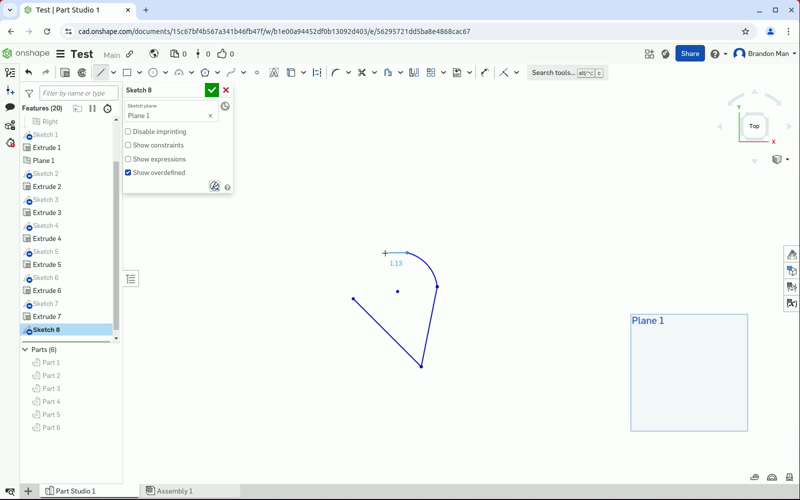
scroll(6)
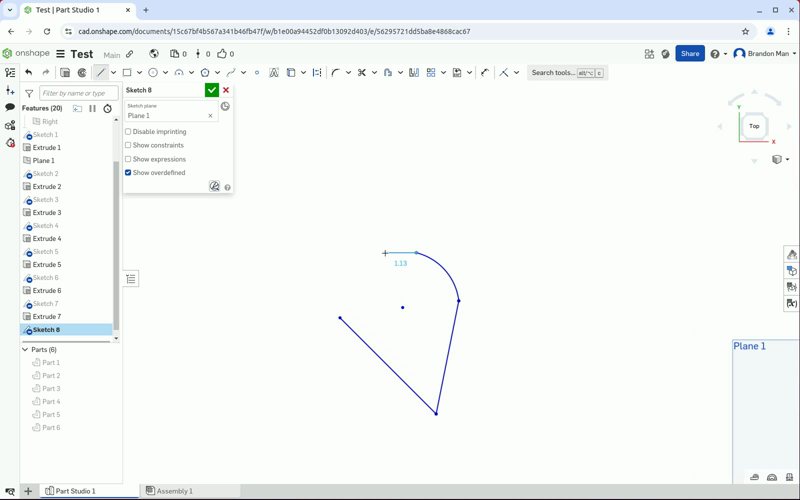
scroll(6)
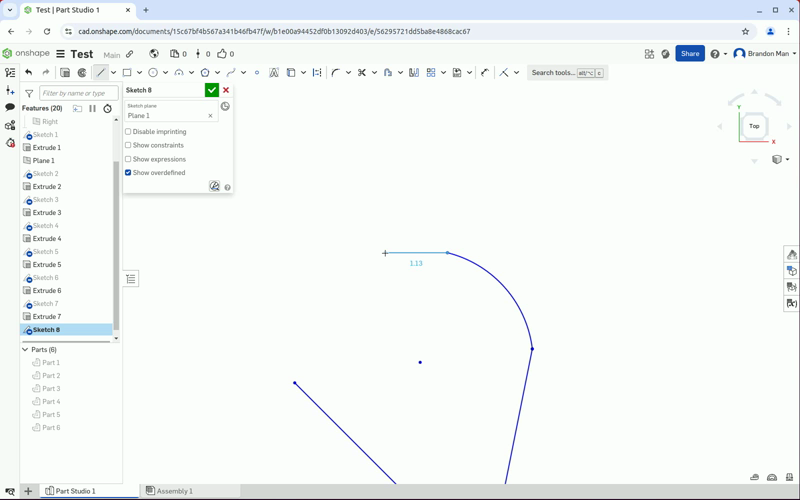
click(385, 252)
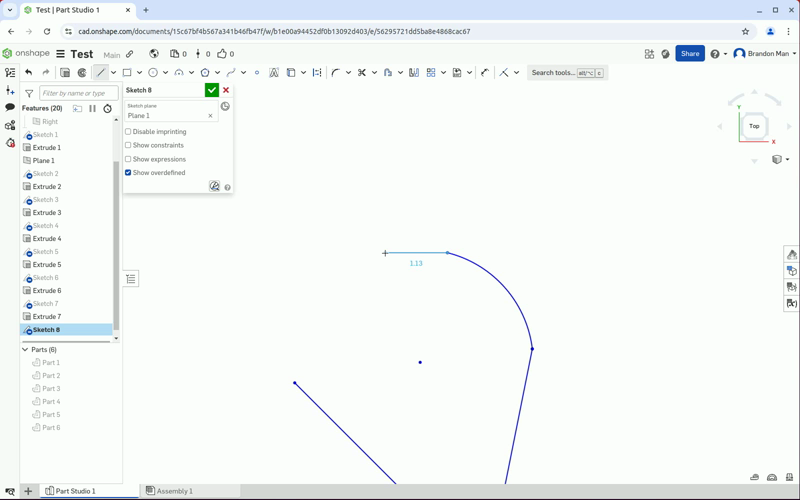
scroll(-6)
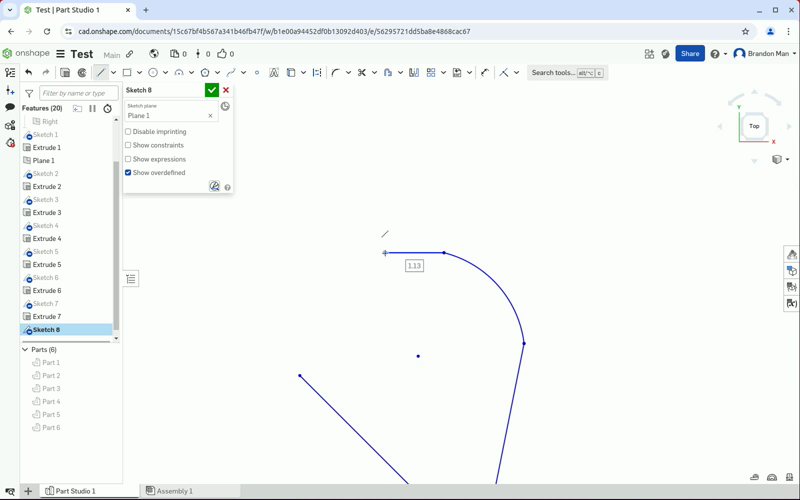
scroll(-6)
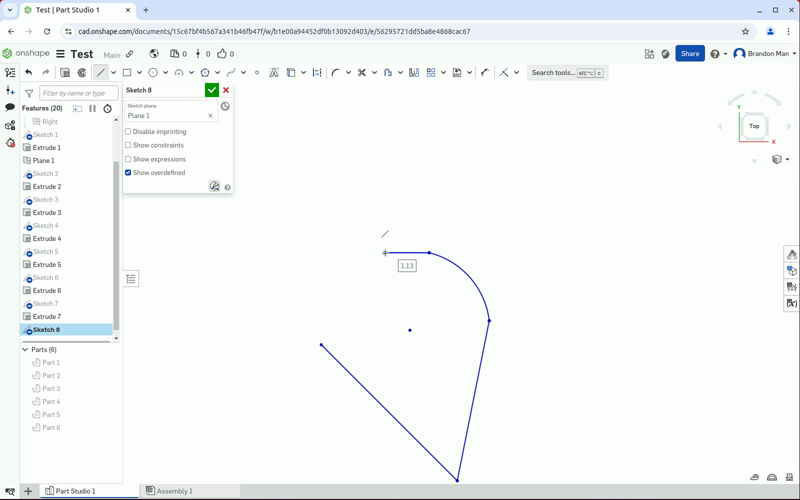
scroll(-6)
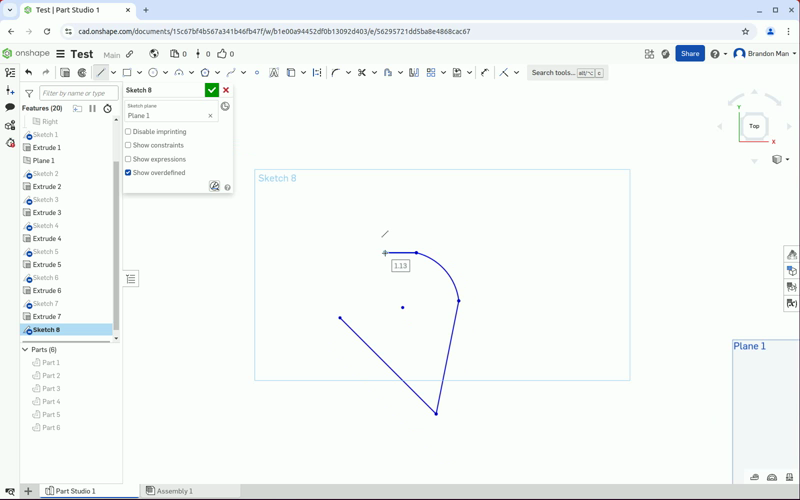
scroll(-6)
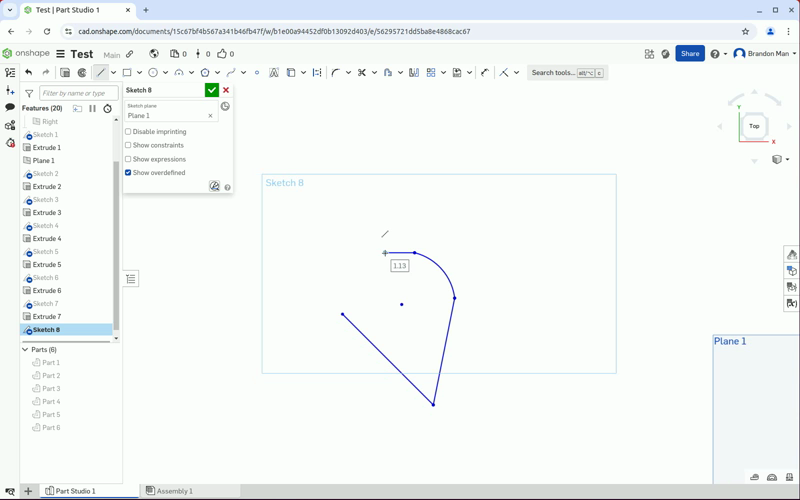
scroll(-6)
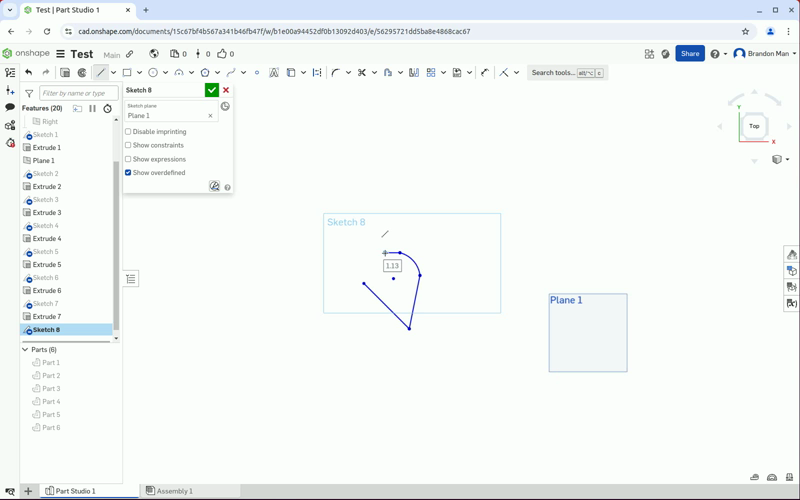
scroll(-6)
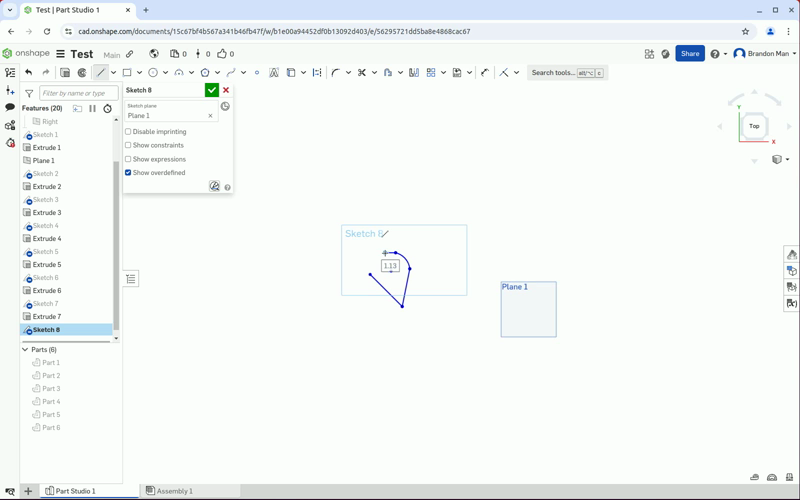
scroll(-6)
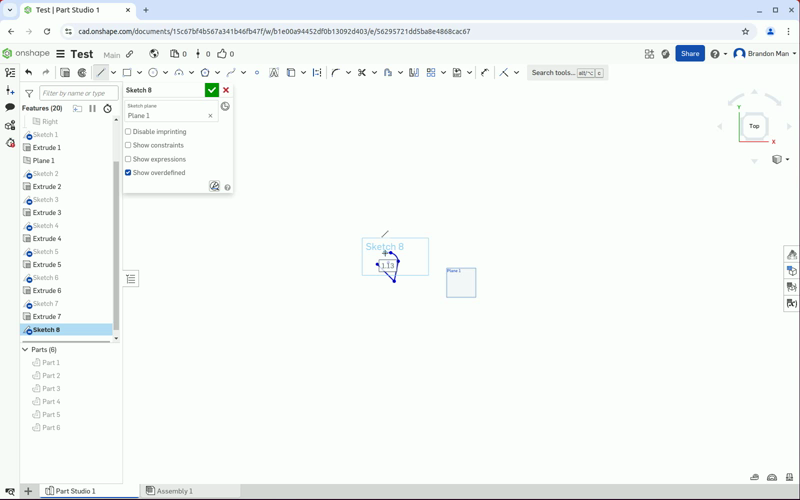
key_up(shift)
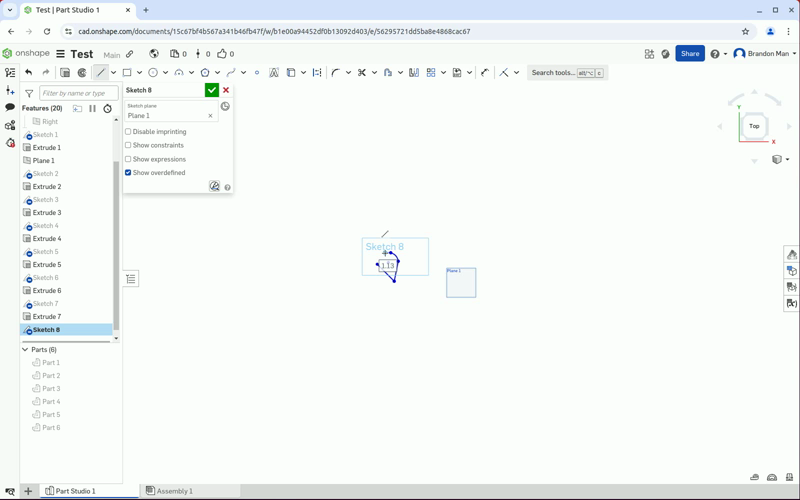
key(esc)
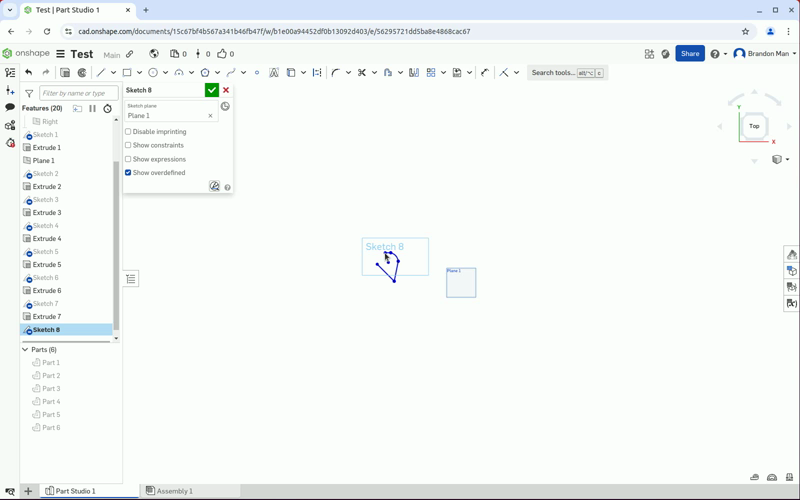
key(a)
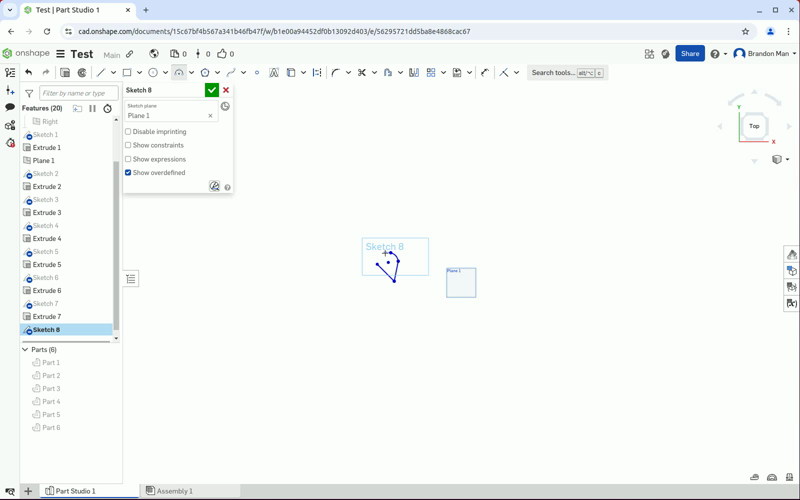
mouse_move(385, 252)
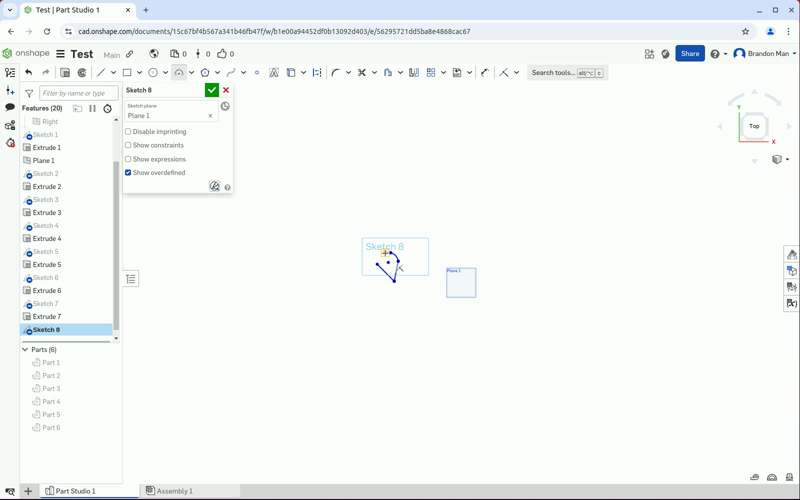
click(385, 252)
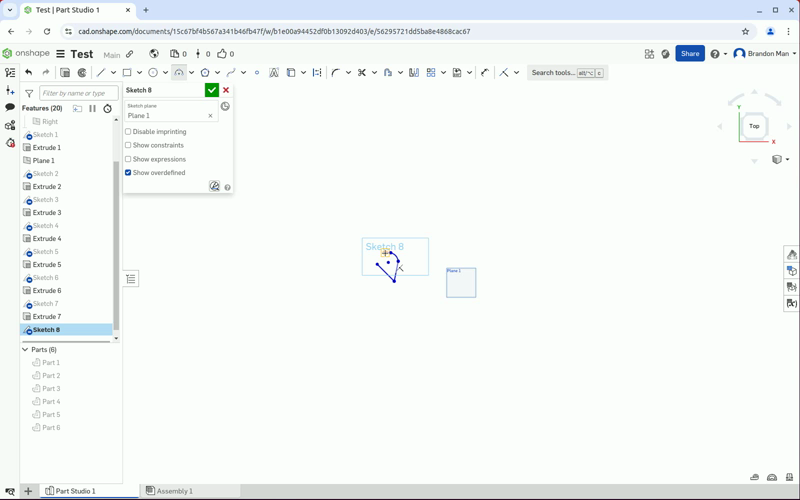
mouse_move(377, 264)
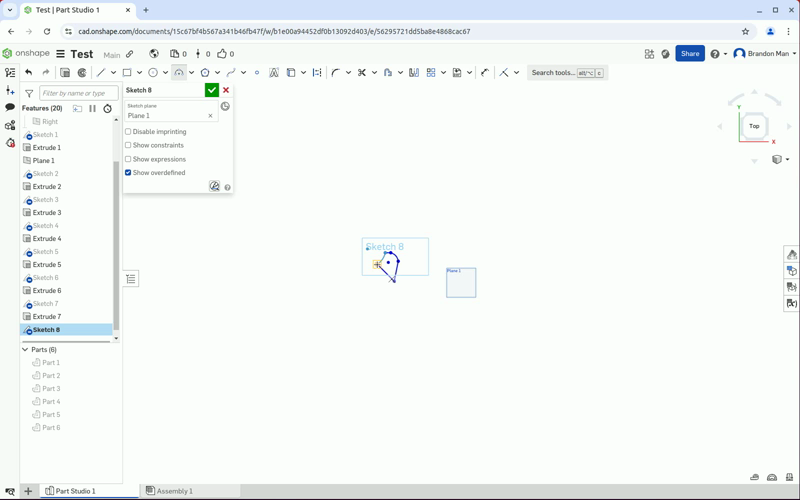
click(377, 264)
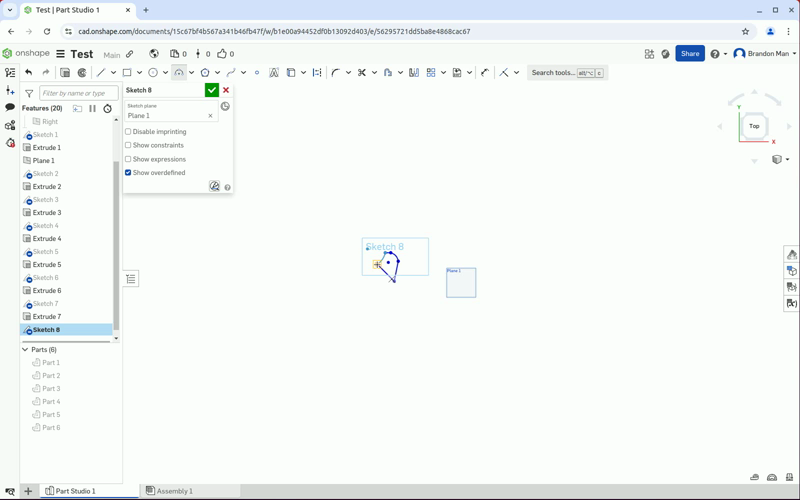
key_down(shift)
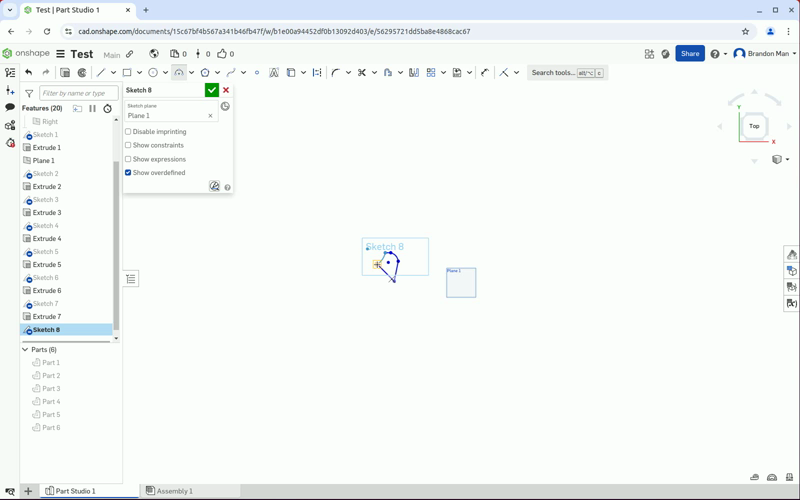
mouse_move(379, 256)
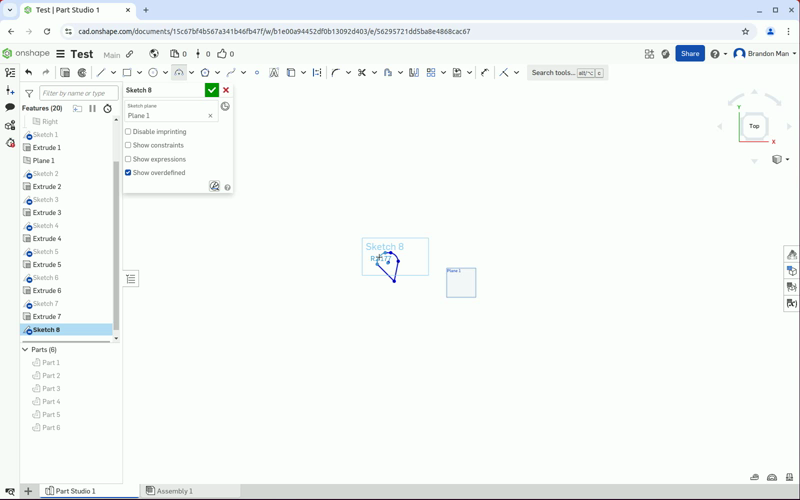
click(379, 256)
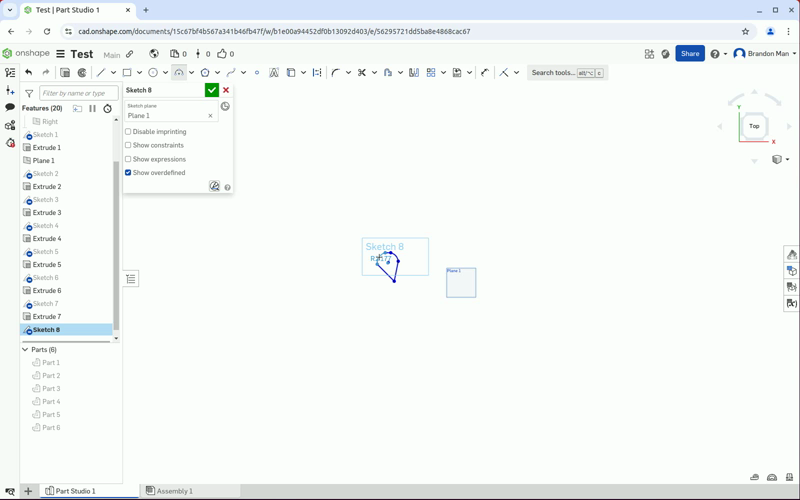
key_up(shift)
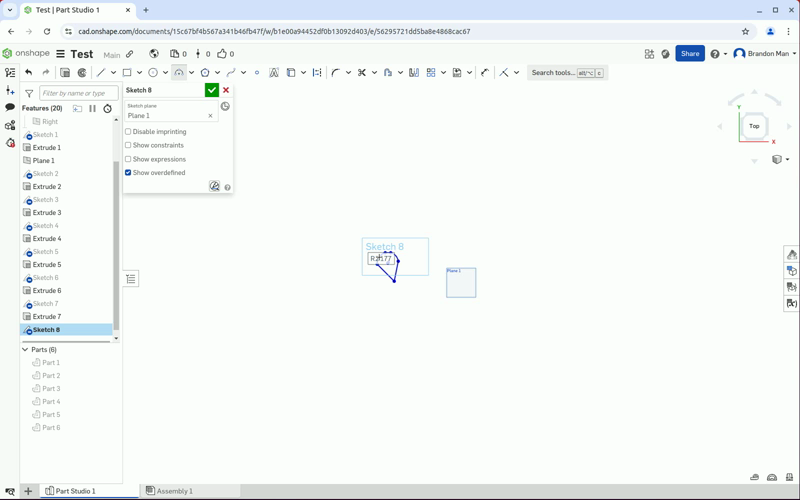
key(esc)
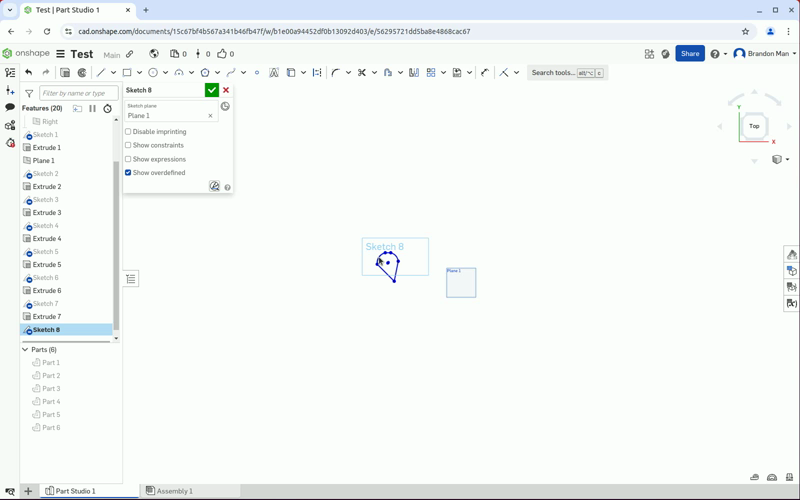
mouse_move(393, 266)
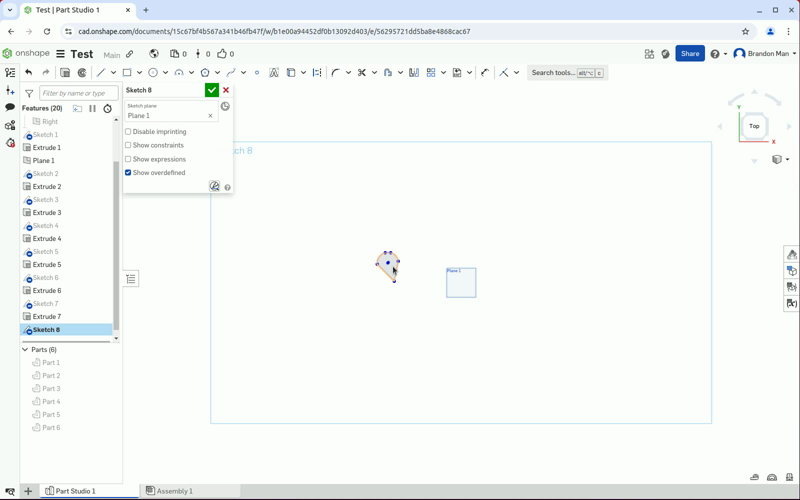
scroll(6)
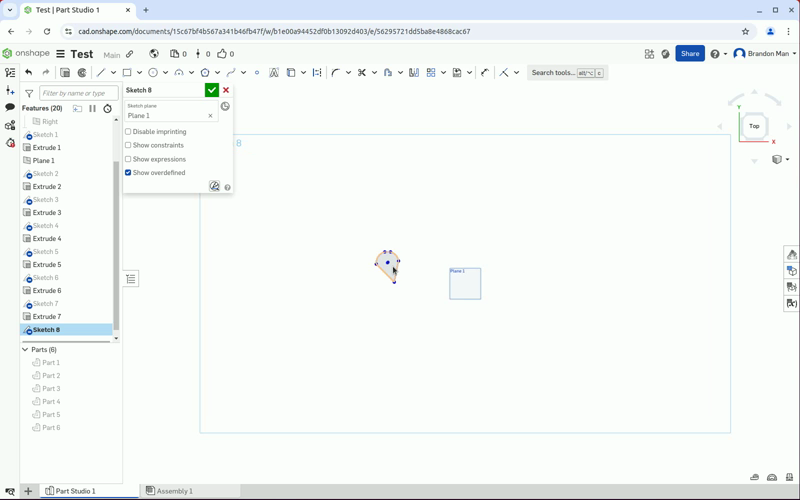
scroll(6)
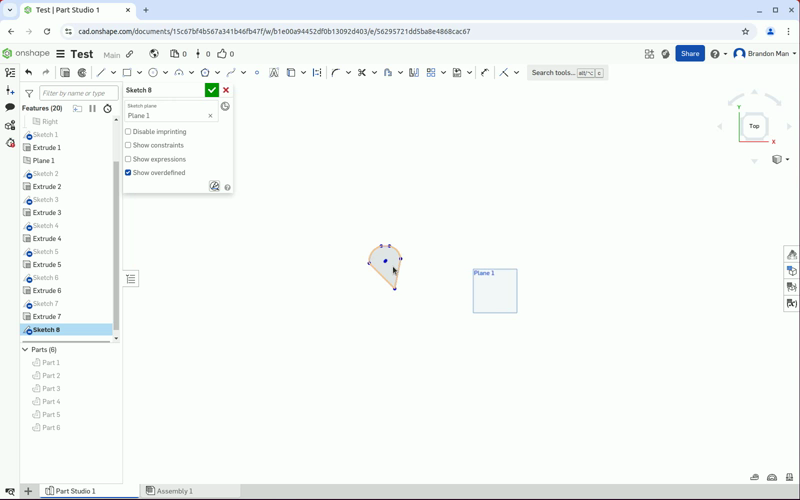
scroll(6)
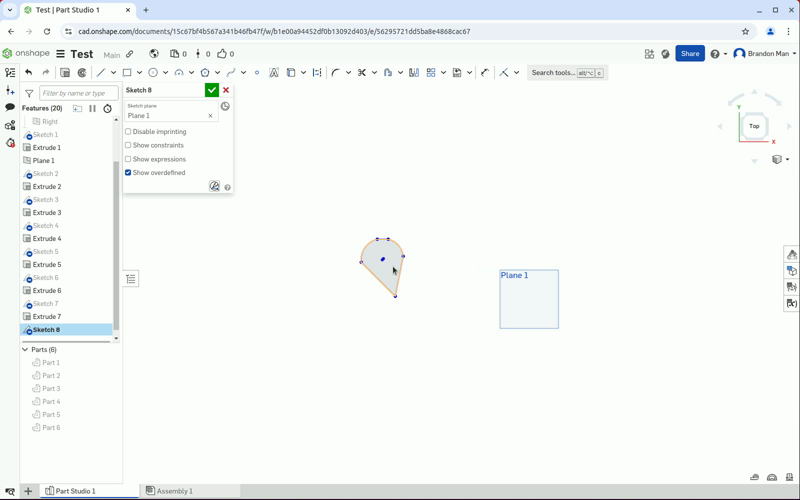
scroll(6)
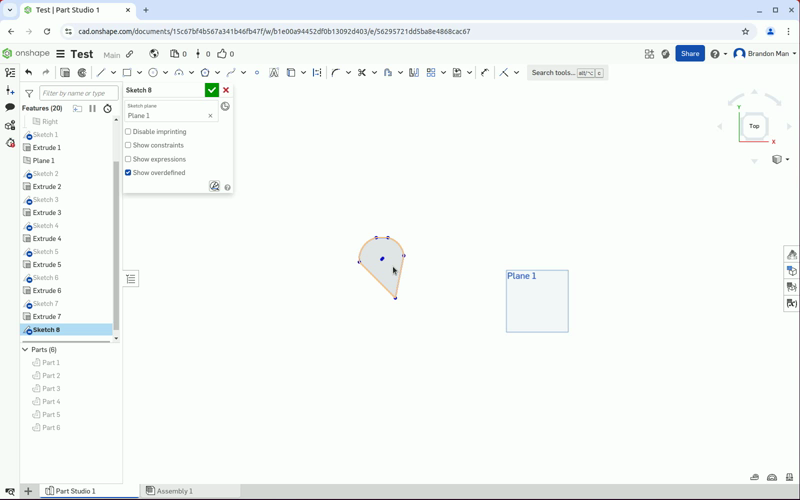
scroll(6)
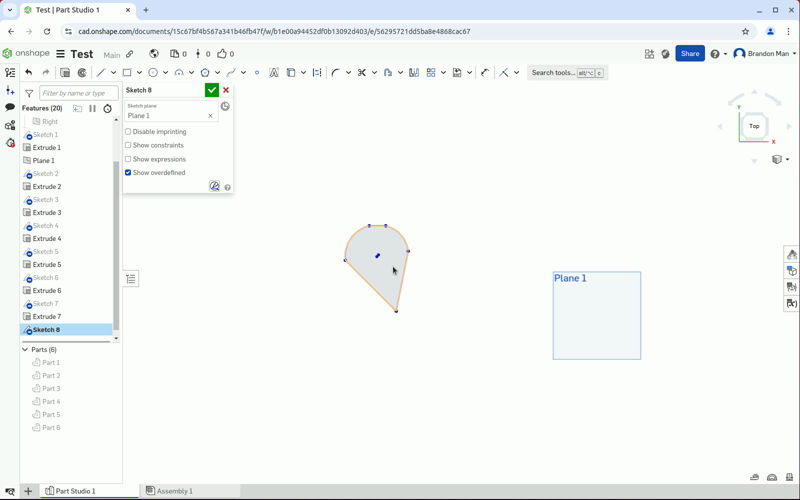
scroll(6)
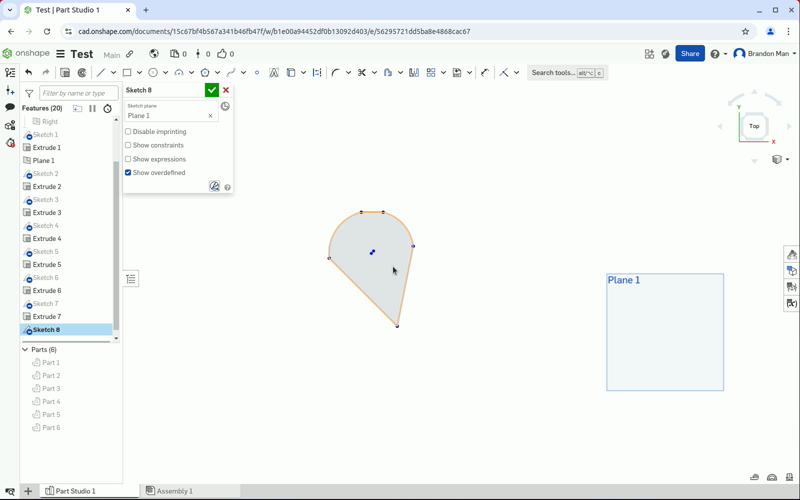
scroll(6)
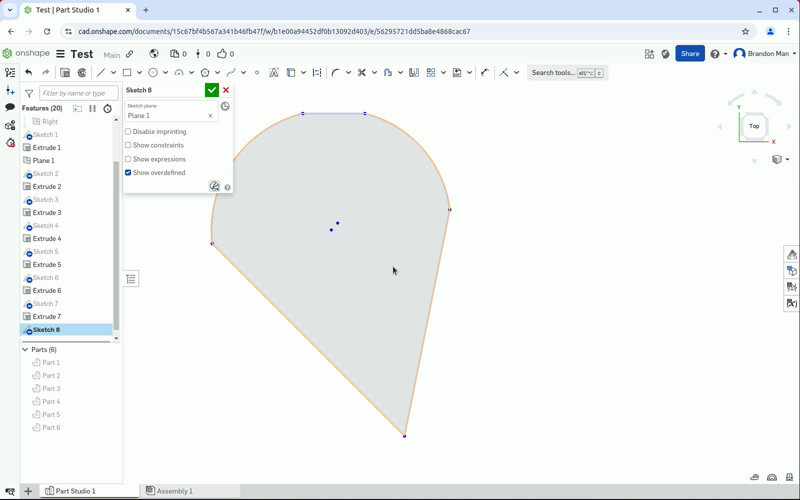
click(393, 266)
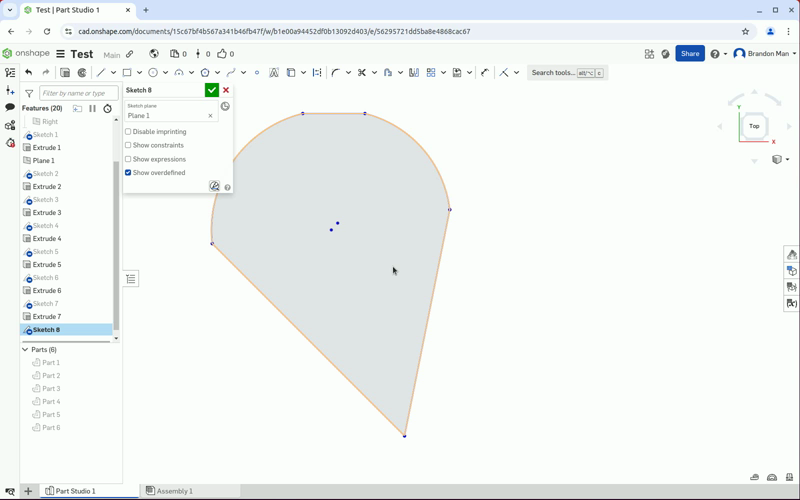
scroll(-6)
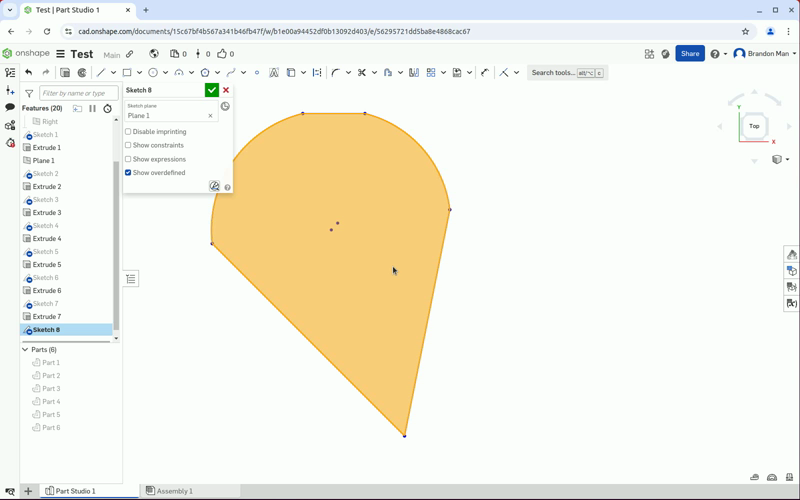
scroll(-6)
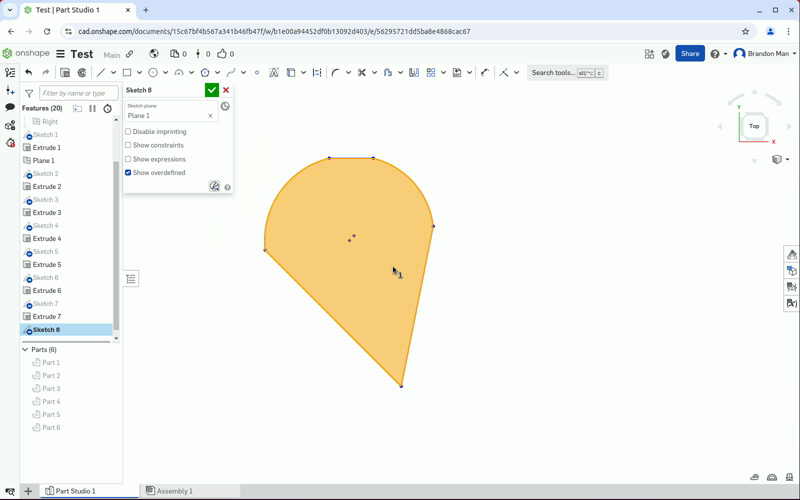
scroll(-6)
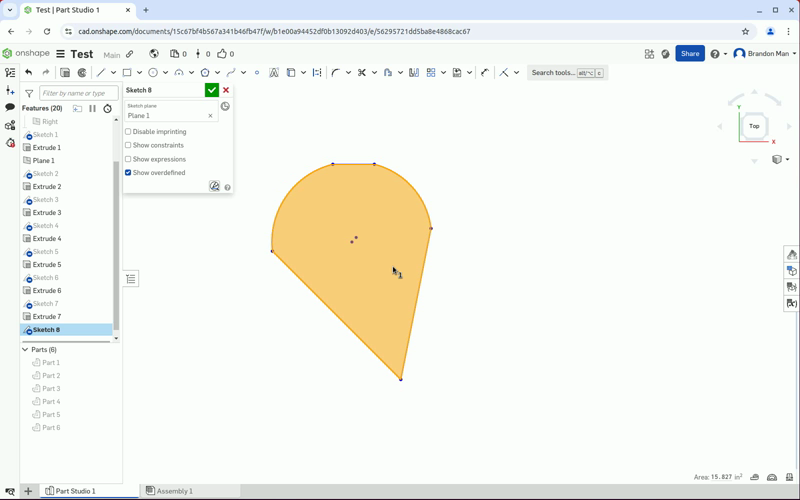
scroll(-6)
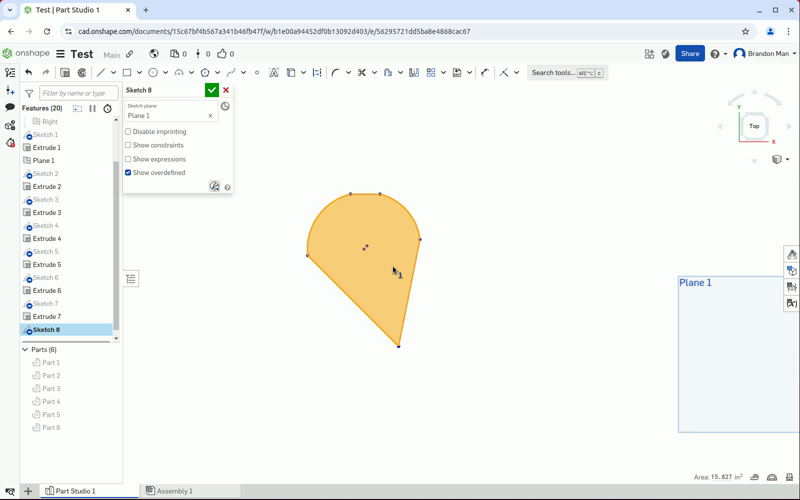
scroll(-6)
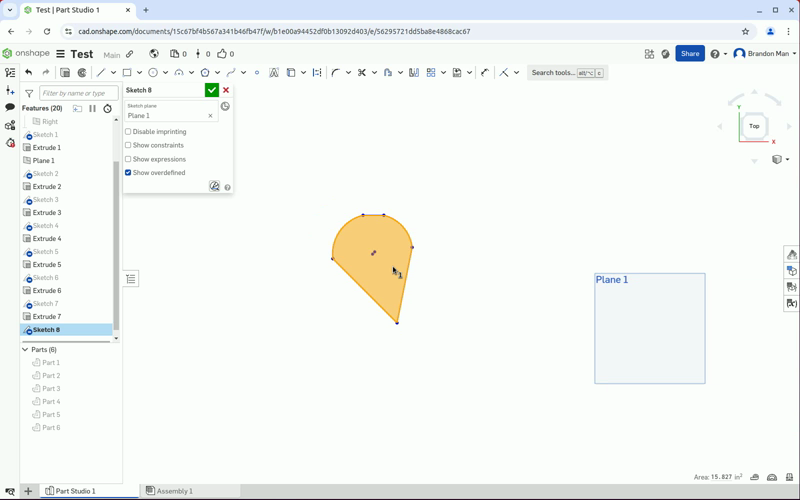
scroll(-6)
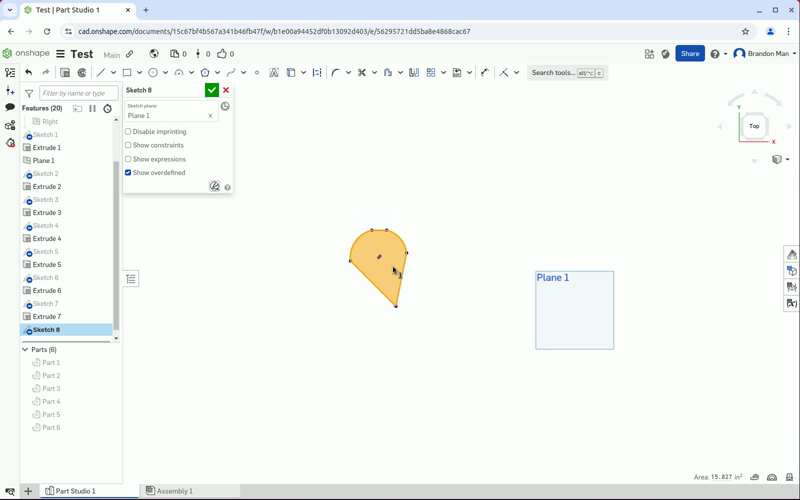
scroll(-6)
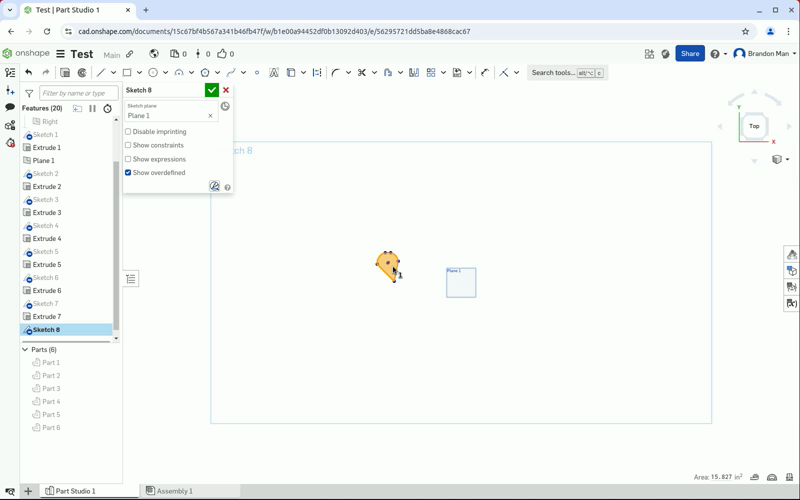
mouse_move(73, 352)
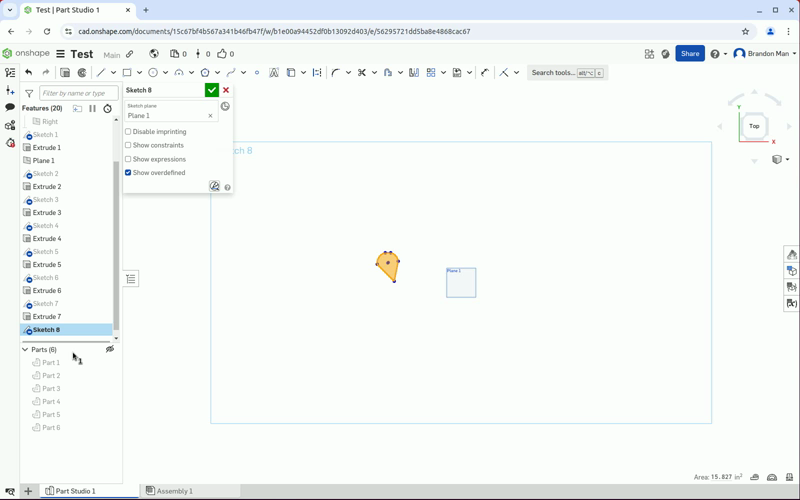
key(shift+y)
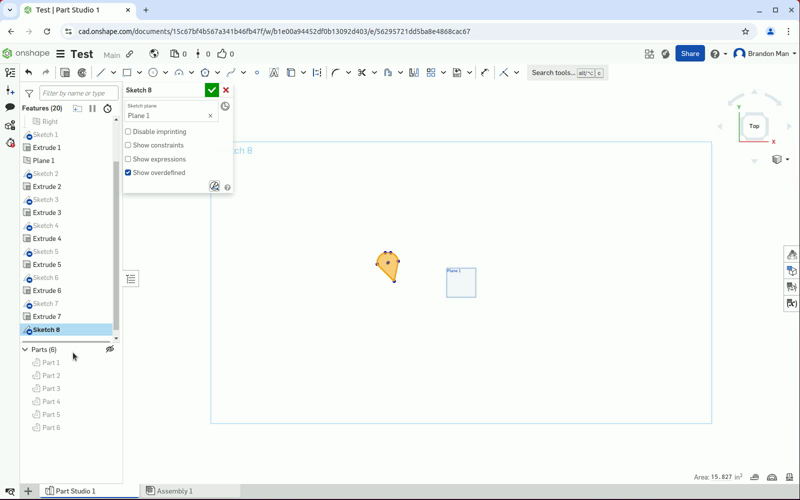
key(shift+e)
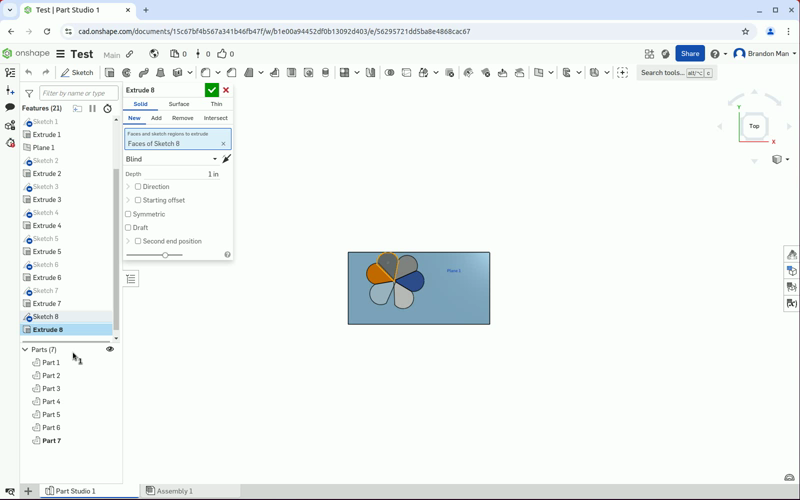
mouse_move(143, 106)
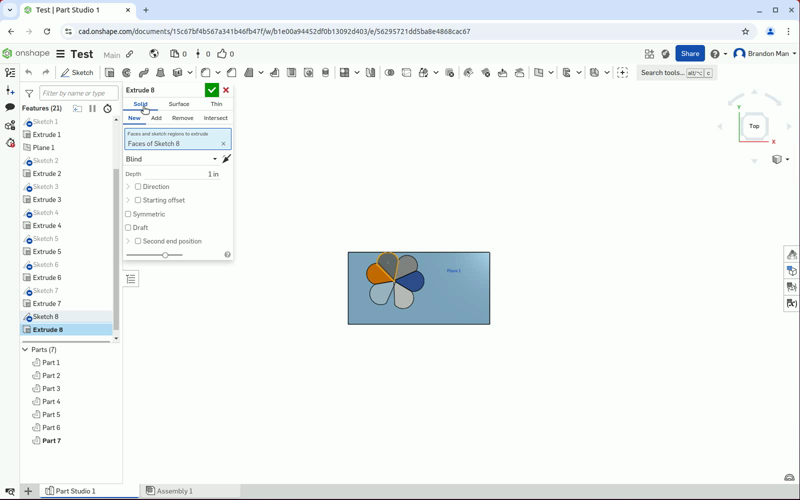
click(143, 106)
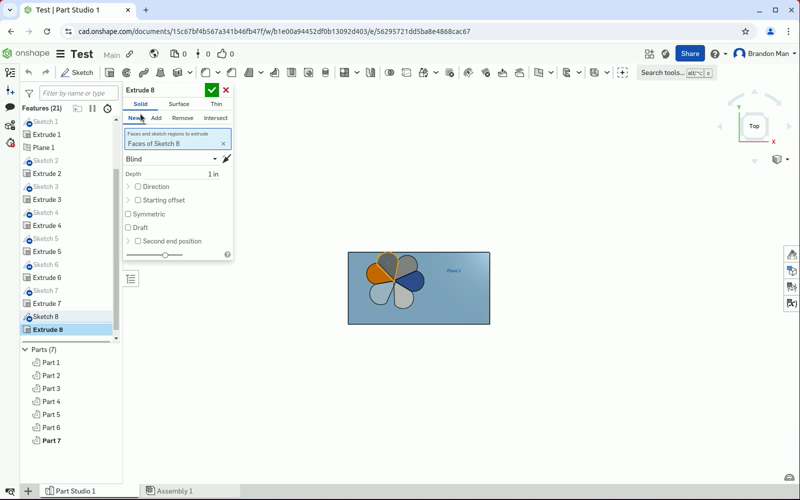
mouse_move(137, 120)
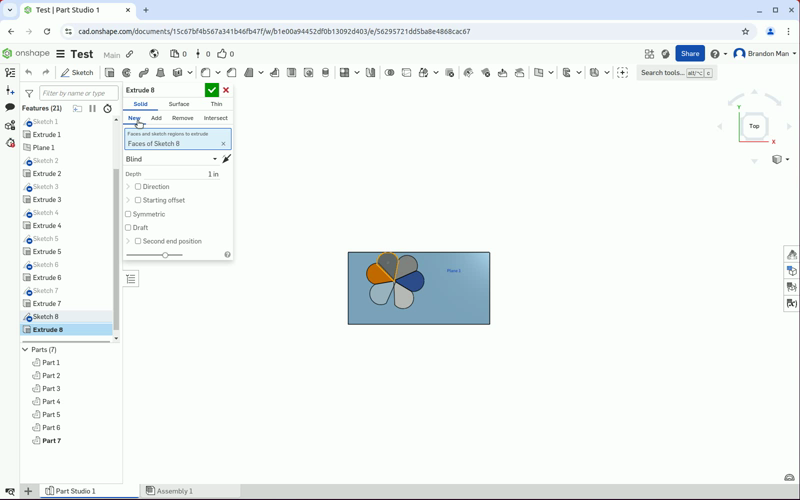
click(137, 120)
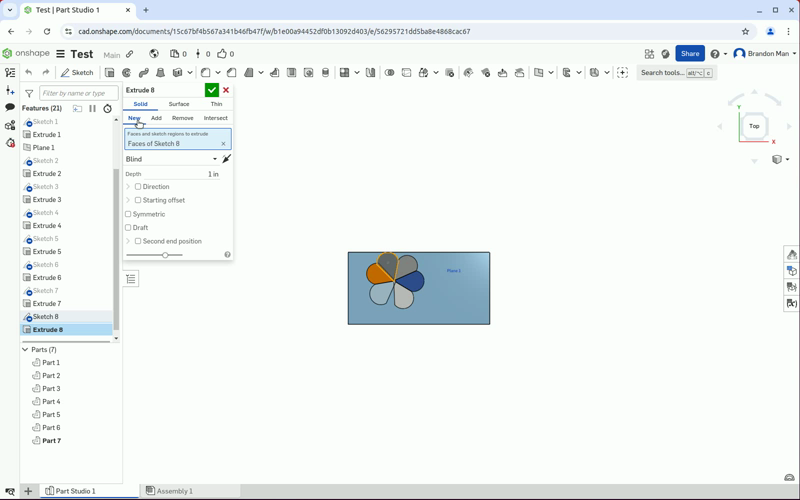
key(tab, 4)
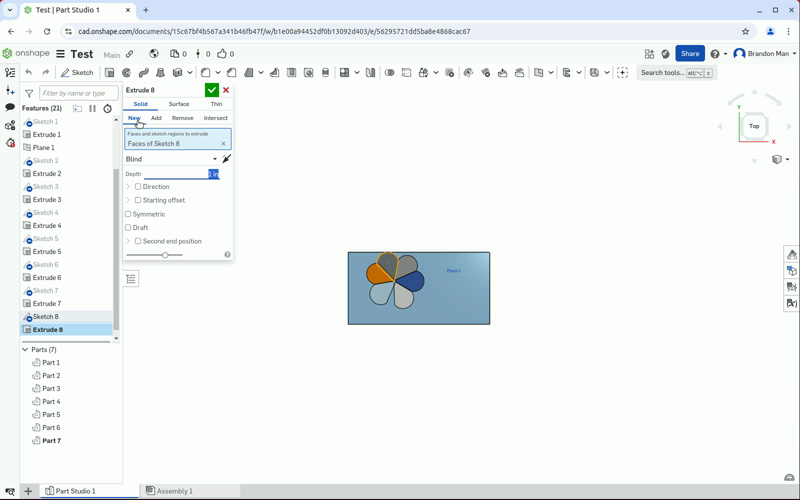
text(1.444)
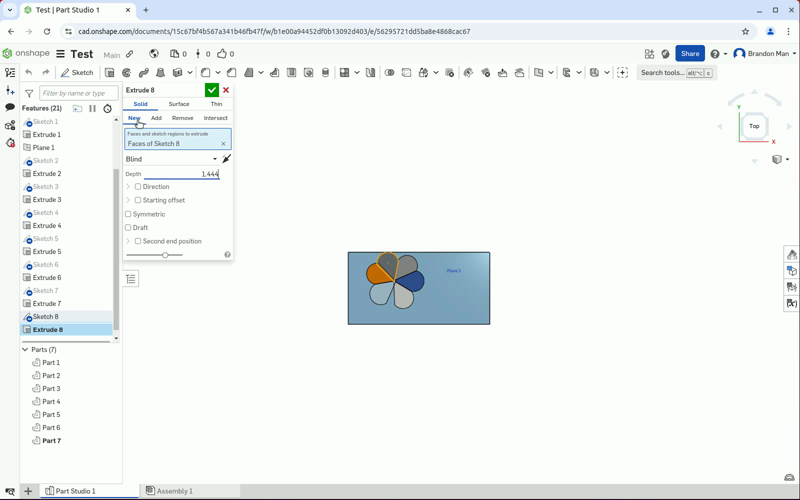
key(enter)
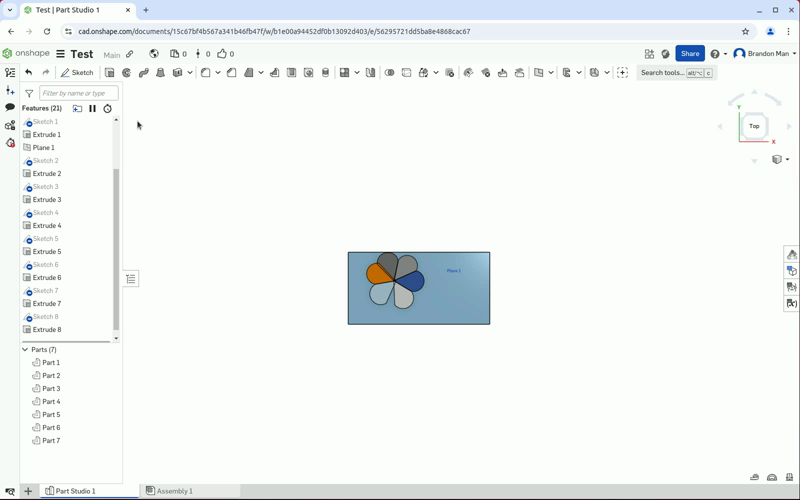
key(shift+h)
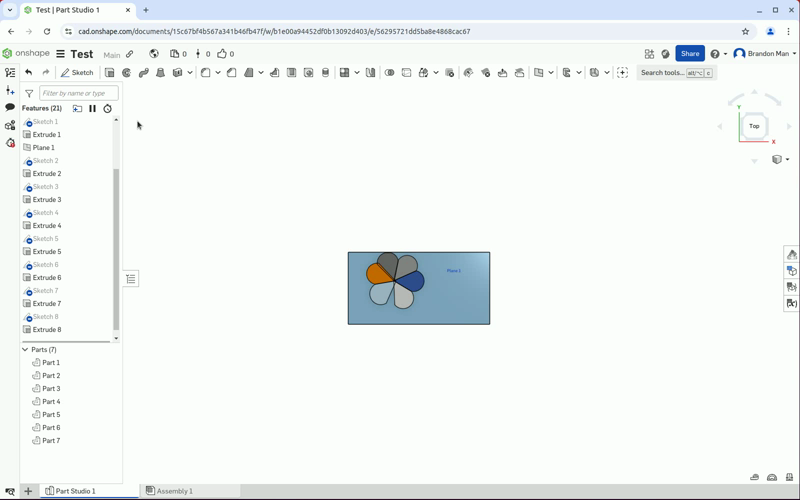
key(shift+h)
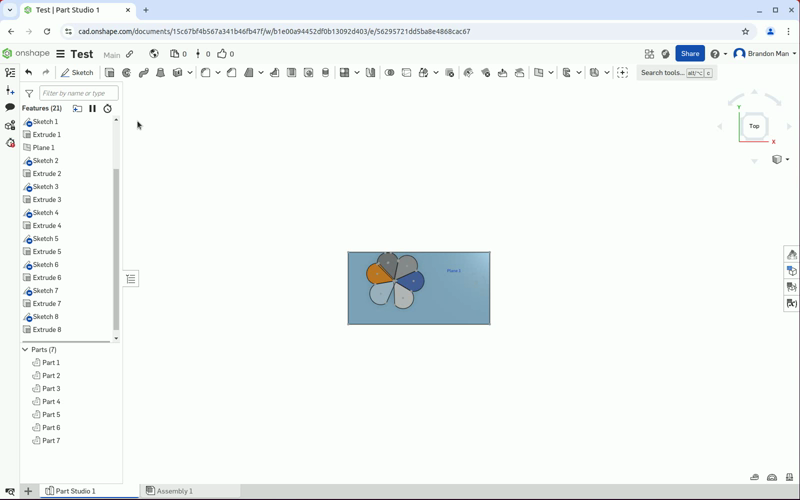
key(shift+7)
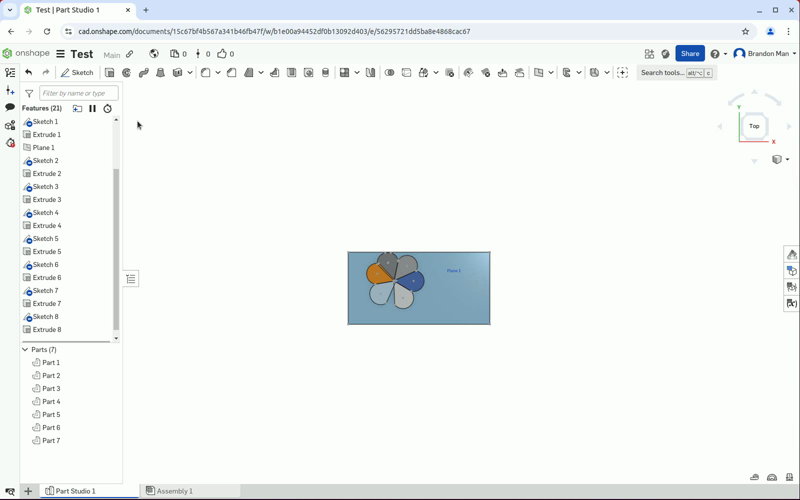
key(up, 3)
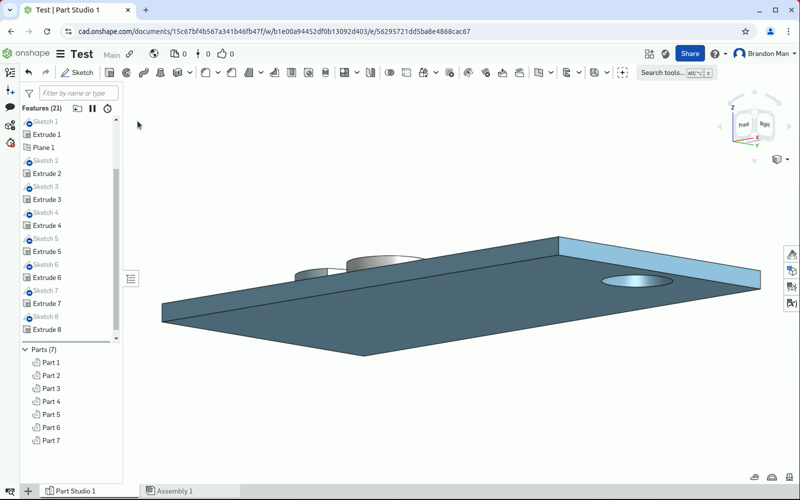
key(left, 3)
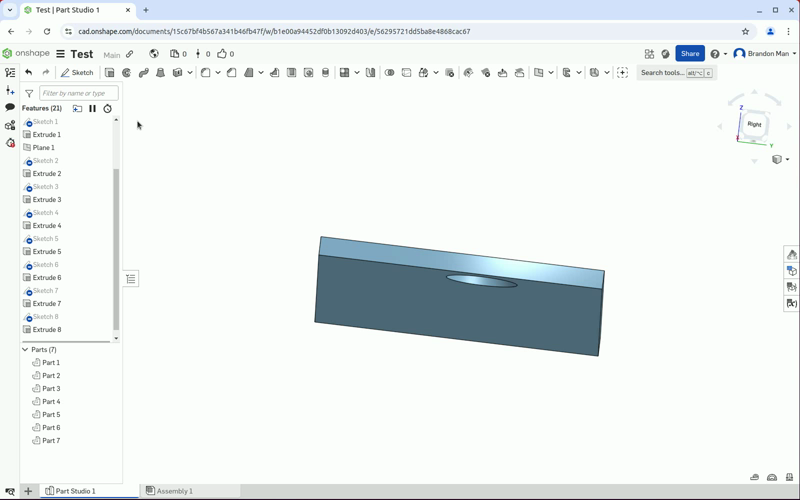
key(right, 3)
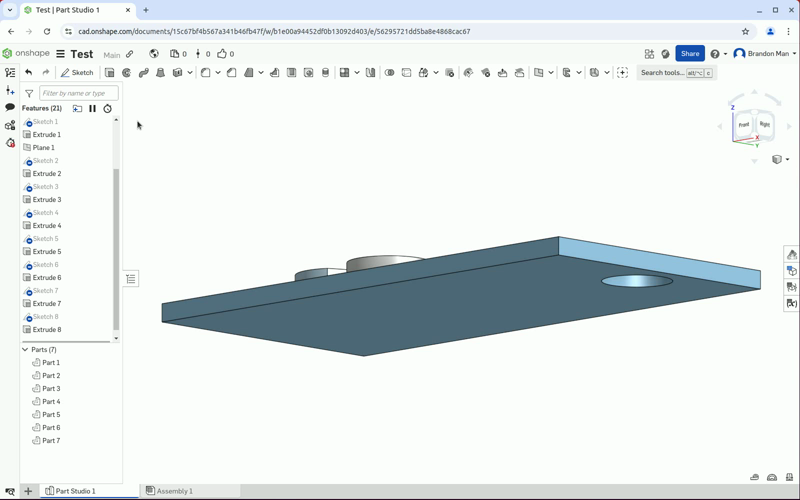
key(down, 3)
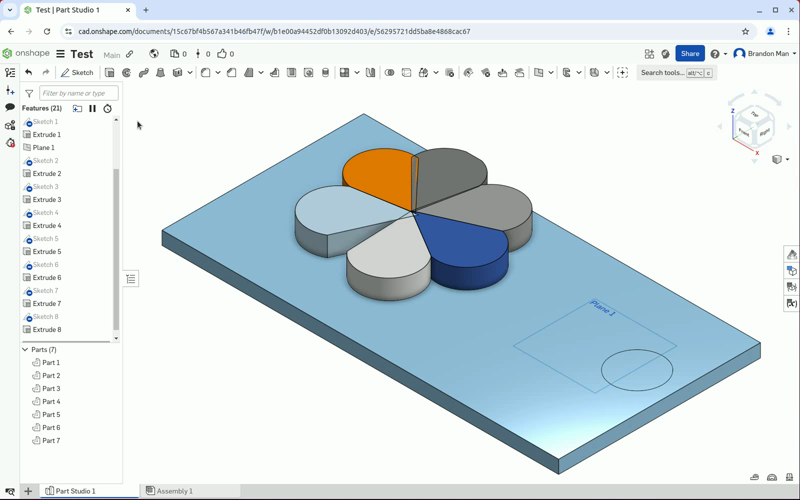
mouse_move(69, 124)
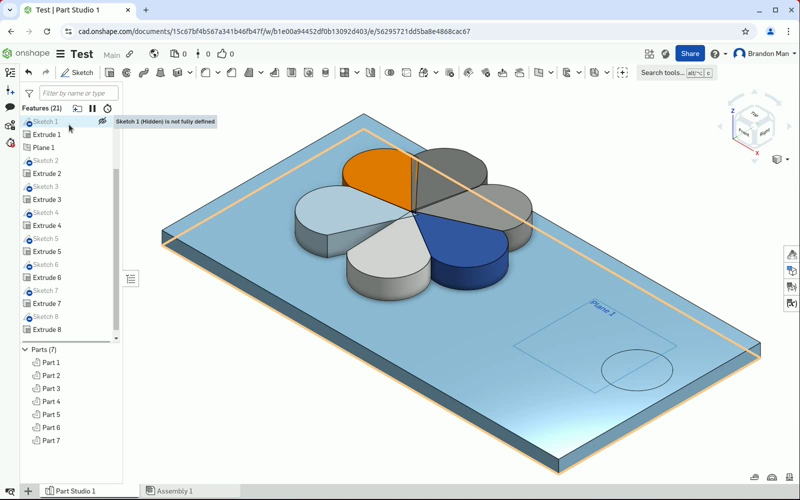
click(69, 124)